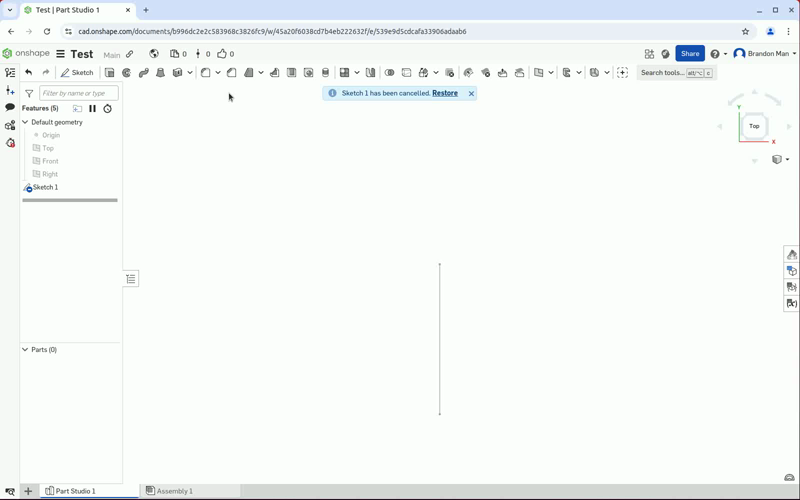
key(shift+h)
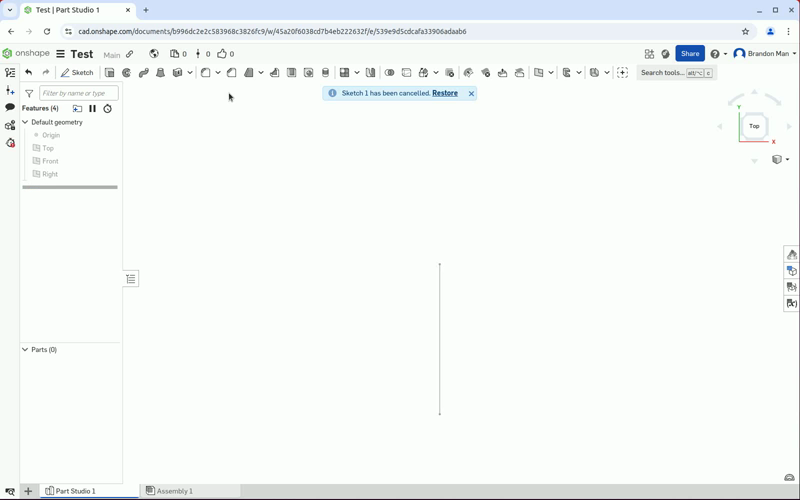
mouse_move(73, 352)
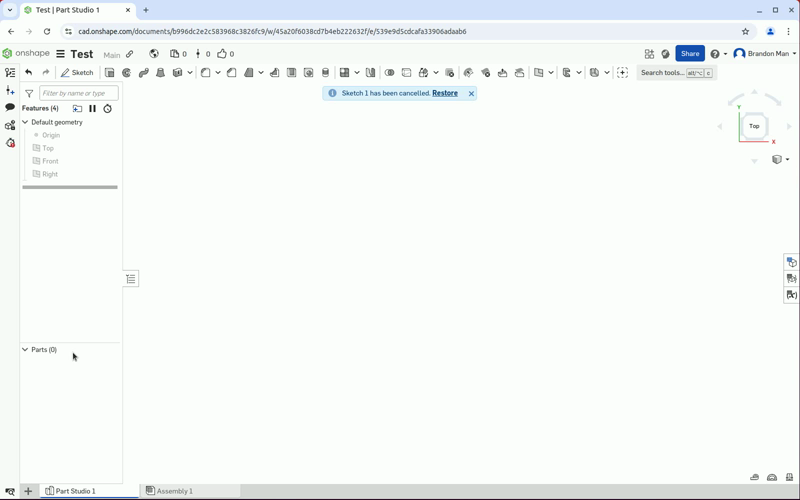
key(y)
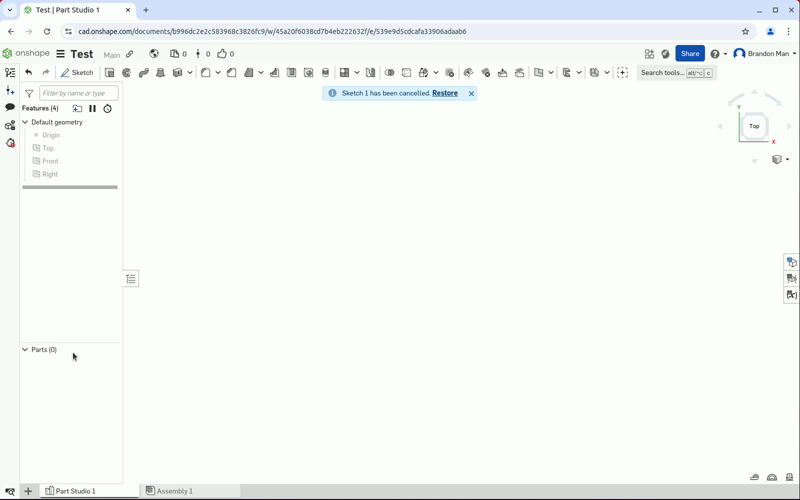
key(shift+p)
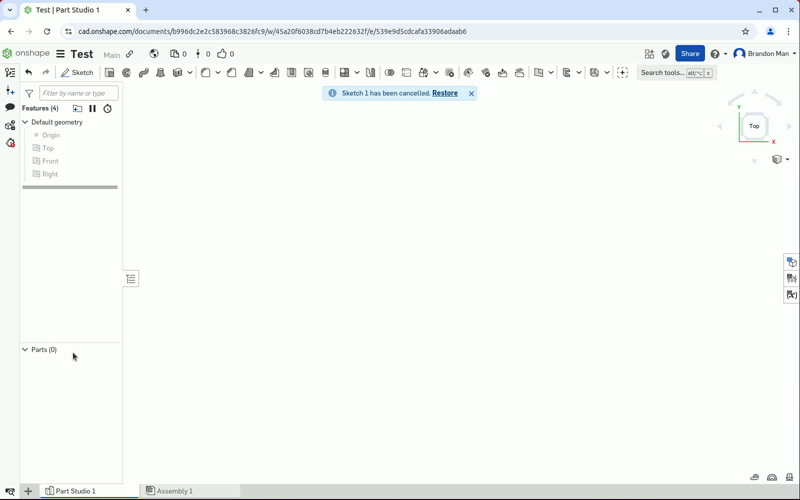
key(space)
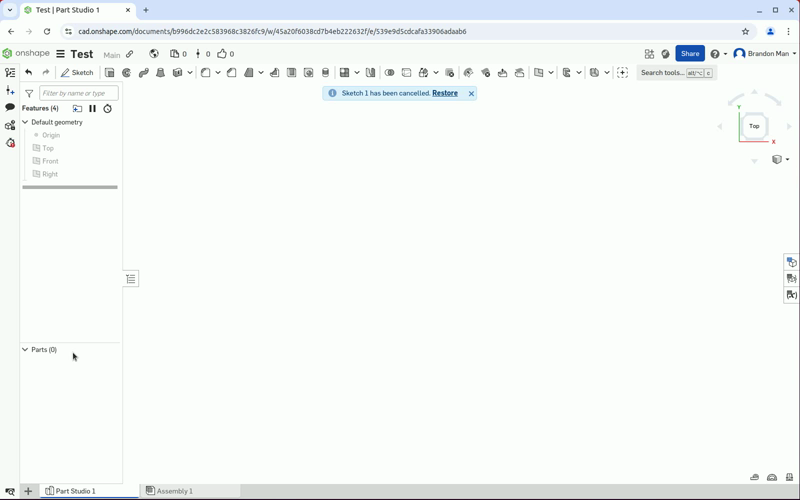
key_down(shift)
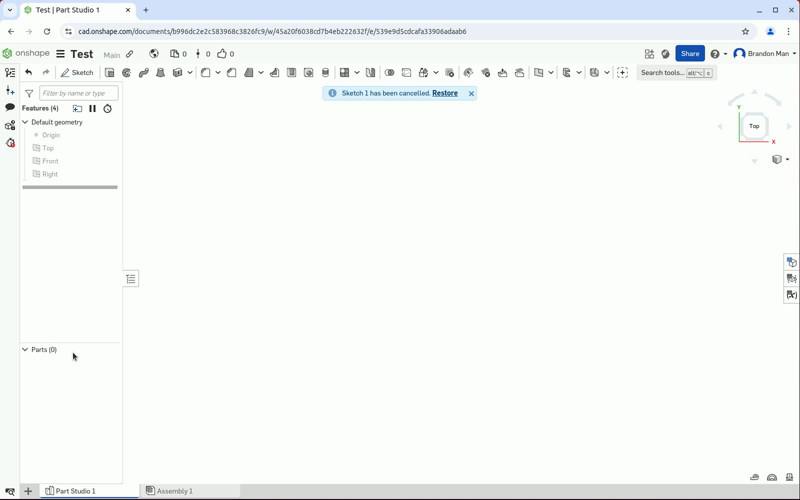
key(up)
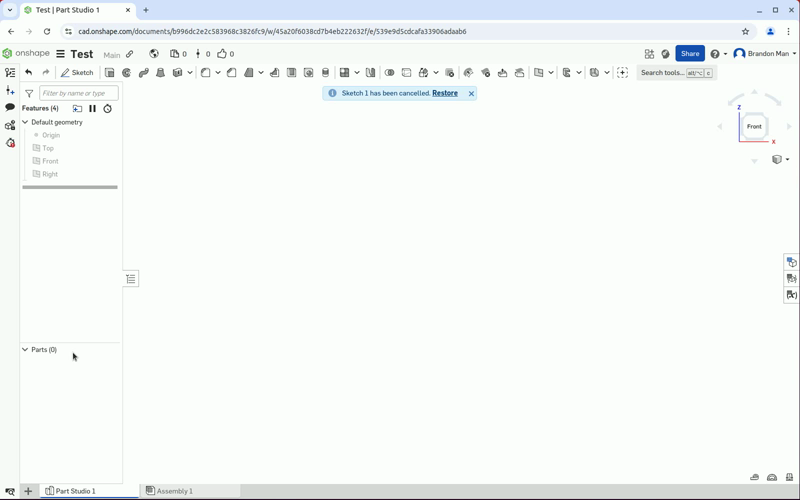
key_up(shift)
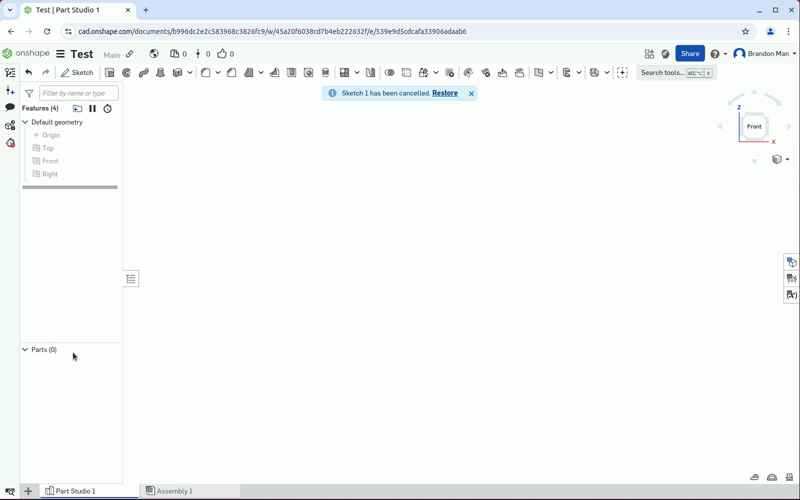
mouse_move(73, 352)
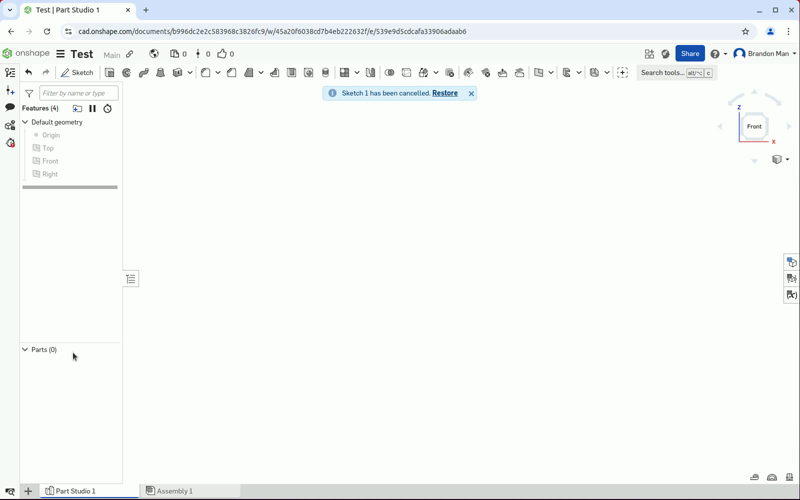
key(shift+y)
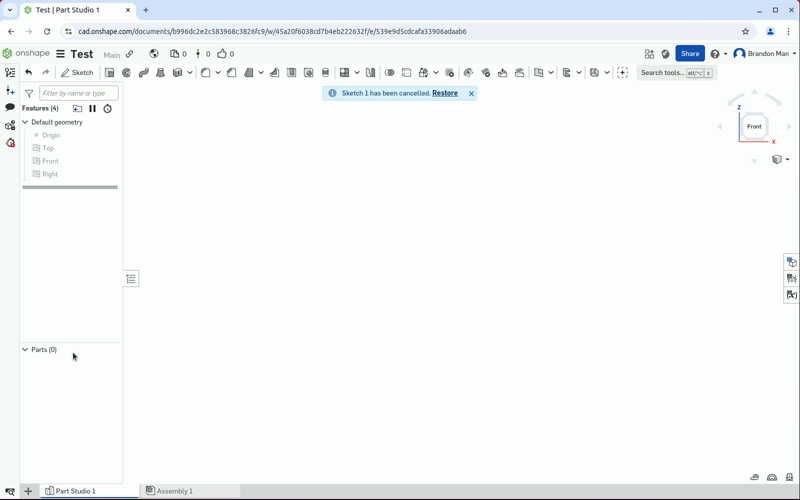
key(shift+s)
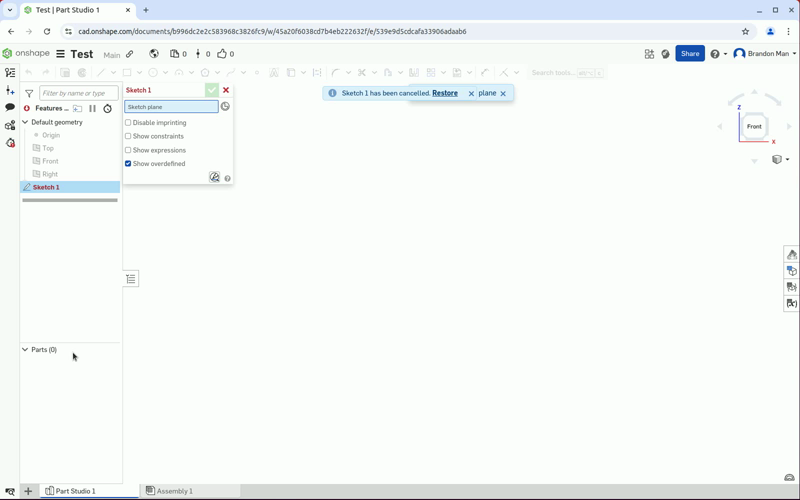
mouse_move(73, 163)
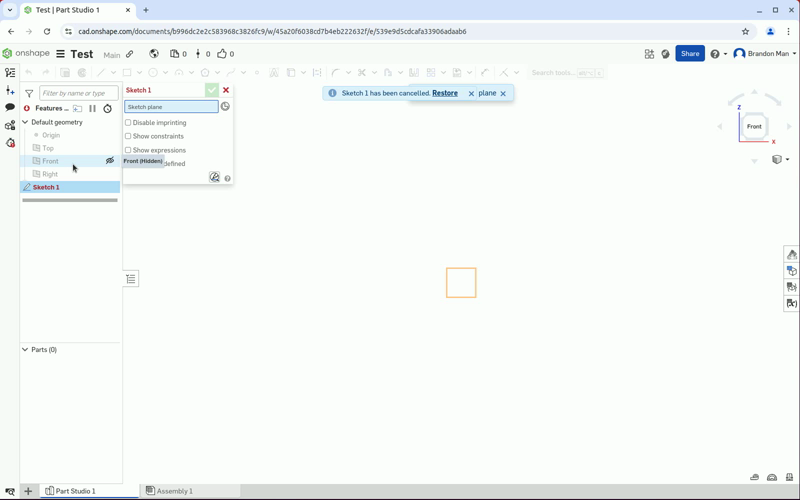
click(73, 163)
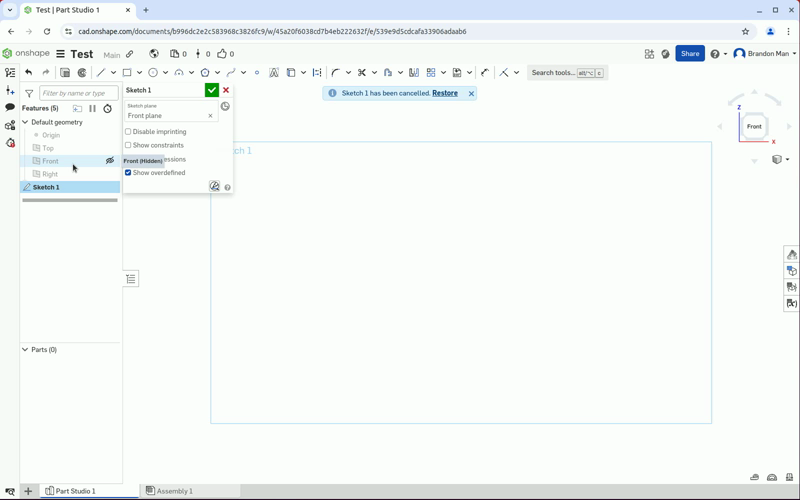
mouse_move(73, 352)
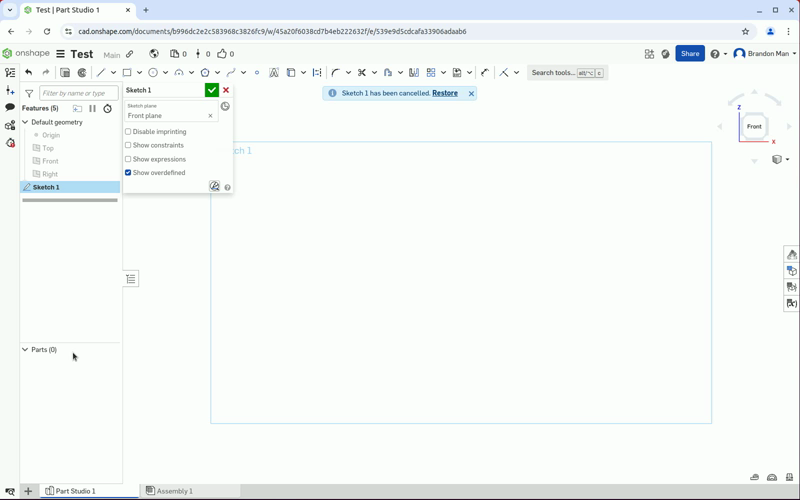
key(y)
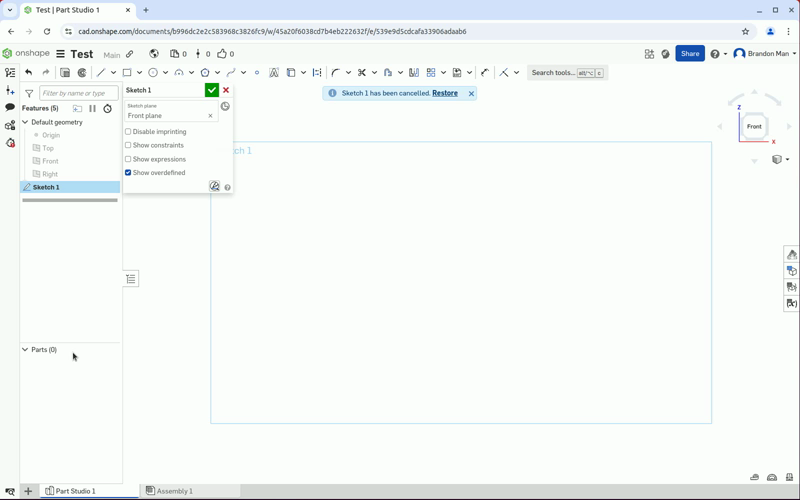
key(c)
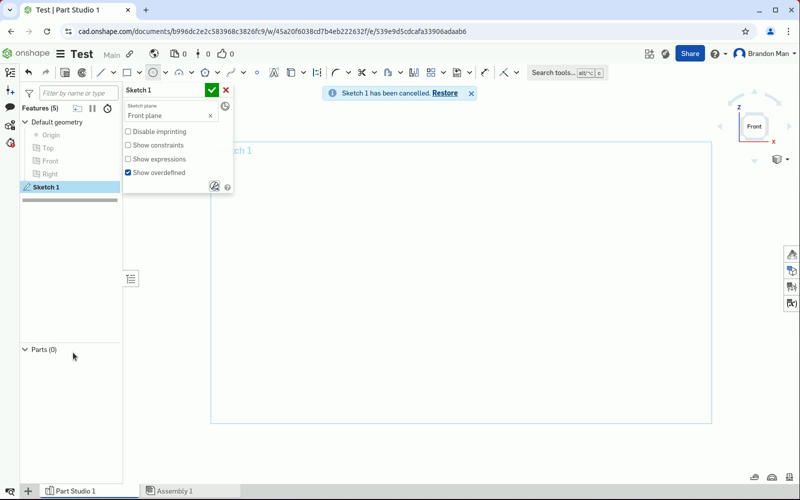
key_down(shift)
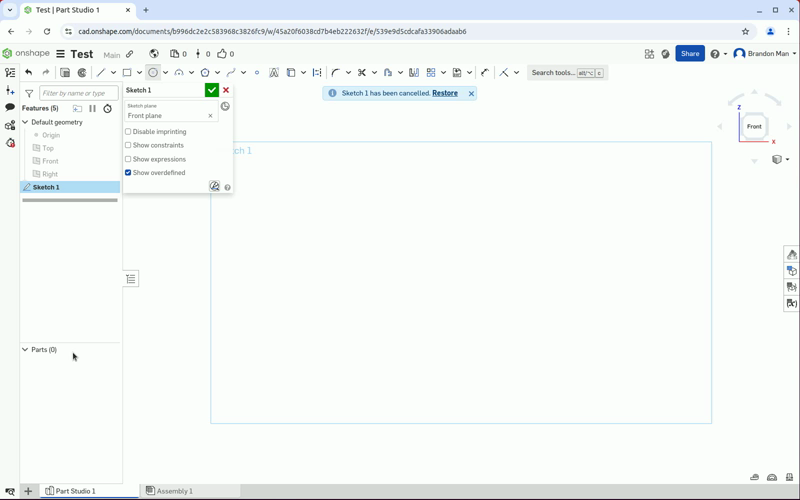
mouse_move(461, 282)
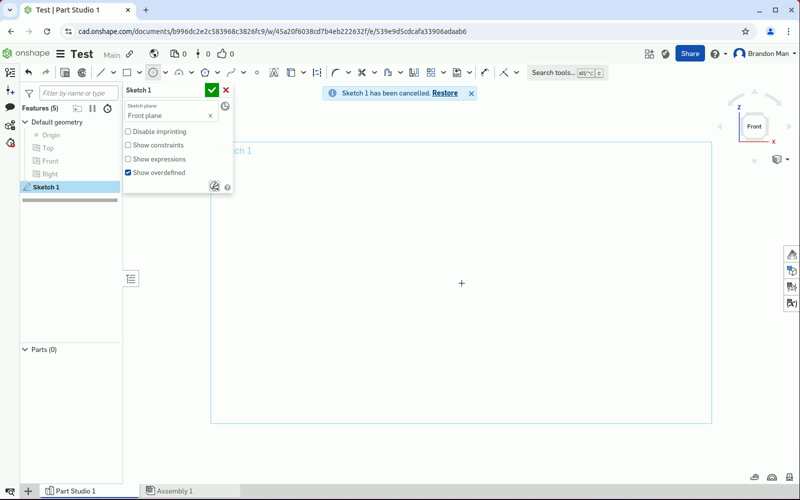
click(461, 282)
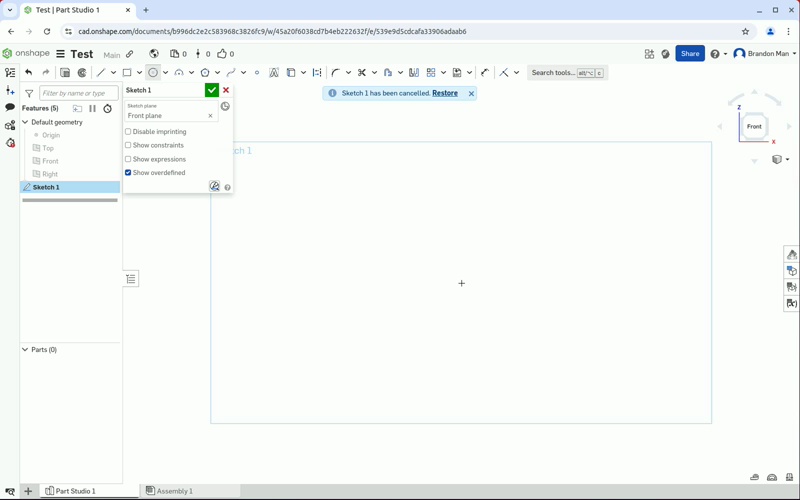
key_up(shift)
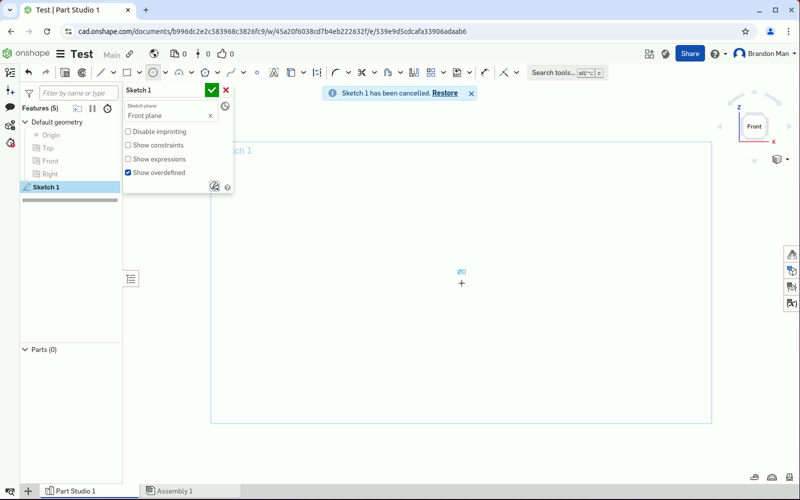
mouse_move(471, 282)
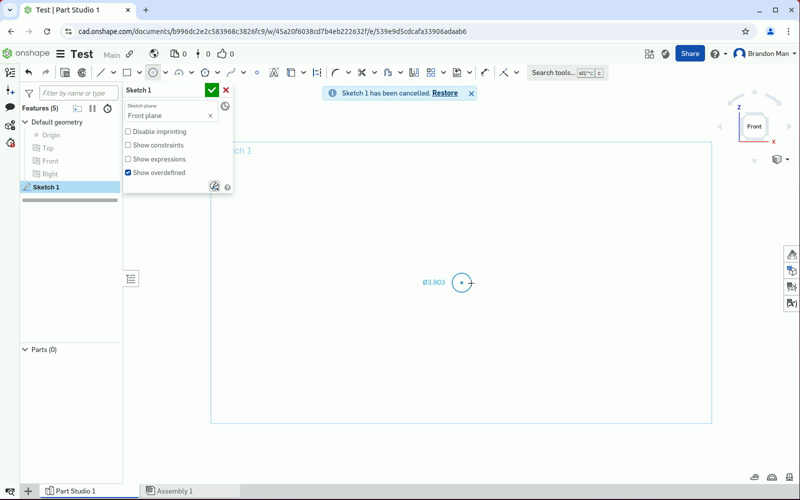
click(471, 282)
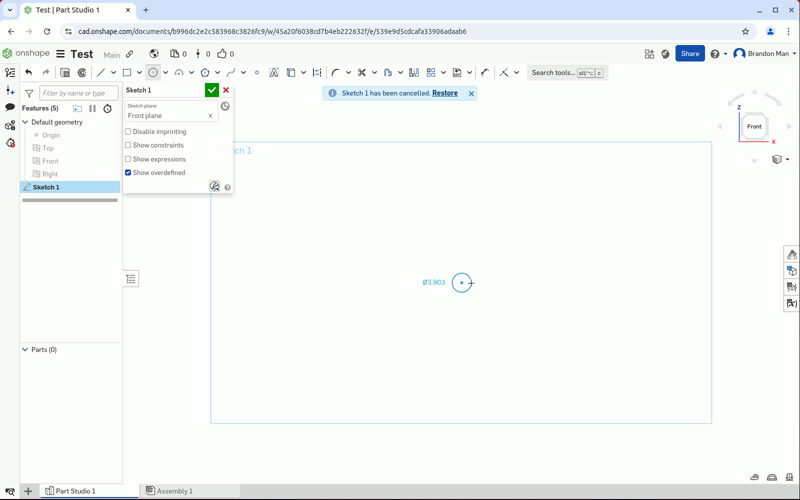
key(esc)
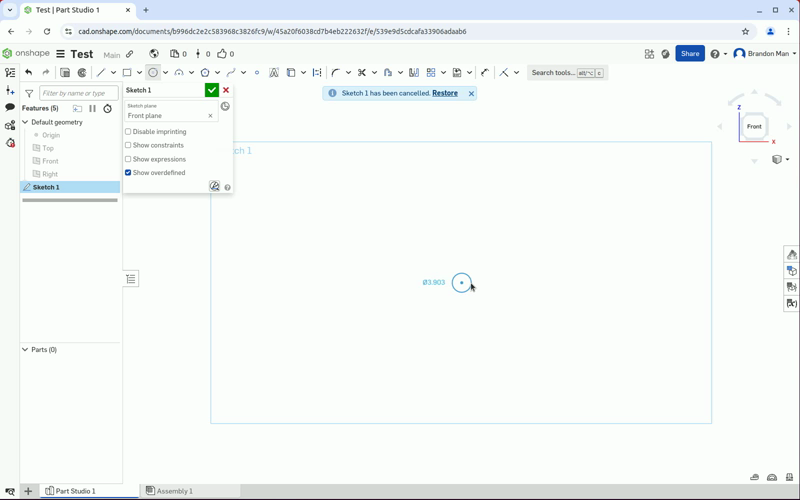
key(c)
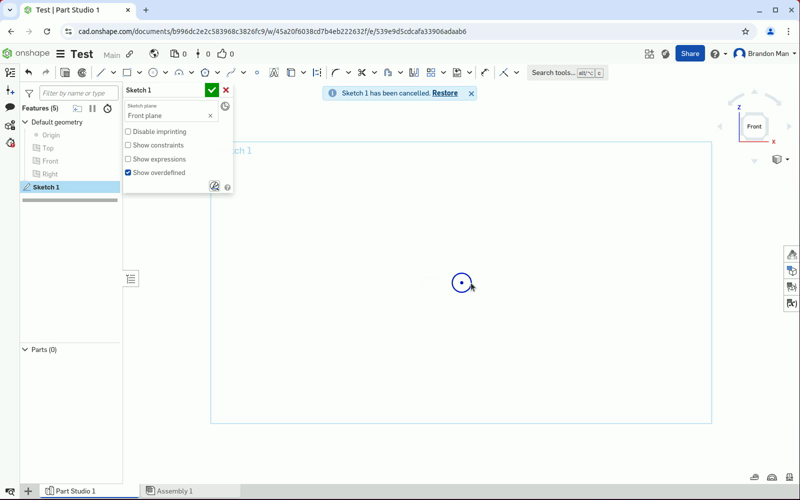
key_down(shift)
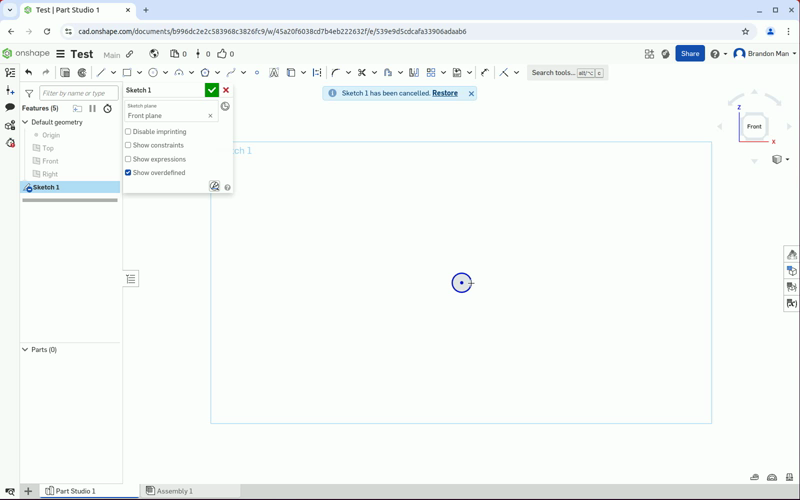
mouse_move(461, 282)
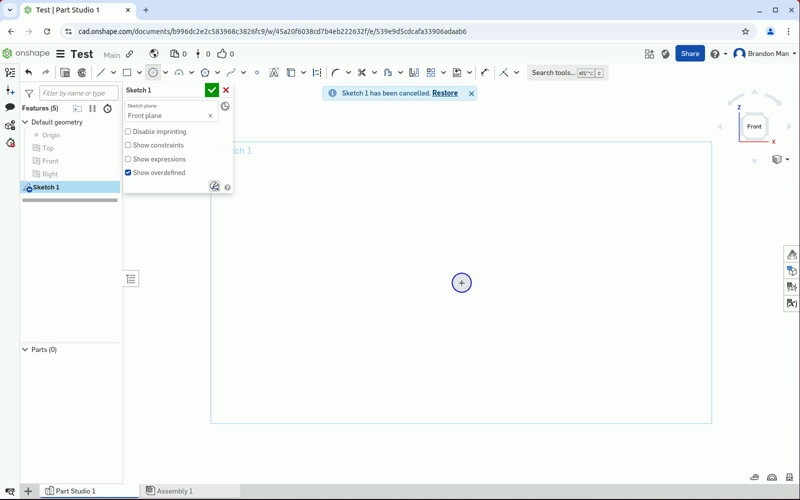
click(461, 282)
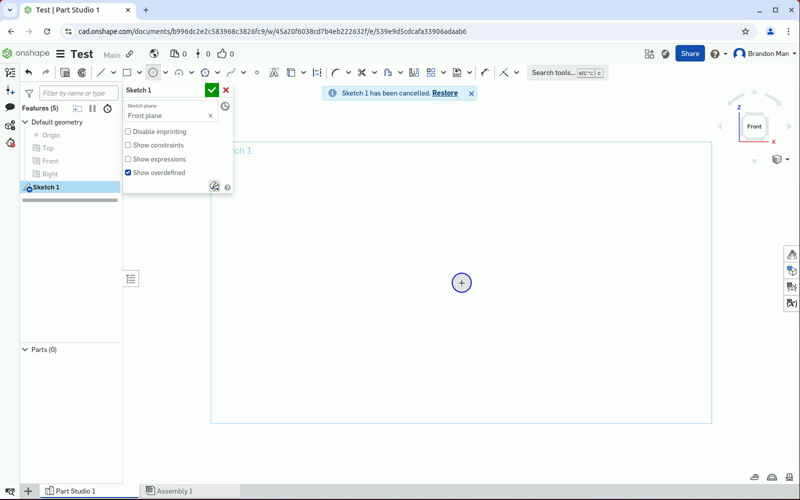
key_up(shift)
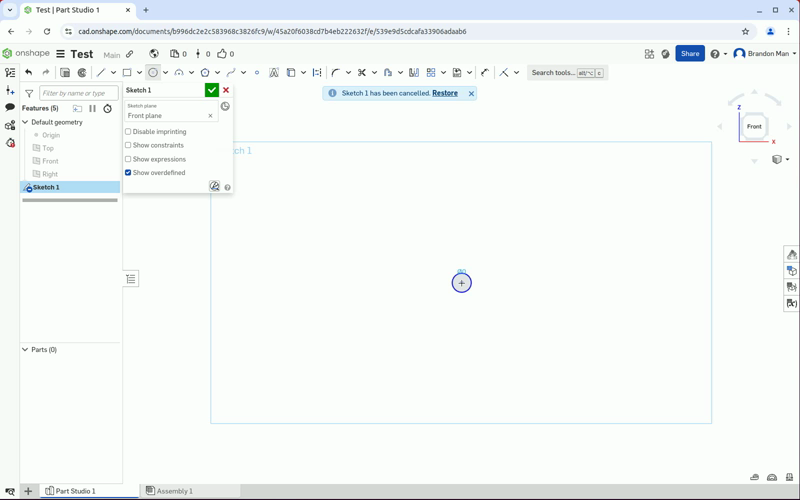
mouse_move(464, 282)
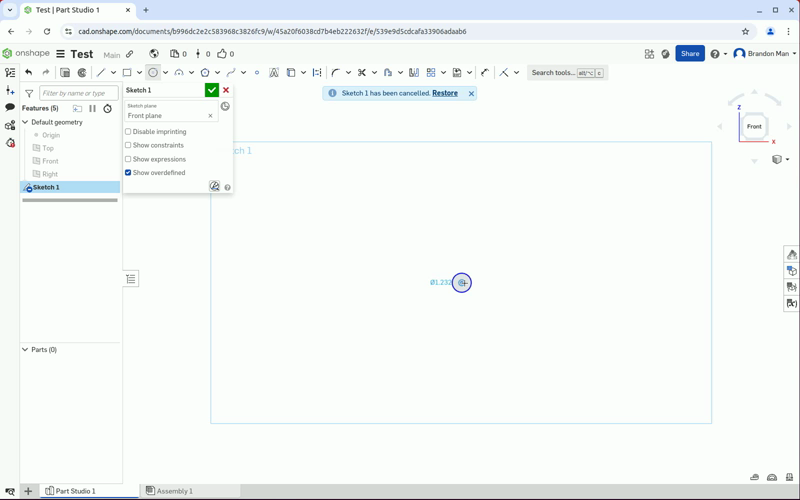
scroll(6)
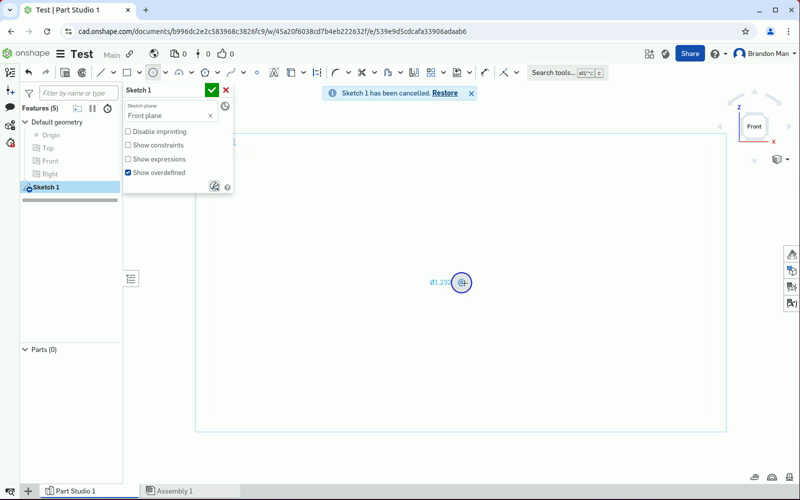
scroll(6)
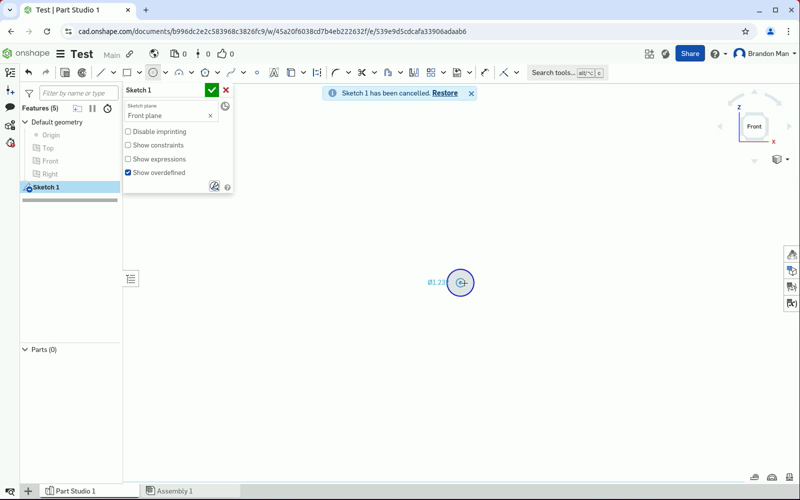
scroll(6)
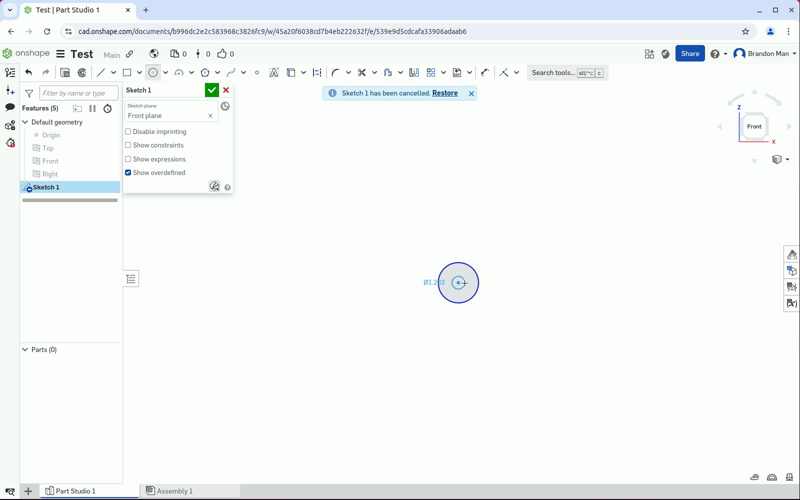
scroll(6)
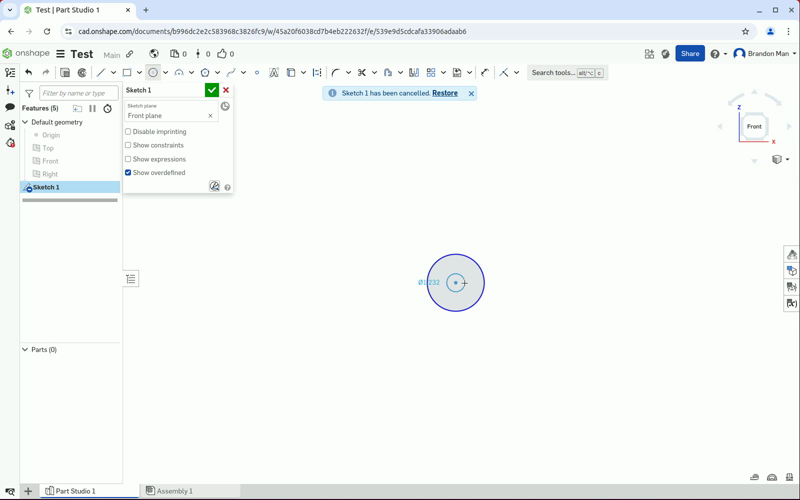
scroll(6)
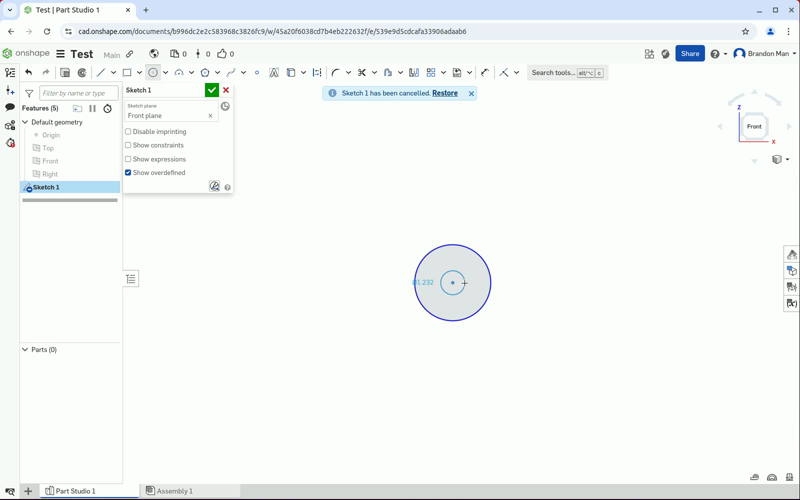
scroll(6)
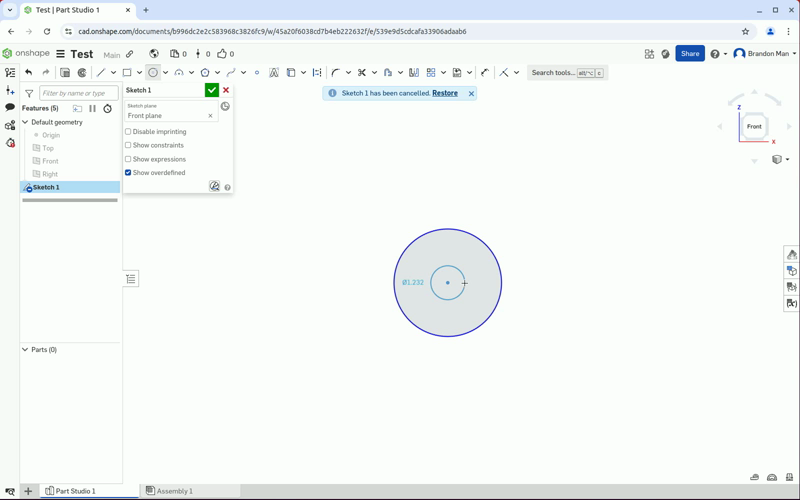
scroll(6)
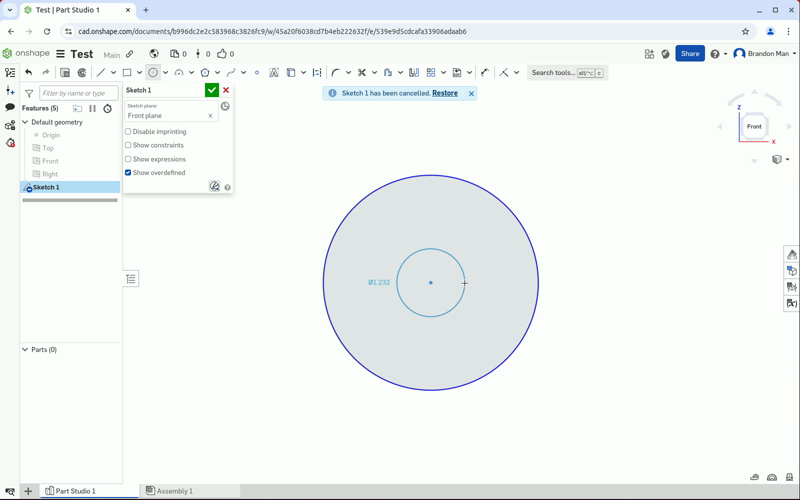
click(464, 282)
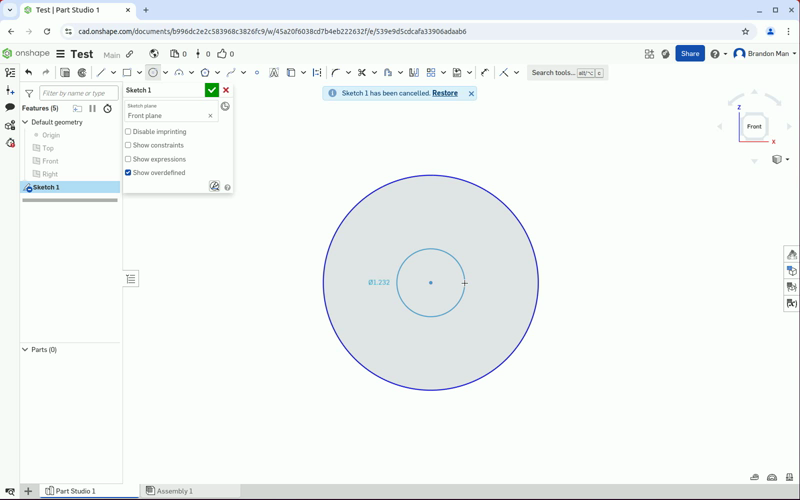
scroll(-6)
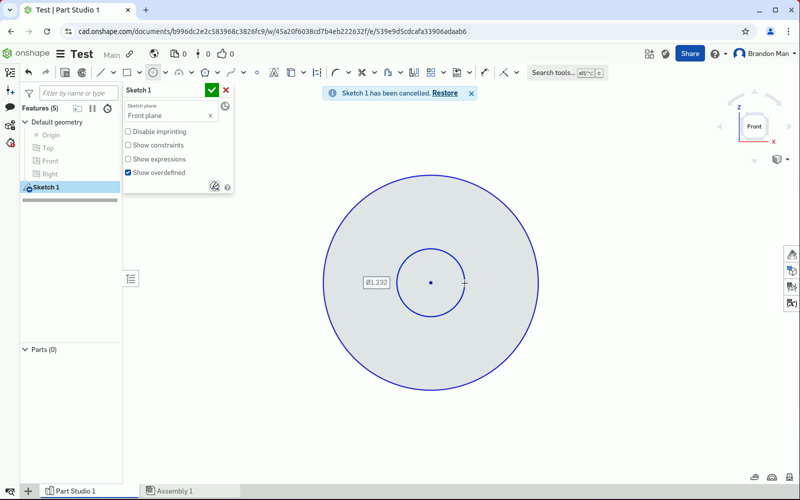
scroll(-6)
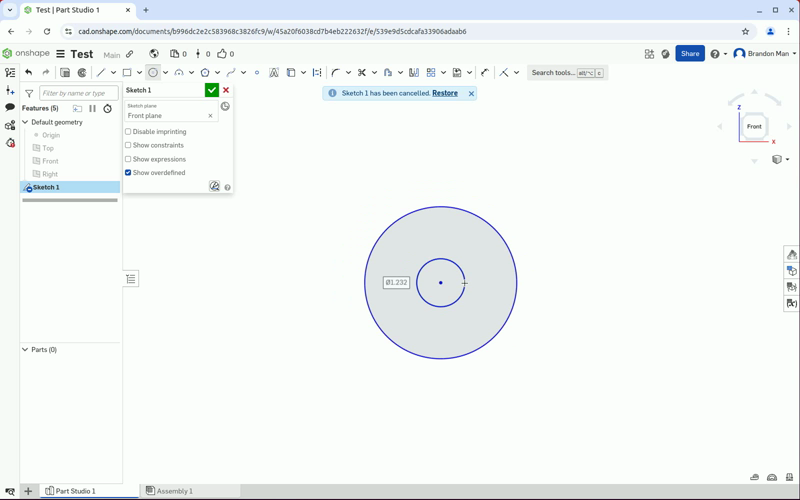
scroll(-6)
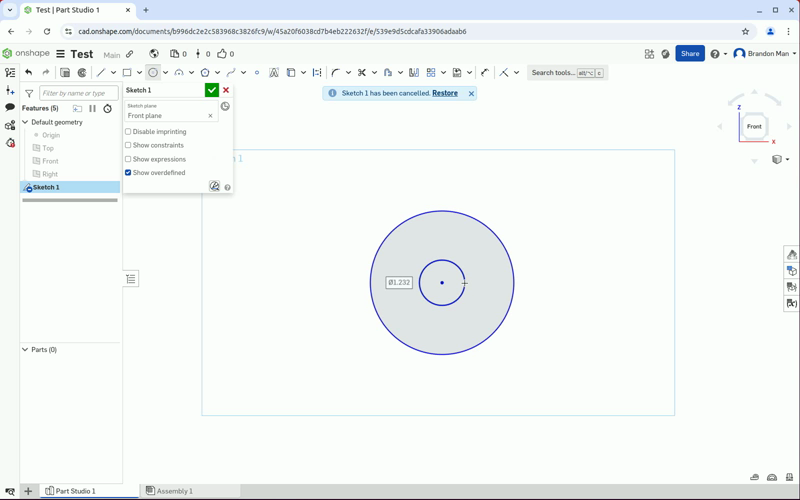
scroll(-6)
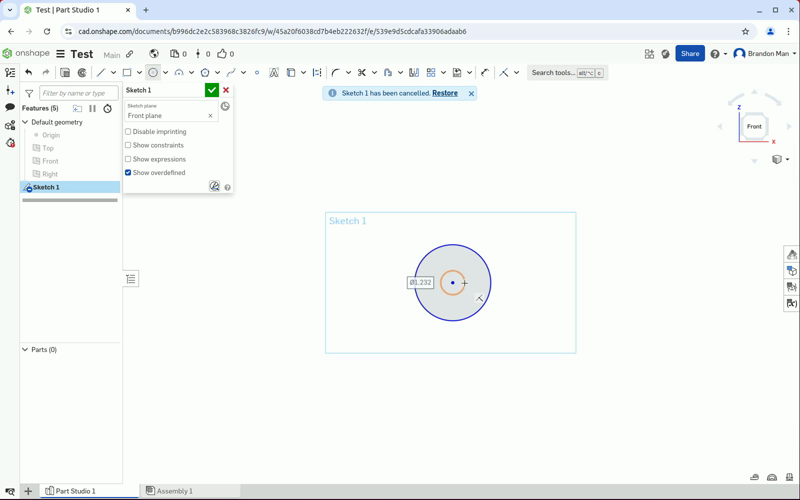
scroll(-6)
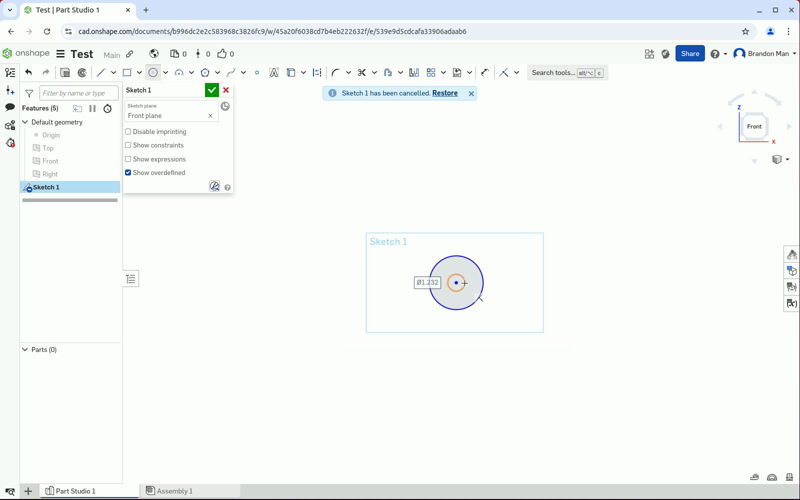
scroll(-6)
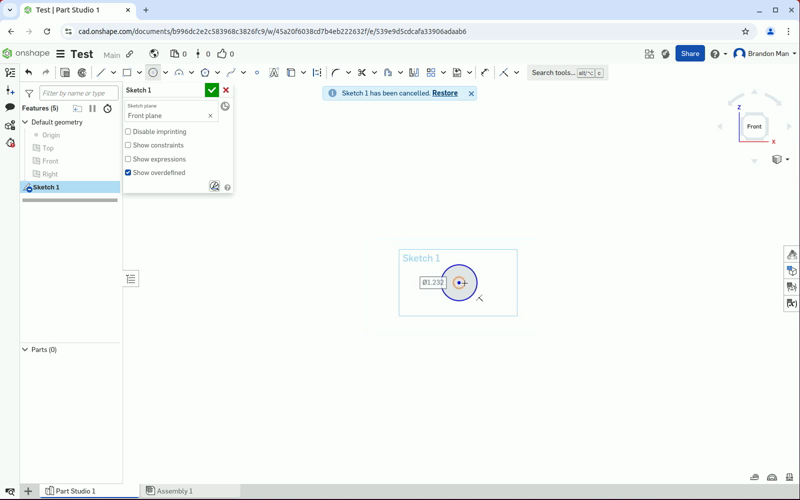
scroll(-6)
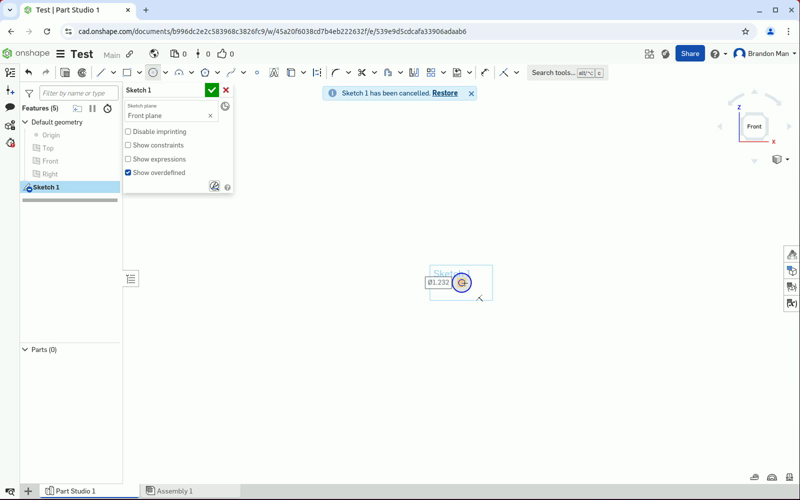
key(esc)
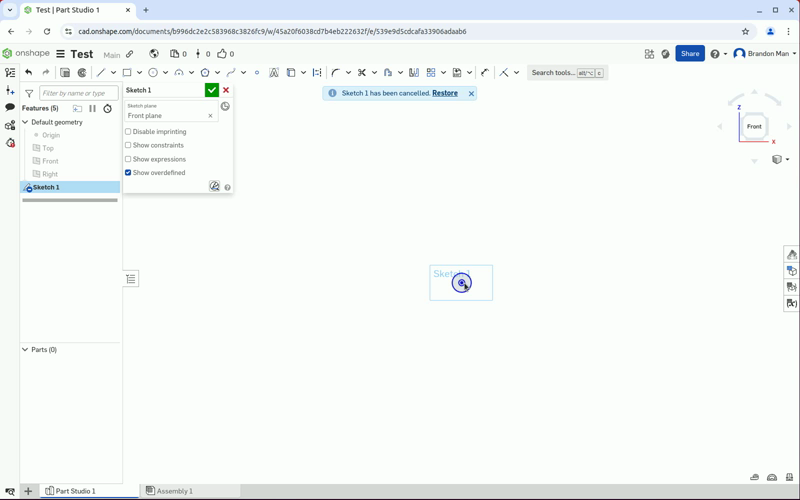
mouse_move(463, 287)
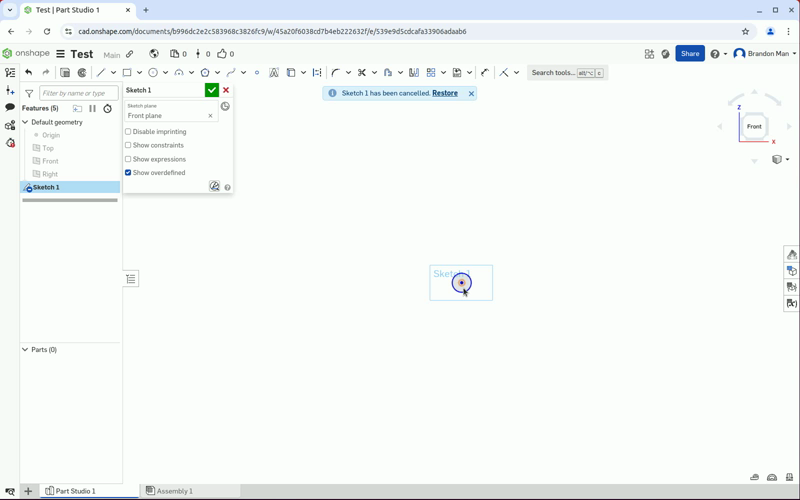
scroll(6)
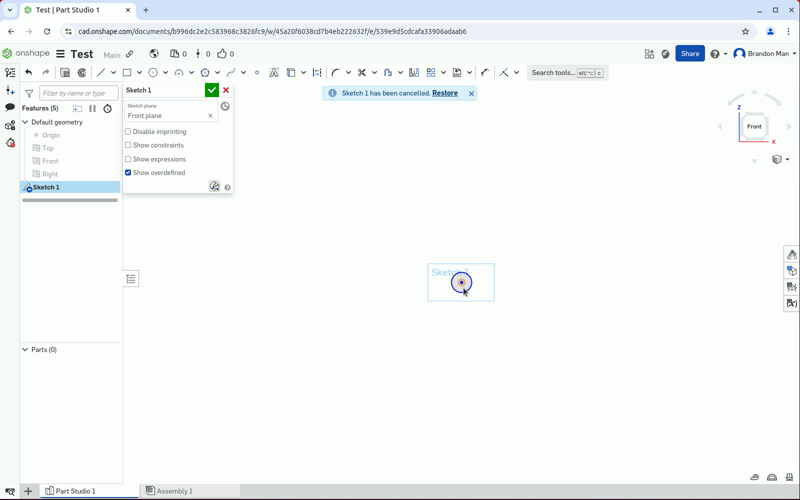
scroll(6)
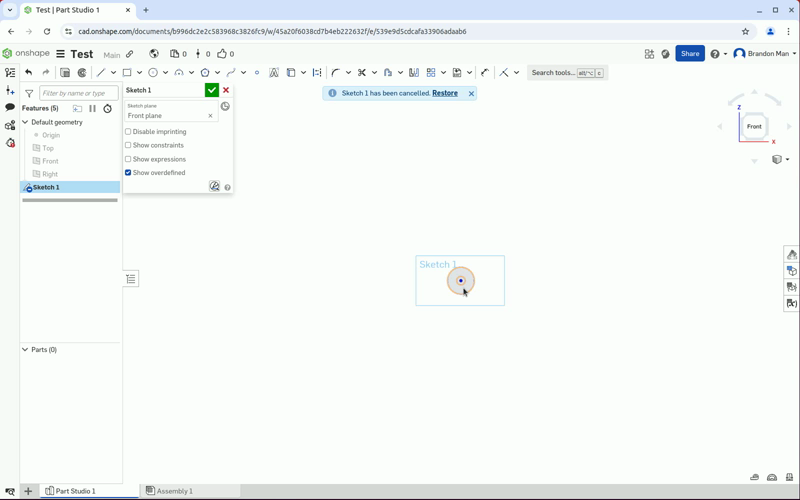
scroll(6)
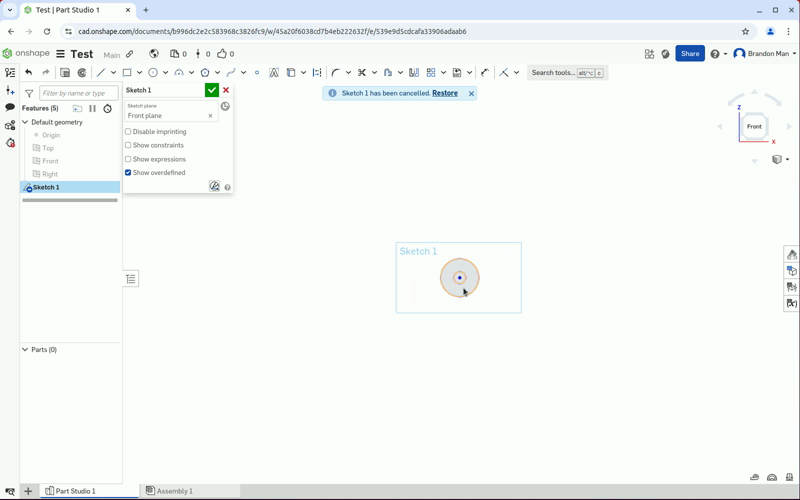
scroll(6)
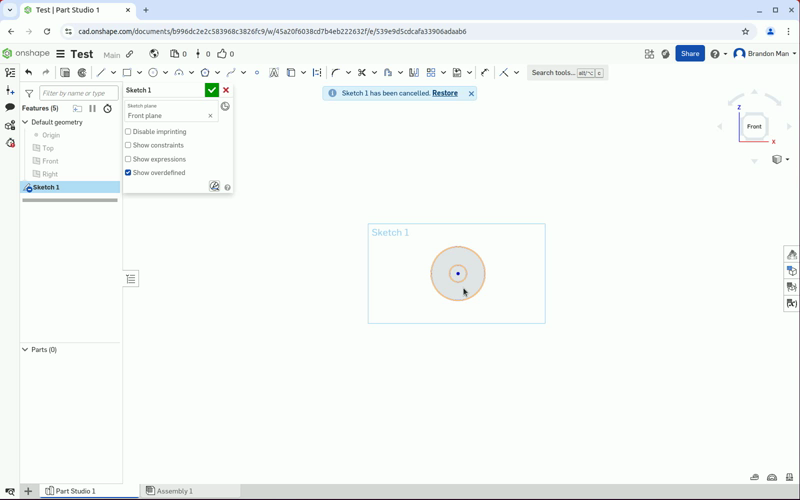
scroll(6)
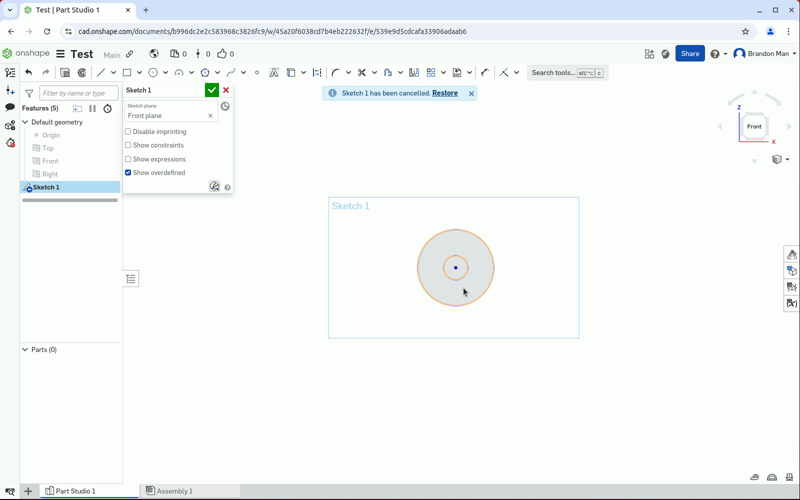
scroll(6)
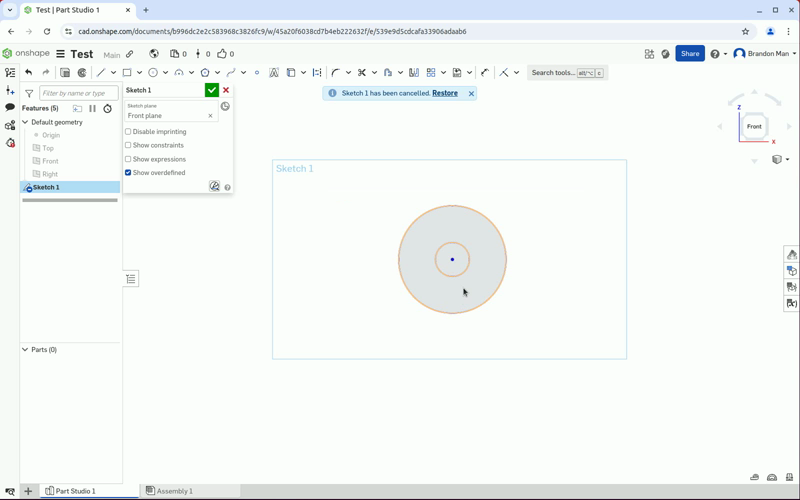
scroll(6)
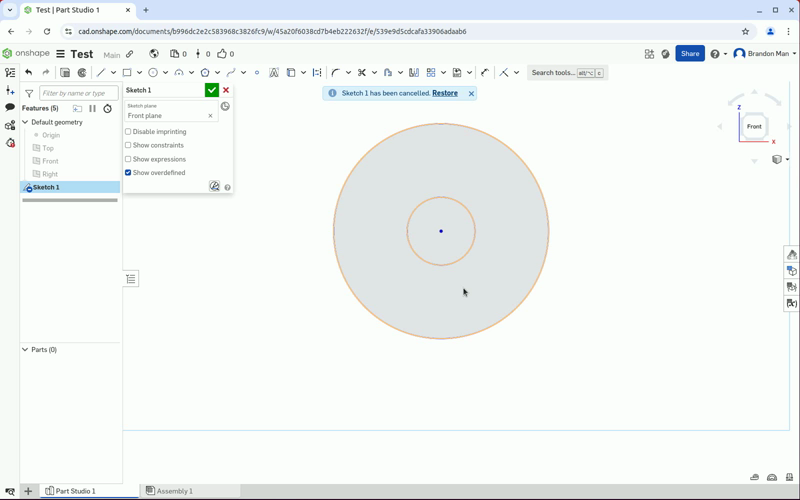
click(463, 287)
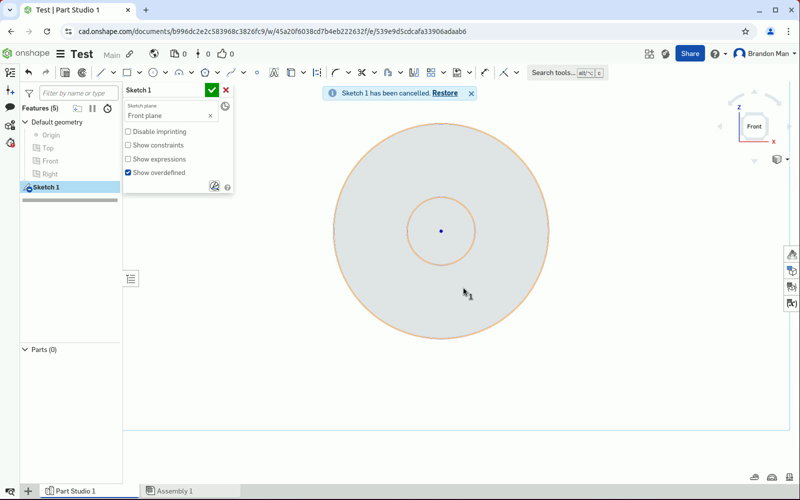
scroll(-6)
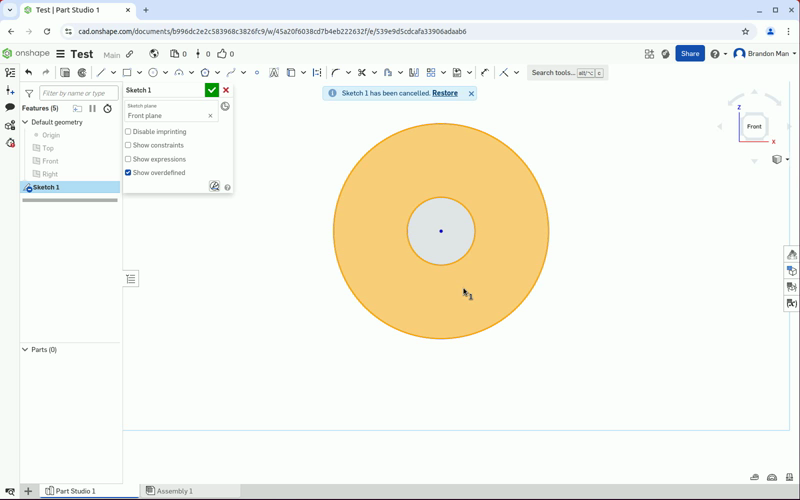
scroll(-6)
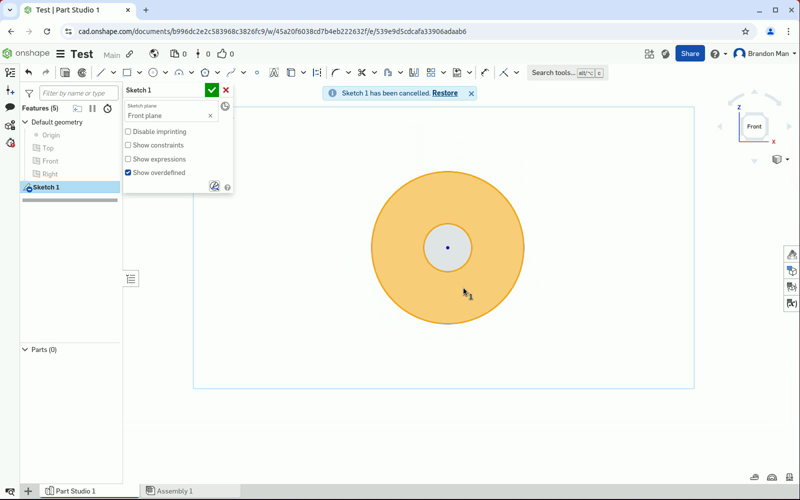
scroll(-6)
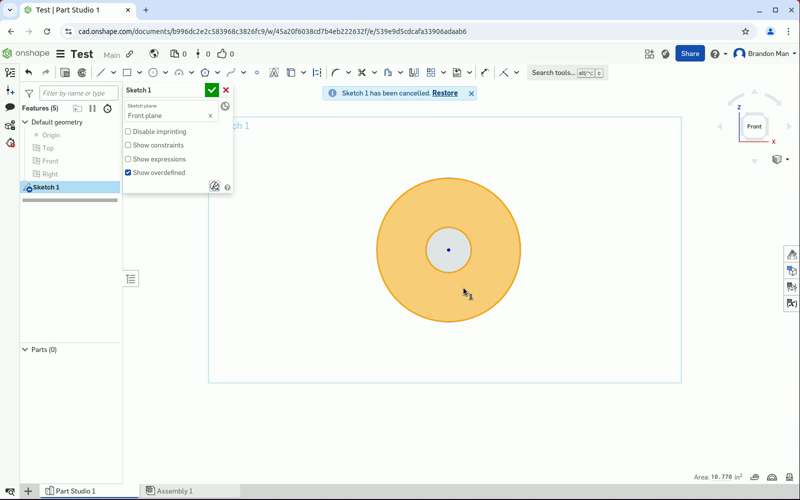
scroll(-6)
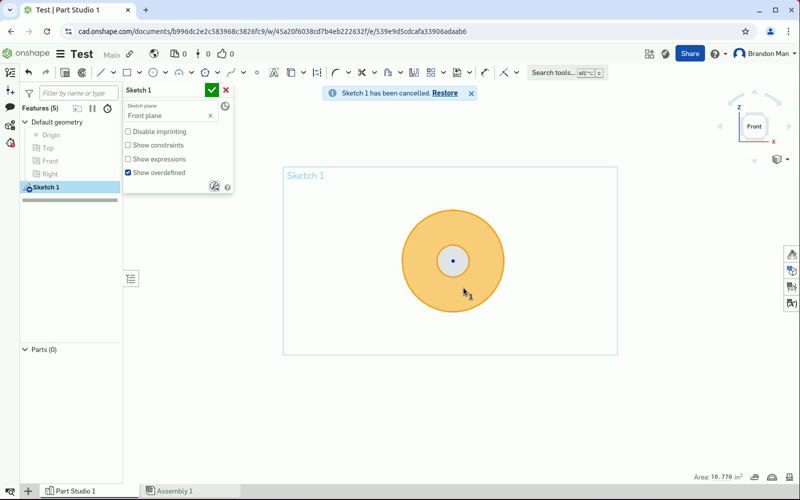
scroll(-6)
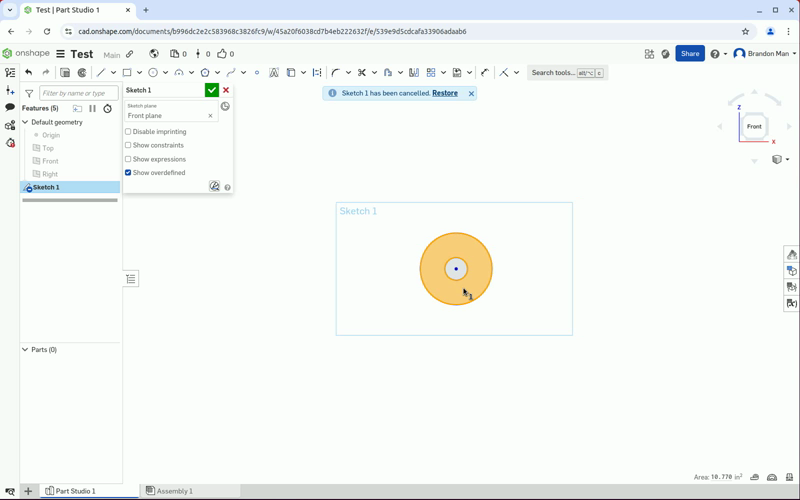
scroll(-6)
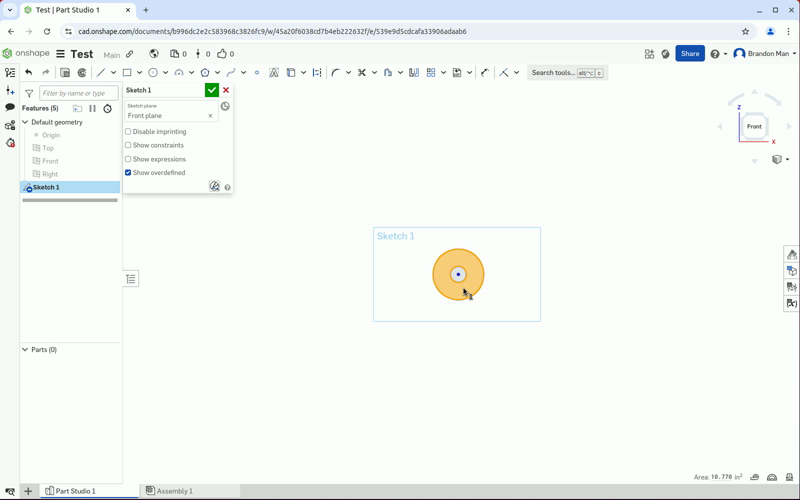
scroll(-6)
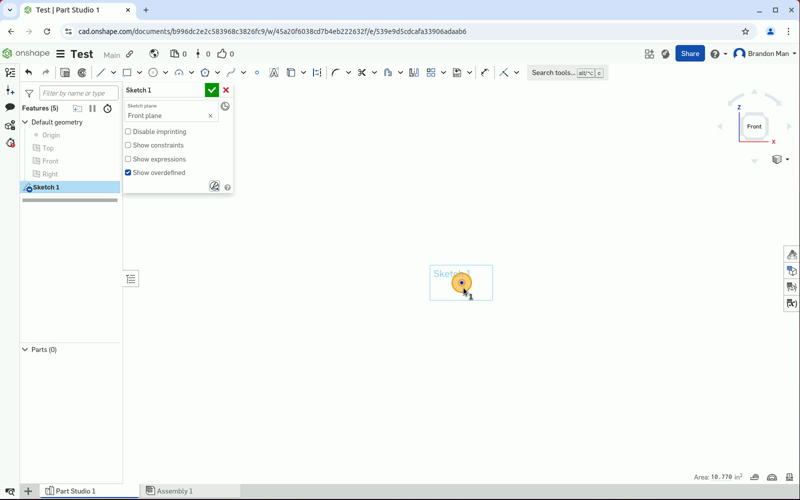
mouse_move(73, 352)
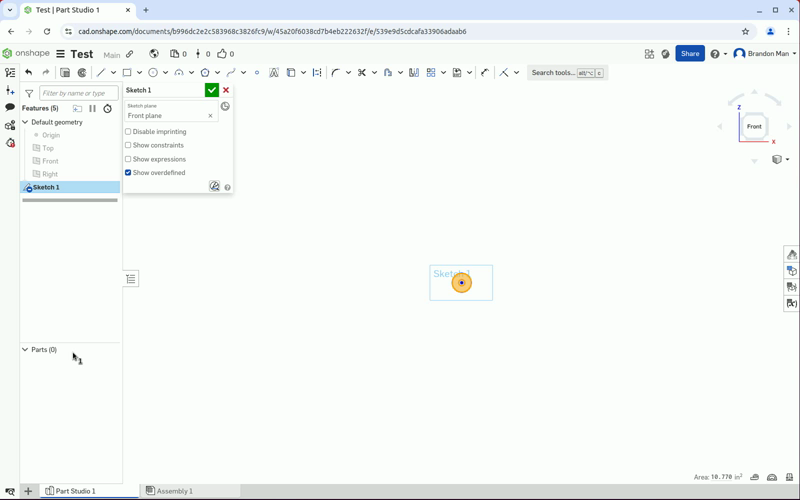
key(shift+y)
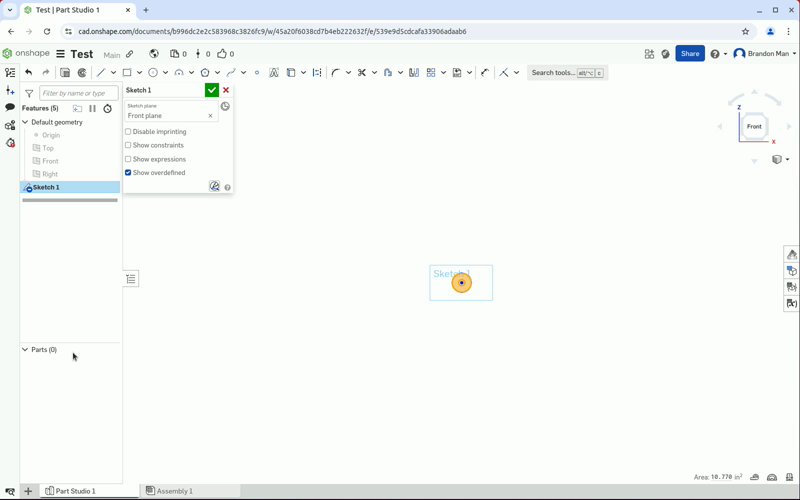
key(shift+e)
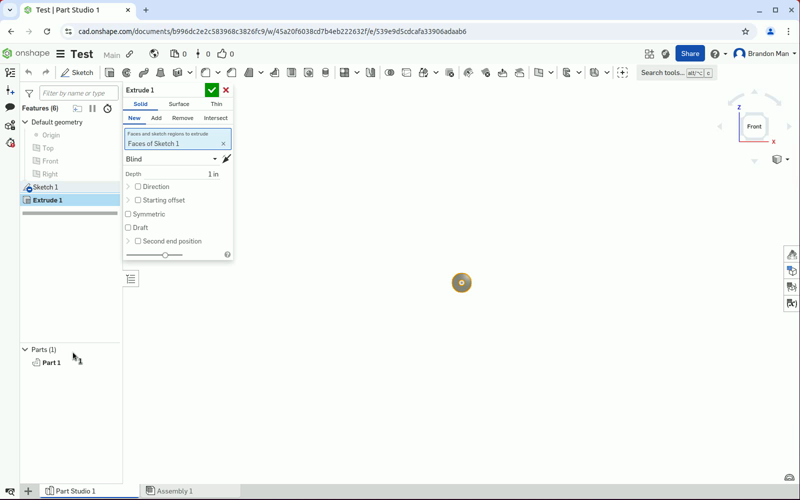
mouse_move(143, 106)
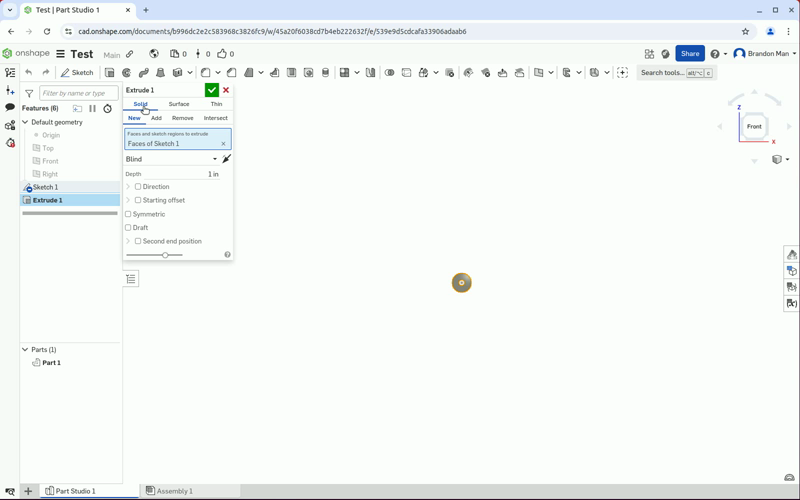
click(143, 106)
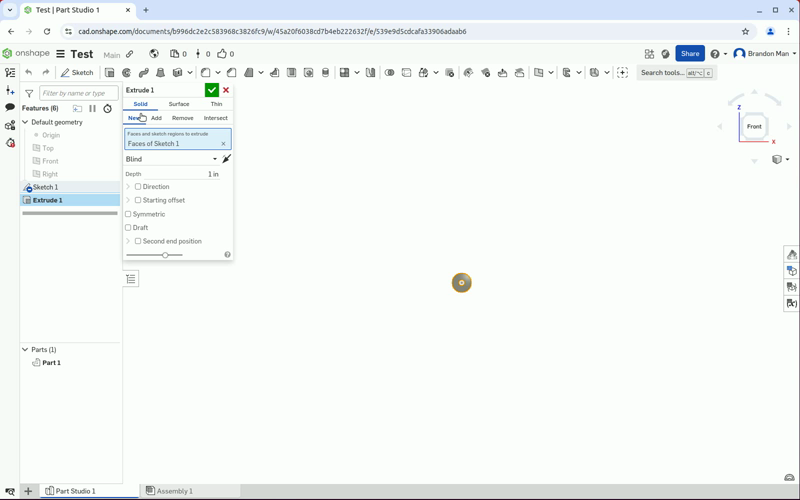
mouse_move(137, 120)
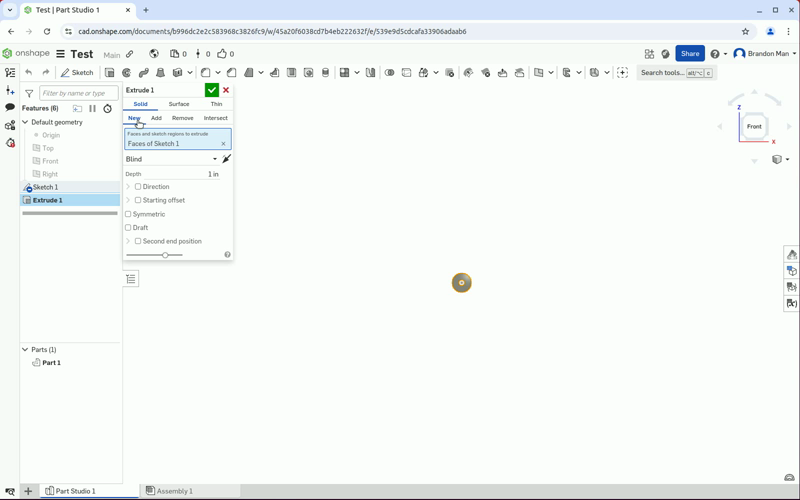
click(137, 120)
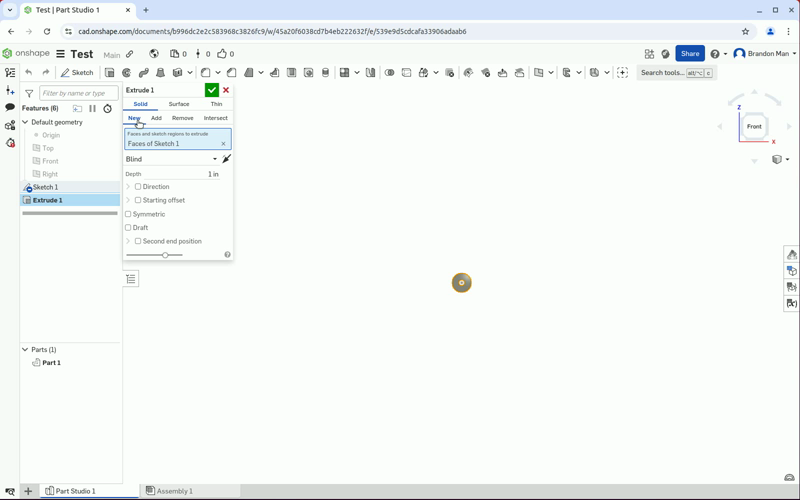
key(tab, 4)
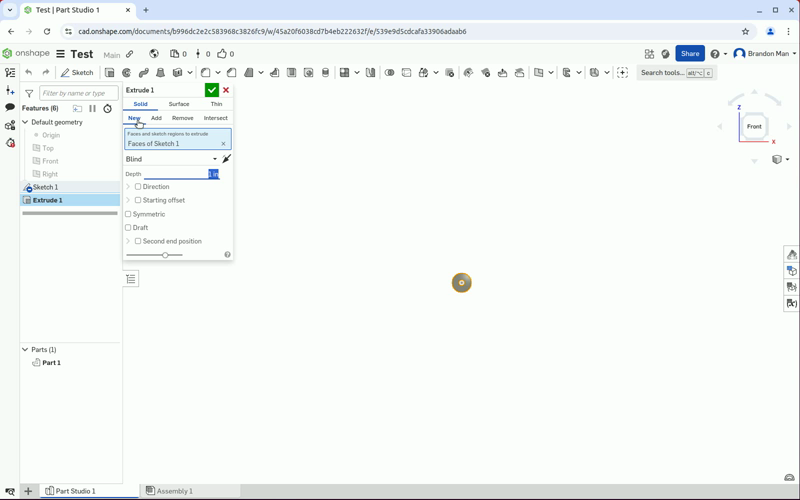
text(0.481)
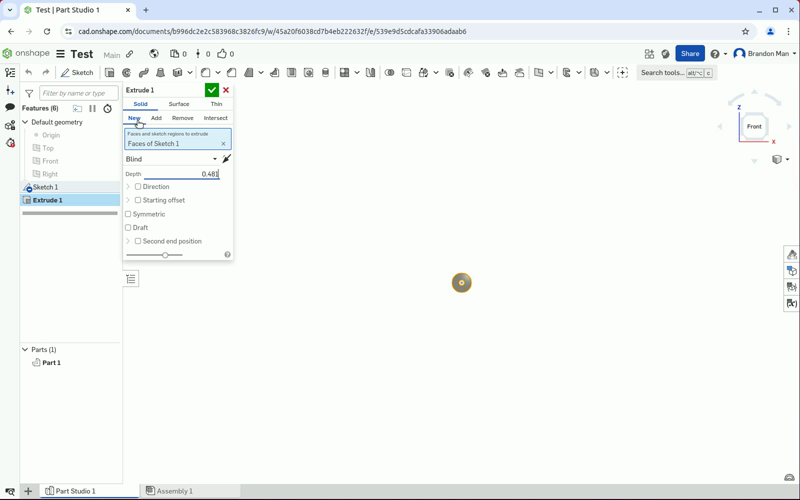
key(enter)
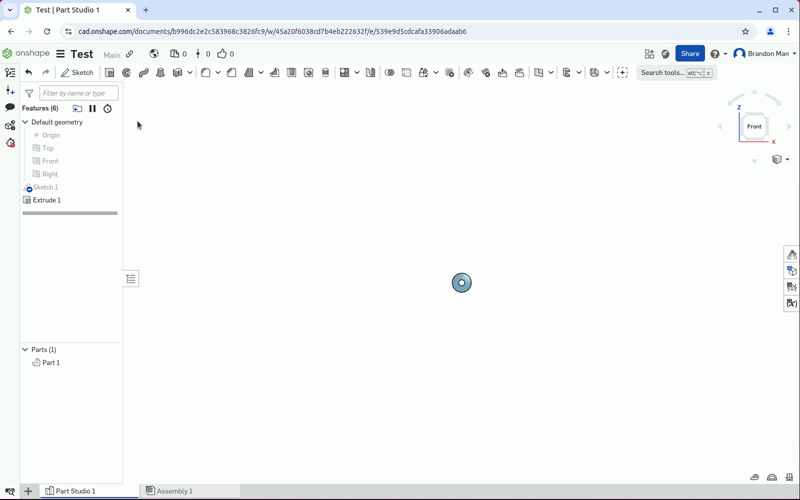
key(shift+h)
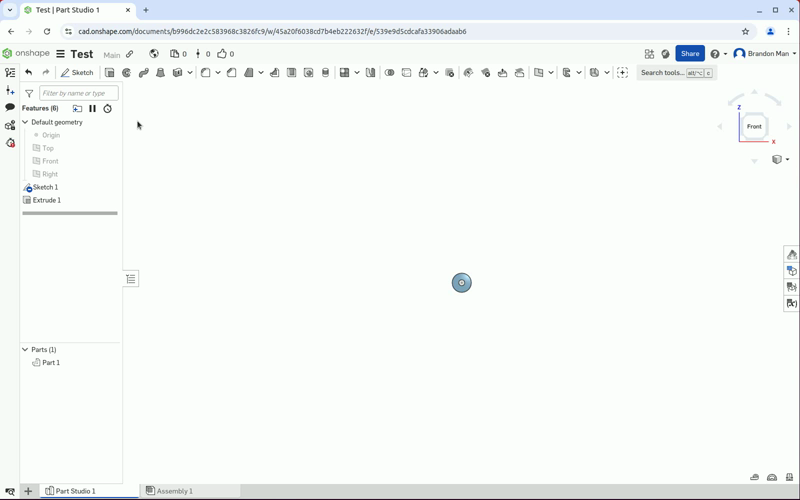
key(shift+h)
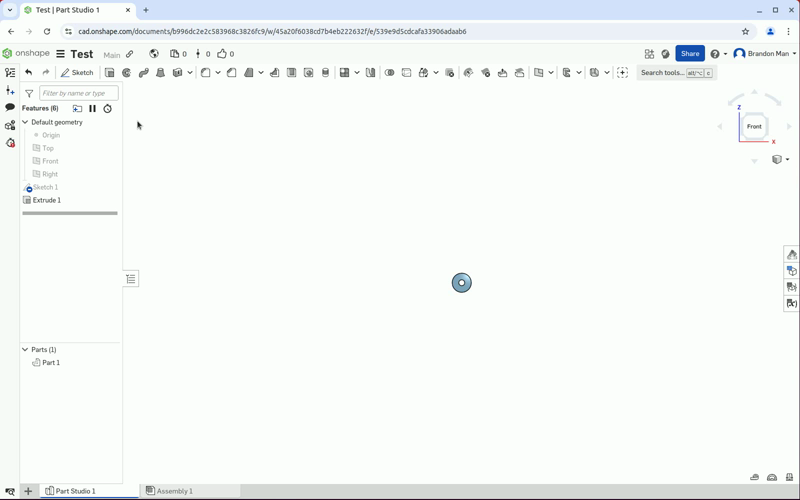
mouse_move(73, 189)
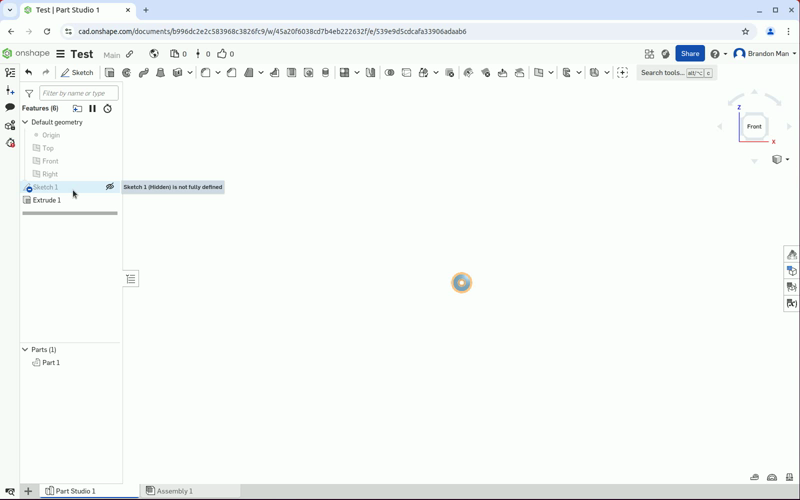
click(73, 189)
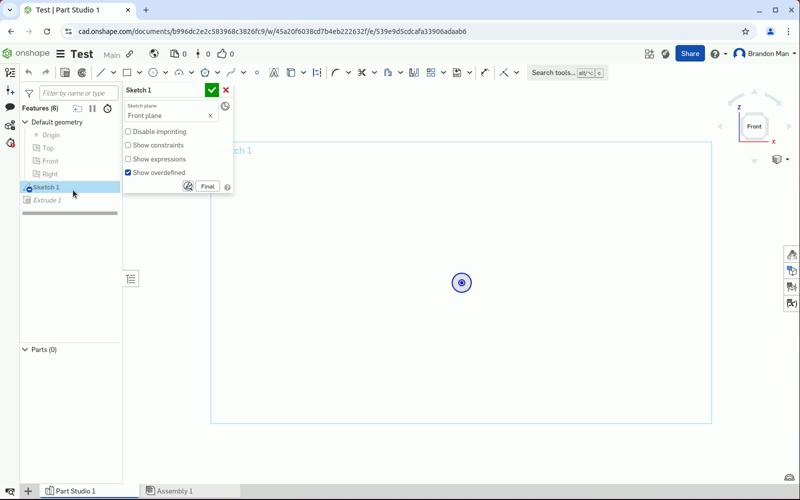
mouse_move(229, 92)
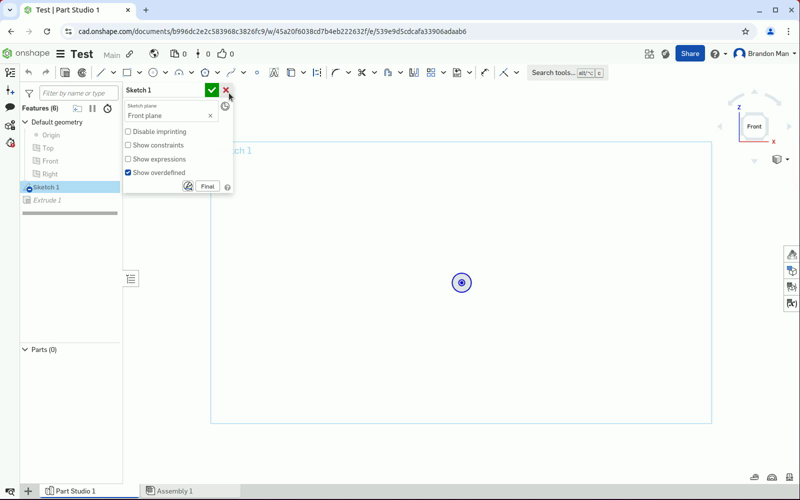
click(229, 92)
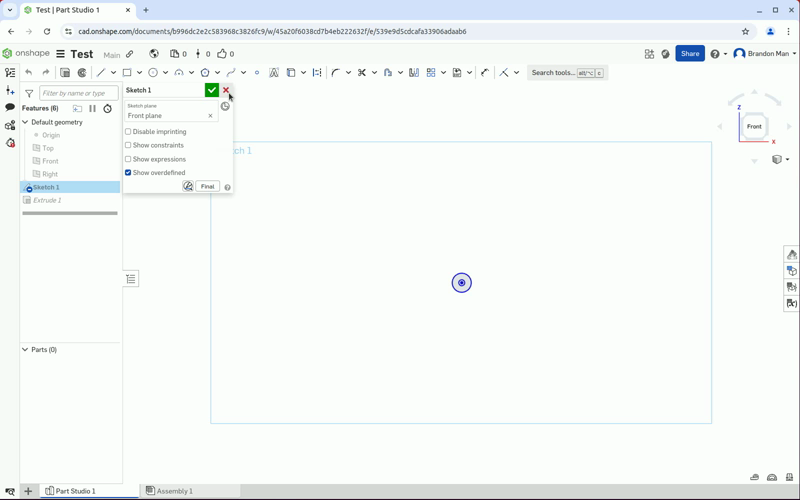
key(shift+s)
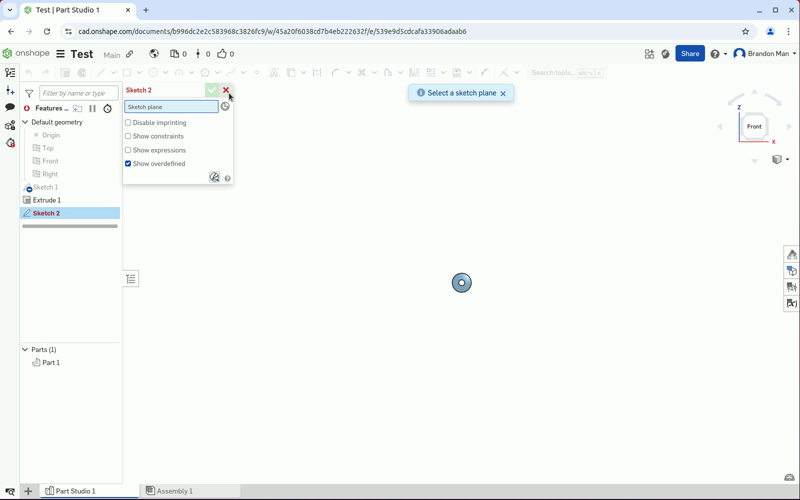
mouse_move(73, 163)
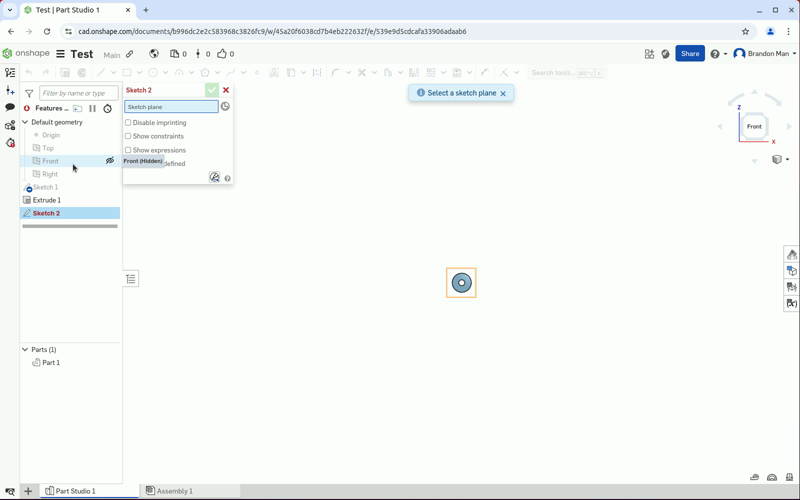
click(73, 163)
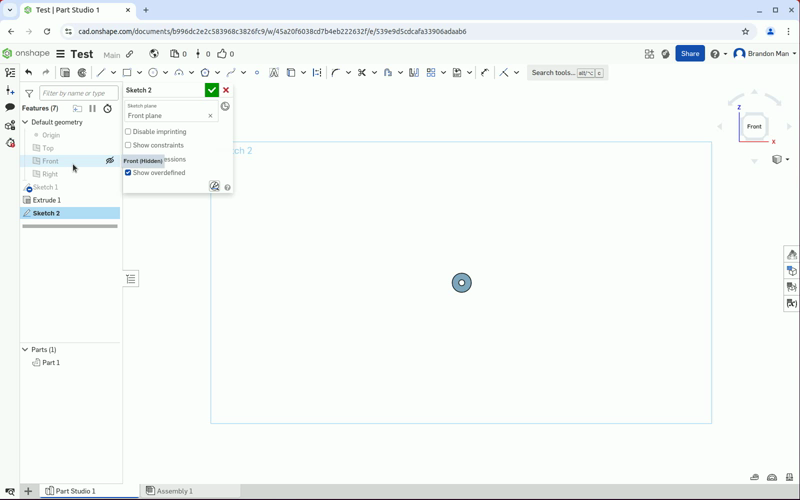
mouse_move(73, 352)
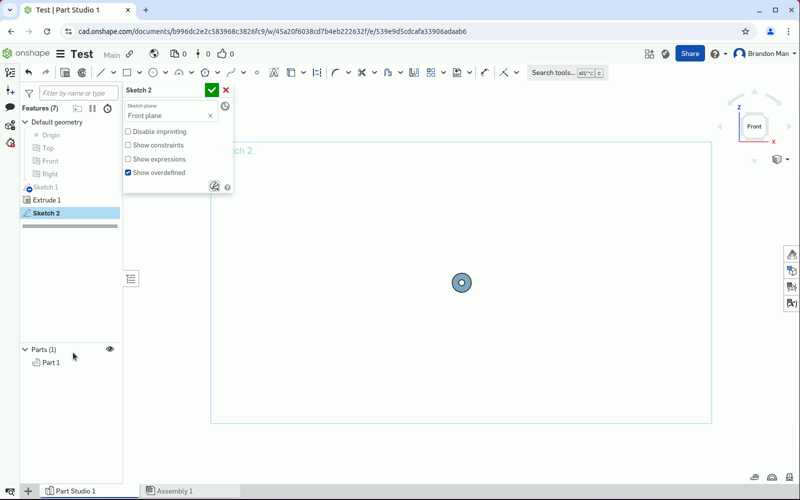
key(y)
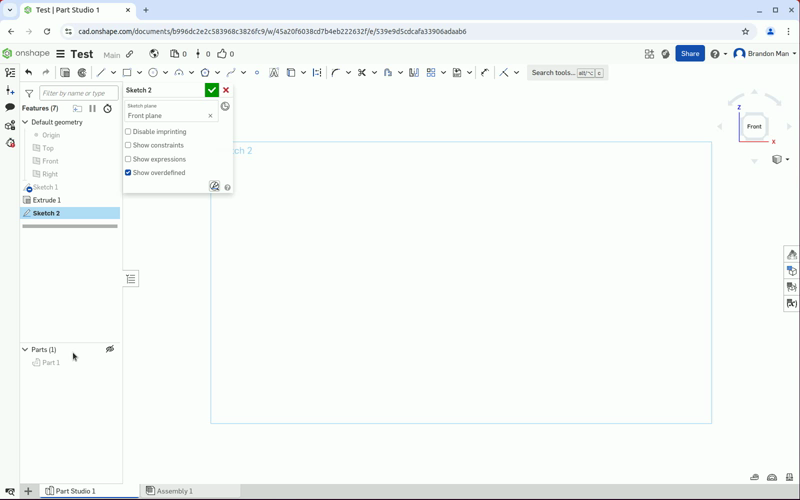
key(c)
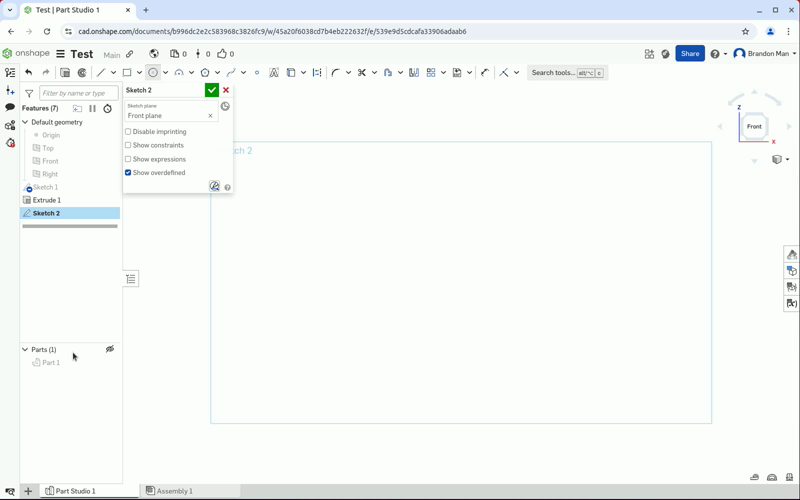
key_down(shift)
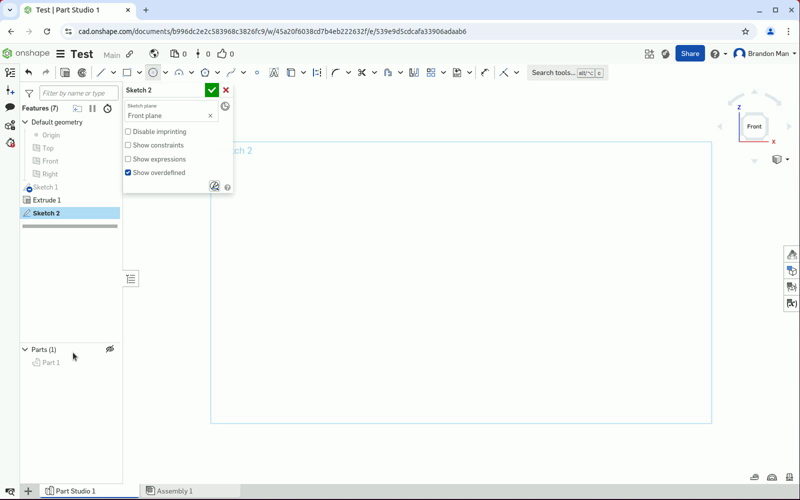
mouse_move(461, 178)
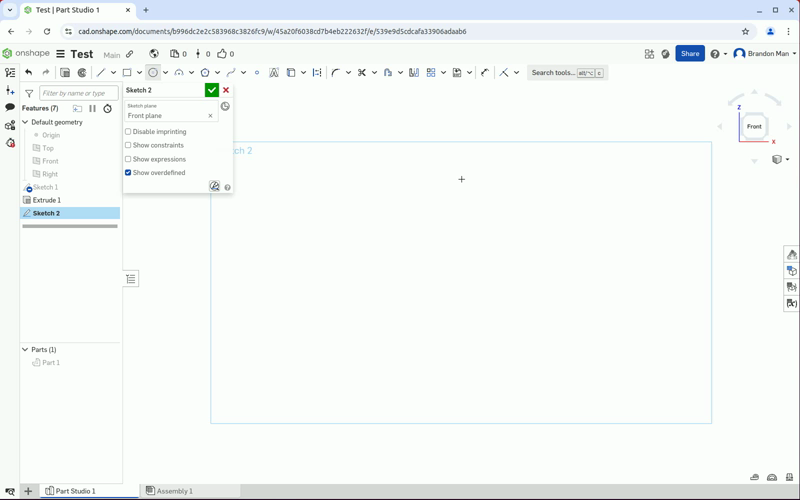
click(461, 178)
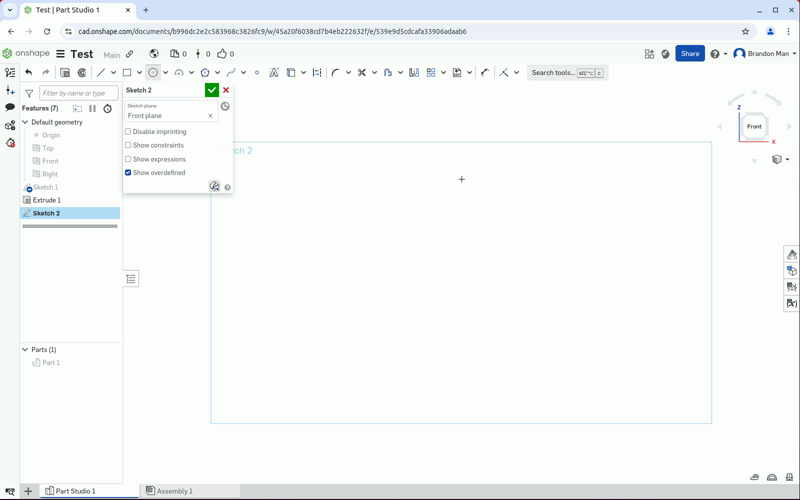
key_up(shift)
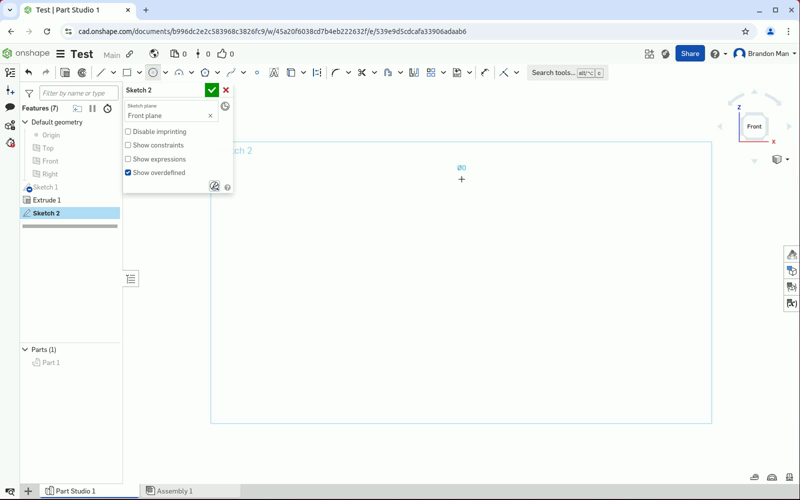
mouse_move(471, 178)
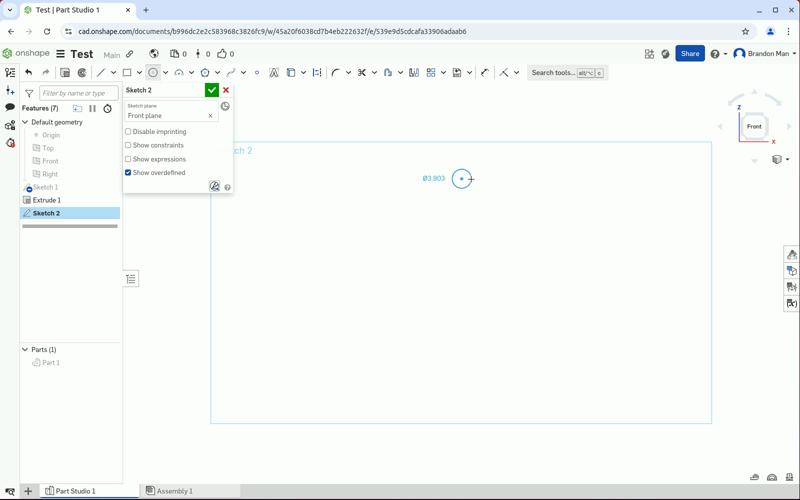
click(471, 178)
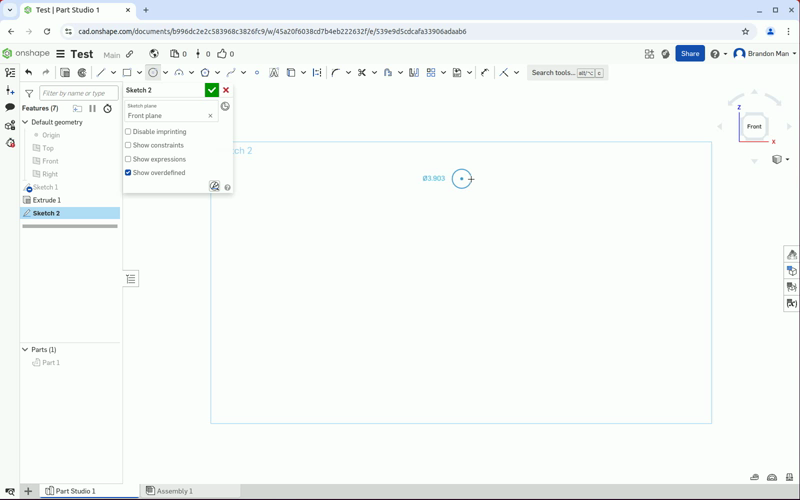
key(esc)
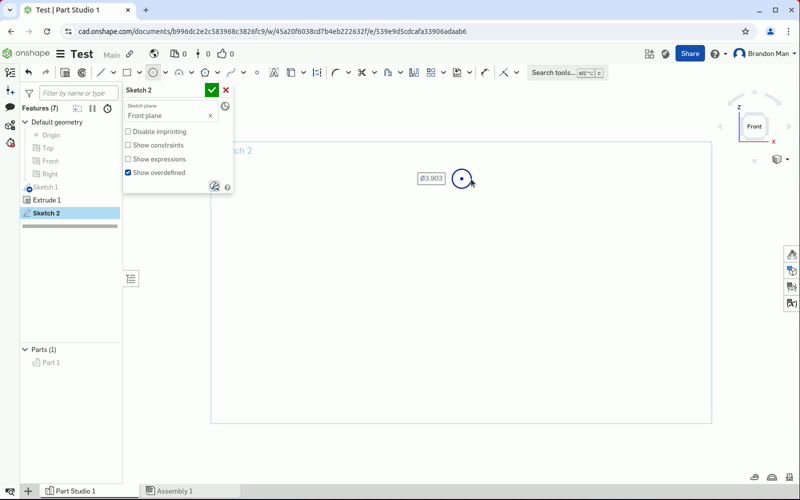
key(c)
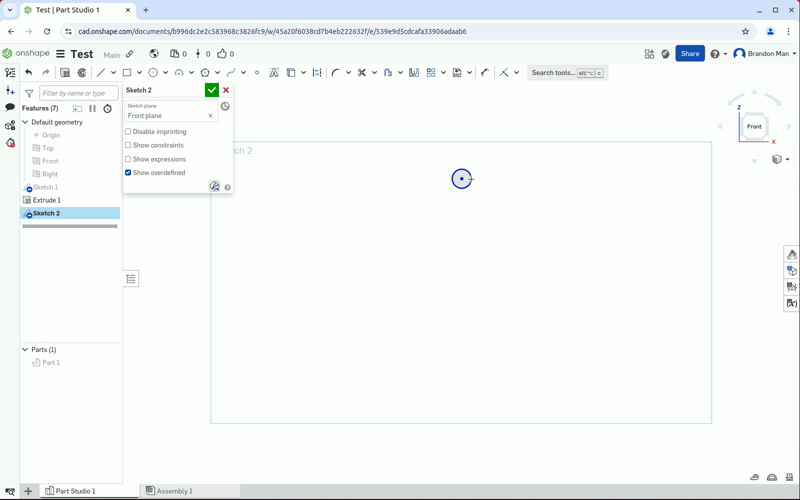
key_down(shift)
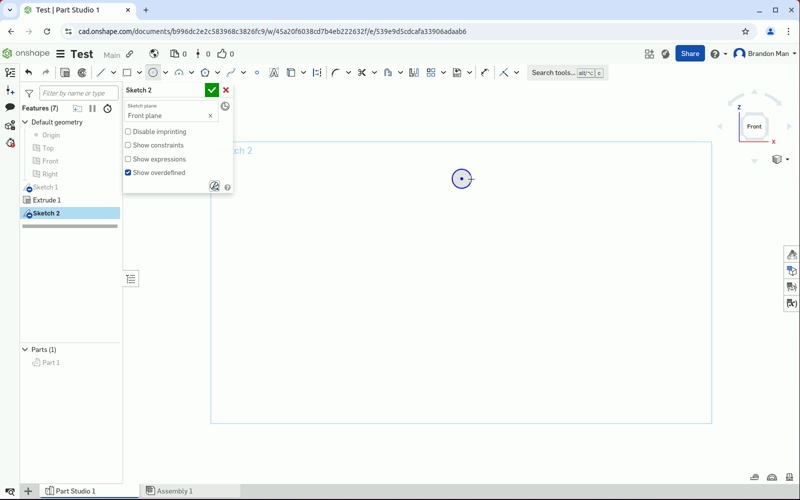
mouse_move(461, 178)
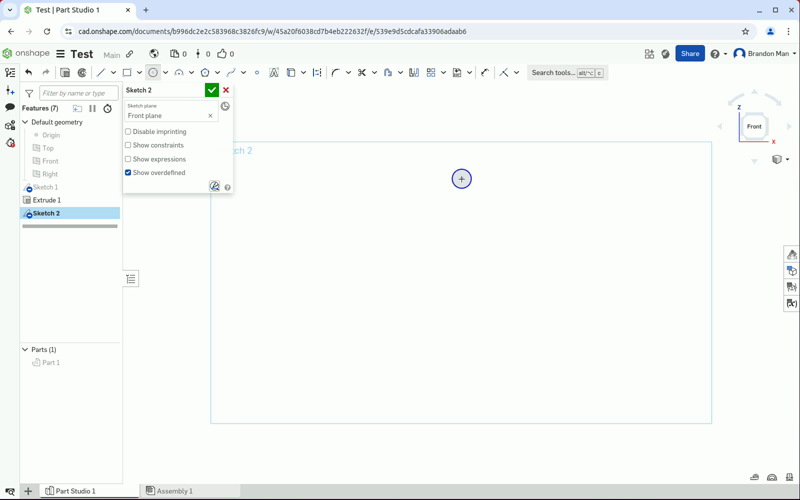
click(461, 178)
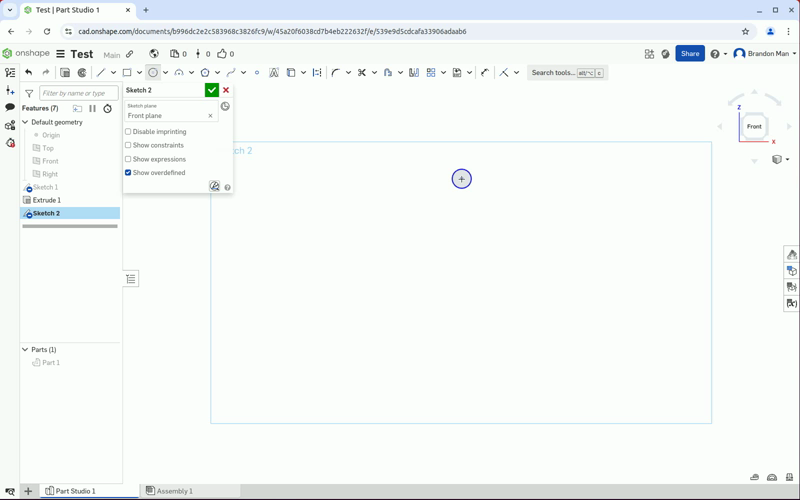
key_up(shift)
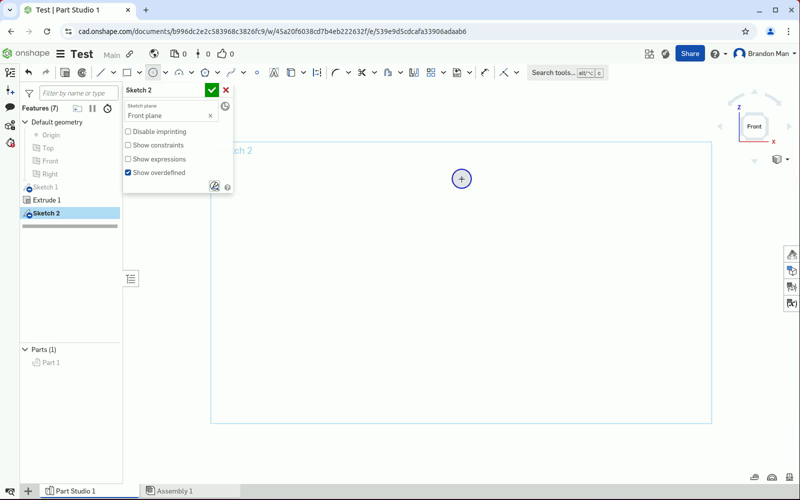
mouse_move(464, 178)
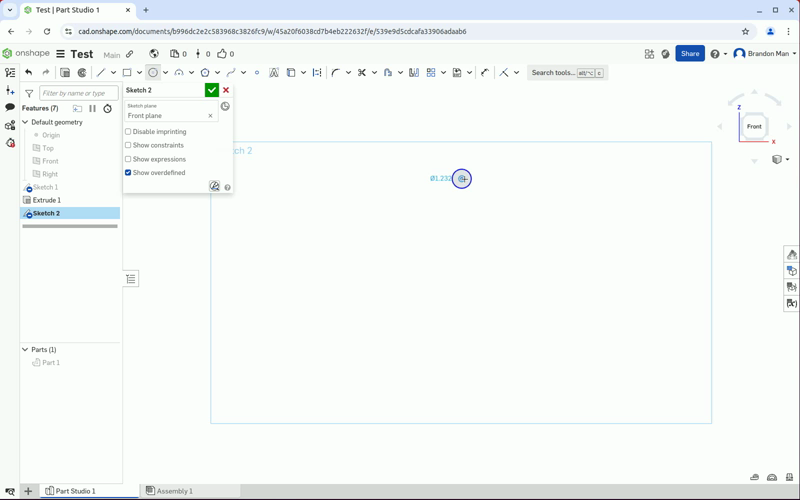
scroll(6)
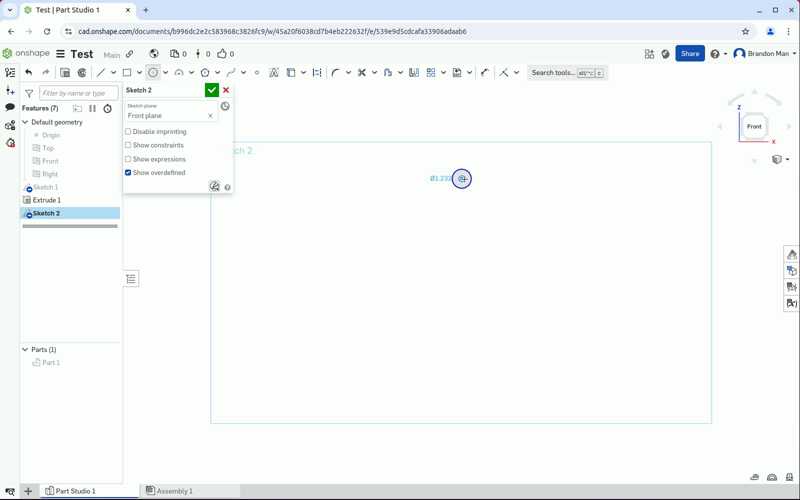
scroll(6)
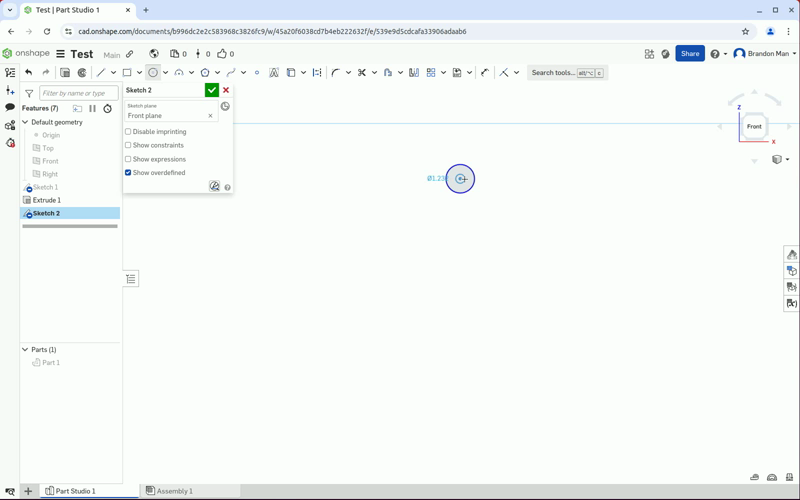
scroll(6)
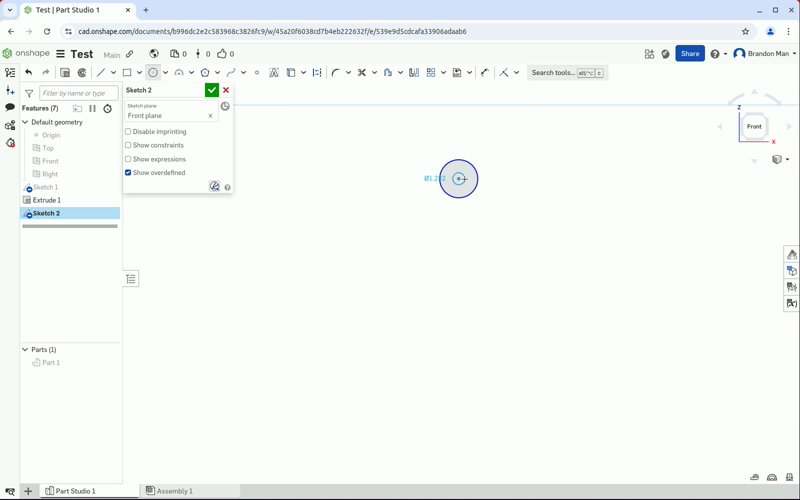
scroll(6)
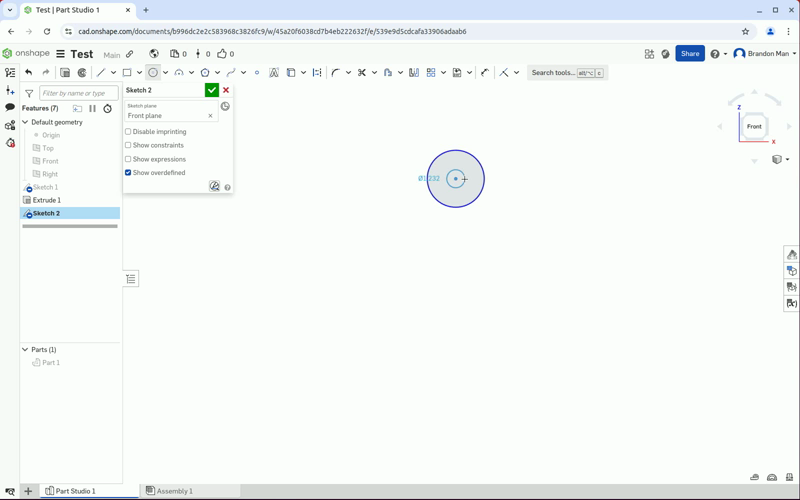
scroll(6)
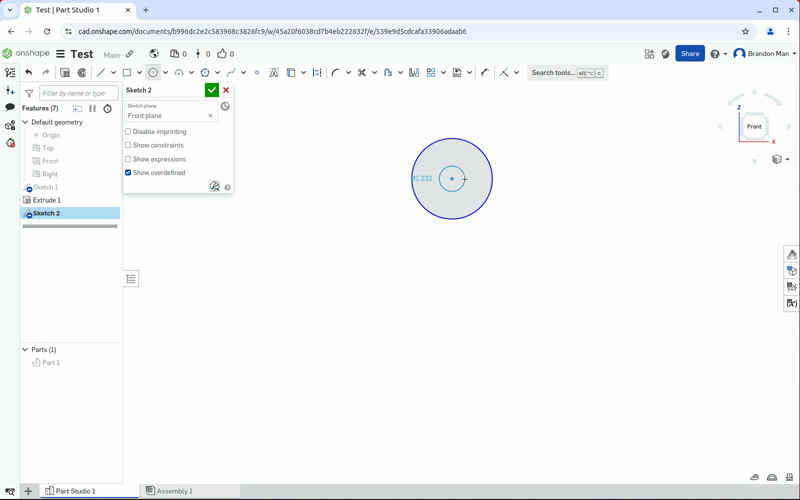
scroll(6)
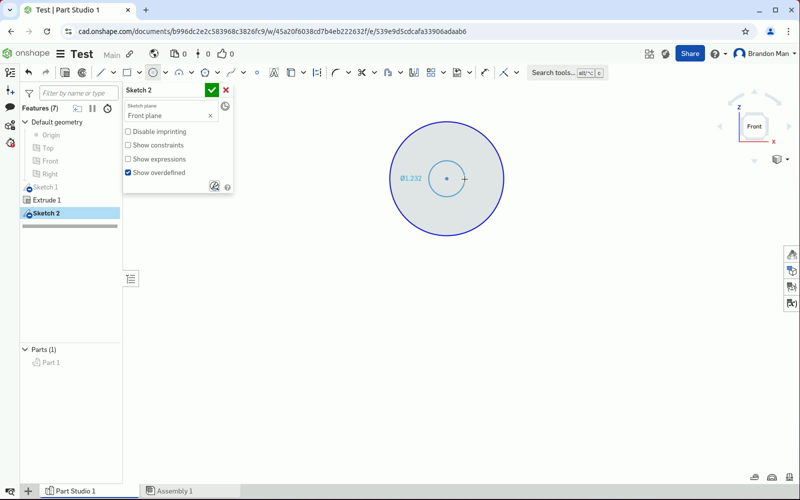
scroll(6)
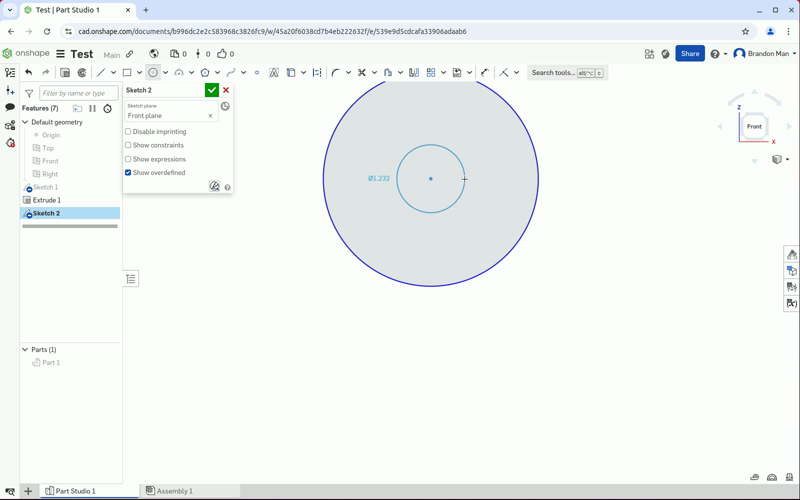
click(464, 178)
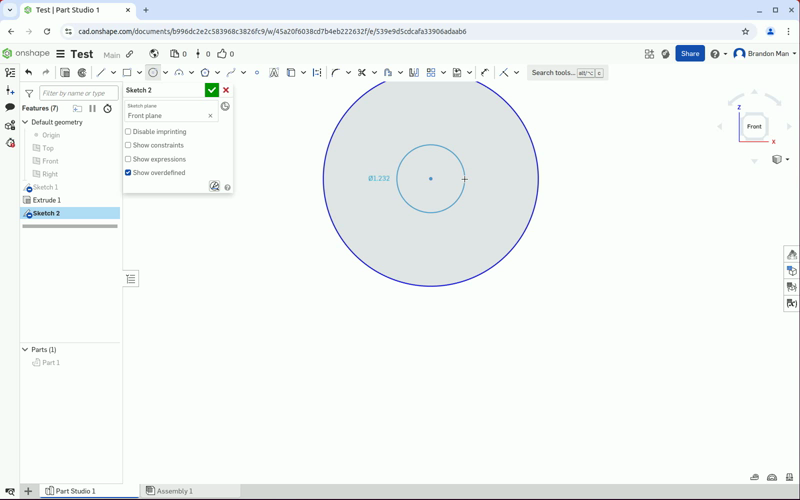
scroll(-6)
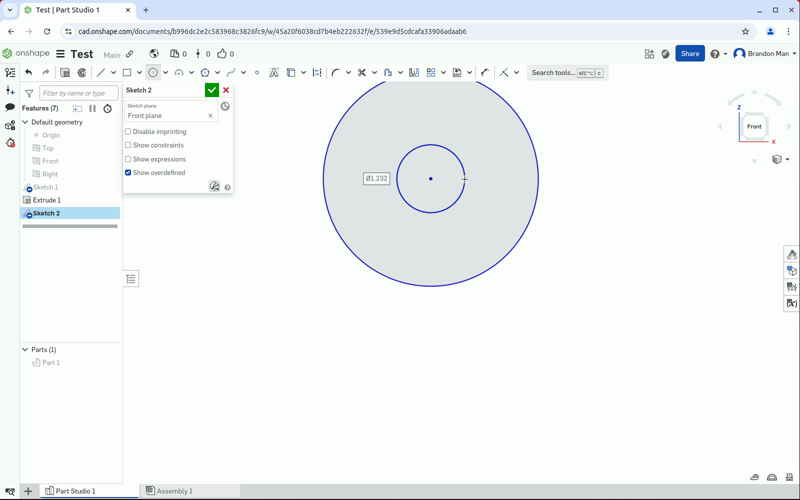
scroll(-6)
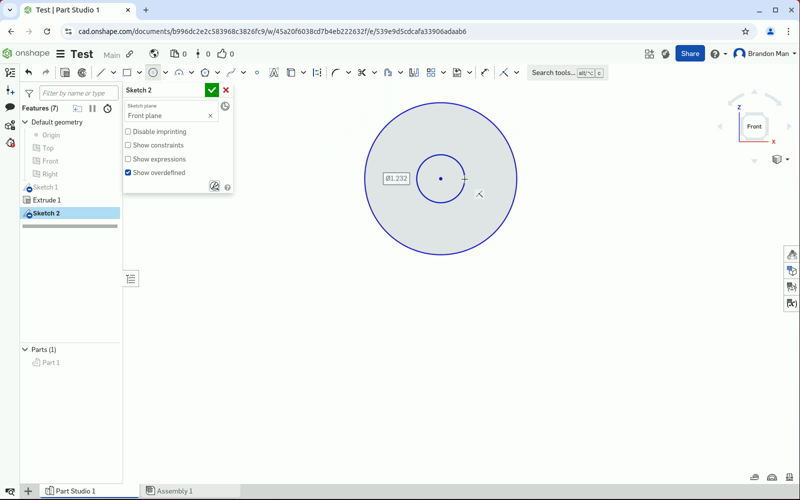
scroll(-6)
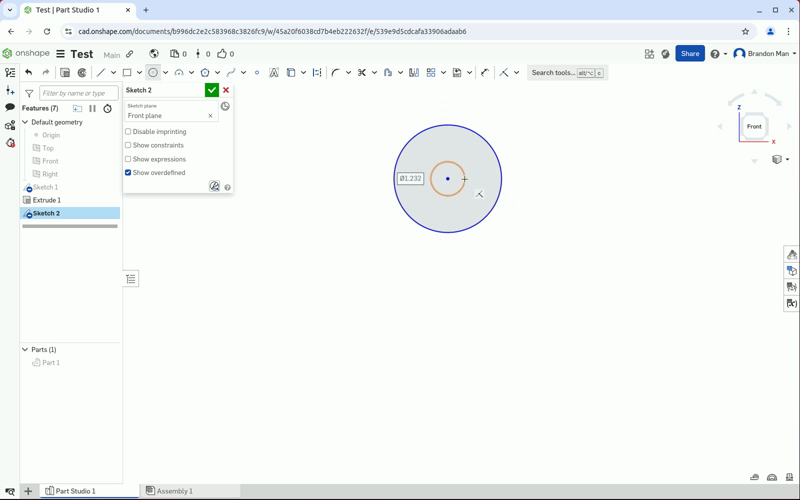
scroll(-6)
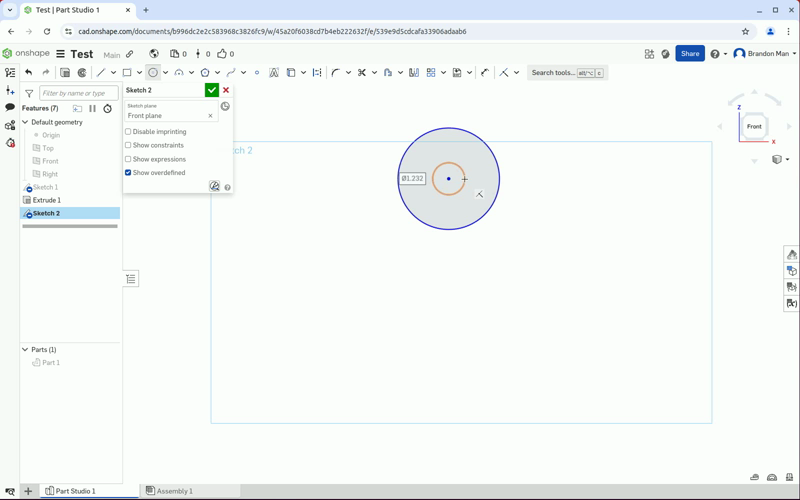
scroll(-6)
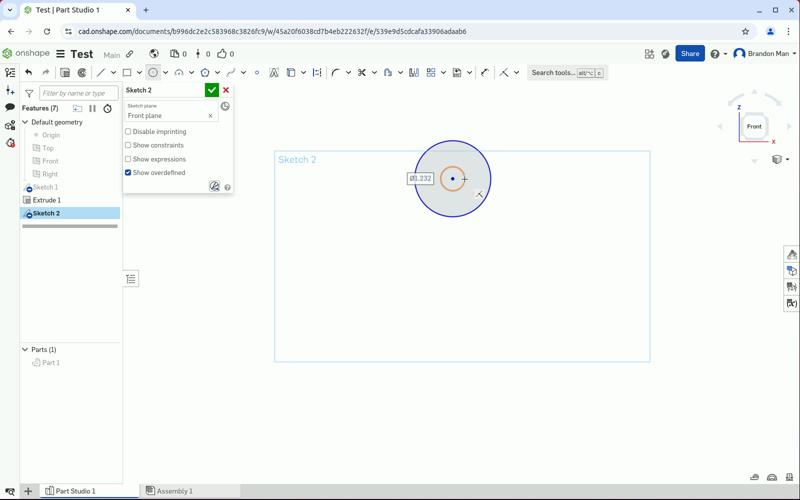
scroll(-6)
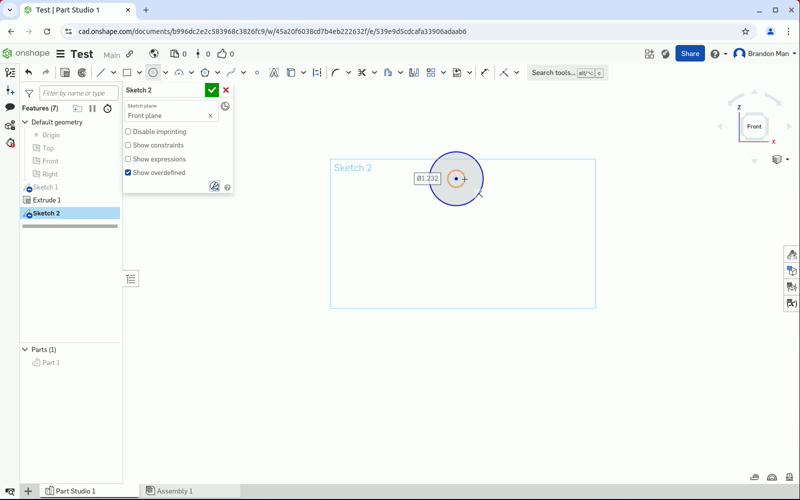
scroll(-6)
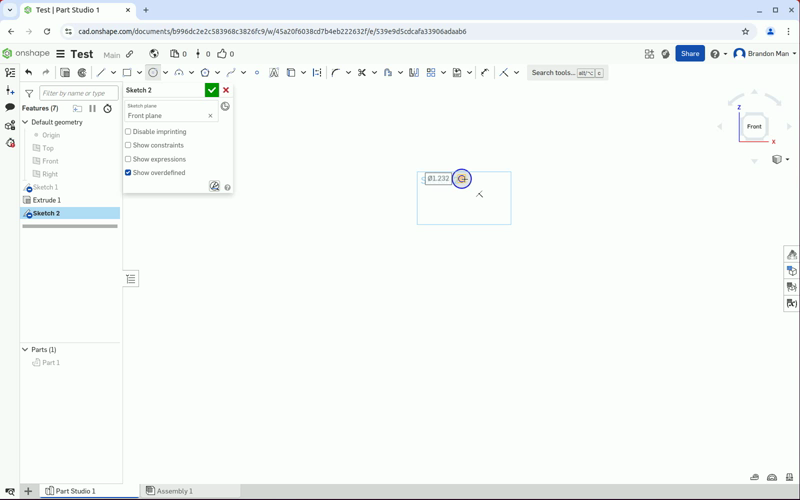
key(esc)
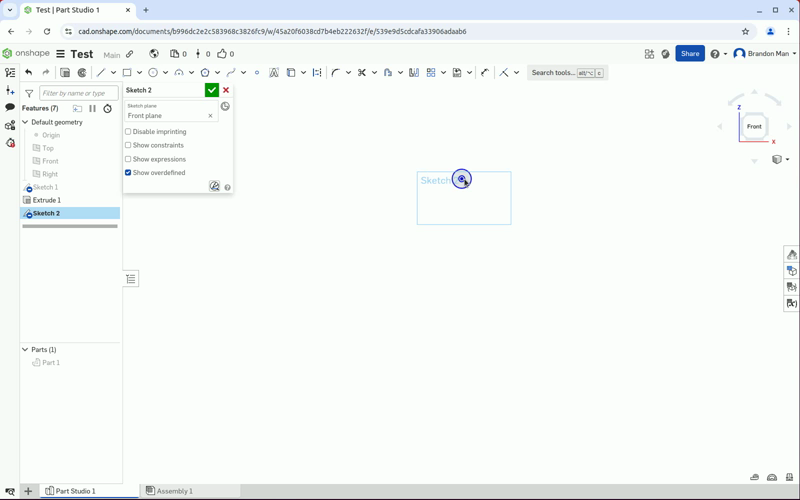
mouse_move(458, 176)
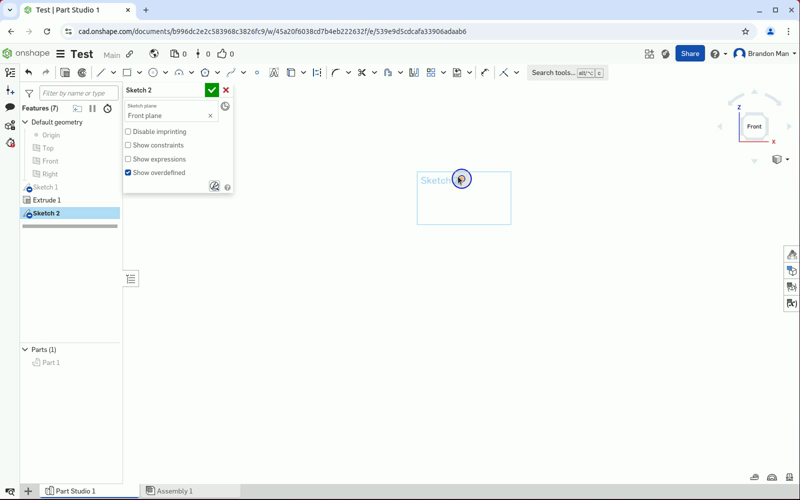
scroll(6)
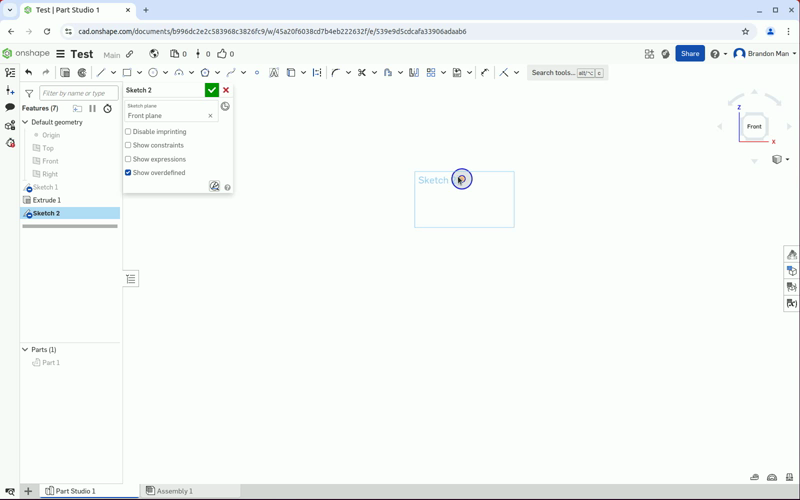
scroll(6)
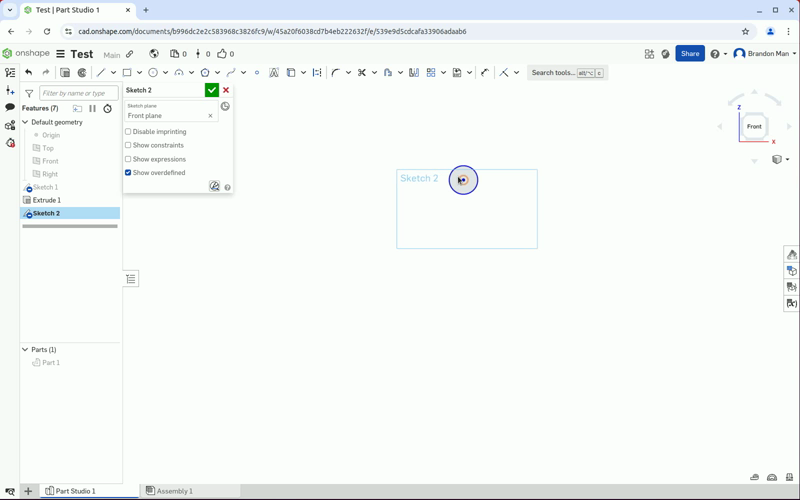
scroll(6)
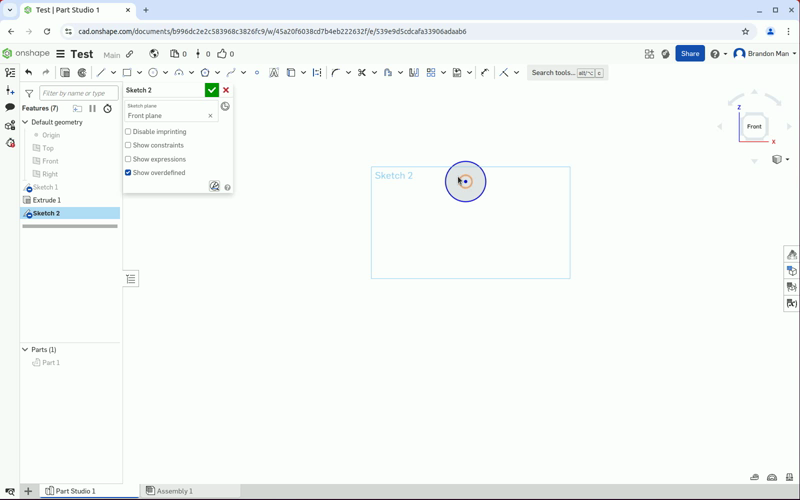
scroll(6)
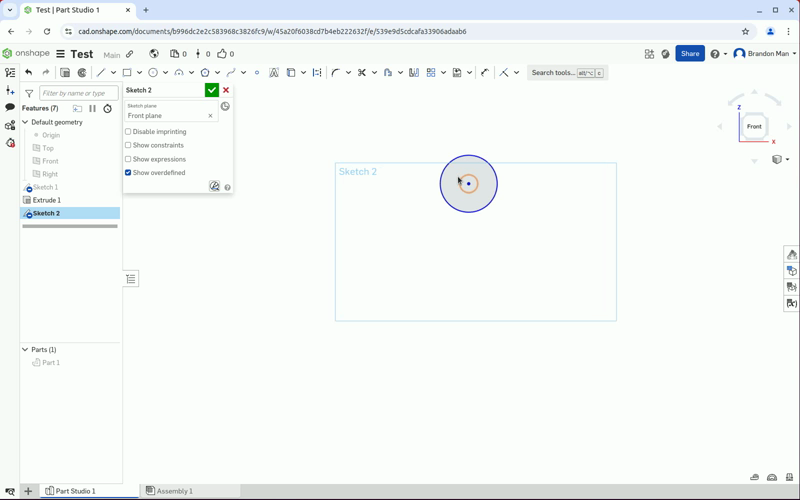
scroll(6)
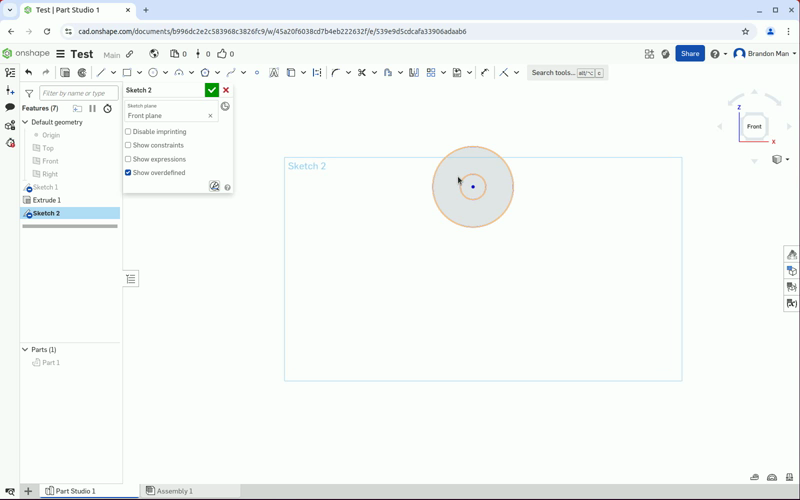
scroll(6)
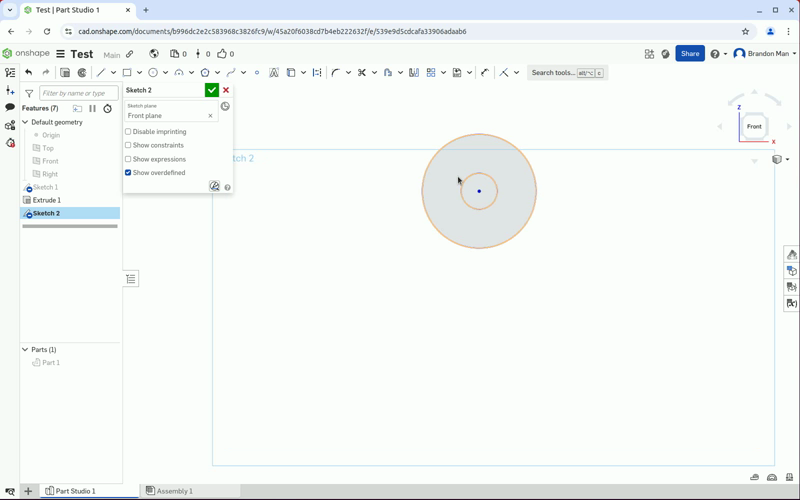
scroll(6)
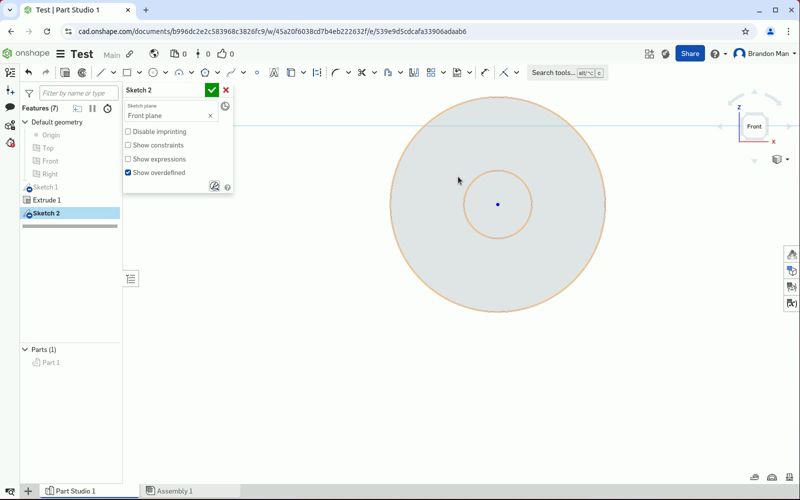
click(458, 176)
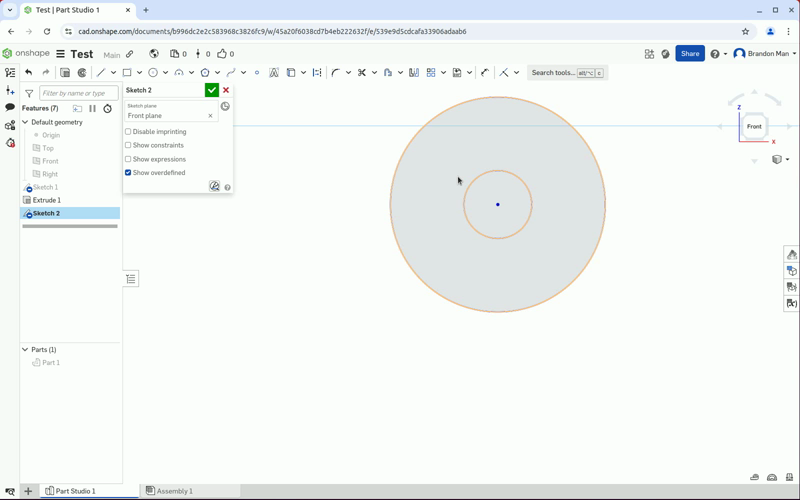
scroll(-6)
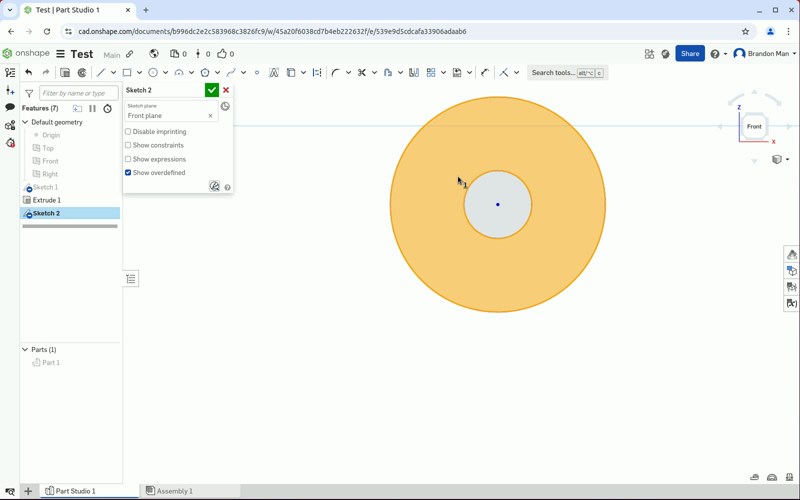
scroll(-6)
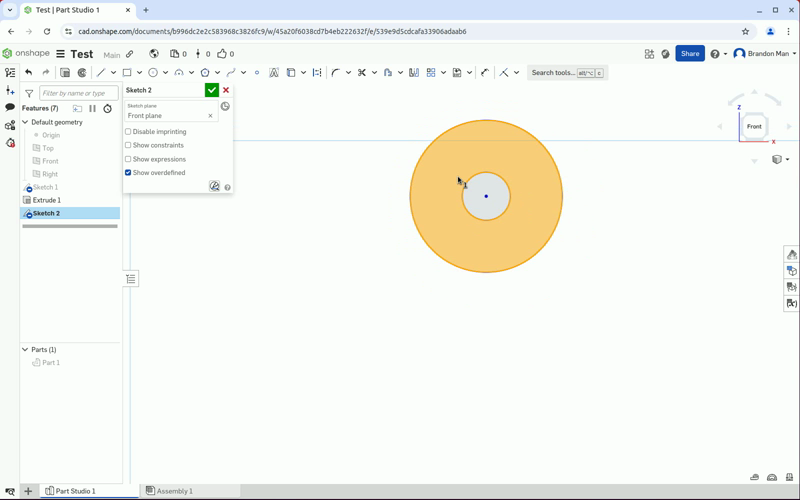
scroll(-6)
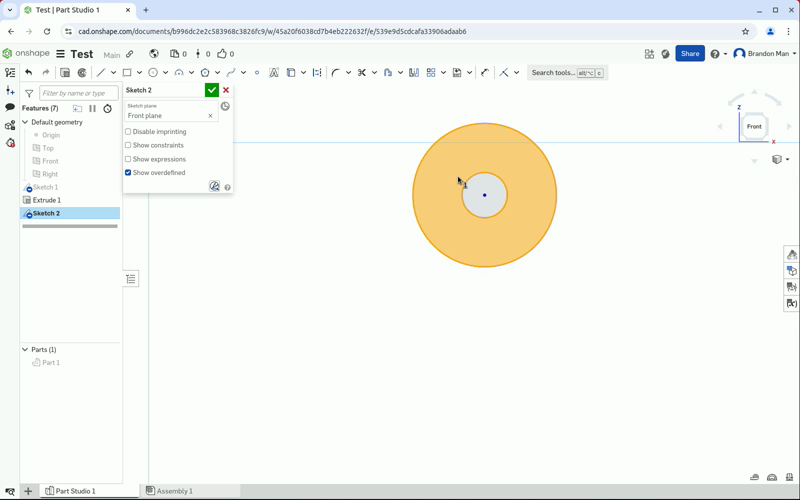
scroll(-6)
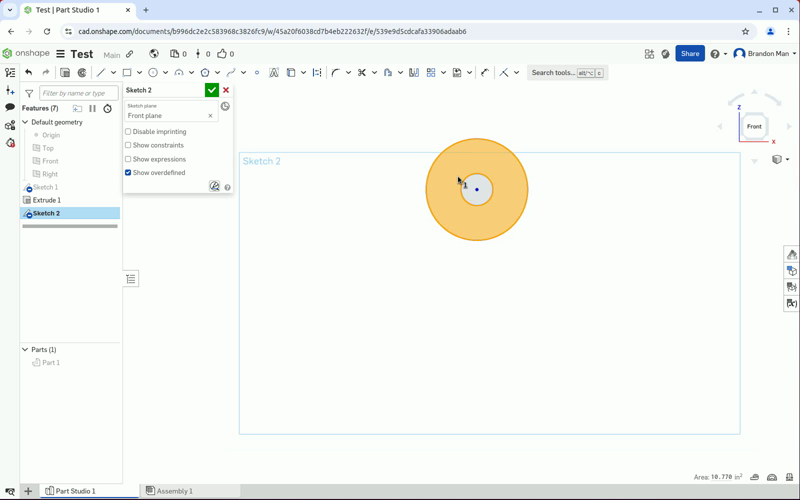
scroll(-6)
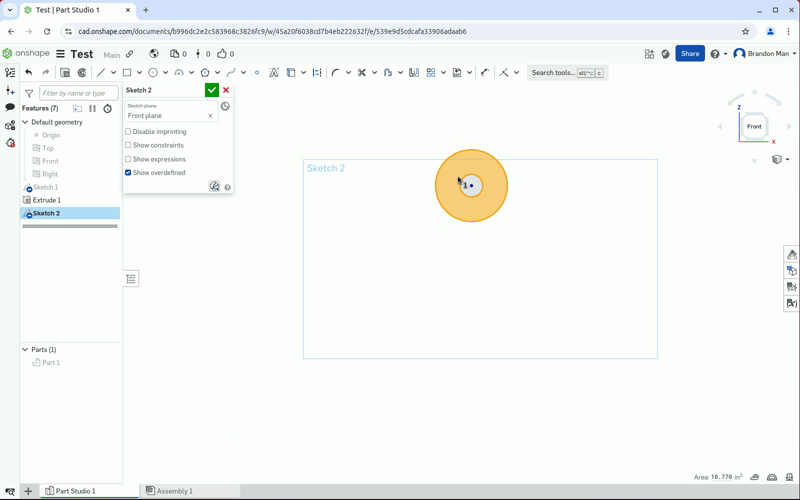
scroll(-6)
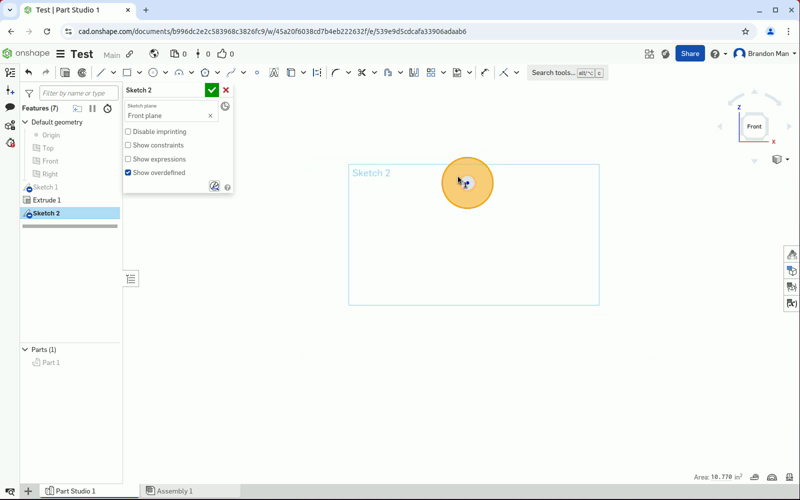
scroll(-6)
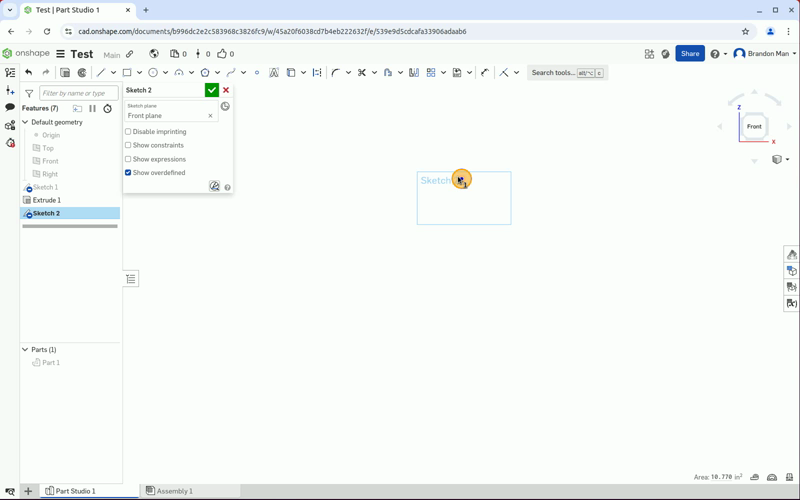
mouse_move(73, 352)
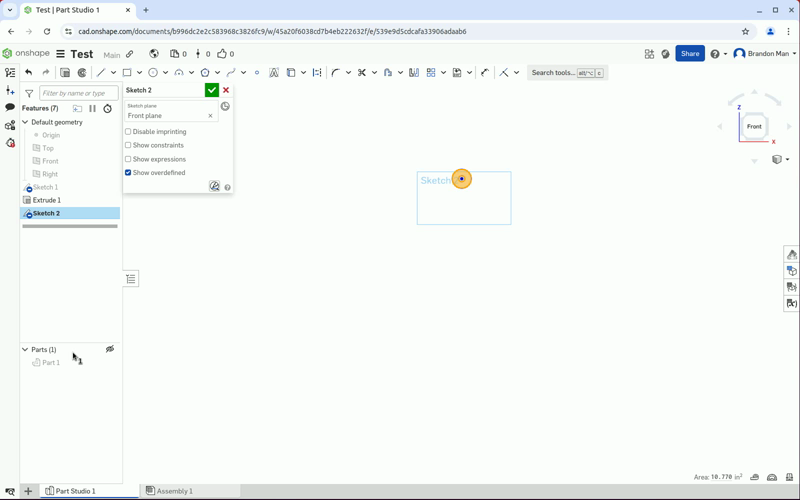
key(shift+y)
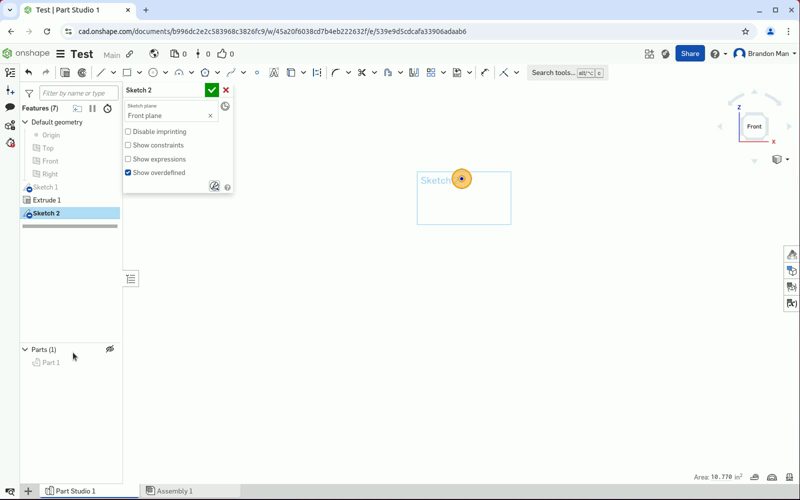
key(shift+e)
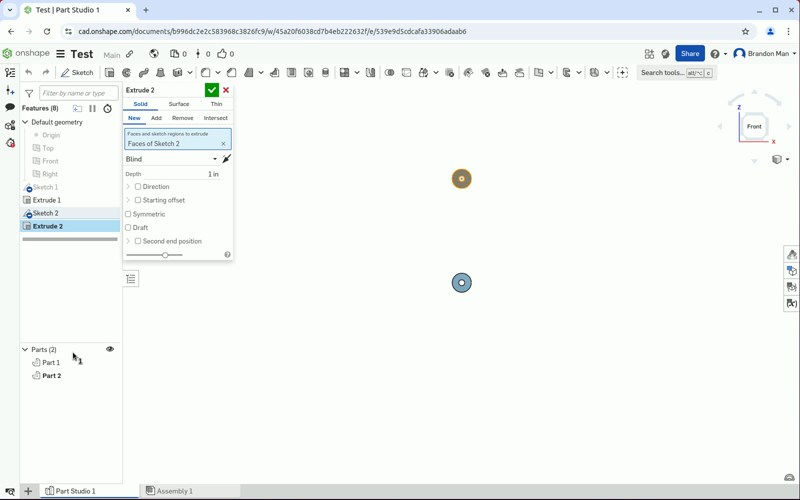
mouse_move(143, 106)
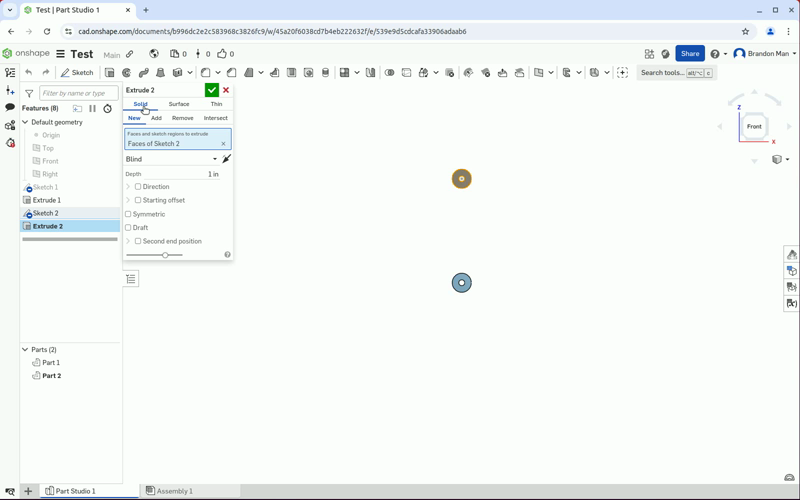
click(143, 106)
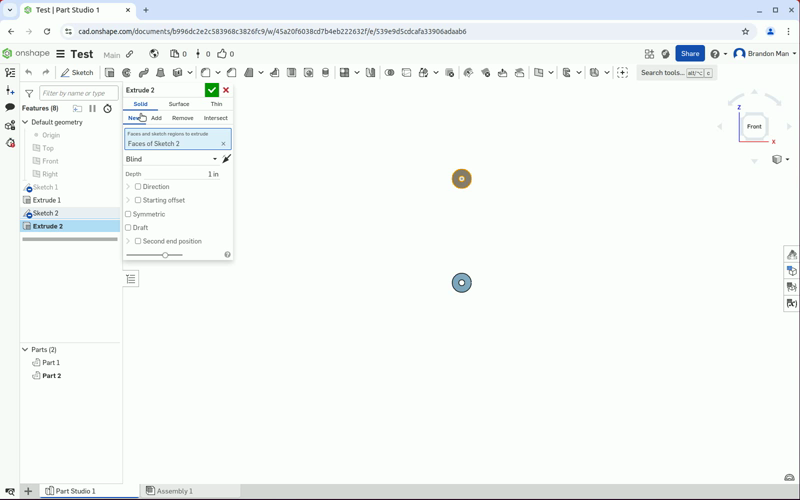
mouse_move(137, 120)
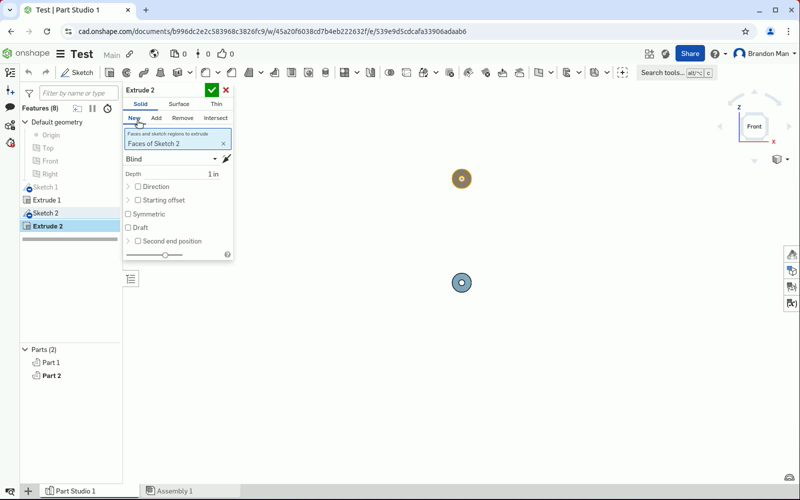
click(137, 120)
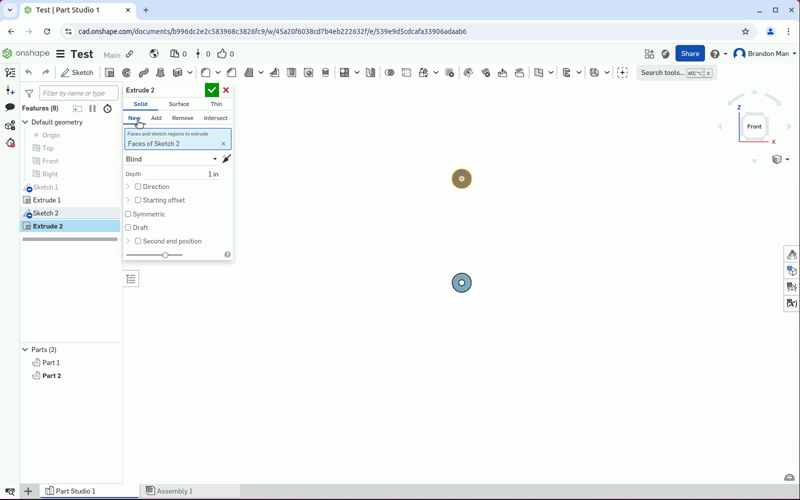
key(tab, 4)
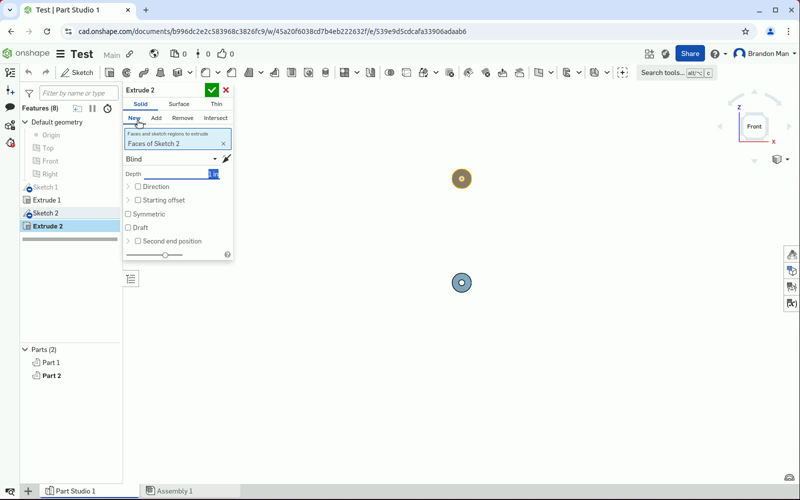
text(0.481)
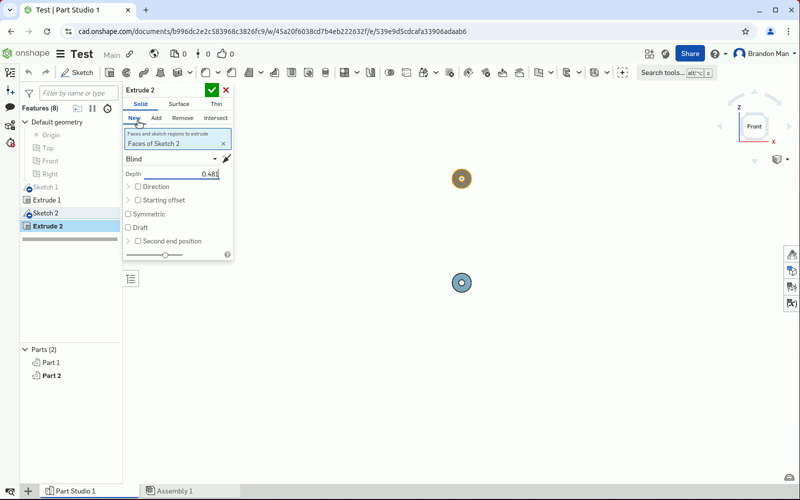
key(enter)
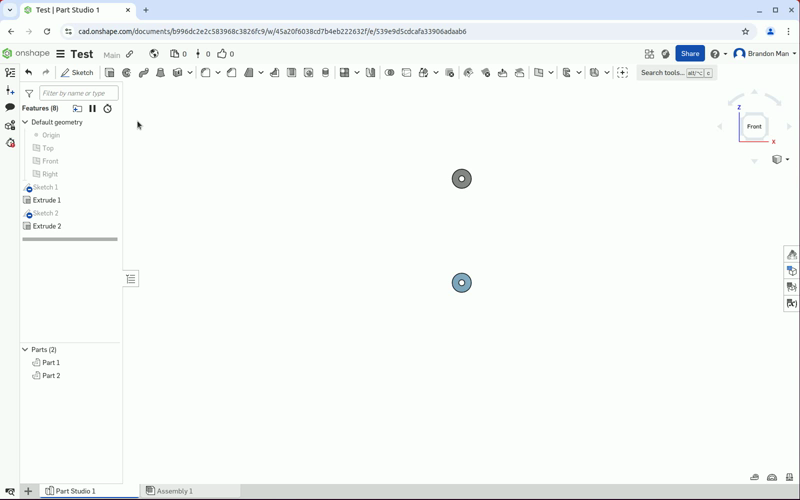
key(shift+h)
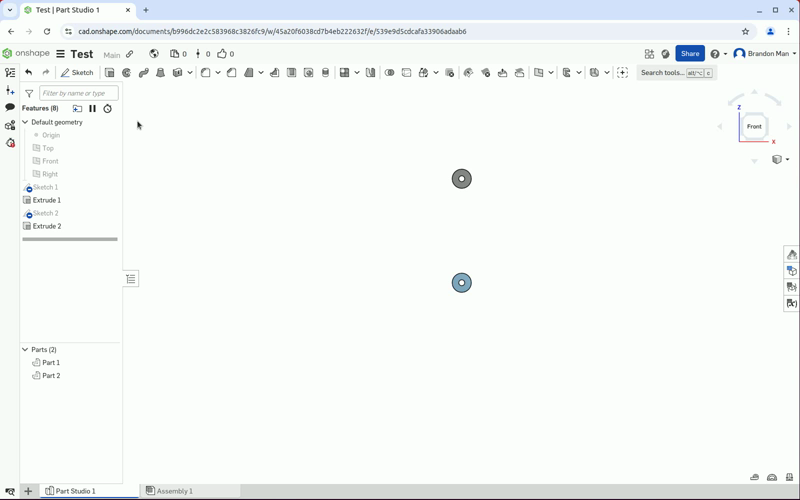
key(shift+h)
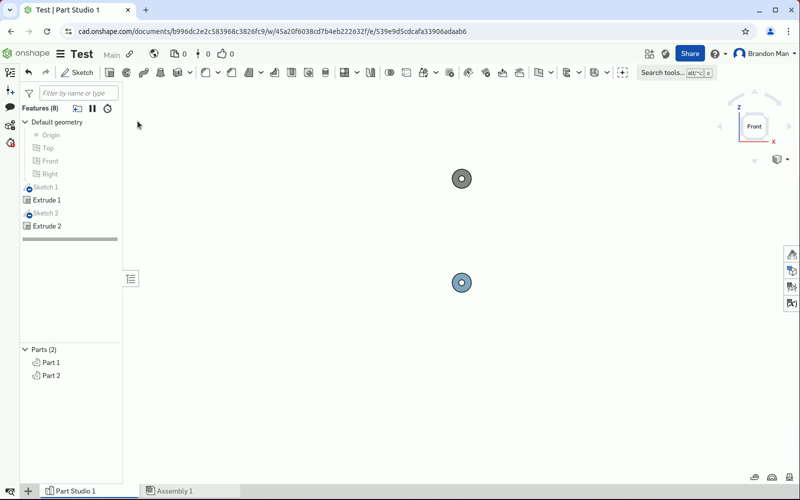
mouse_move(73, 189)
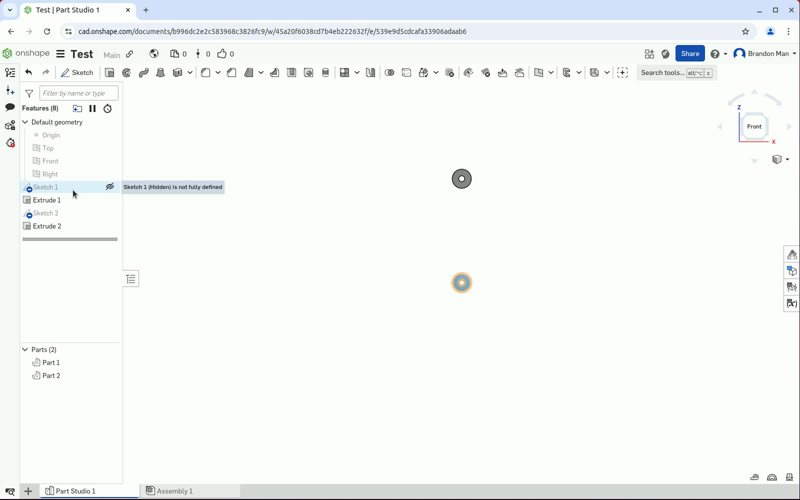
click(73, 189)
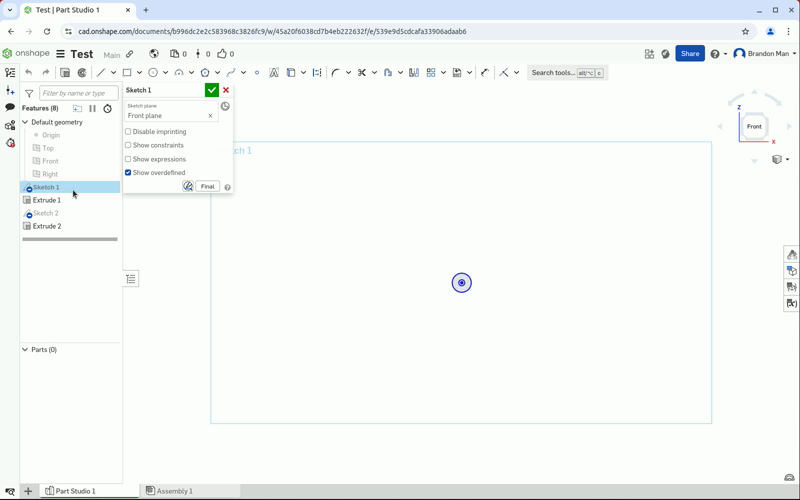
mouse_move(229, 92)
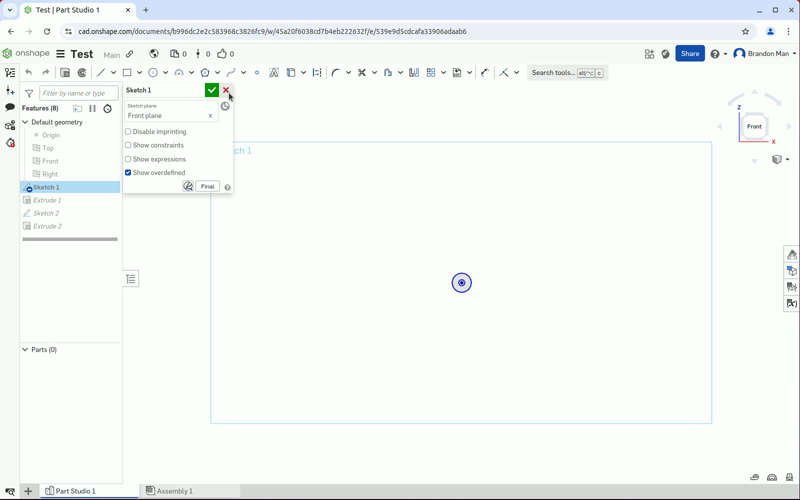
click(229, 92)
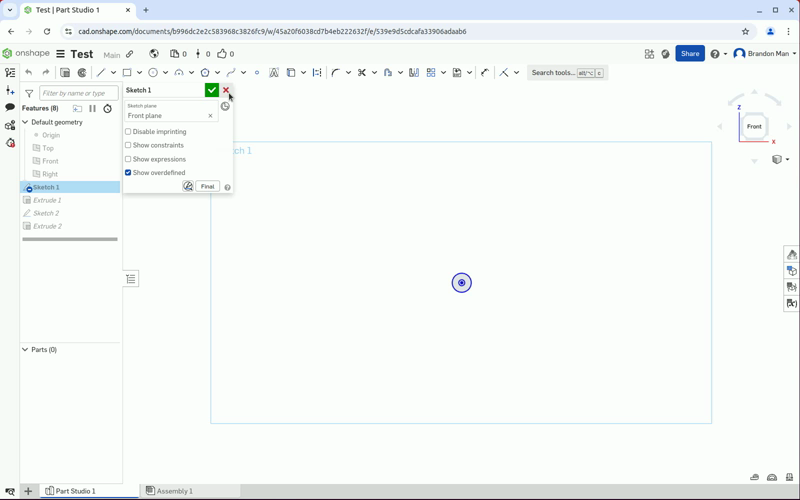
key(shift+s)
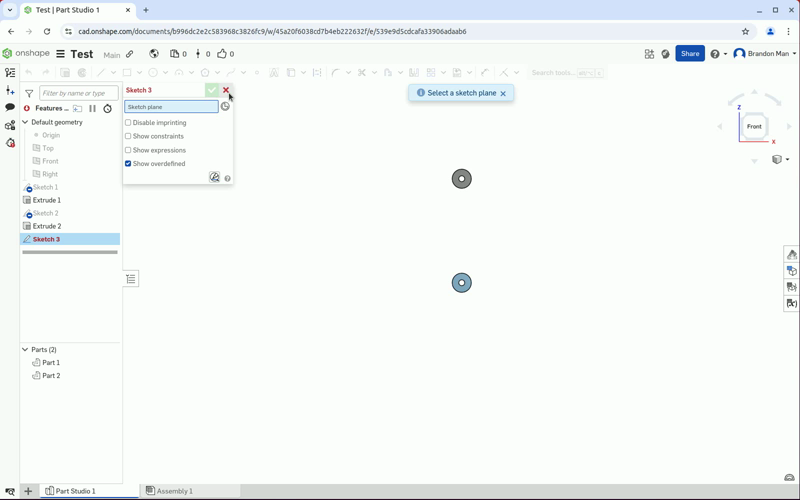
mouse_move(73, 163)
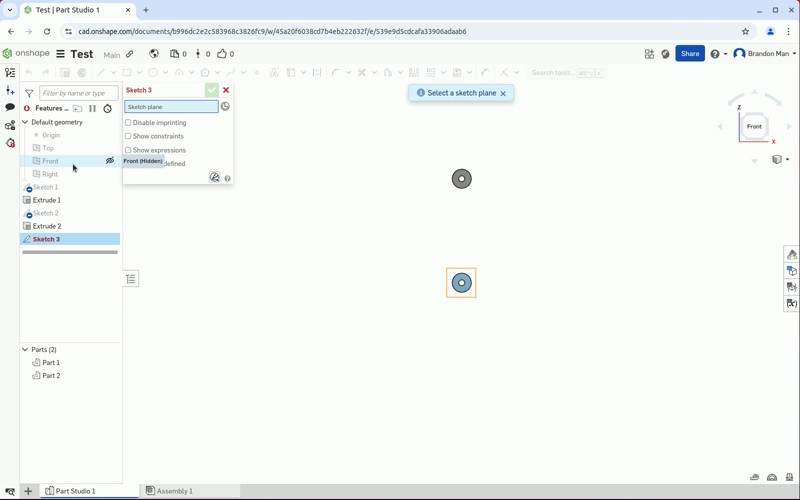
click(73, 163)
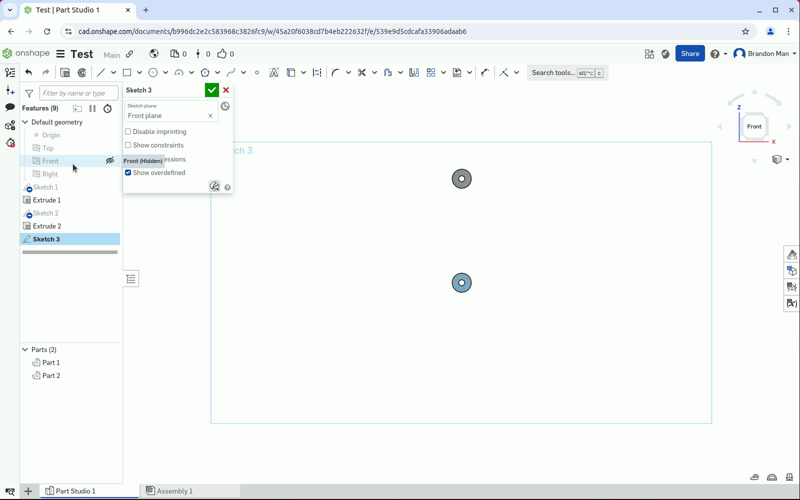
mouse_move(73, 352)
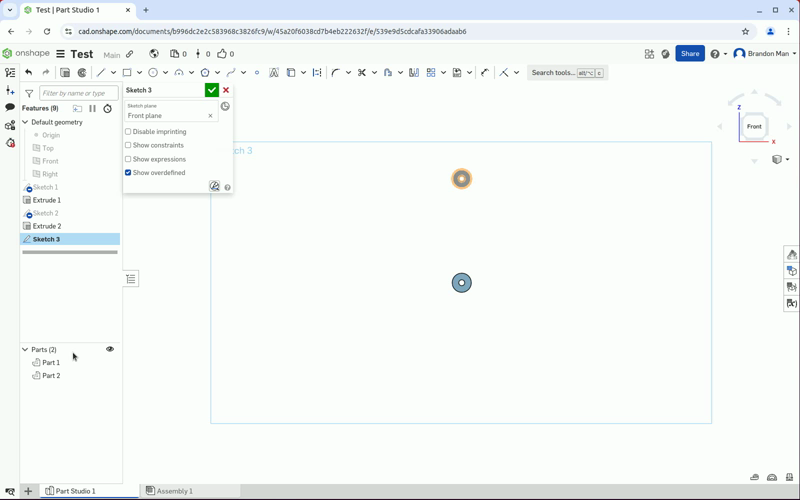
key(y)
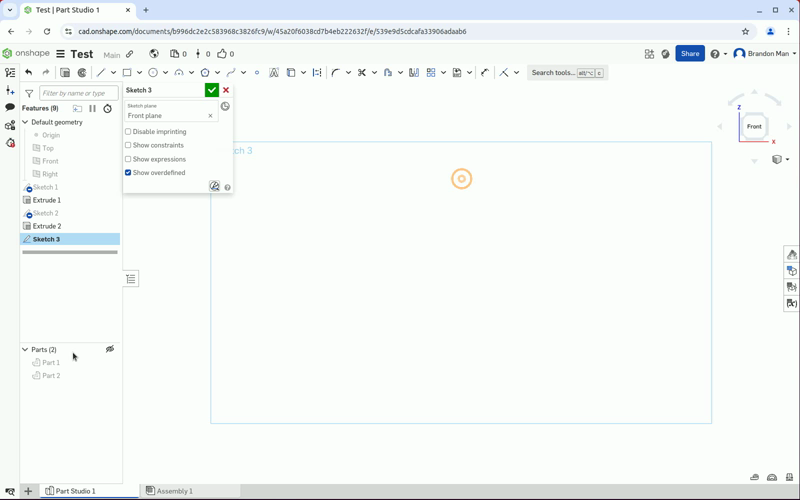
key(c)
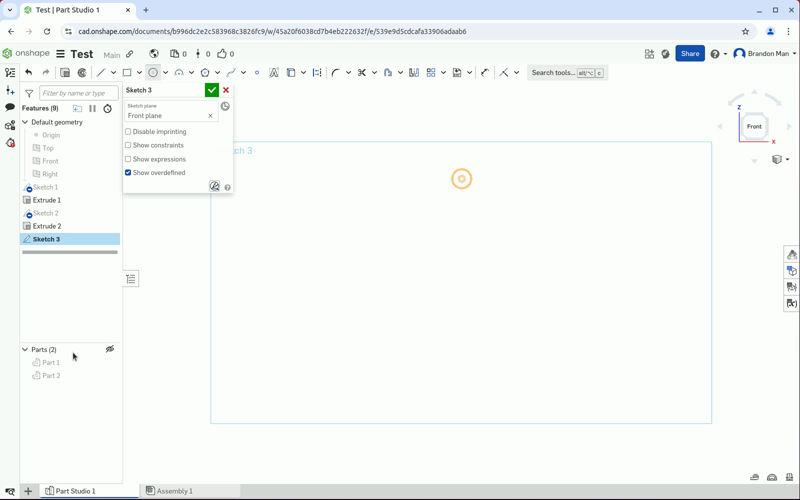
key_down(shift)
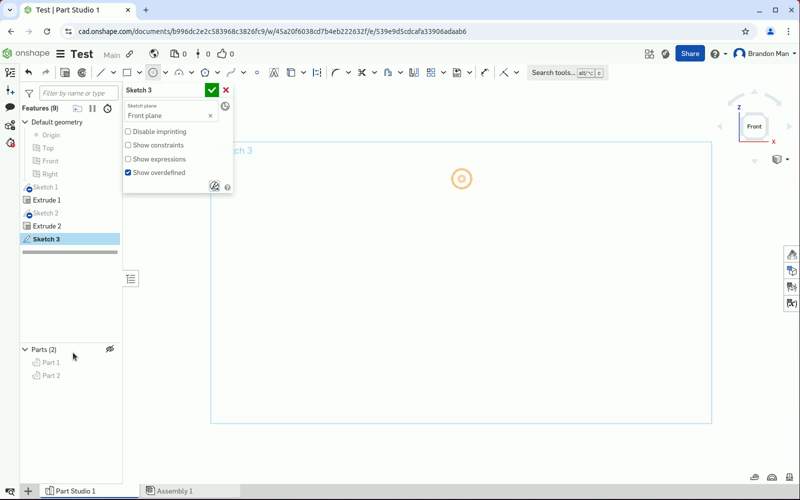
mouse_move(501, 282)
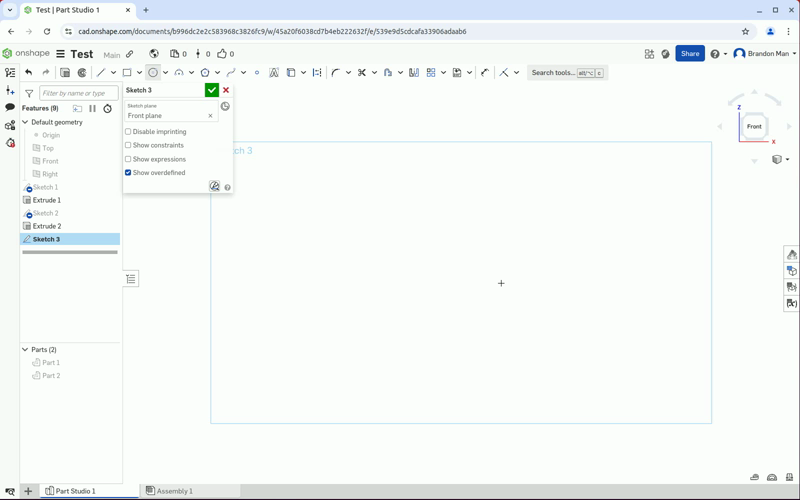
click(501, 282)
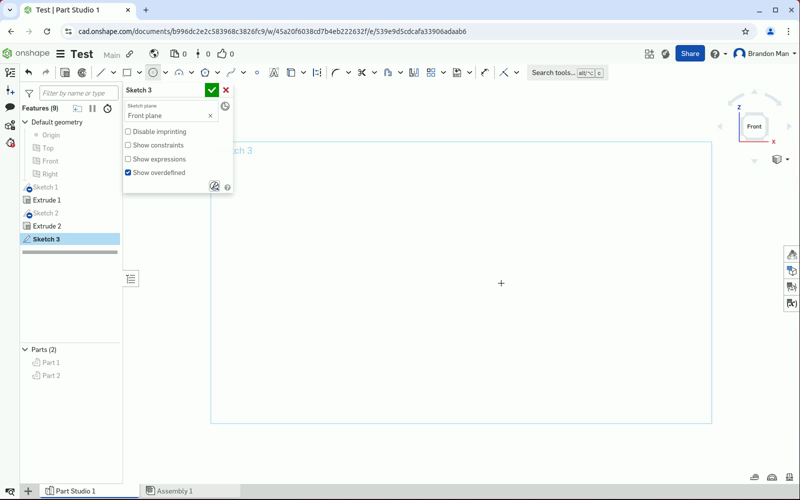
key_up(shift)
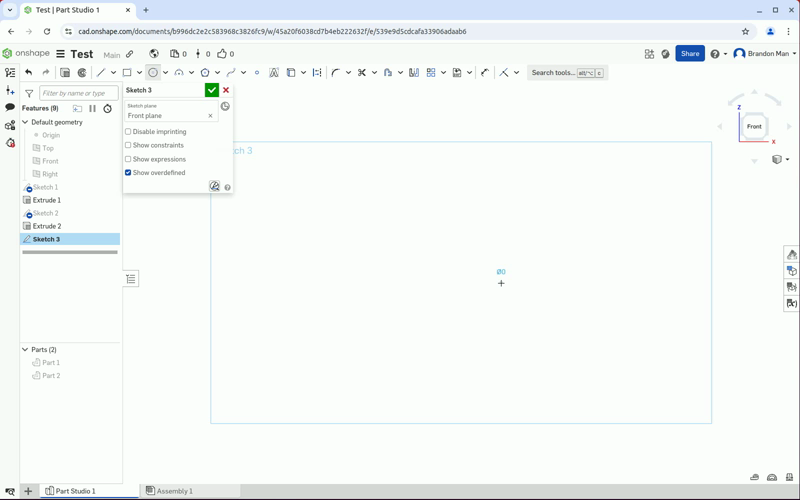
mouse_move(508, 282)
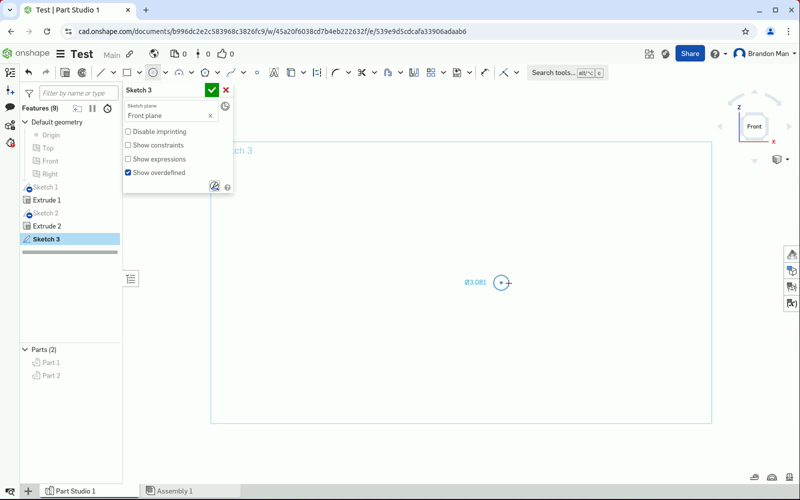
click(508, 282)
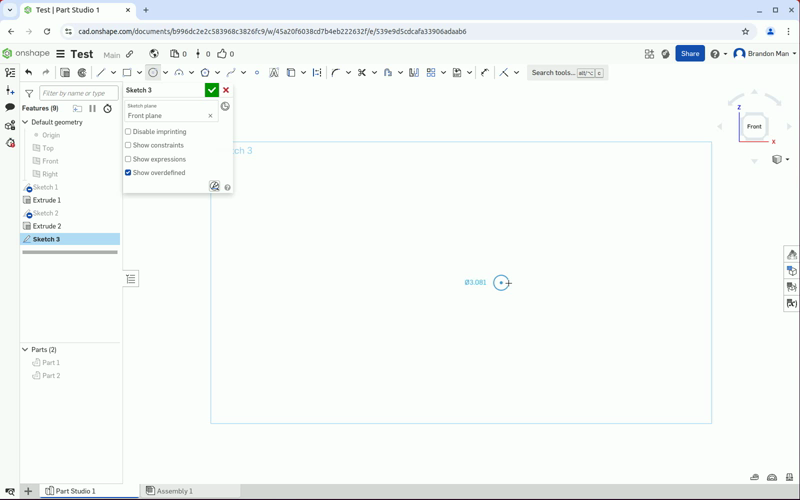
key(esc)
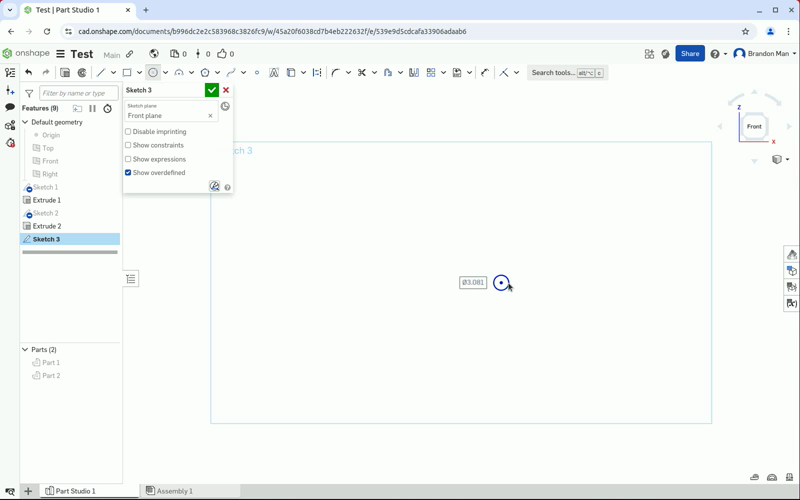
key(c)
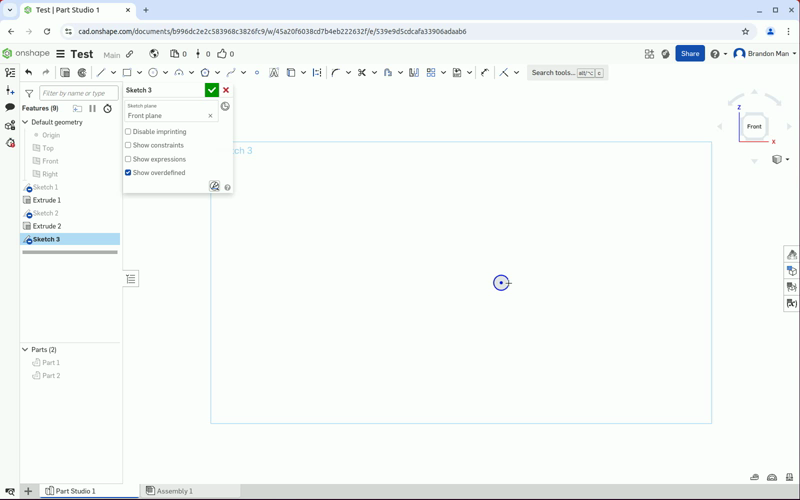
key_down(shift)
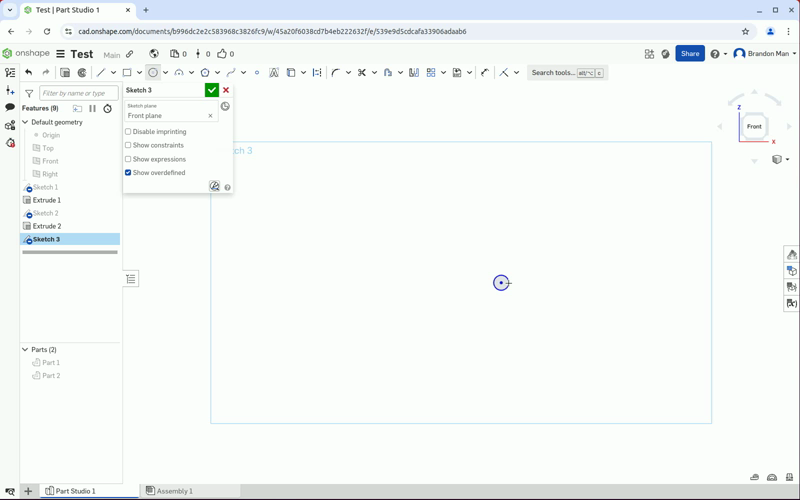
mouse_move(501, 282)
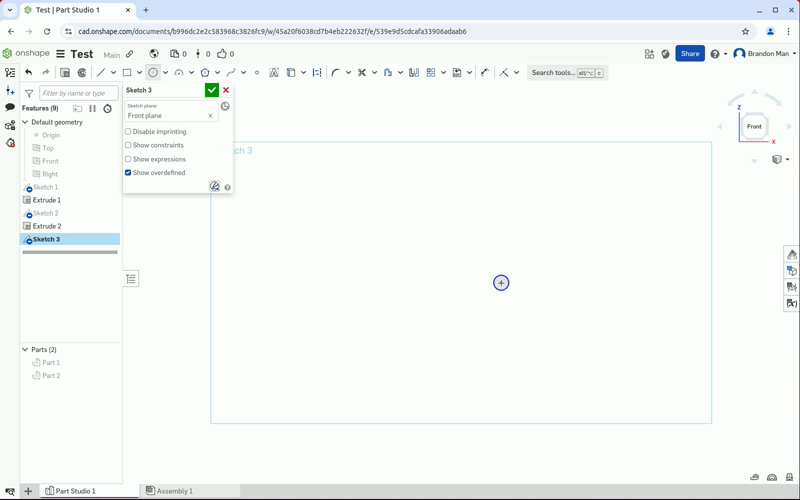
click(501, 282)
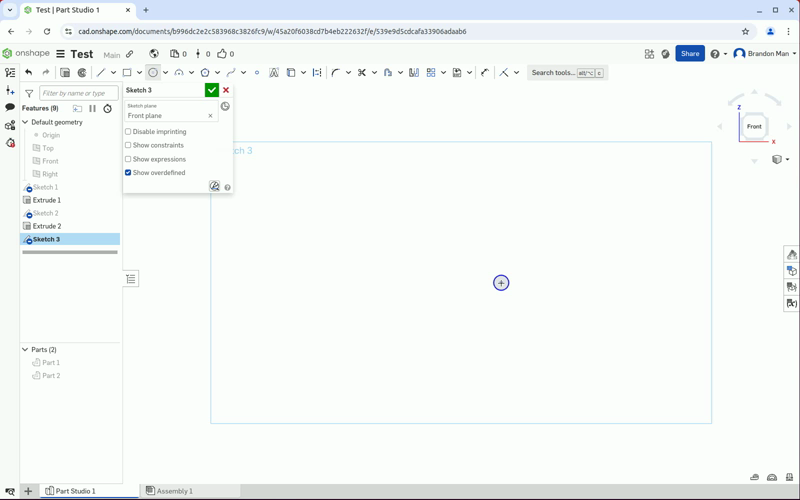
key_up(shift)
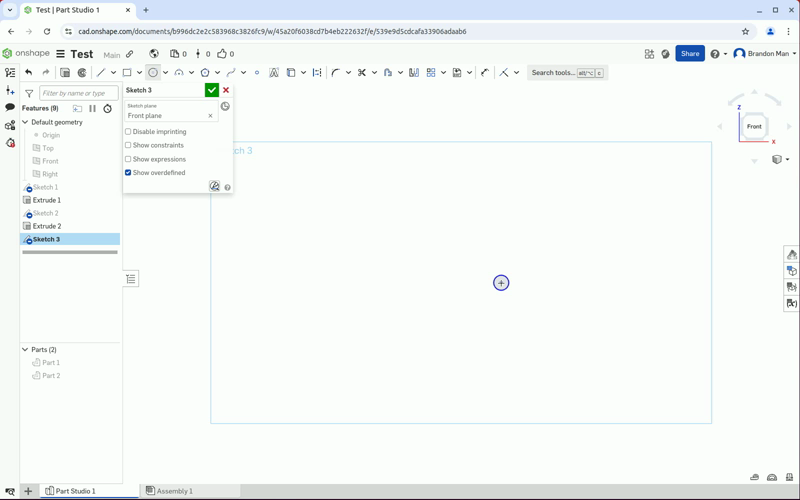
mouse_move(504, 282)
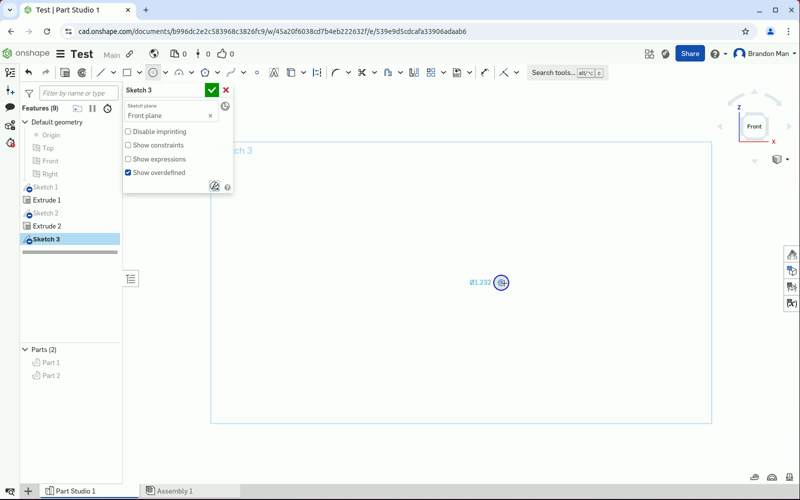
scroll(6)
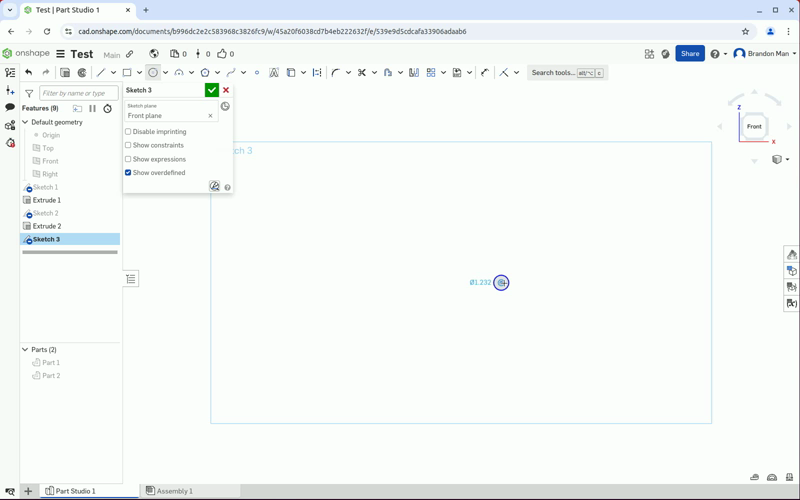
scroll(6)
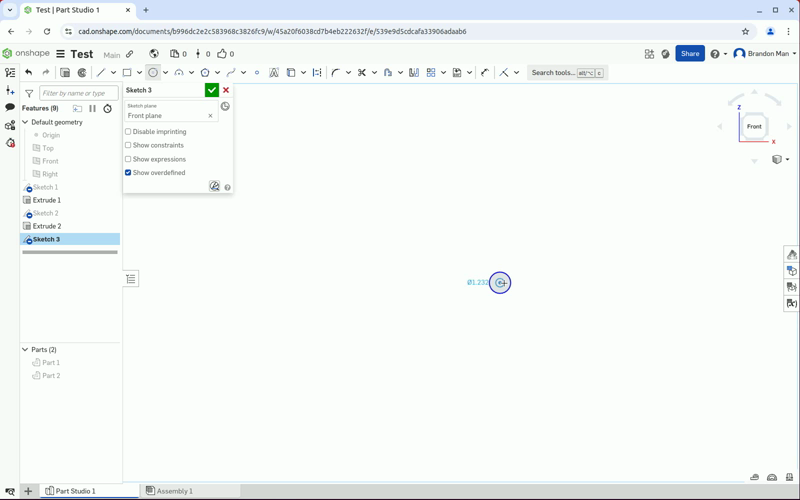
scroll(6)
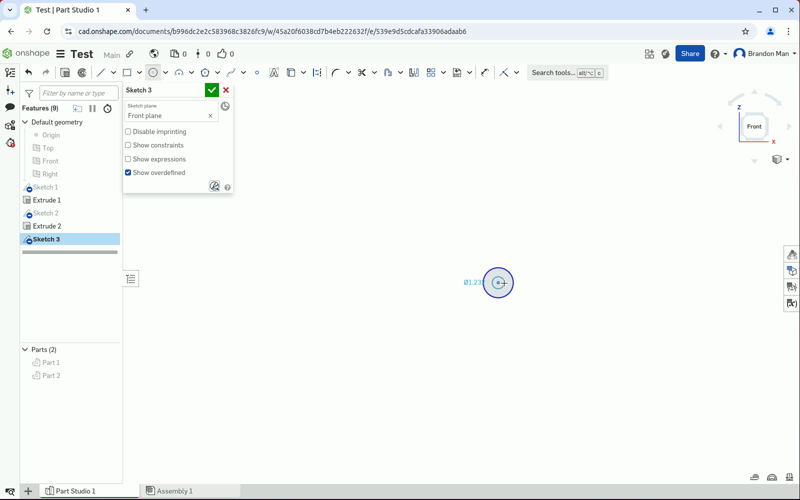
scroll(6)
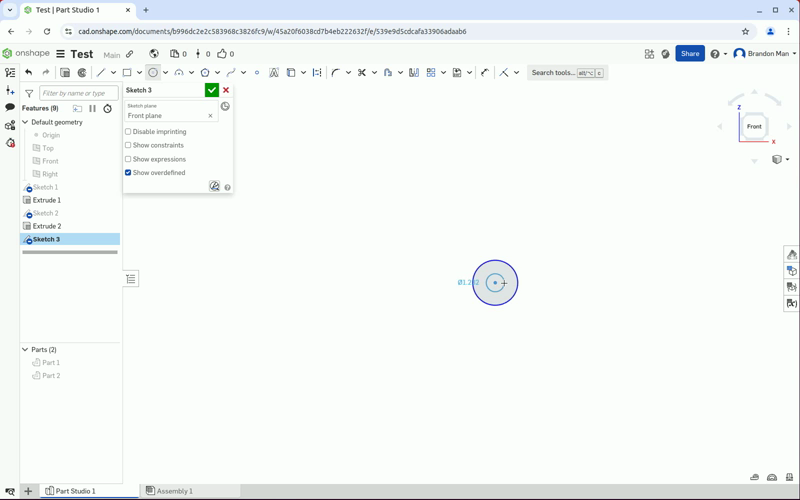
scroll(6)
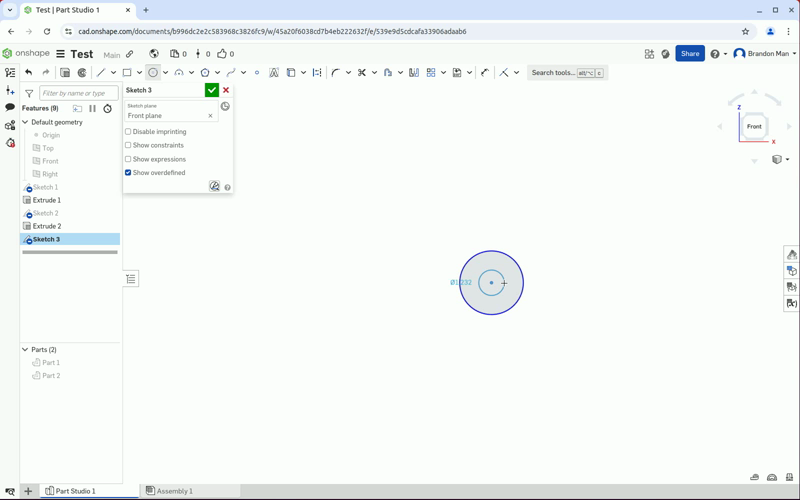
scroll(6)
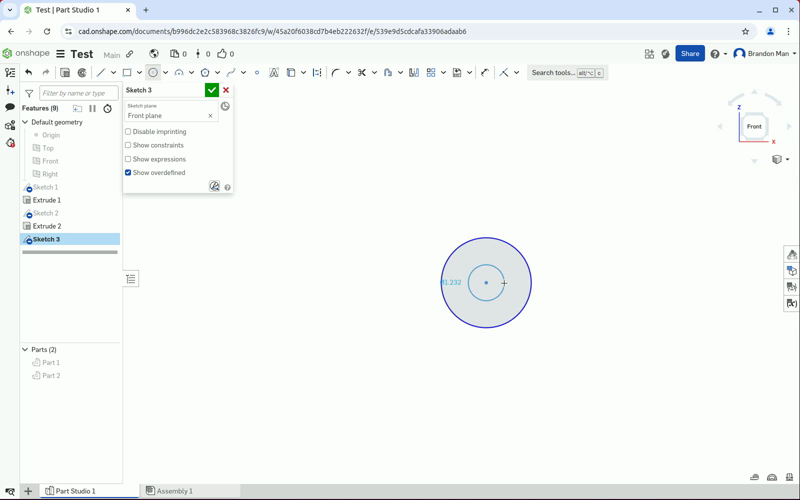
scroll(6)
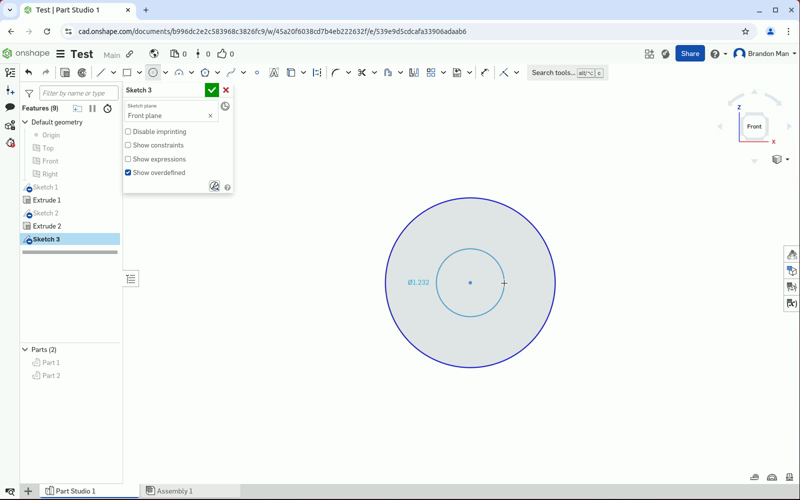
click(504, 282)
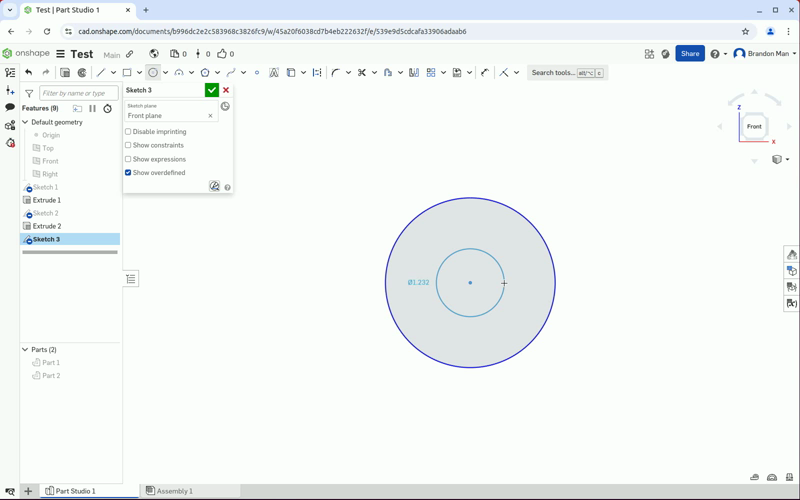
scroll(-6)
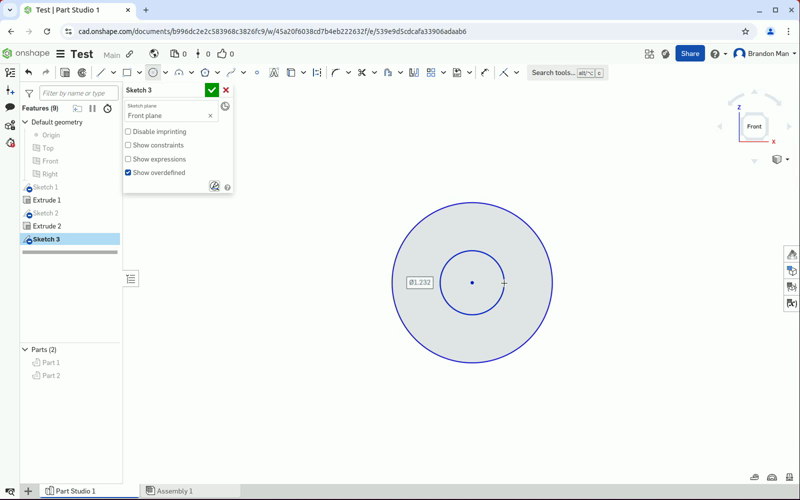
scroll(-6)
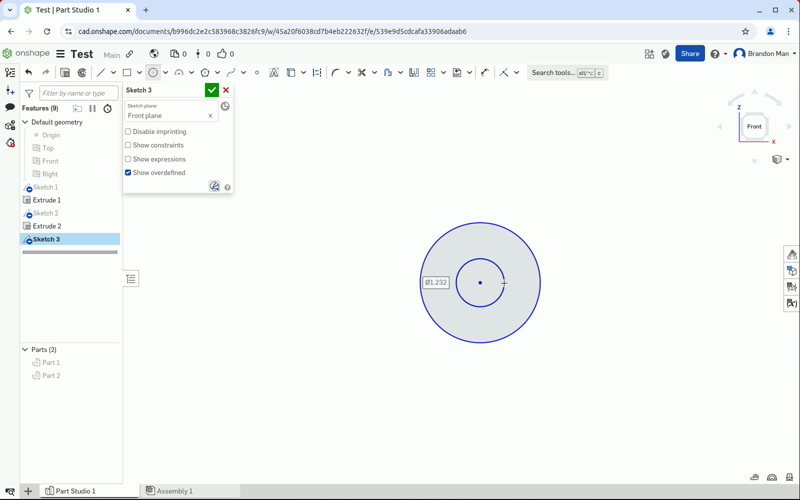
scroll(-6)
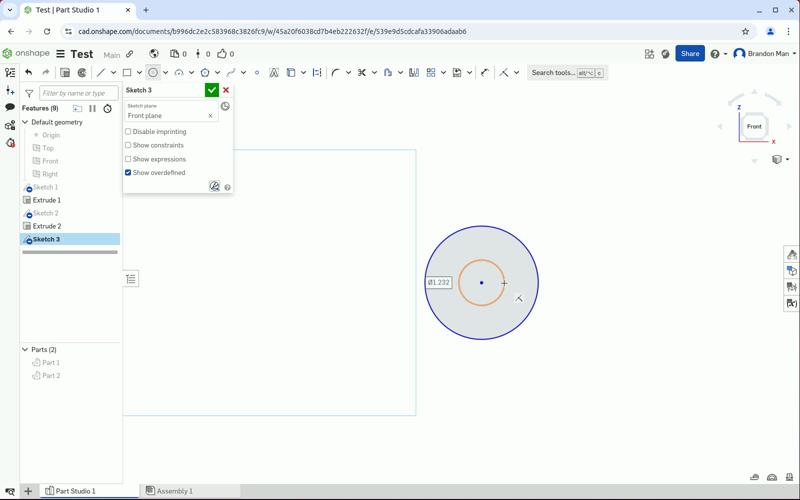
scroll(-6)
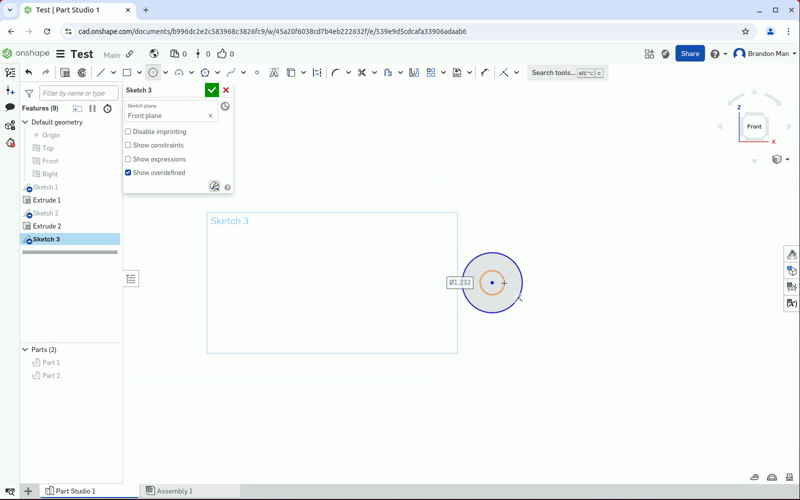
scroll(-6)
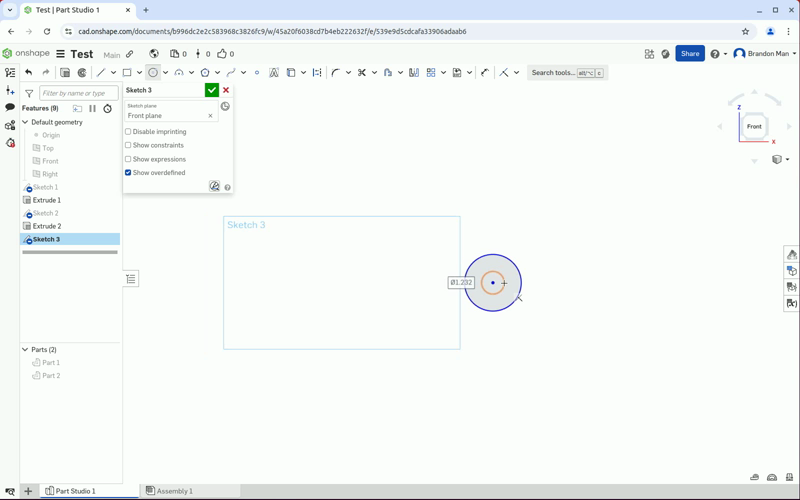
scroll(-6)
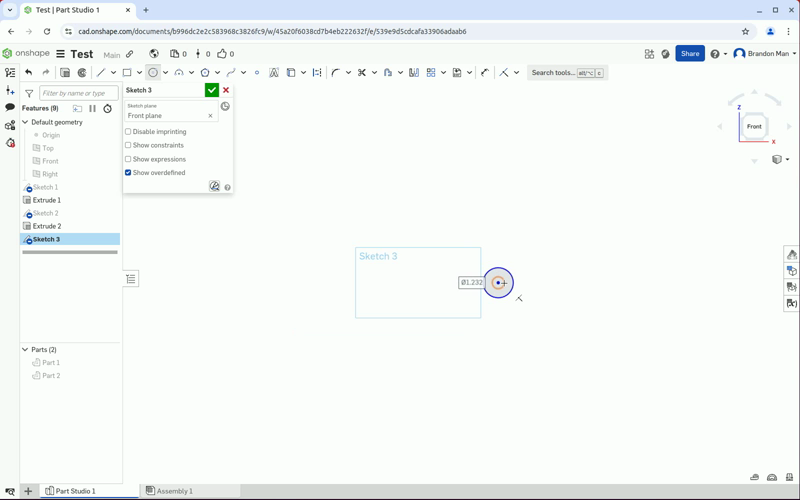
scroll(-6)
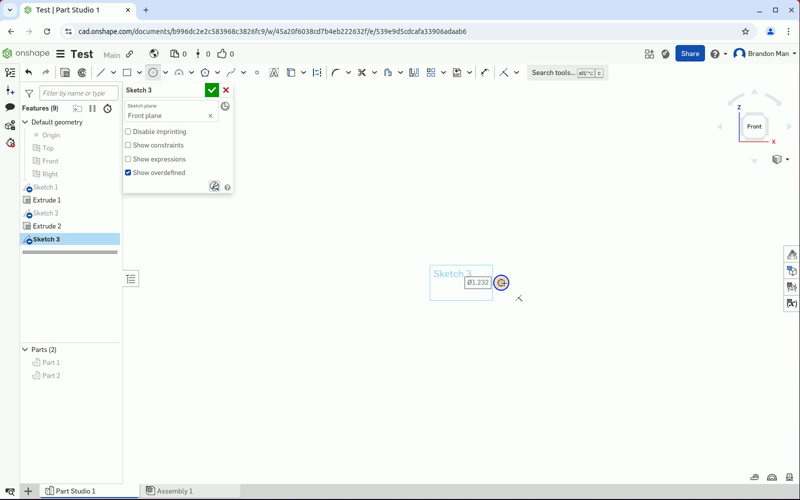
key(esc)
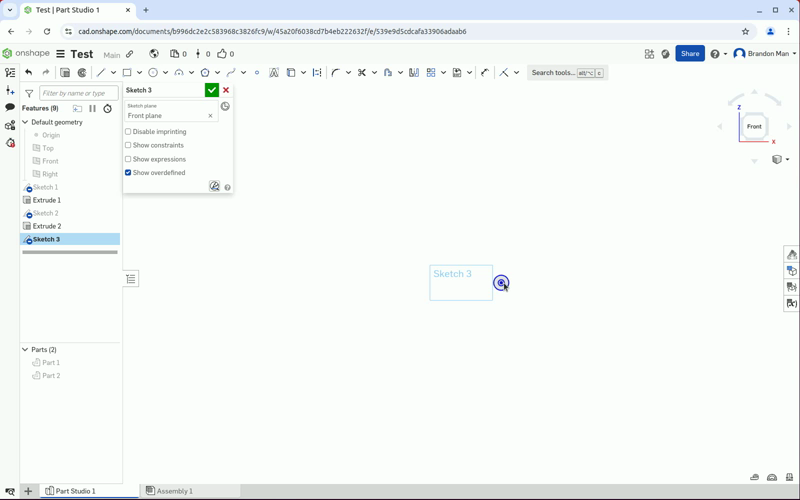
mouse_move(496, 280)
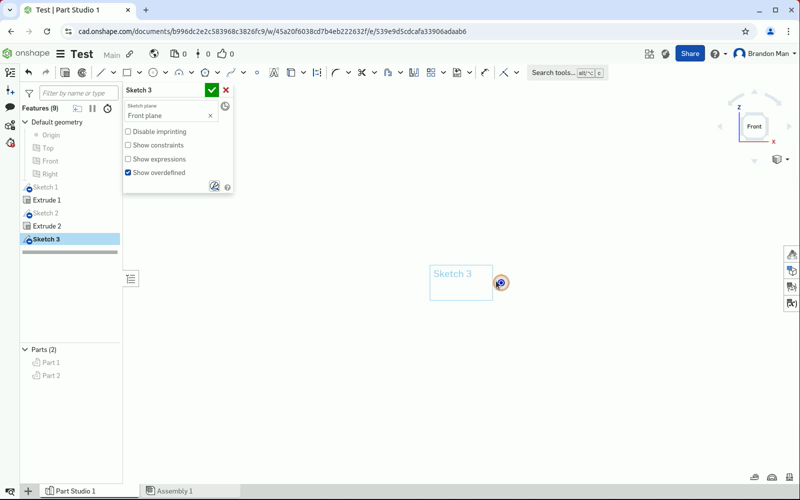
scroll(6)
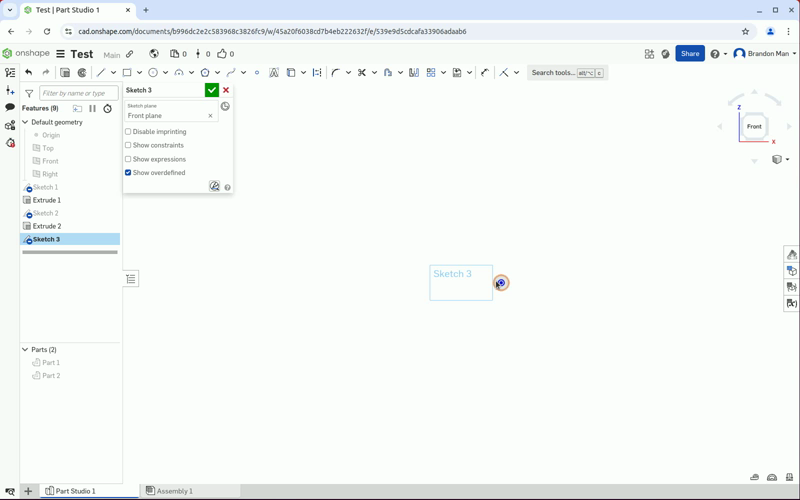
scroll(6)
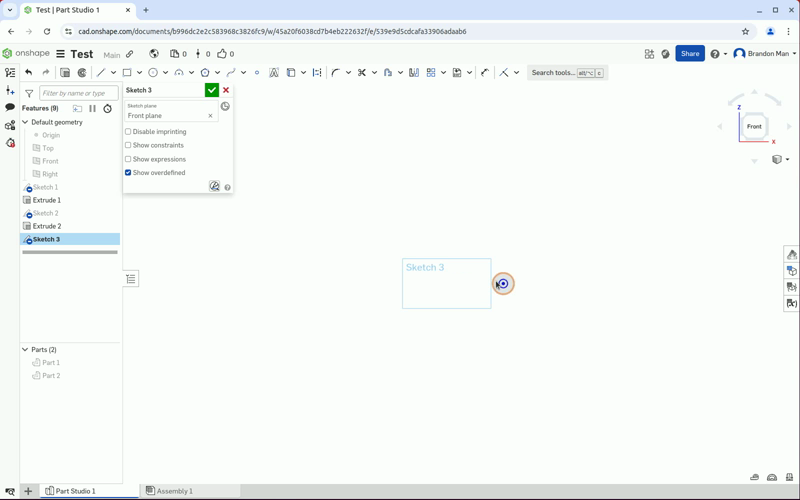
scroll(6)
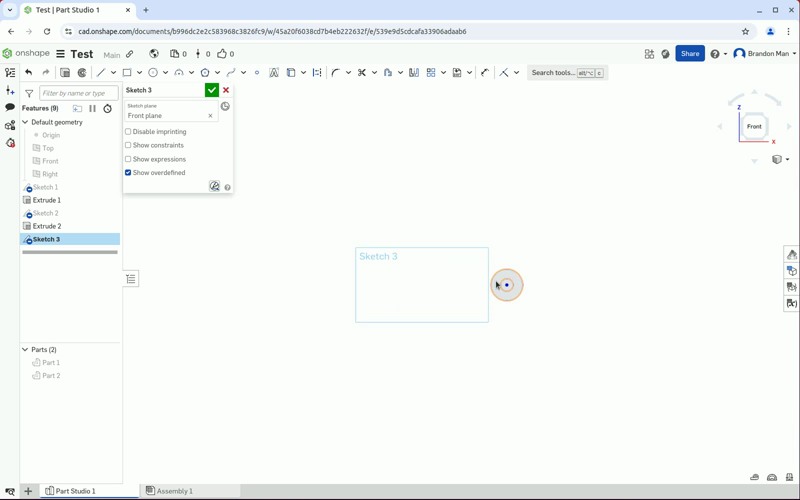
scroll(6)
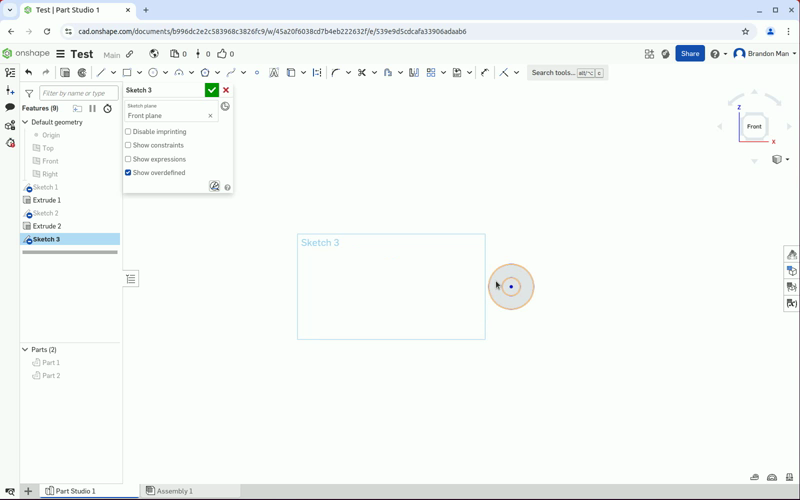
scroll(6)
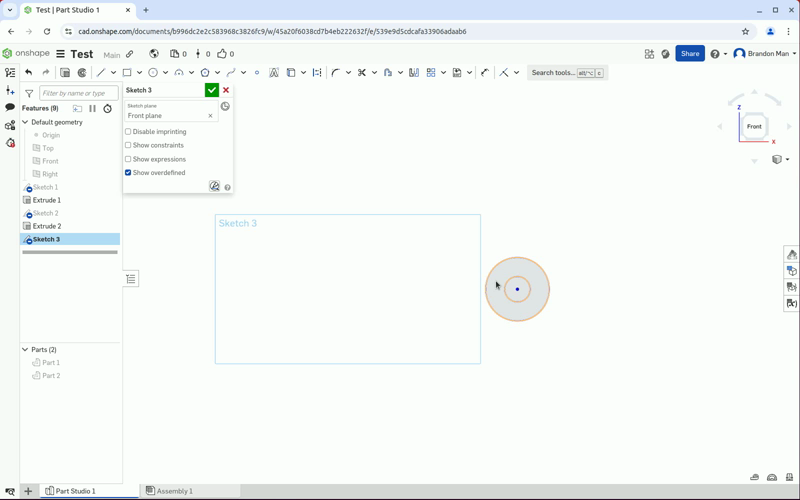
scroll(6)
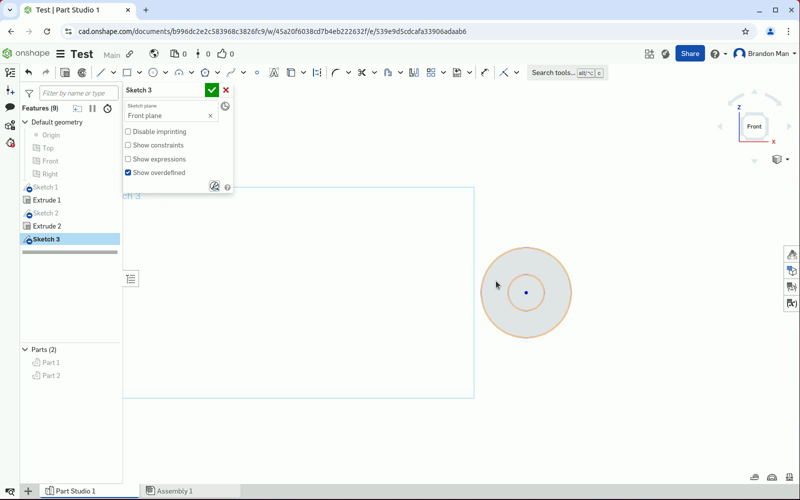
scroll(6)
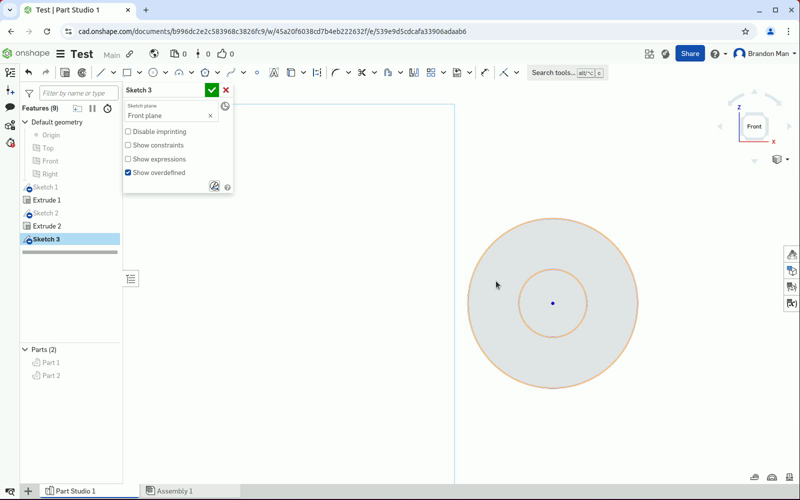
click(496, 280)
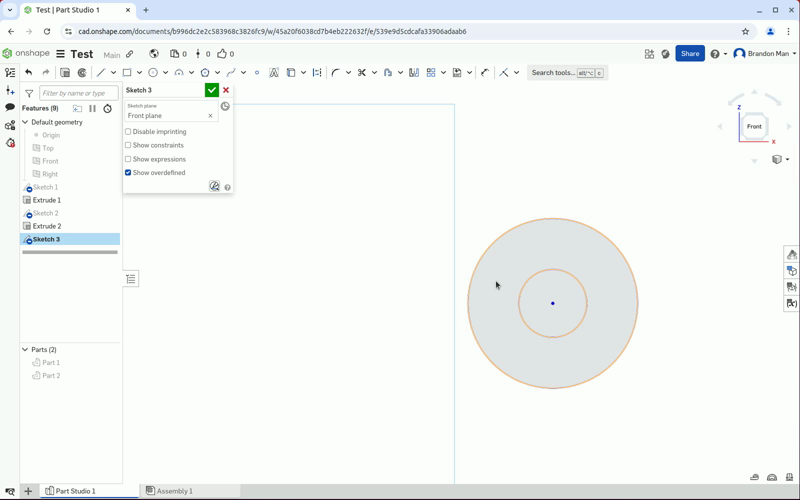
scroll(-6)
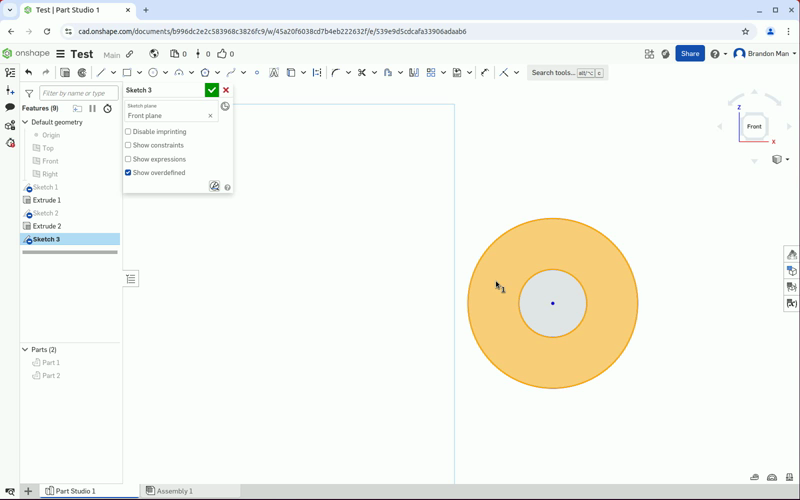
scroll(-6)
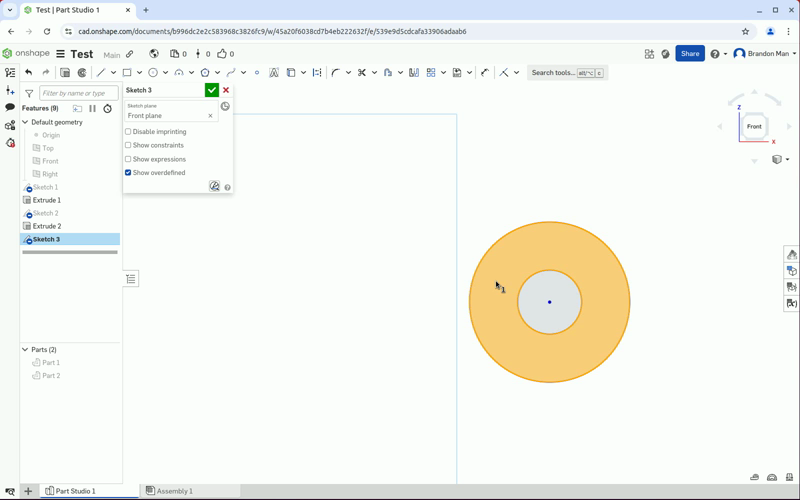
scroll(-6)
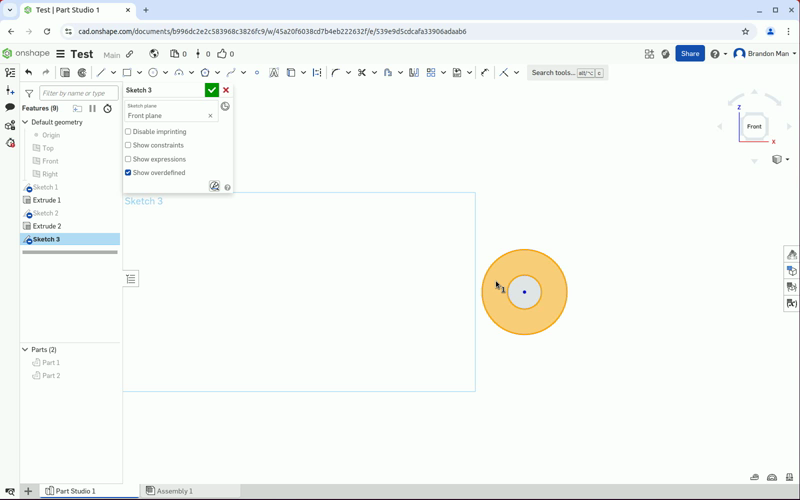
scroll(-6)
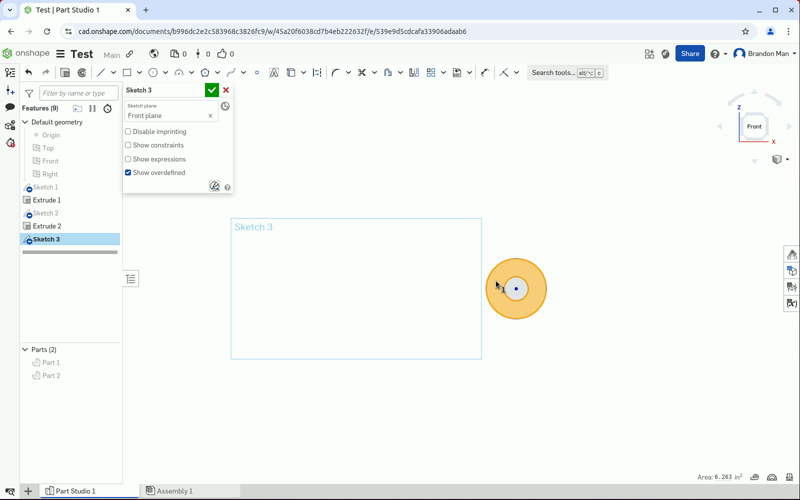
scroll(-6)
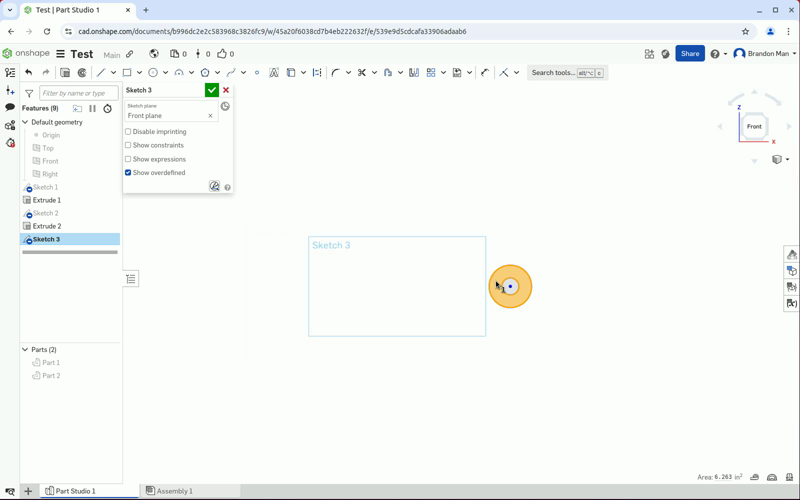
scroll(-6)
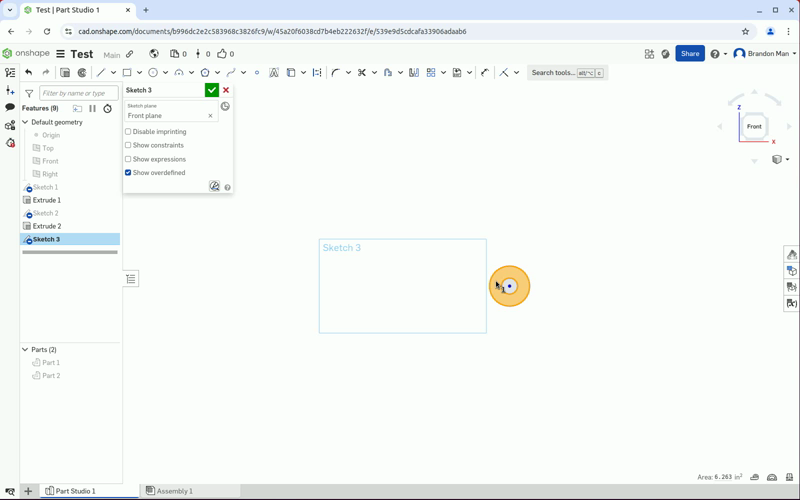
scroll(-6)
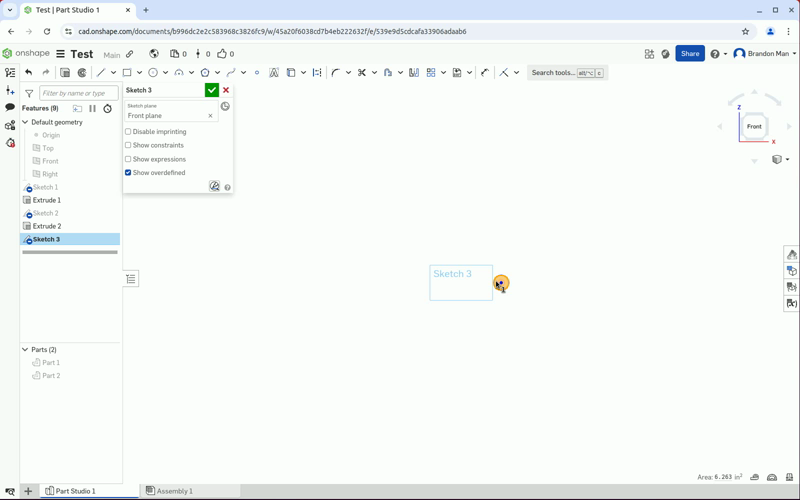
mouse_move(73, 352)
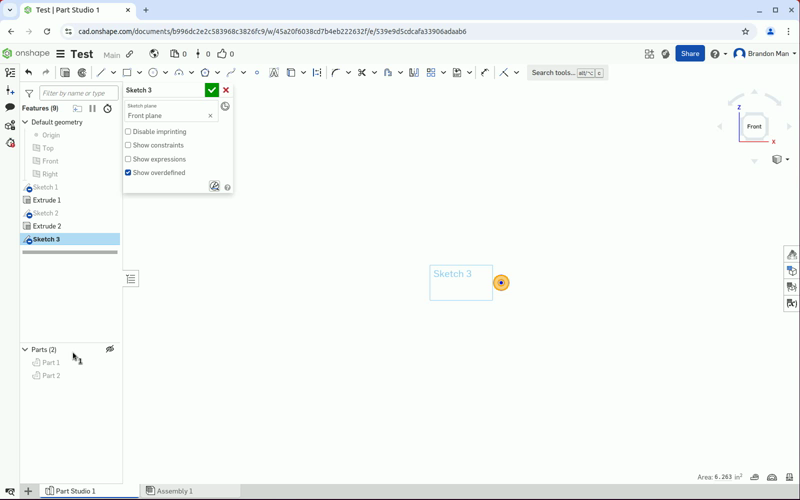
key(shift+y)
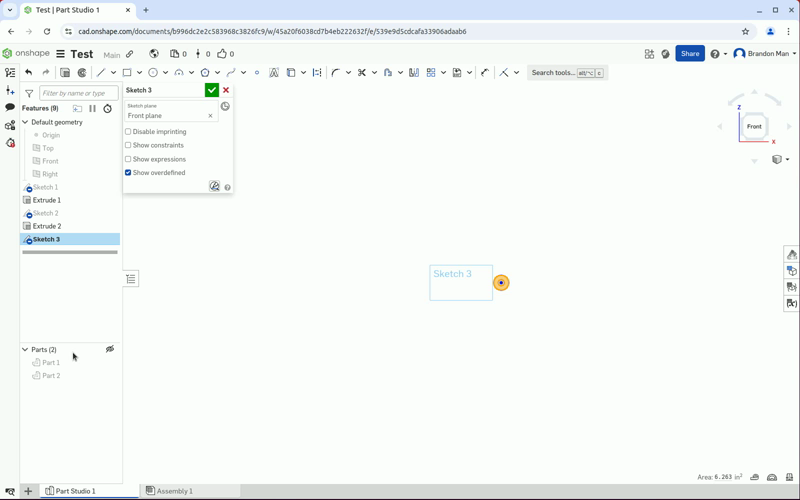
key(shift+e)
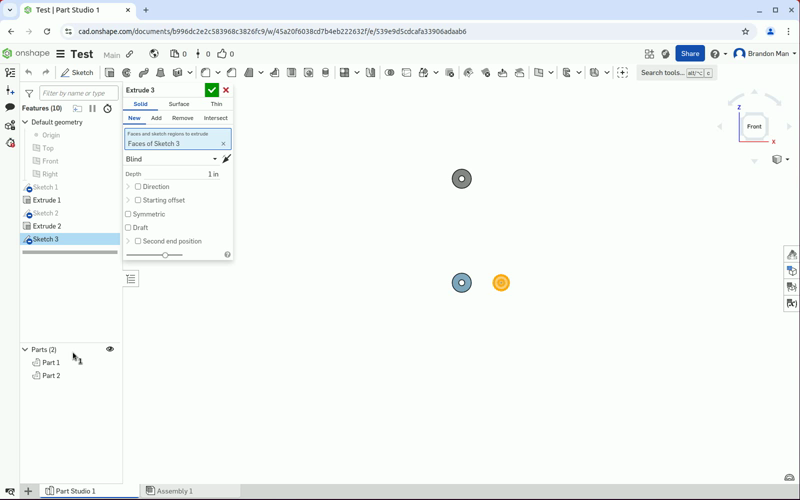
mouse_move(143, 106)
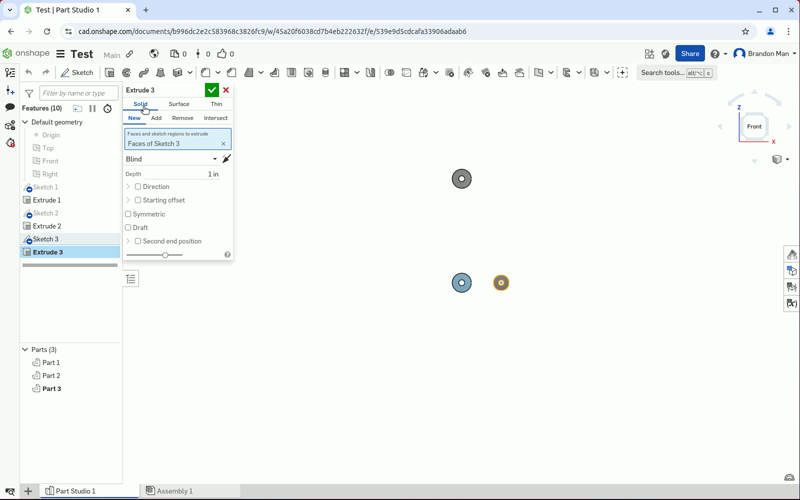
click(143, 106)
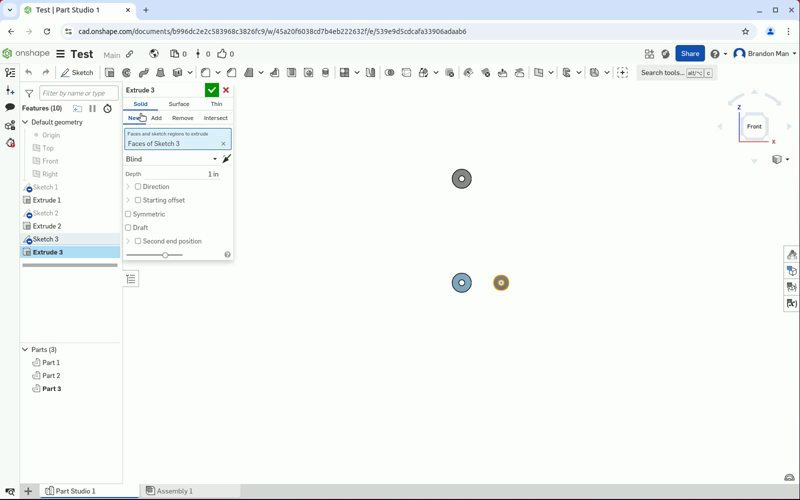
mouse_move(137, 120)
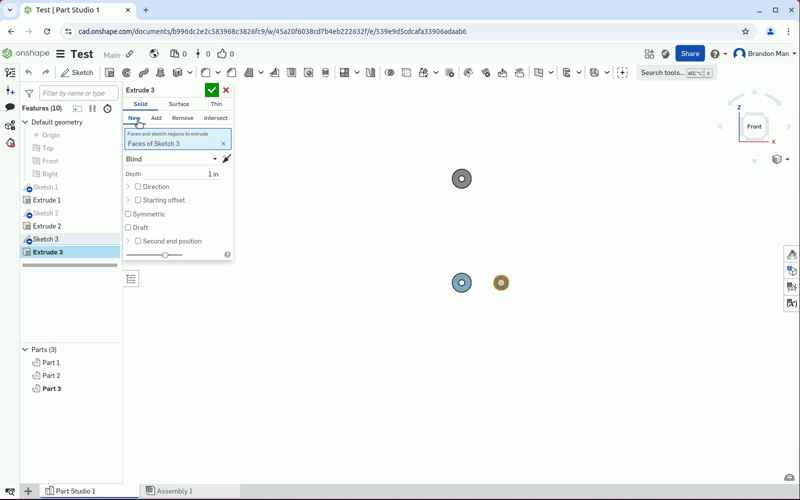
click(137, 120)
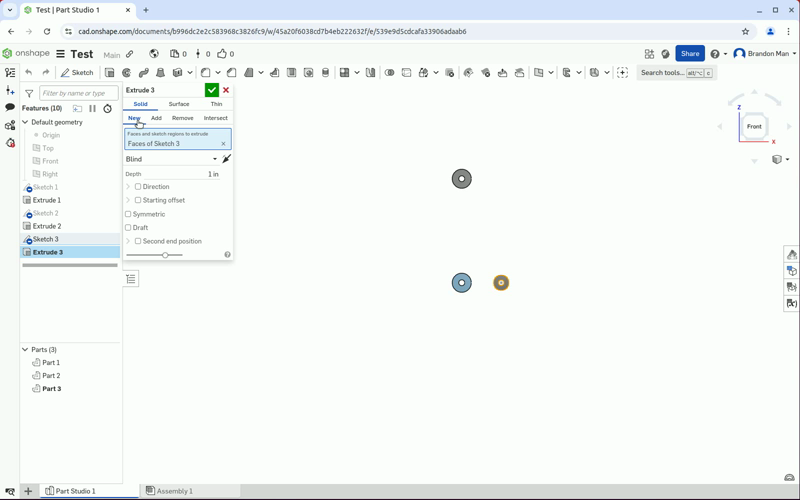
key(tab, 4)
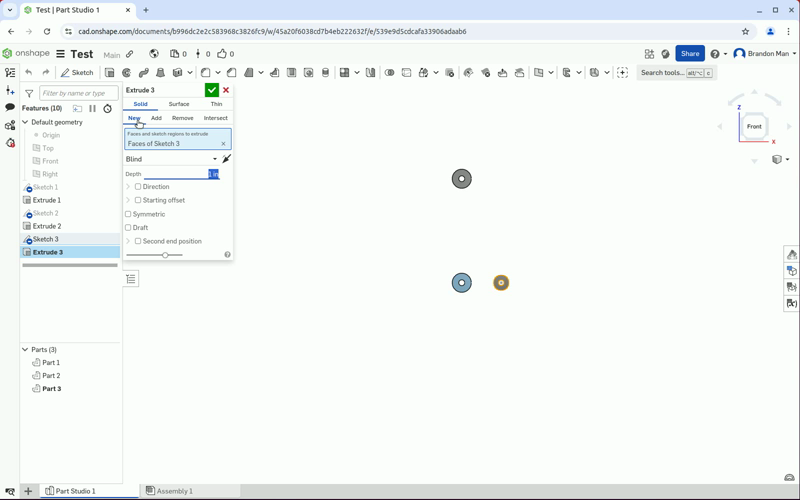
text(0.481)
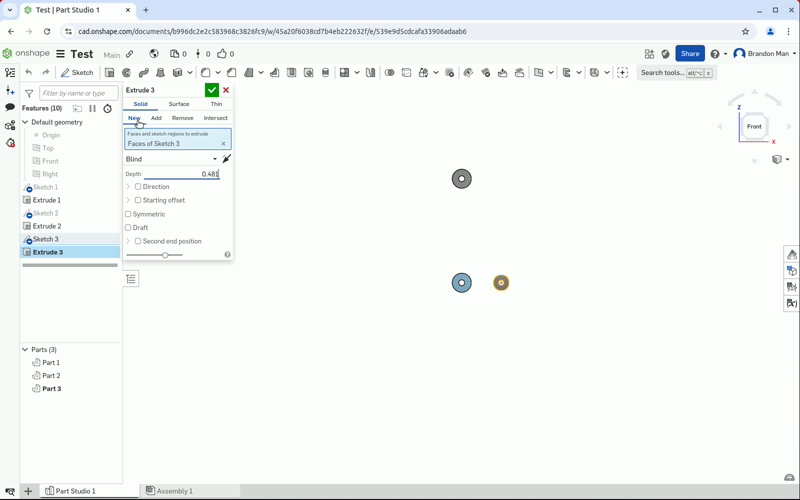
key(enter)
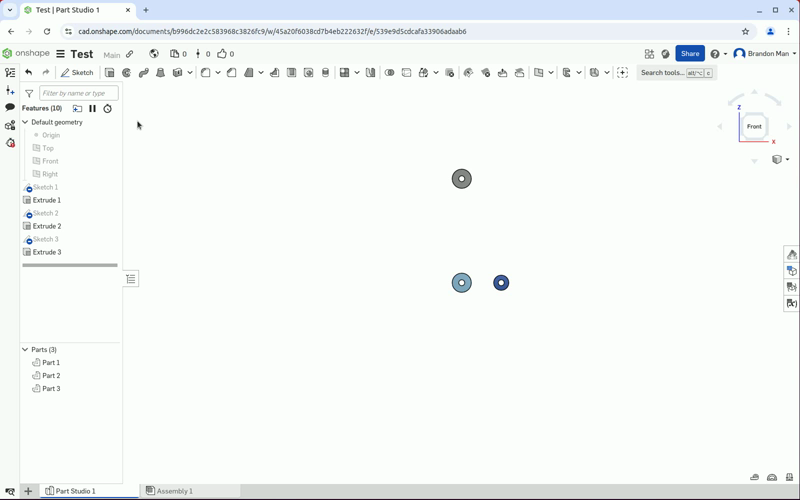
key(shift+h)
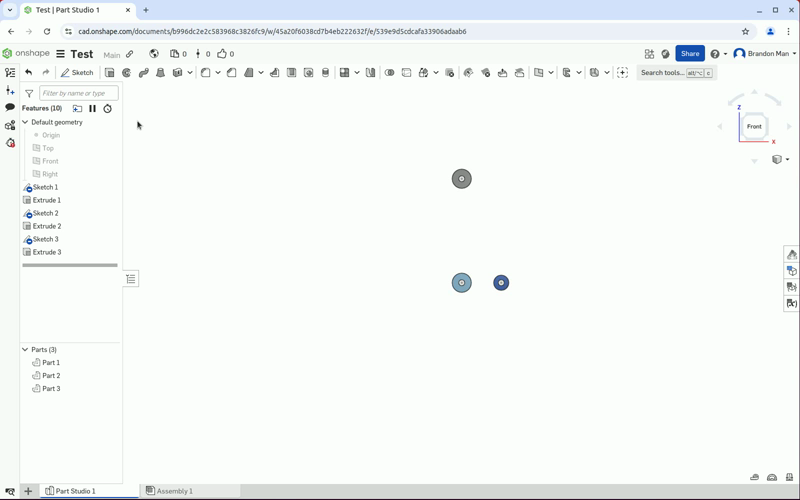
key(shift+h)
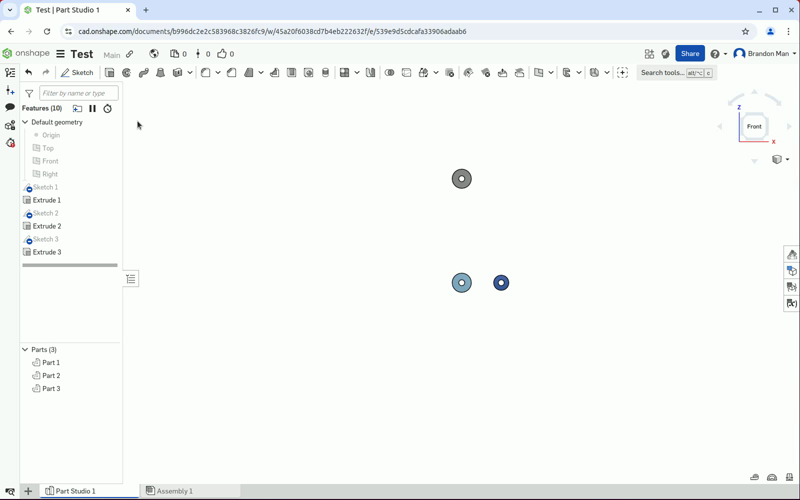
mouse_move(73, 189)
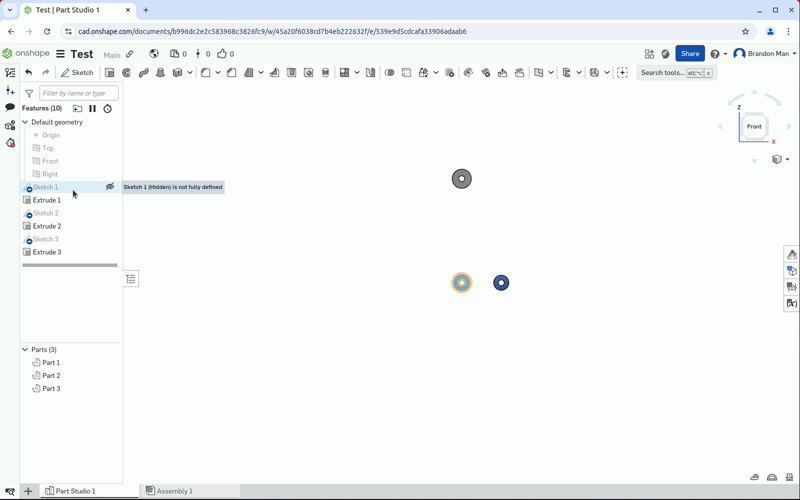
click(73, 189)
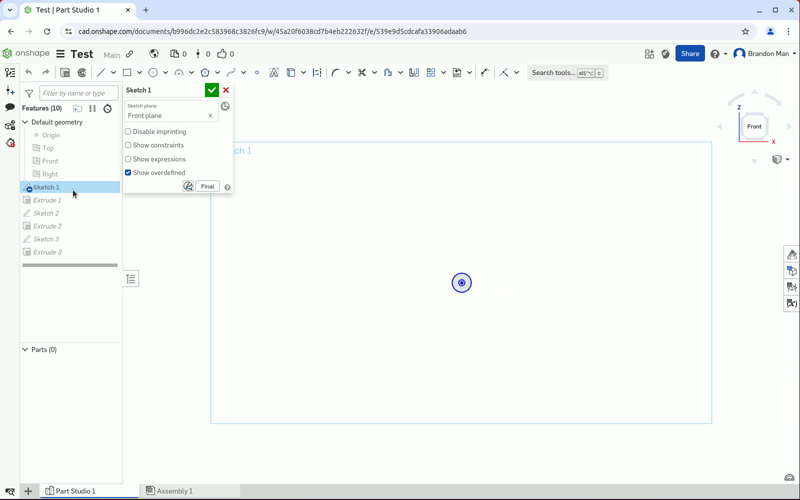
mouse_move(229, 92)
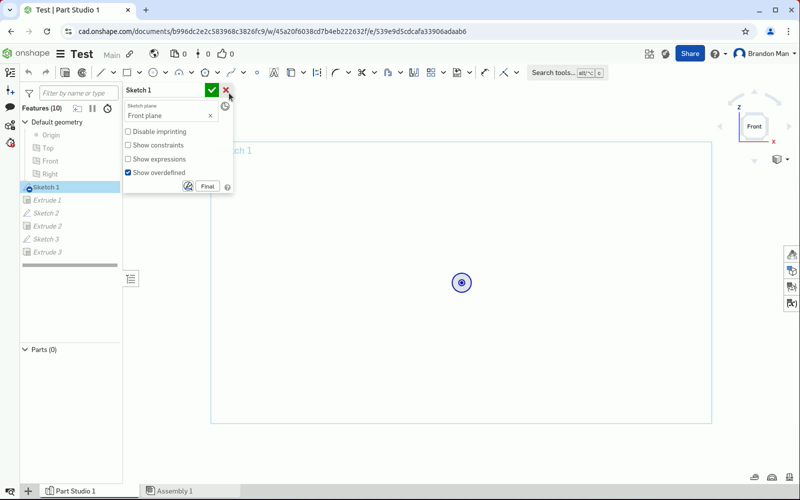
click(229, 92)
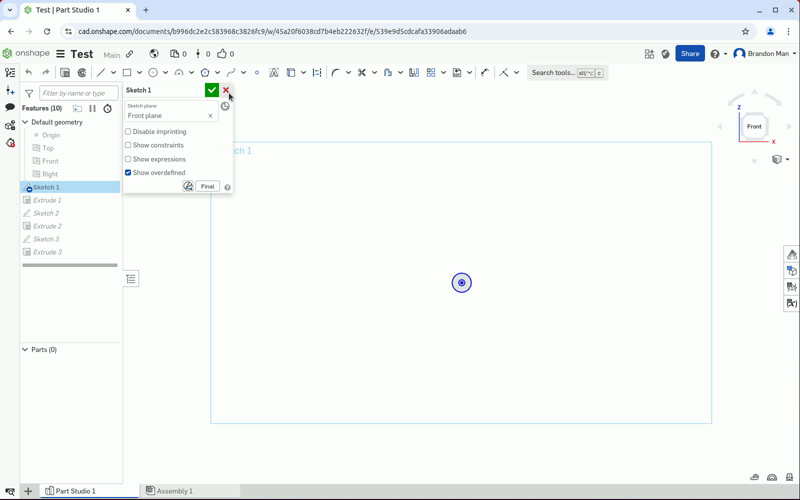
key(shift+s)
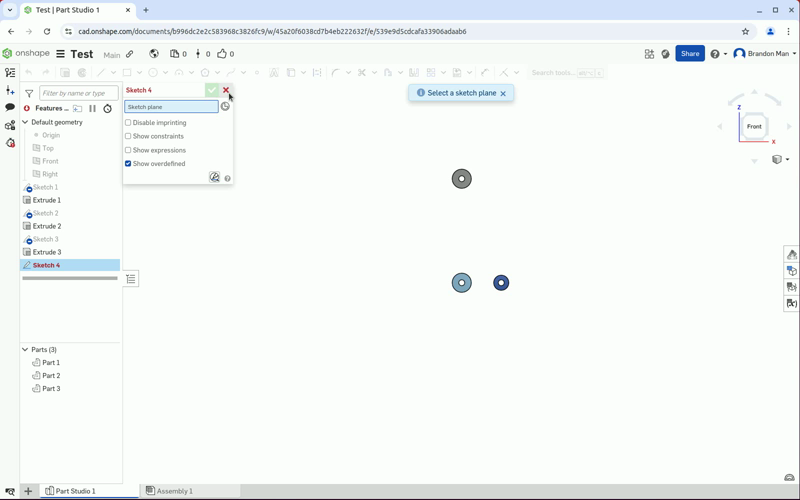
mouse_move(73, 163)
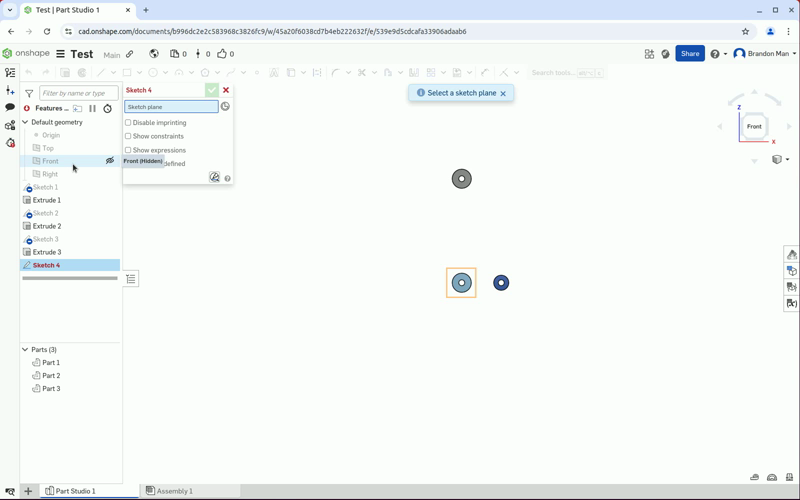
click(73, 163)
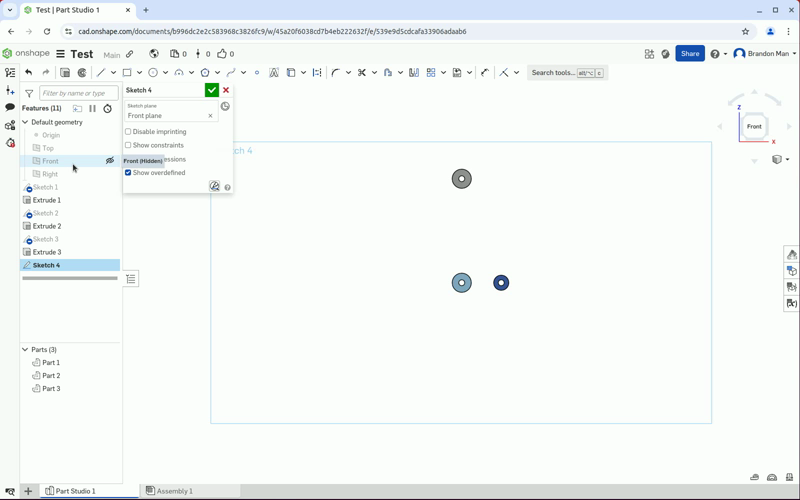
mouse_move(73, 352)
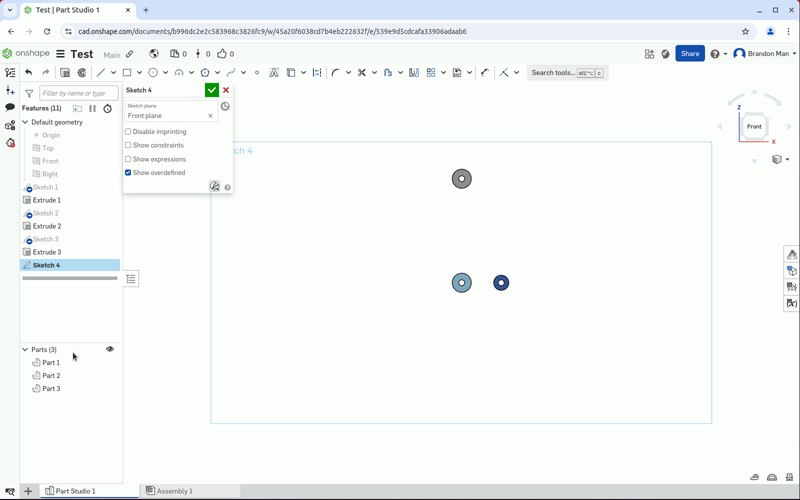
key(y)
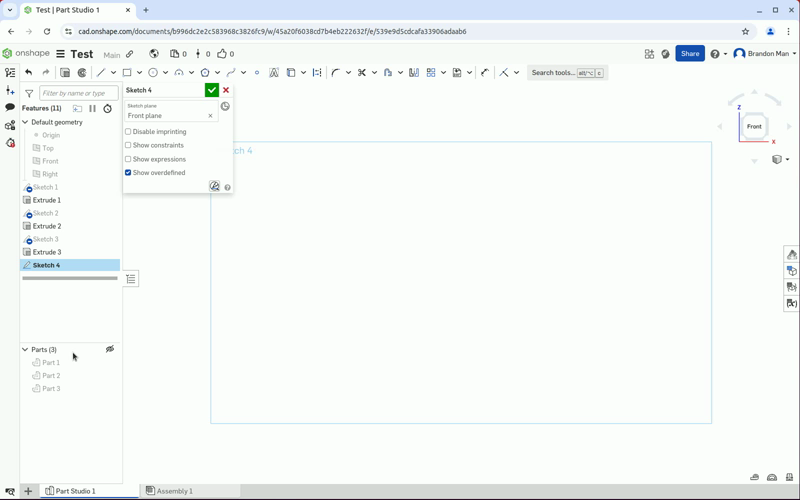
key(l)
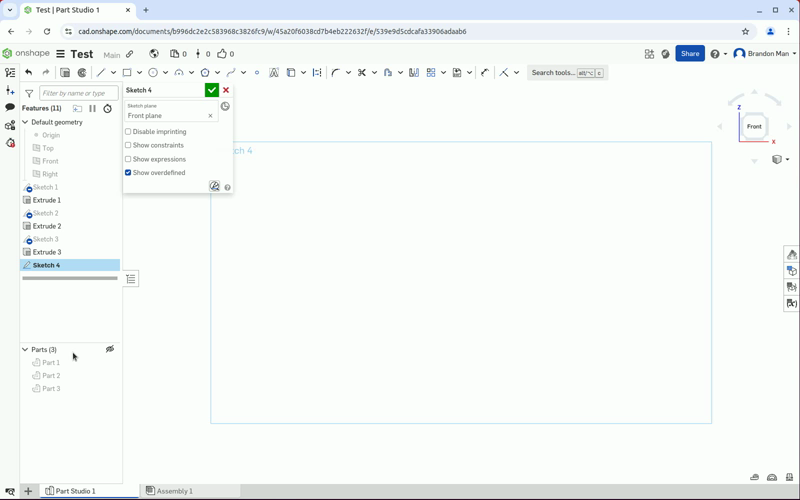
key_down(shift)
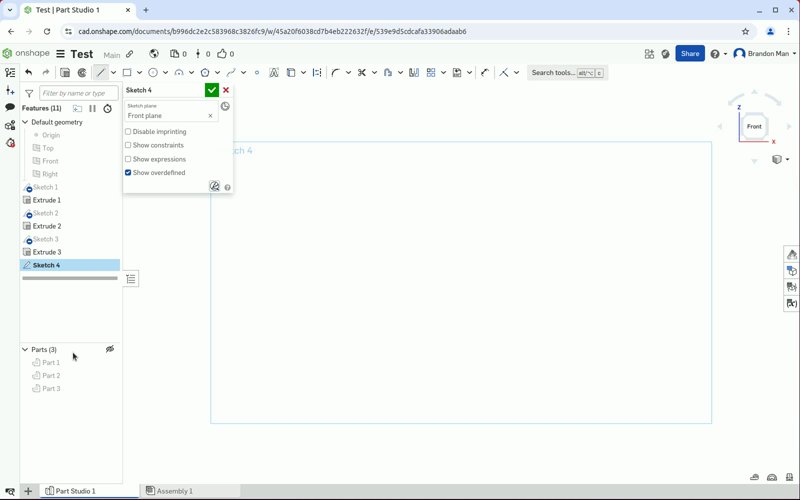
mouse_move(446, 226)
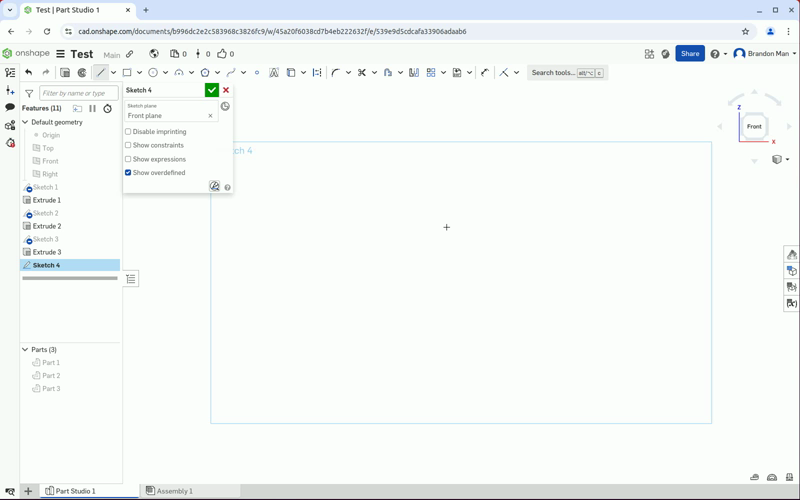
click(446, 226)
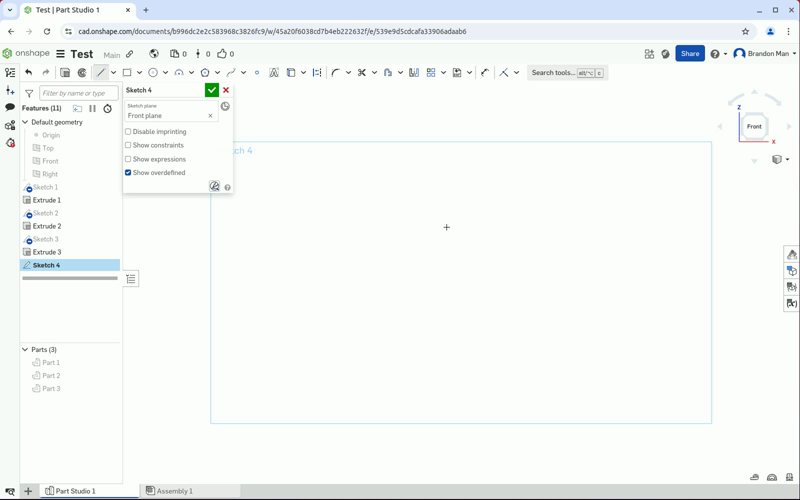
key_up(shift)
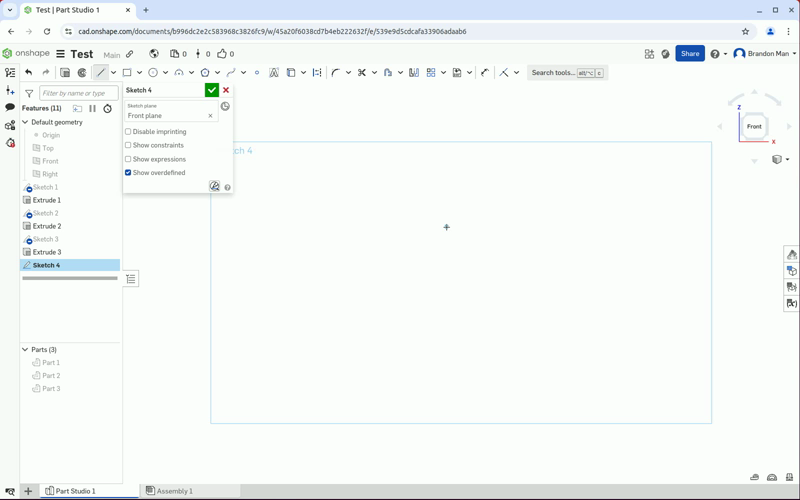
key_down(shift)
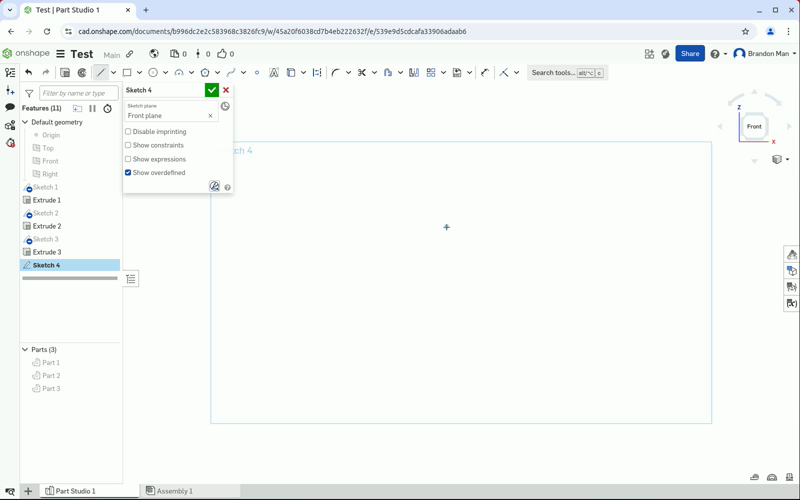
mouse_move(476, 226)
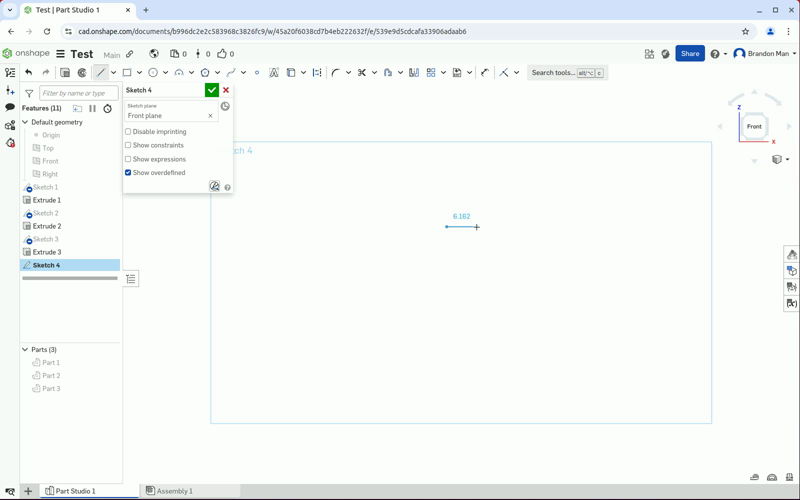
mouse_move(452, 284)
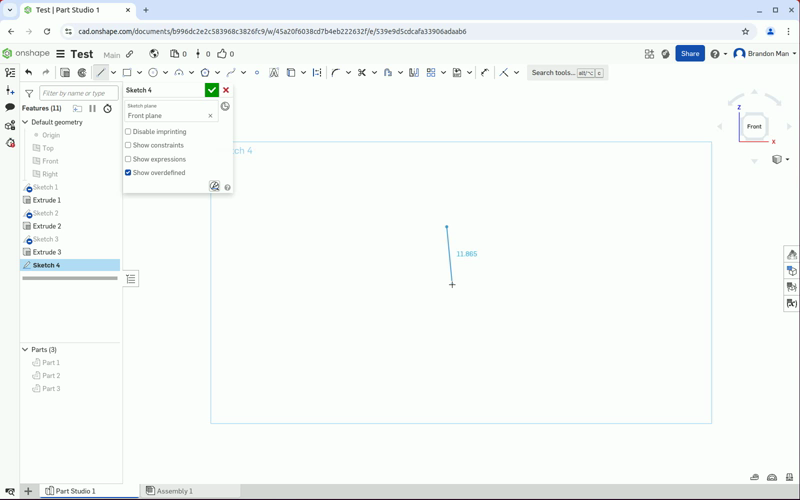
click(452, 284)
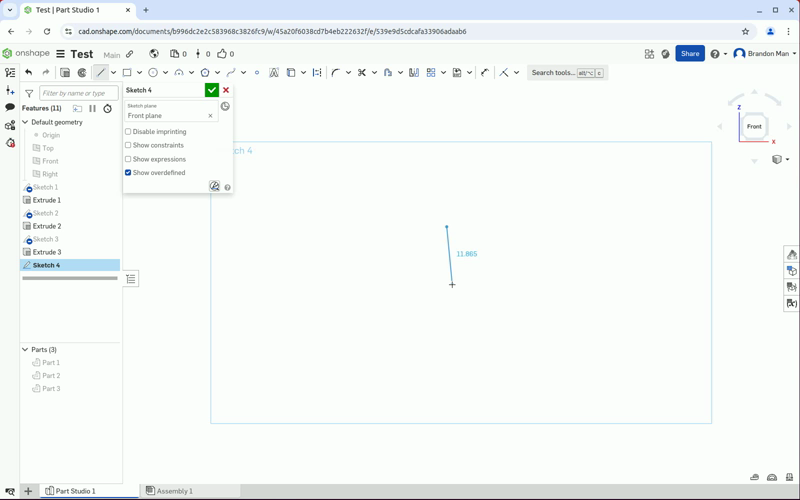
key_up(shift)
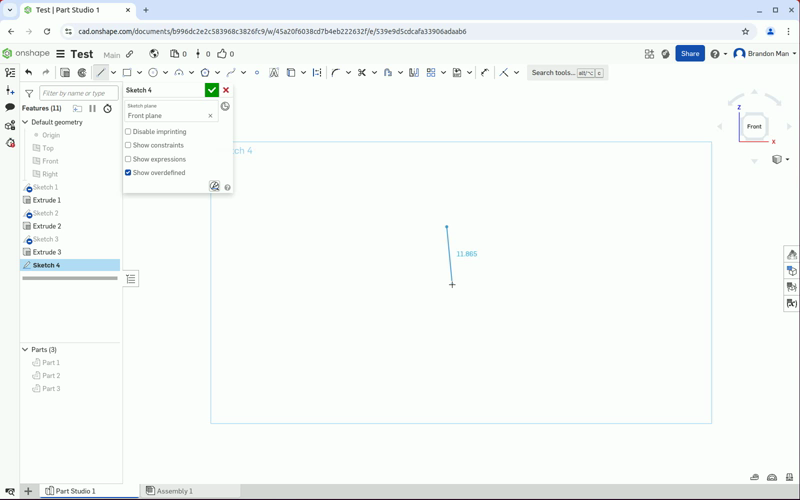
key(esc)
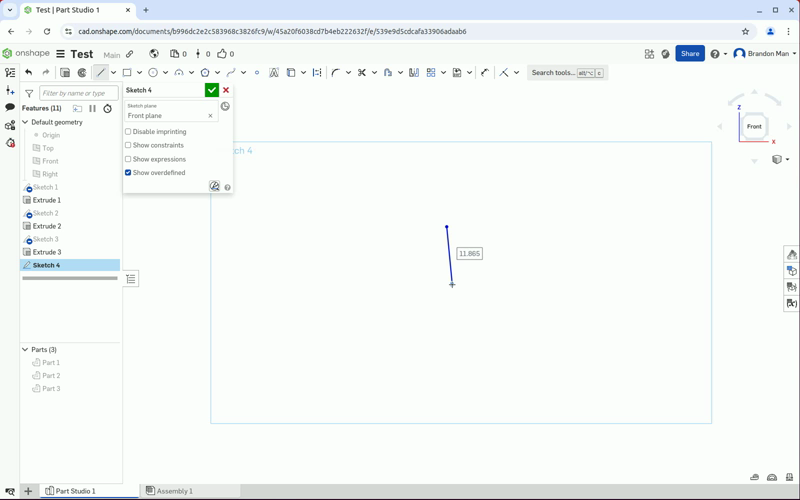
key(a)
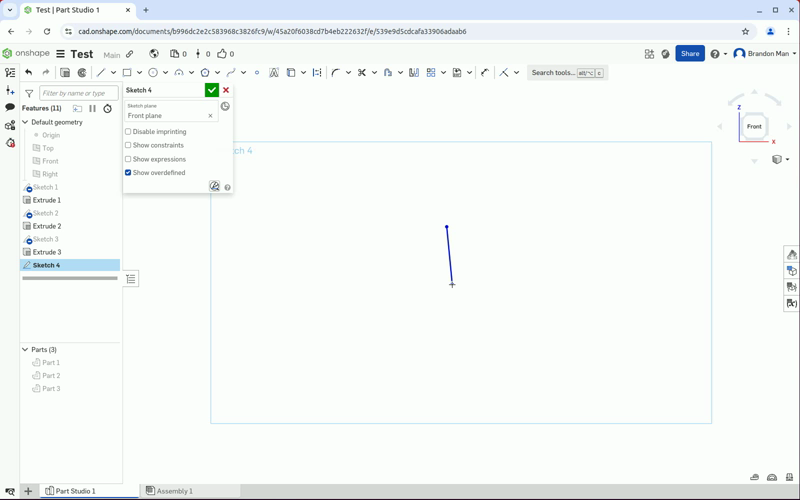
mouse_move(452, 284)
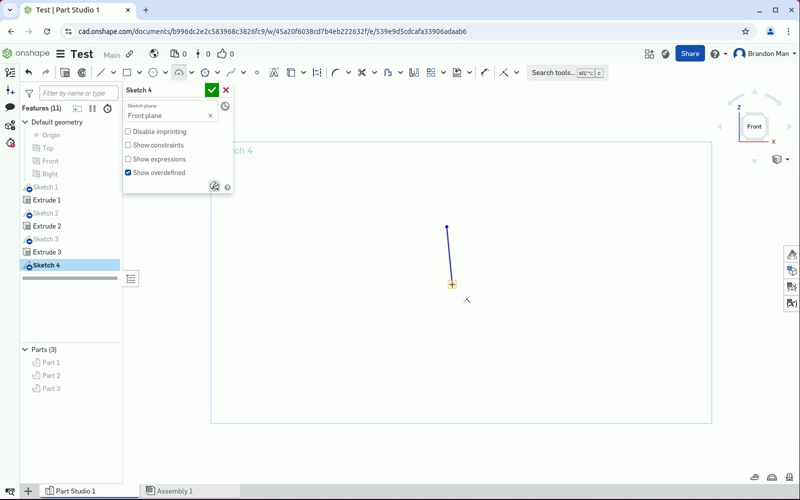
click(452, 284)
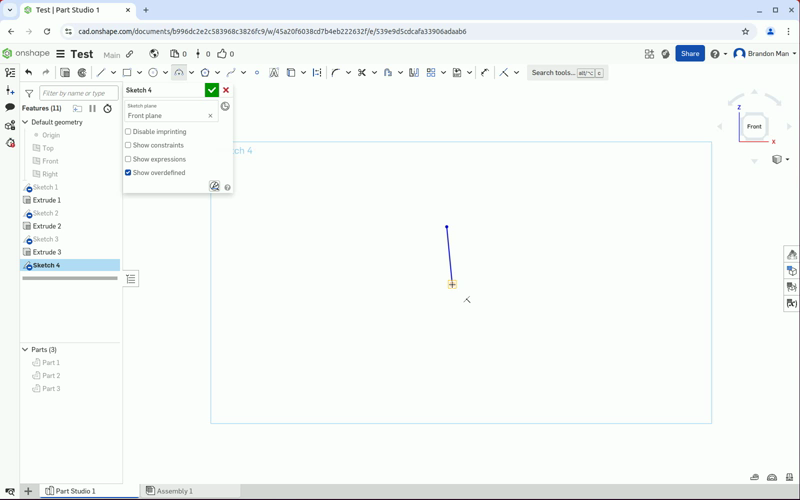
key_down(shift)
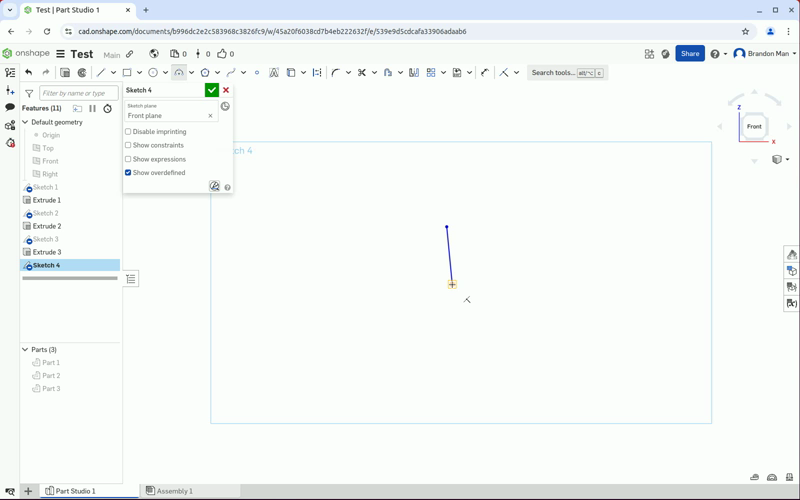
mouse_move(461, 291)
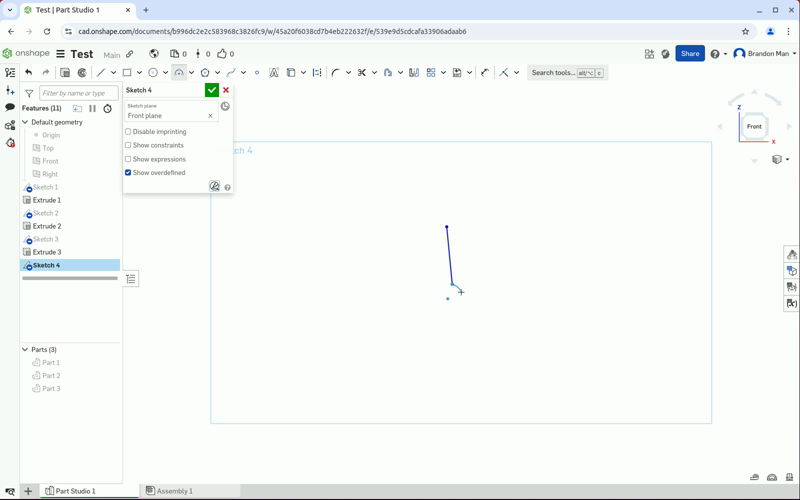
click(461, 291)
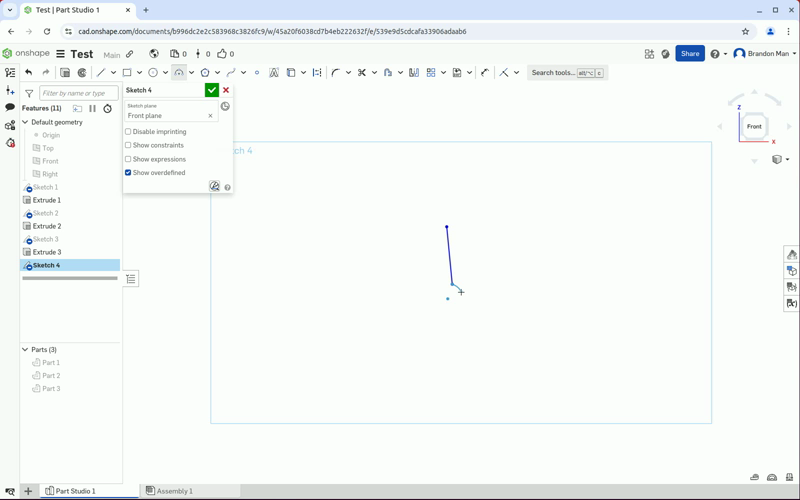
mouse_move(466, 276)
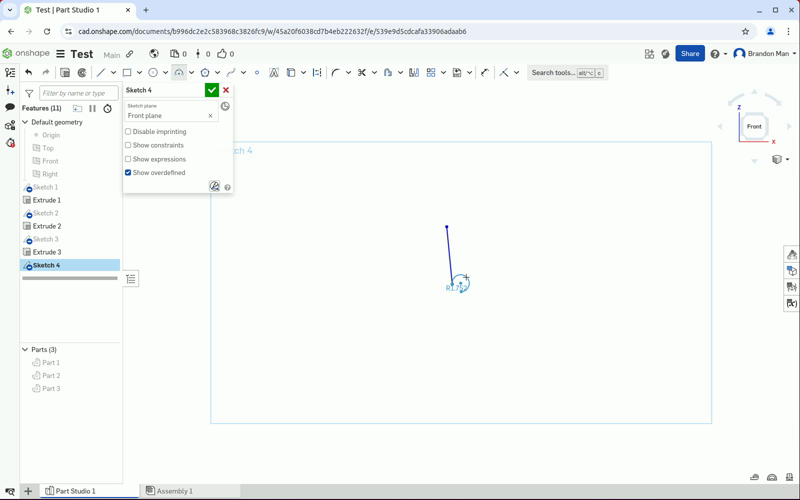
click(466, 276)
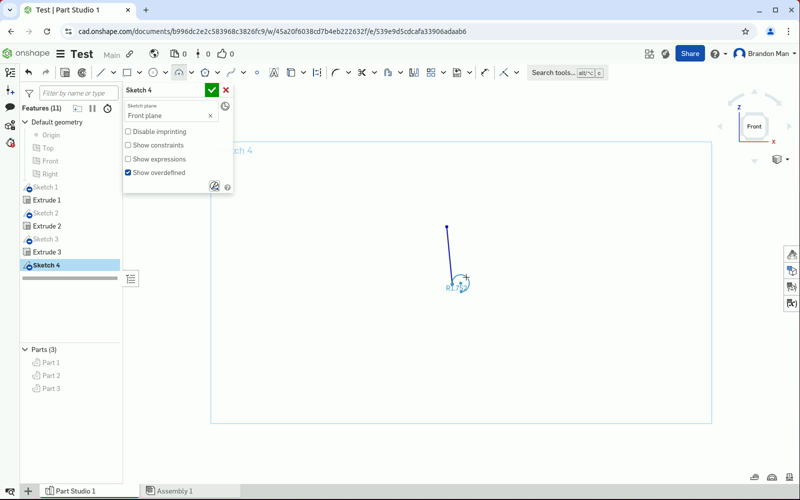
key_up(shift)
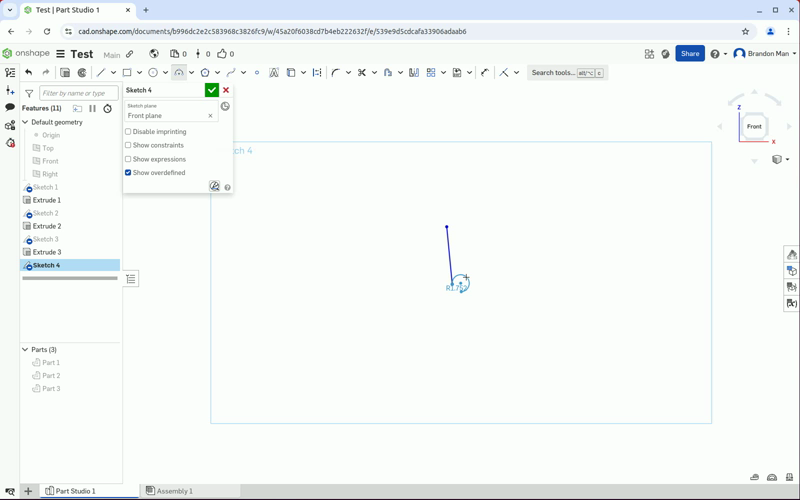
key(esc)
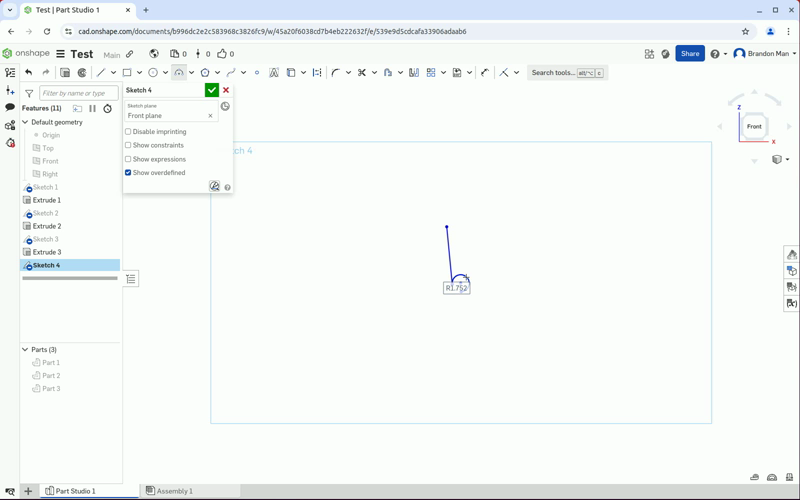
key(l)
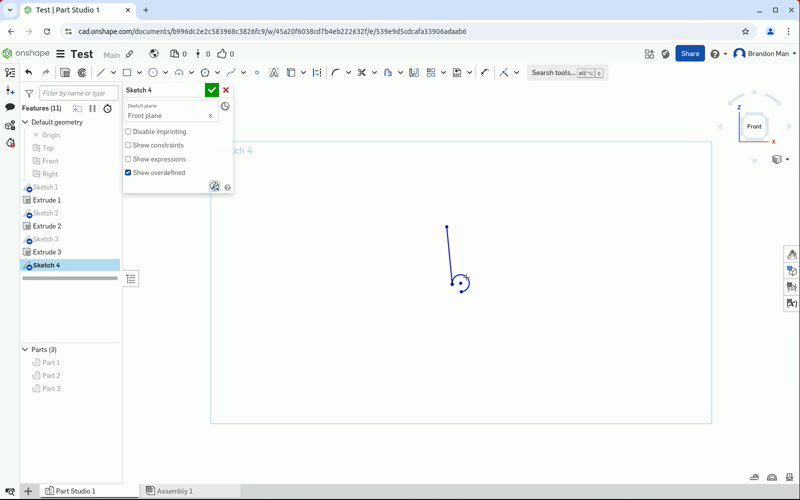
mouse_move(461, 291)
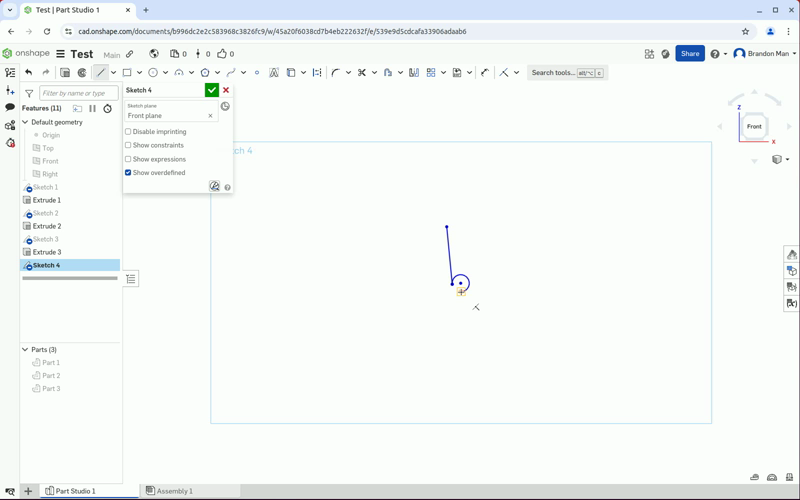
click(461, 291)
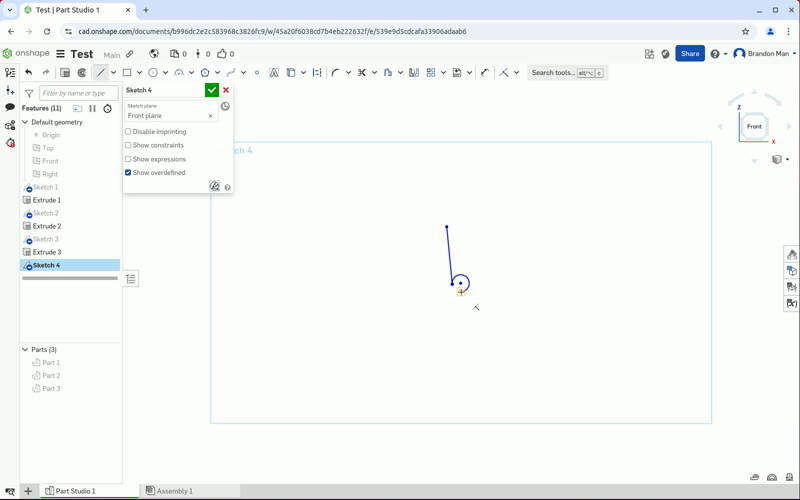
key_down(shift)
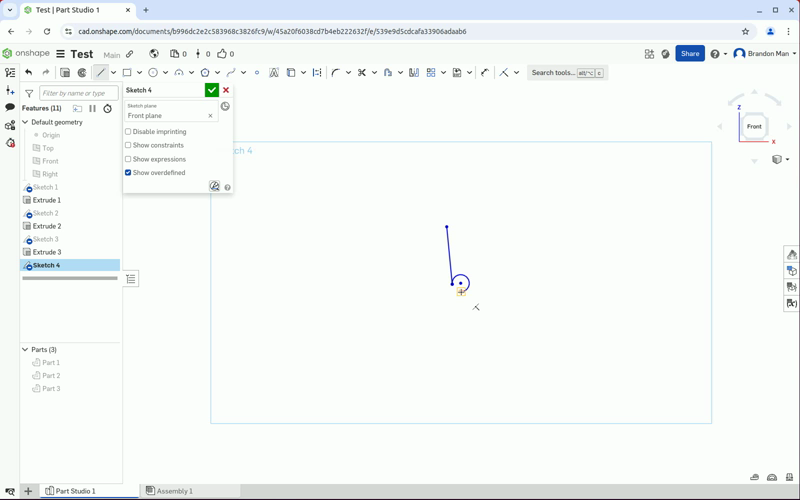
mouse_move(491, 291)
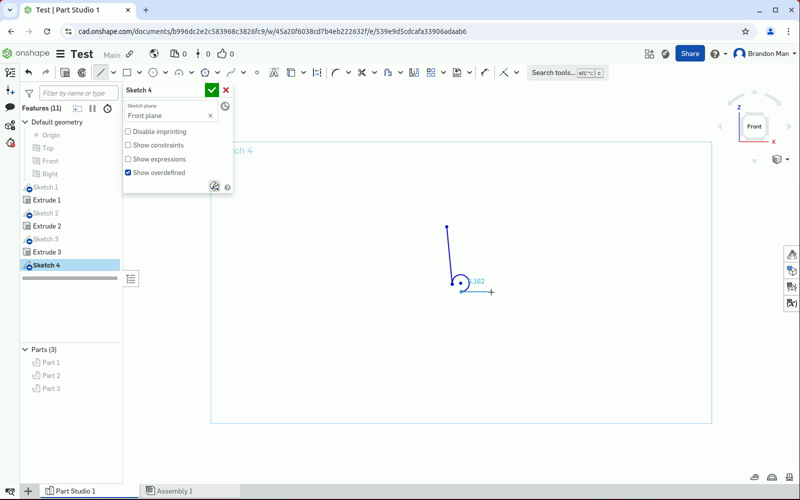
mouse_move(502, 290)
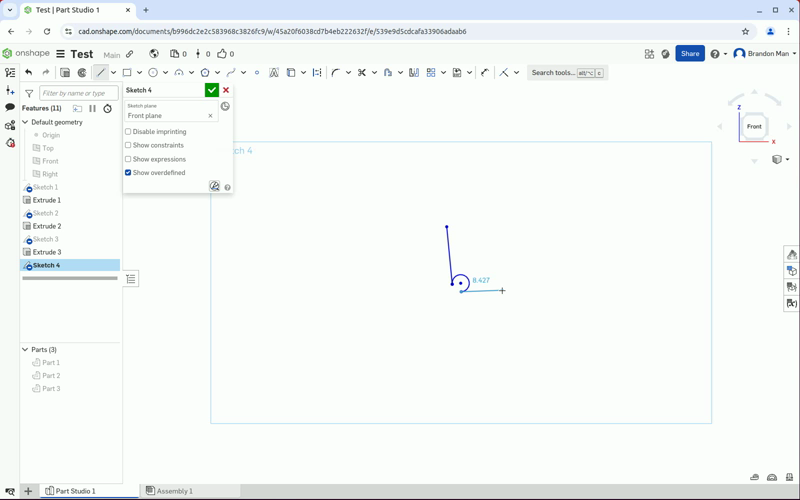
click(502, 290)
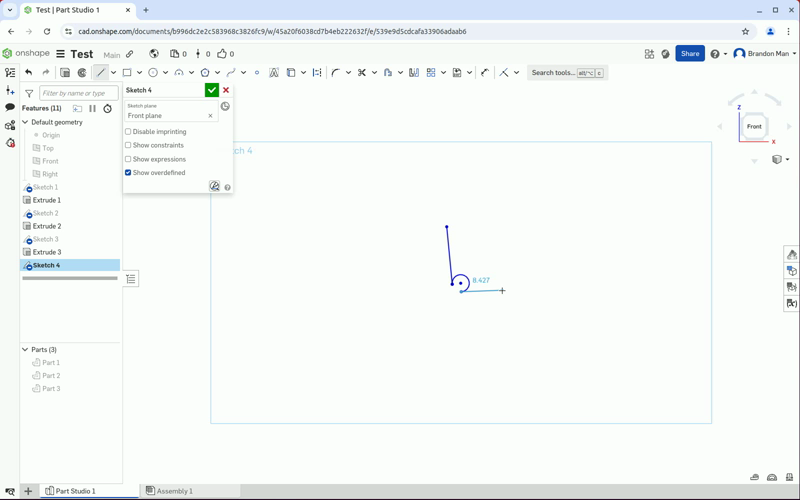
key_up(shift)
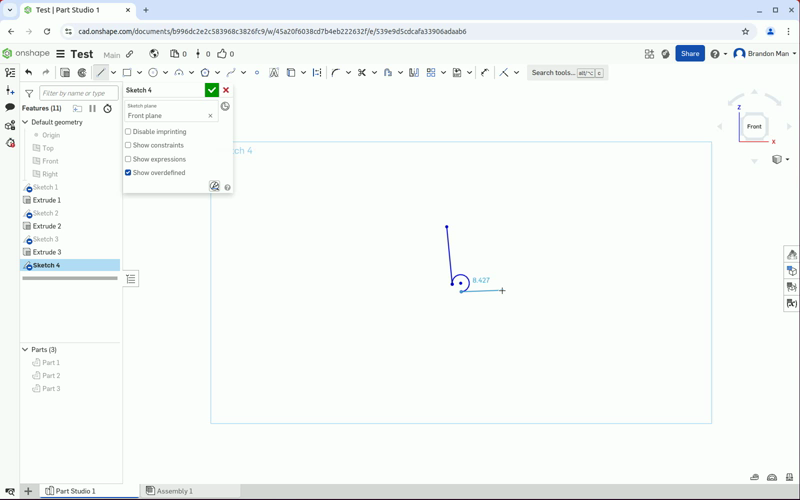
key(esc)
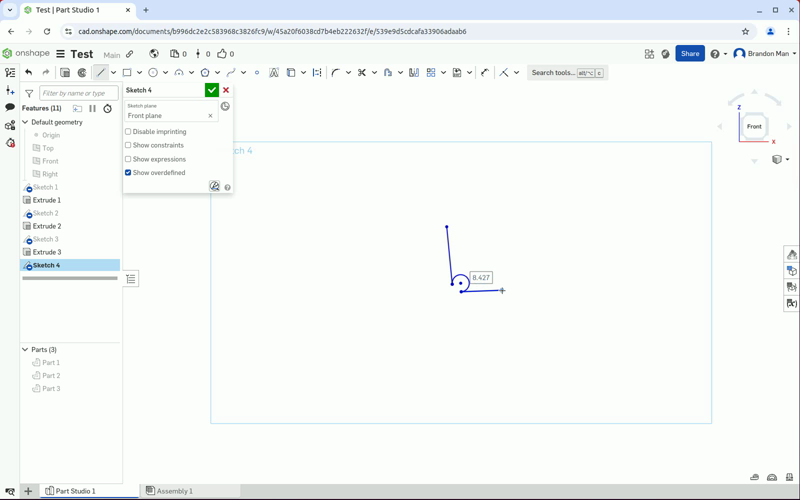
key(a)
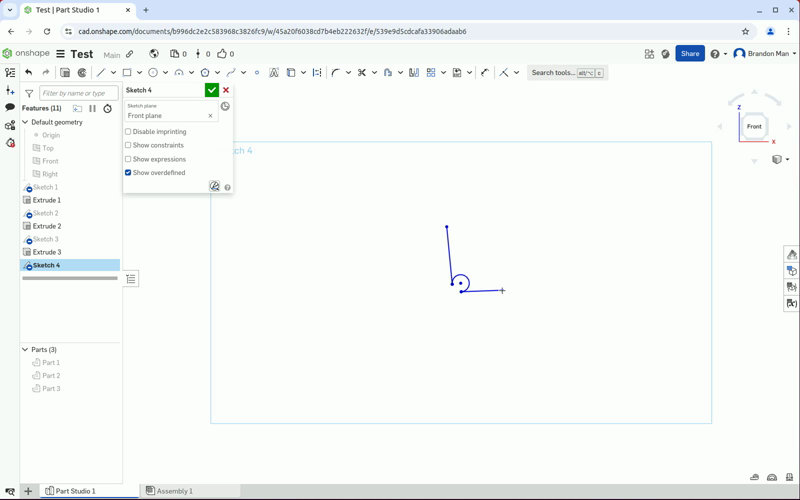
mouse_move(502, 290)
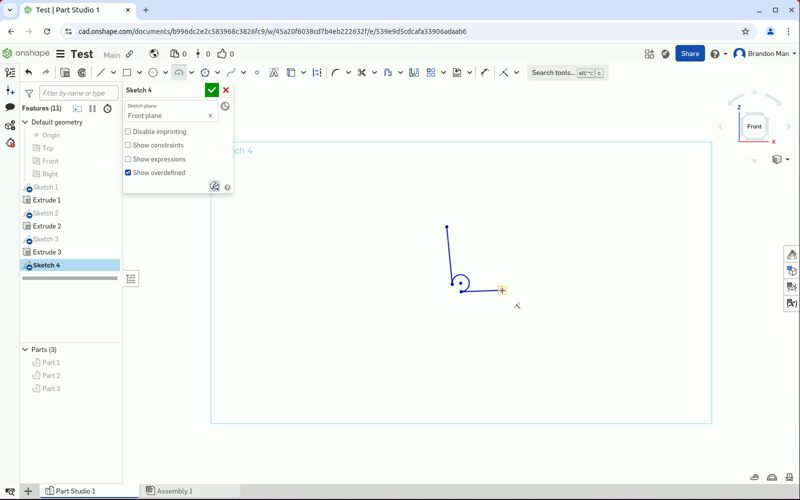
click(502, 290)
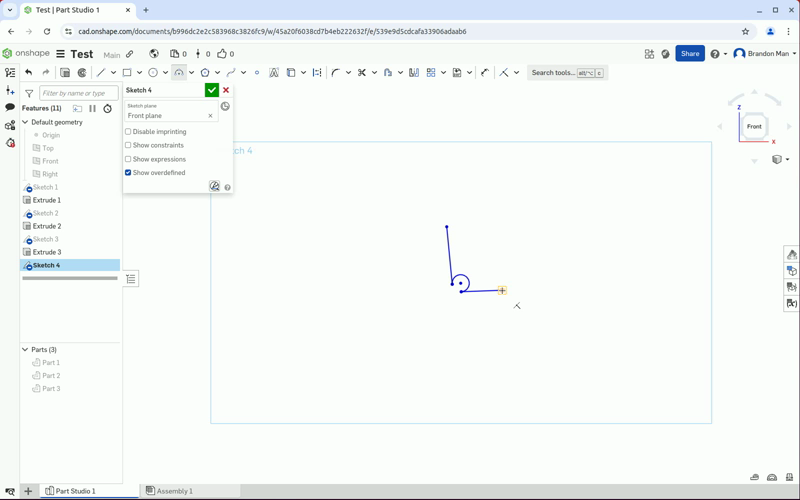
key_down(shift)
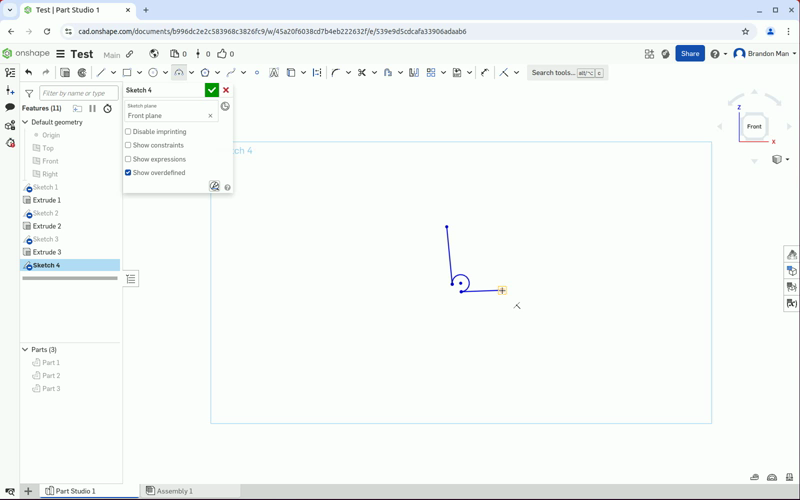
mouse_move(502, 276)
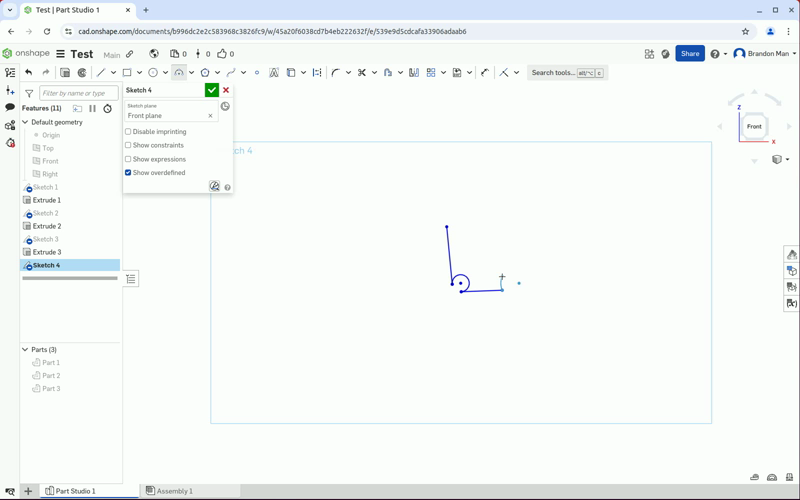
click(502, 276)
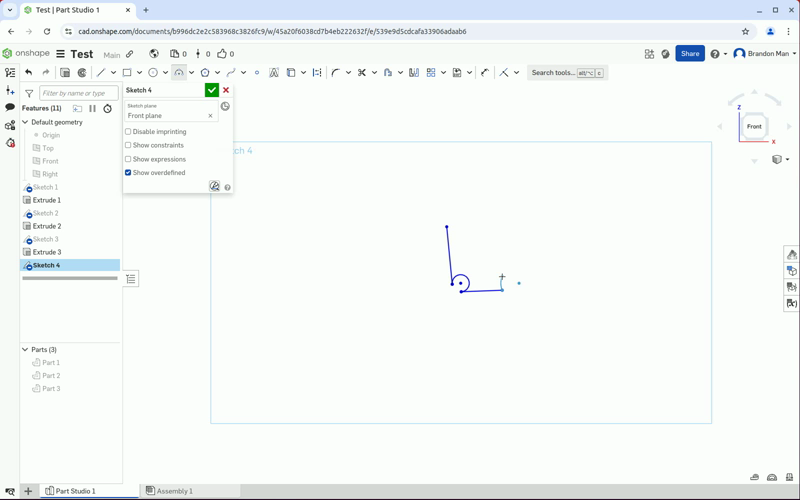
mouse_move(494, 282)
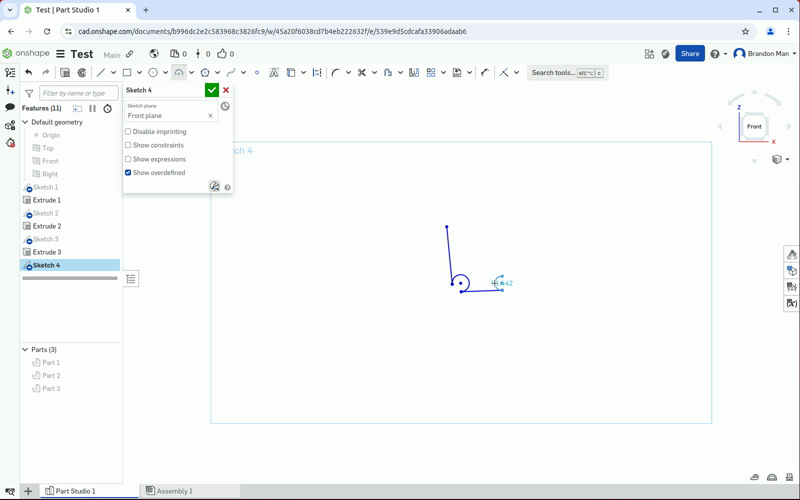
click(494, 282)
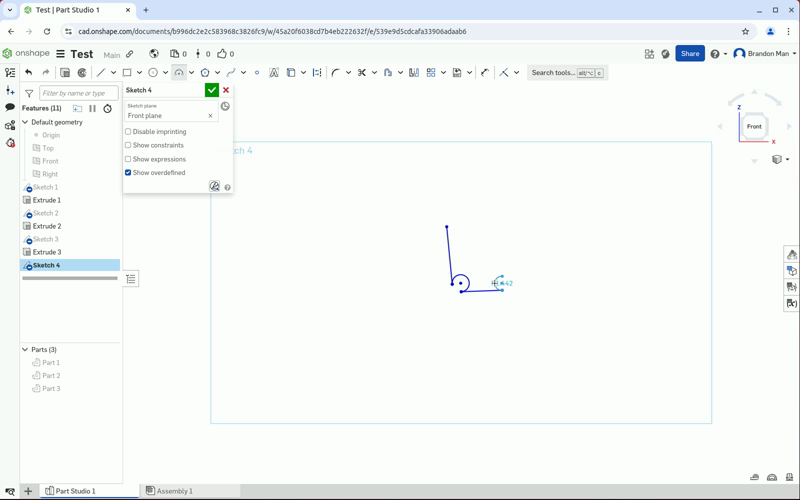
key_up(shift)
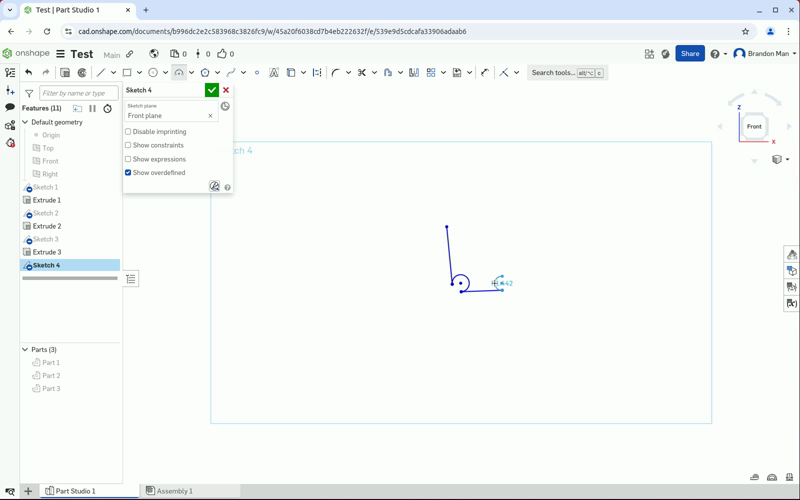
key(esc)
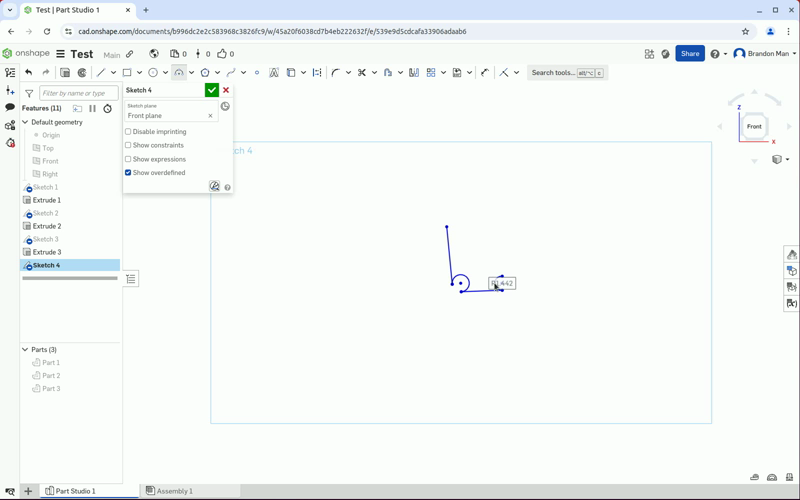
key(l)
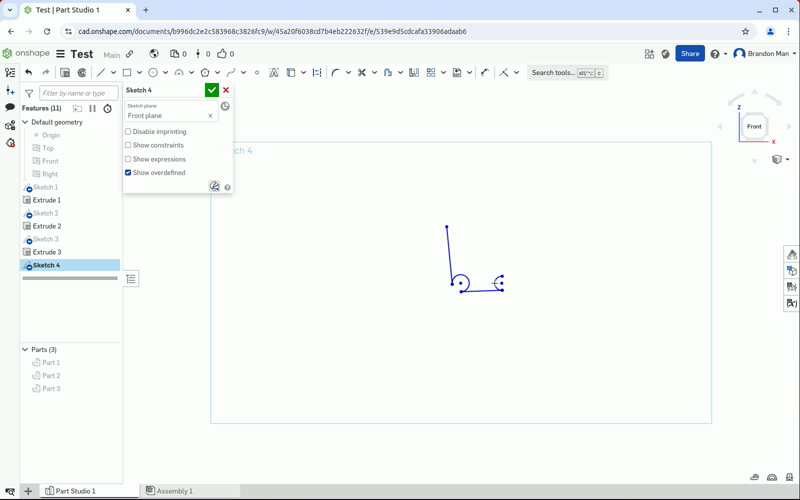
mouse_move(502, 276)
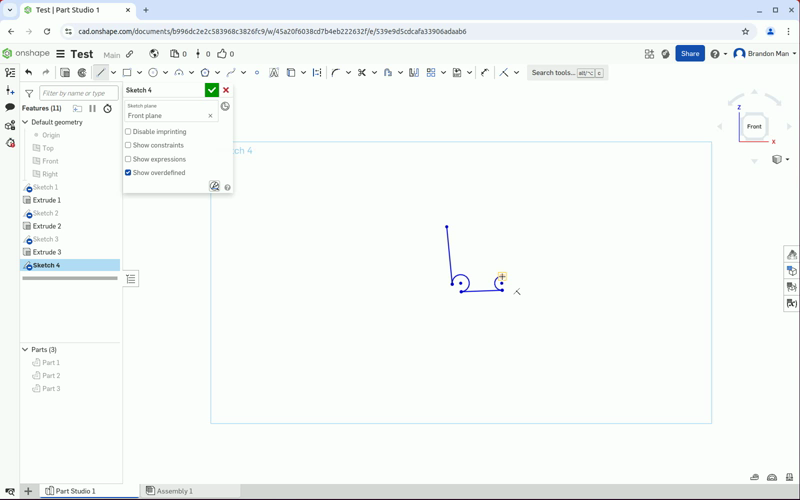
click(502, 276)
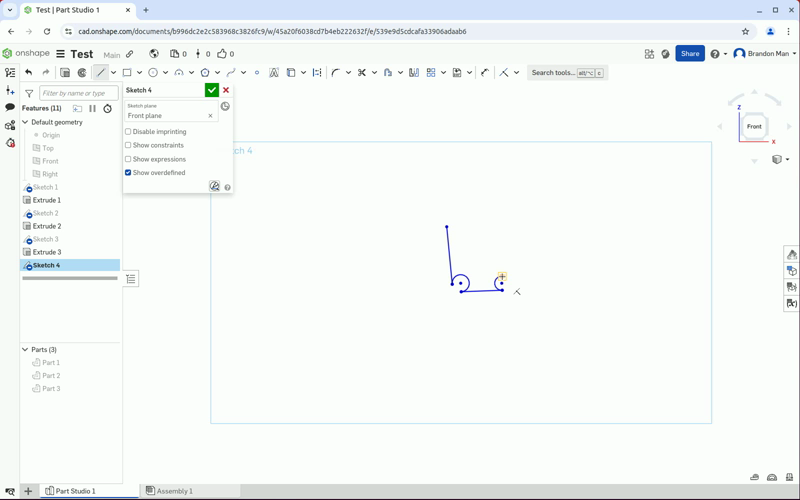
key_down(shift)
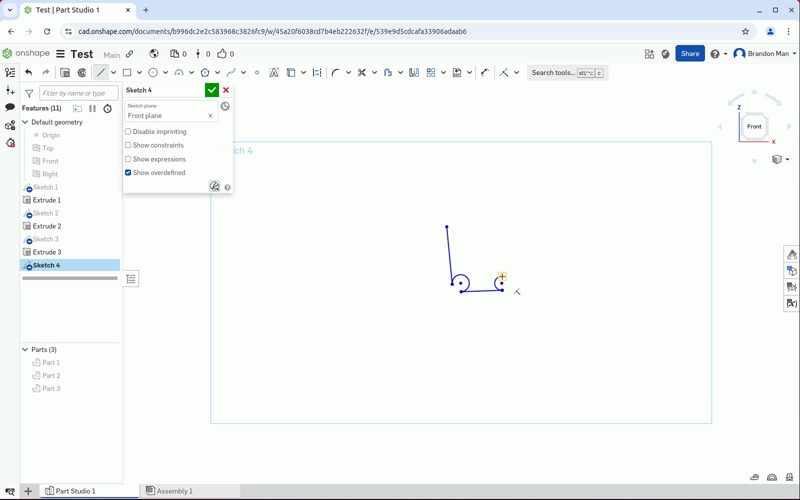
mouse_move(532, 276)
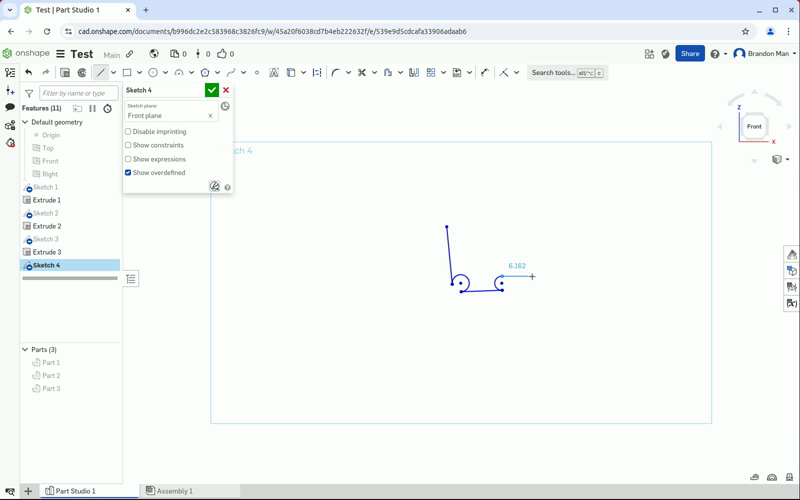
mouse_move(478, 275)
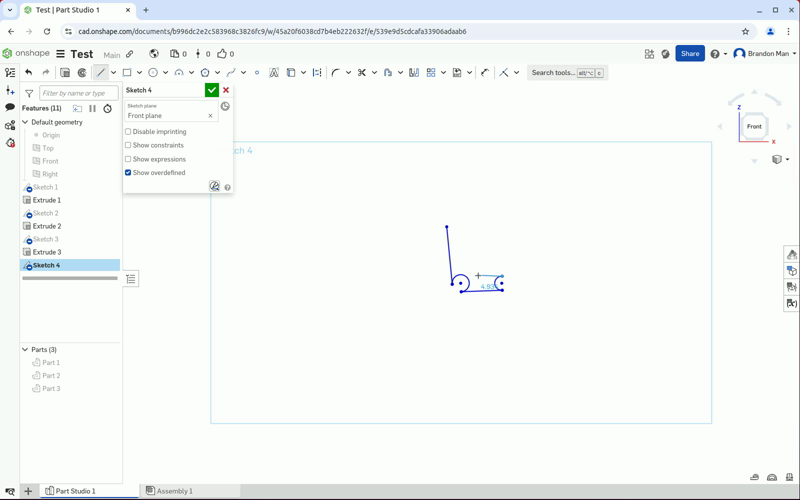
click(478, 275)
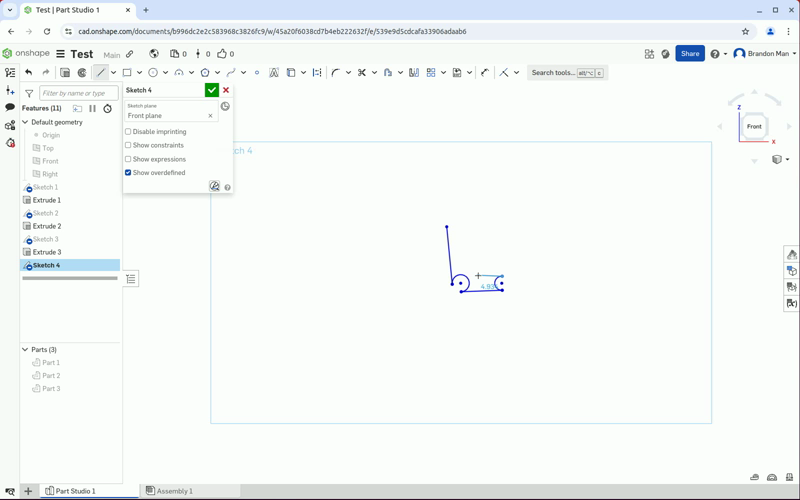
key_up(shift)
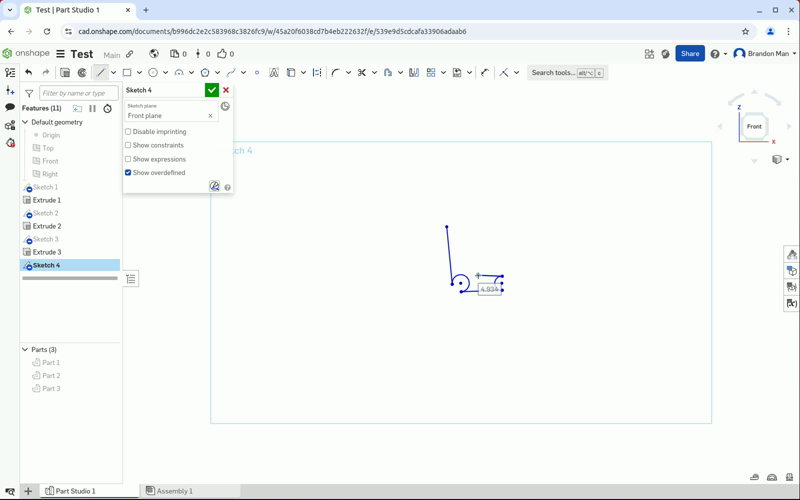
key(esc)
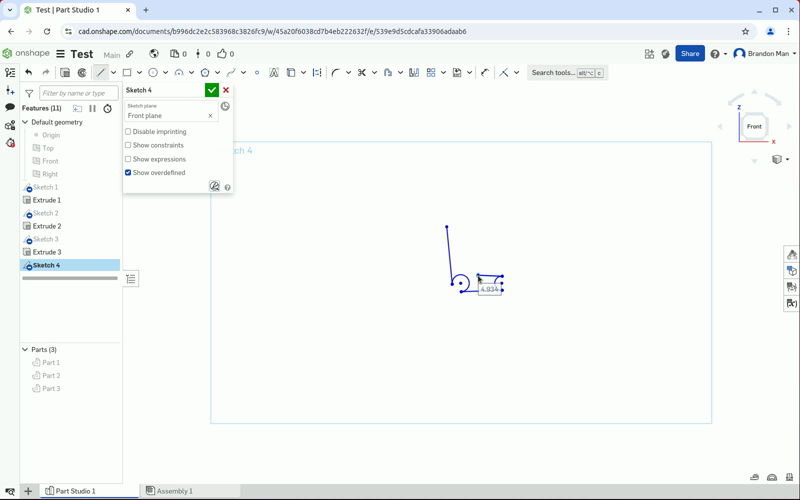
key(a)
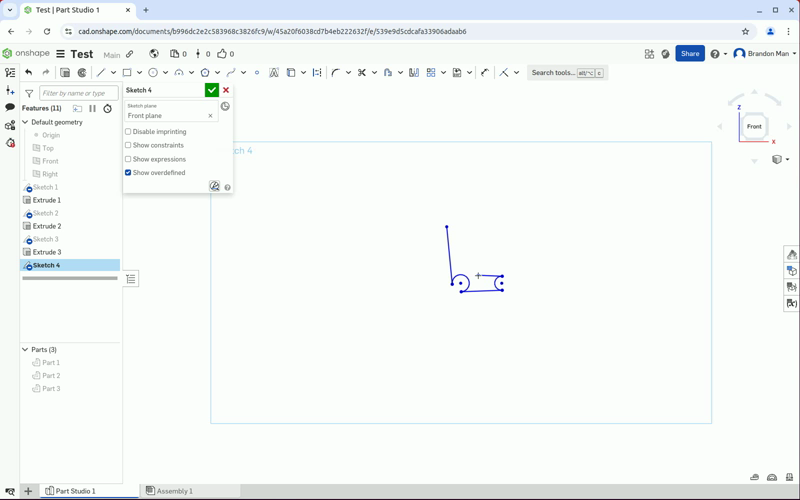
mouse_move(478, 275)
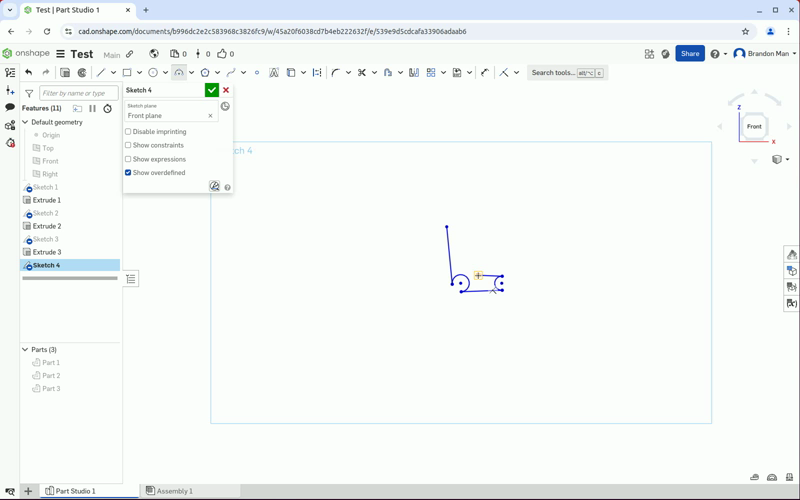
click(478, 275)
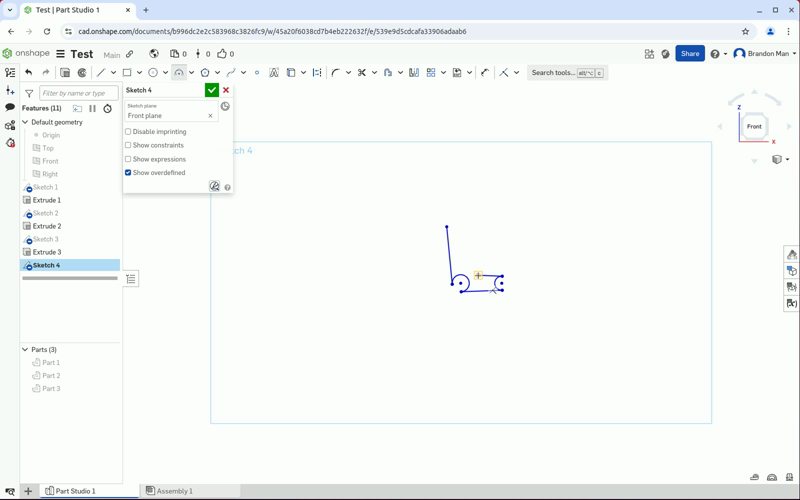
key_down(shift)
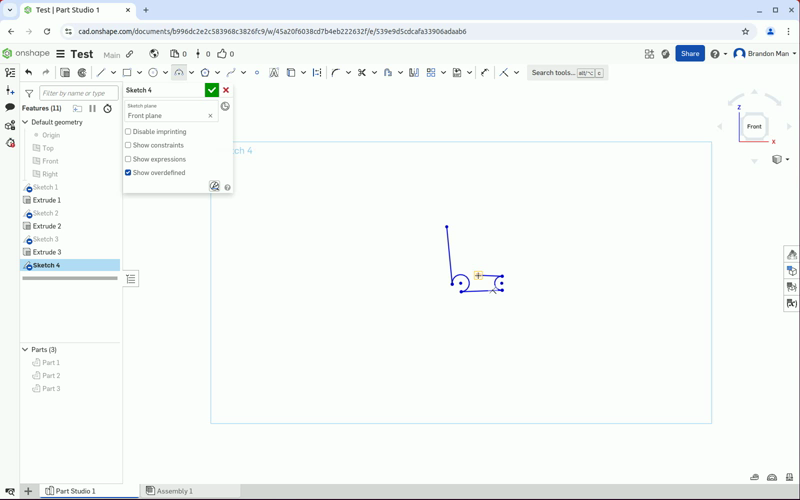
mouse_move(471, 267)
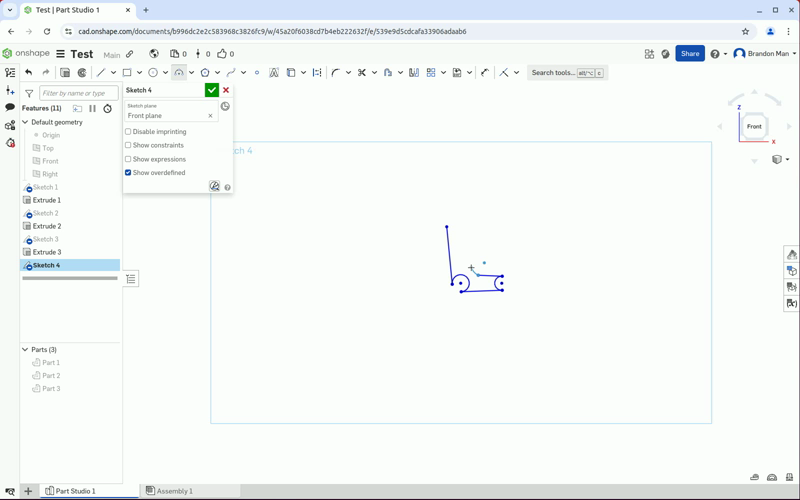
click(471, 267)
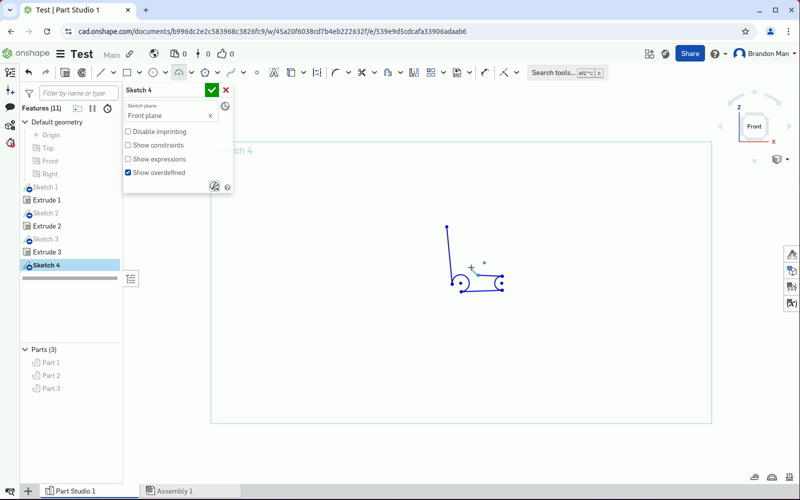
mouse_move(472, 272)
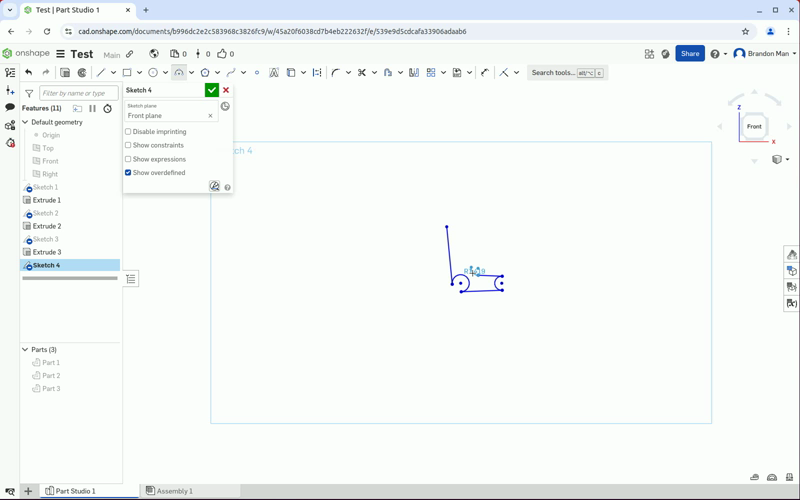
click(472, 272)
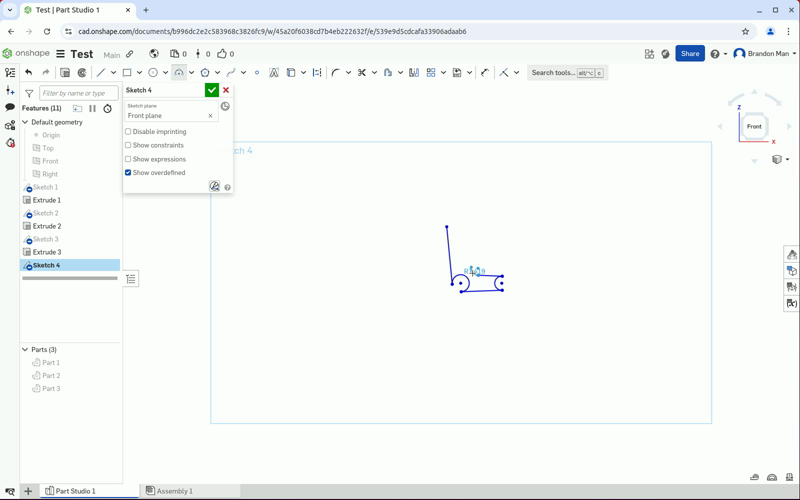
key_up(shift)
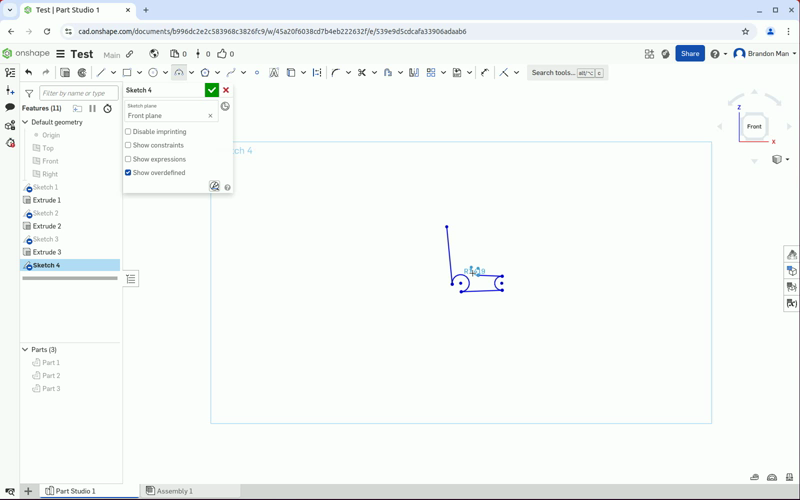
key(esc)
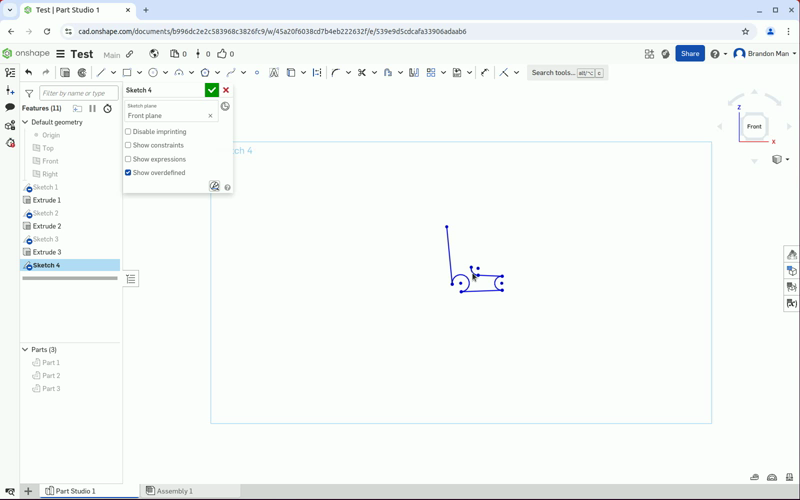
key(l)
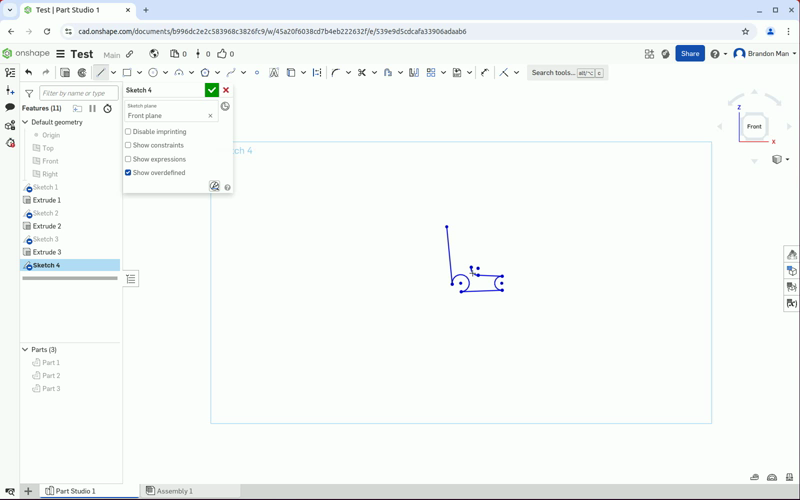
mouse_move(471, 267)
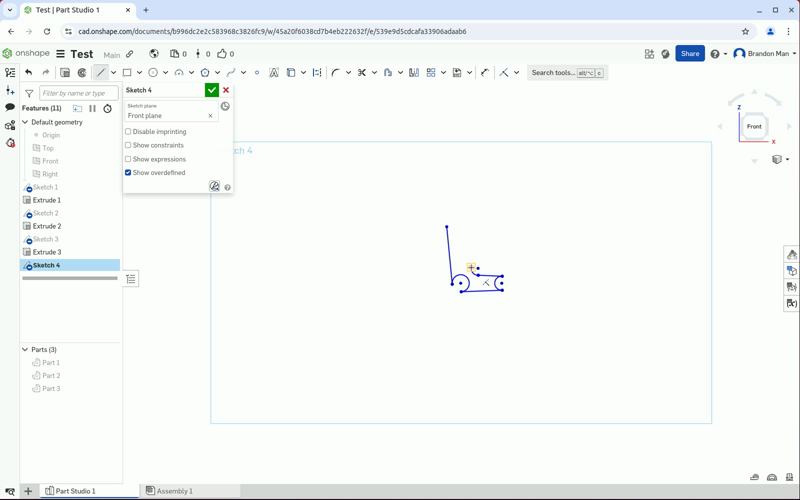
click(471, 267)
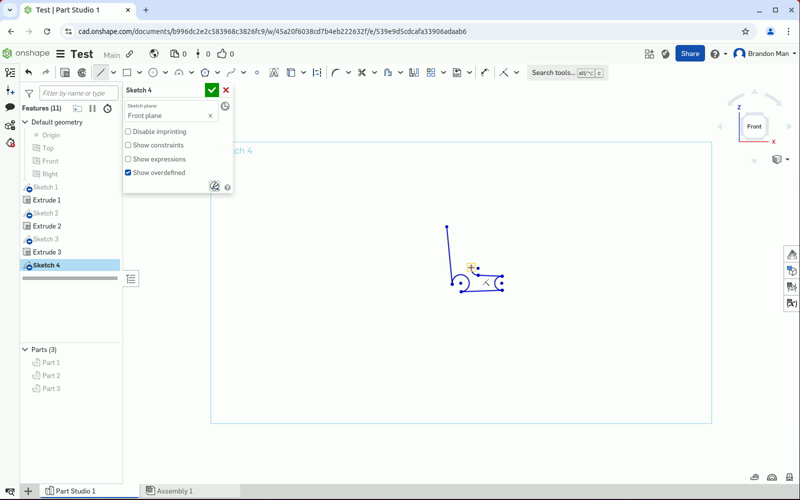
key_down(shift)
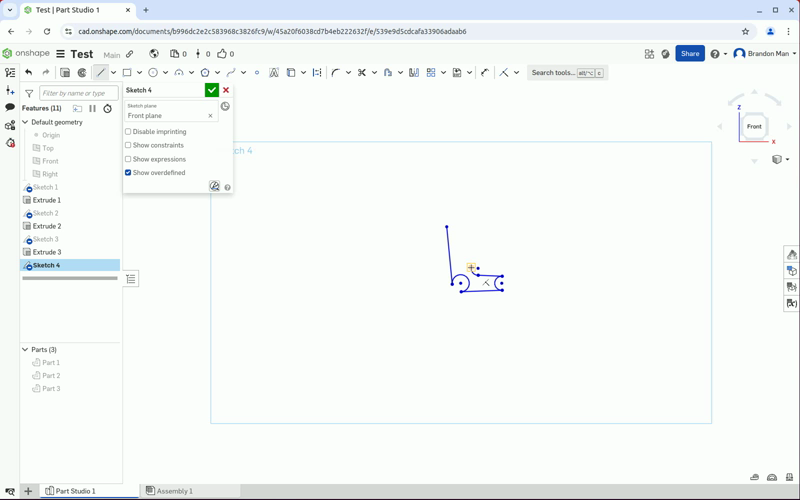
mouse_move(501, 267)
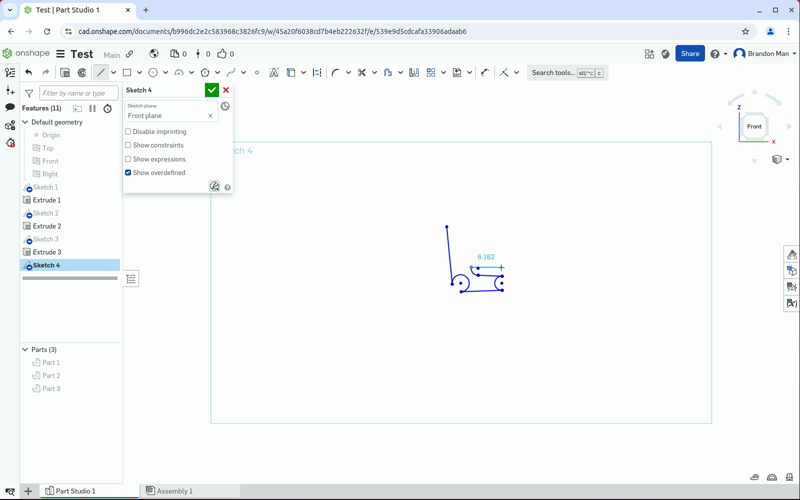
mouse_move(475, 226)
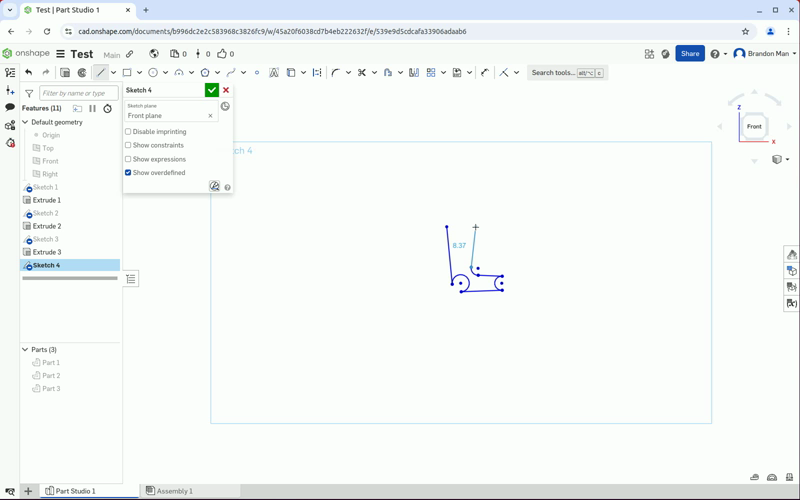
click(475, 226)
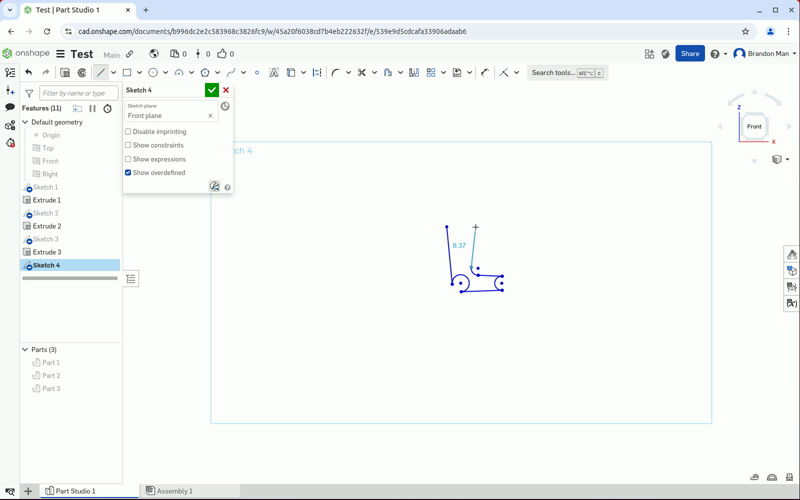
key_up(shift)
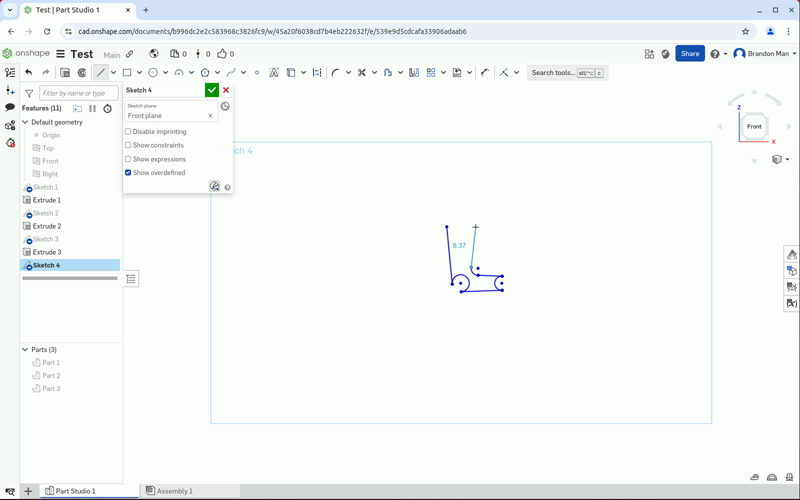
key(esc)
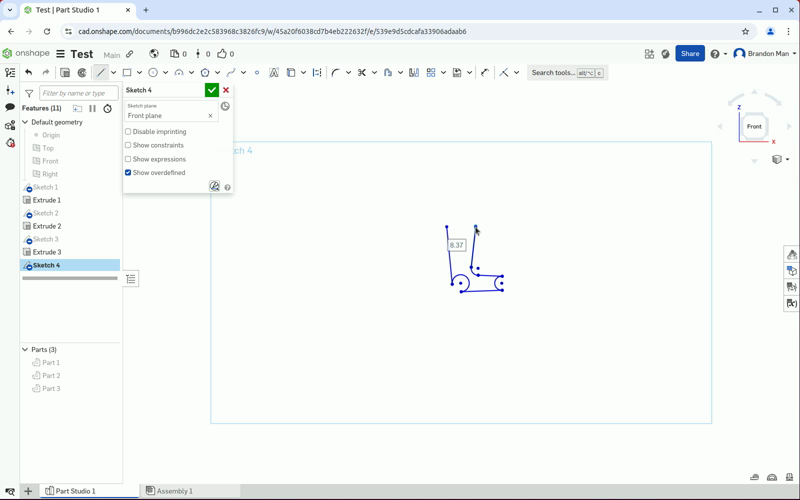
key(a)
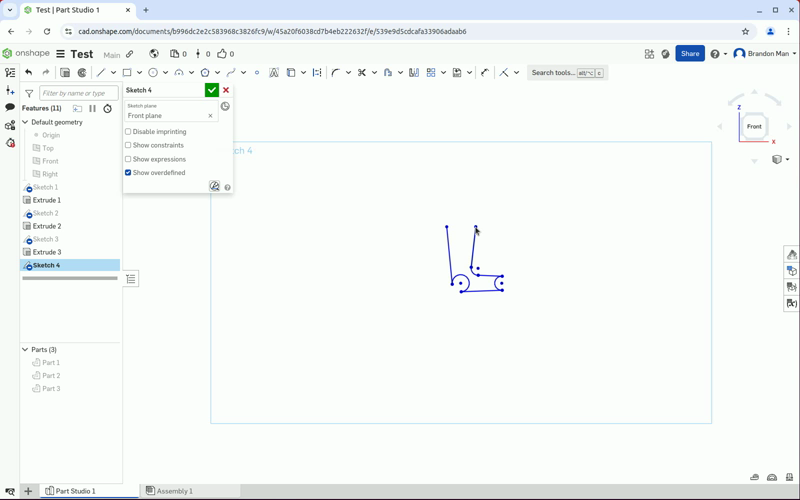
mouse_move(475, 226)
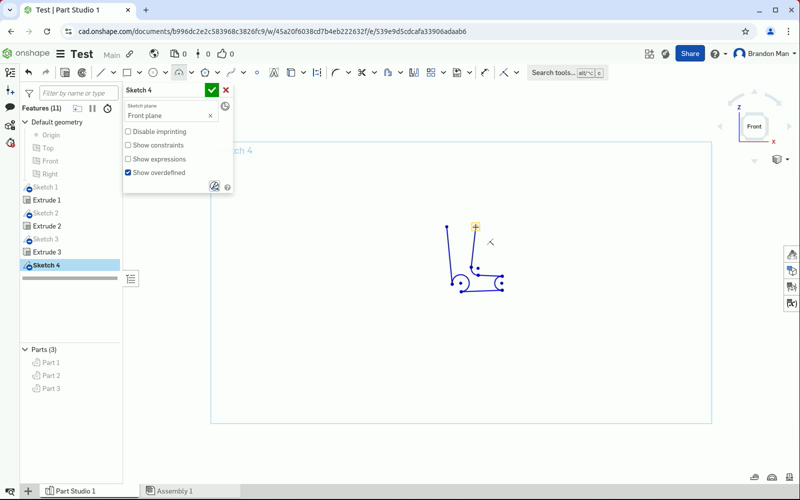
click(475, 226)
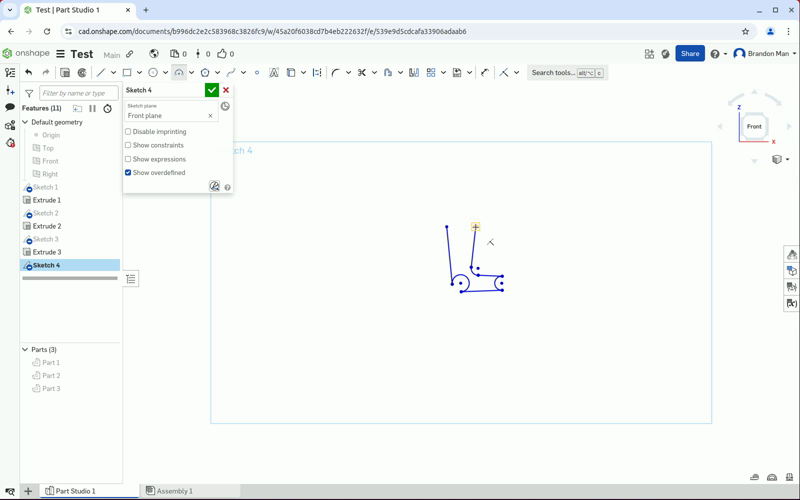
mouse_move(446, 226)
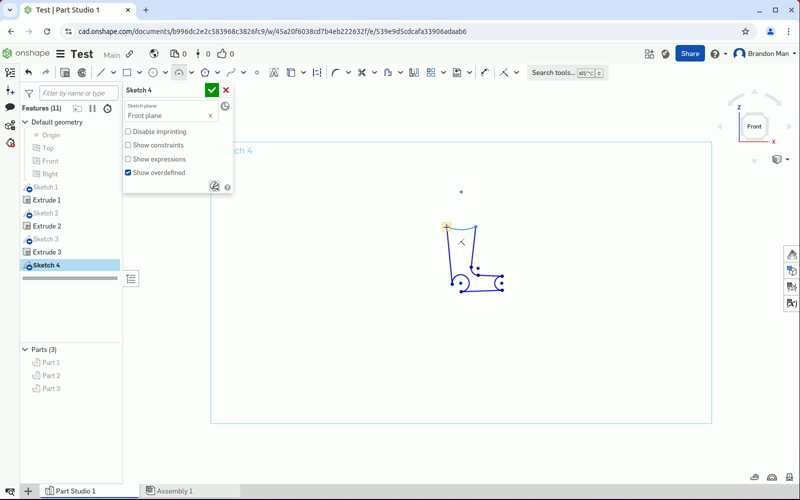
click(446, 226)
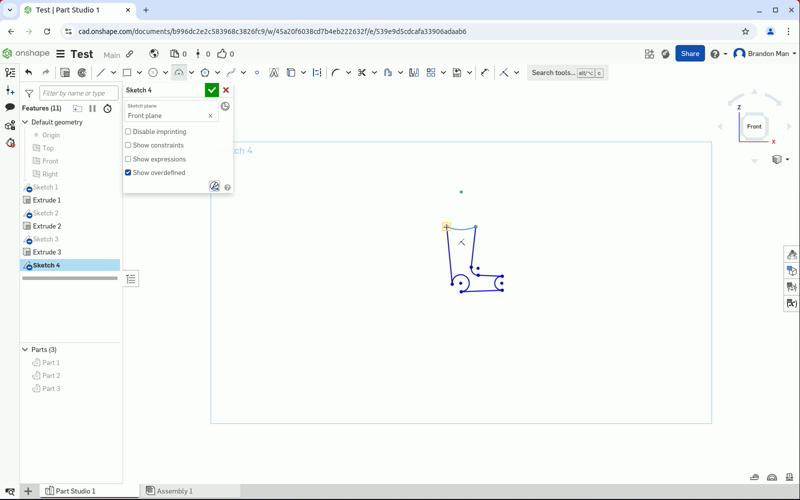
key_down(shift)
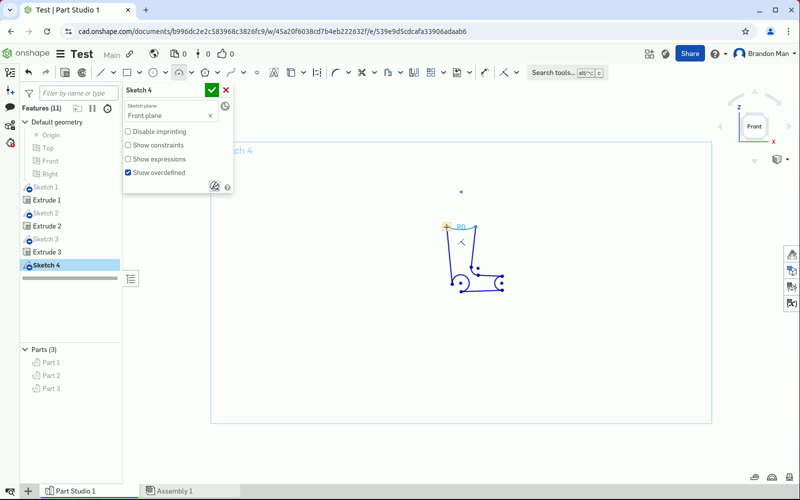
mouse_move(461, 239)
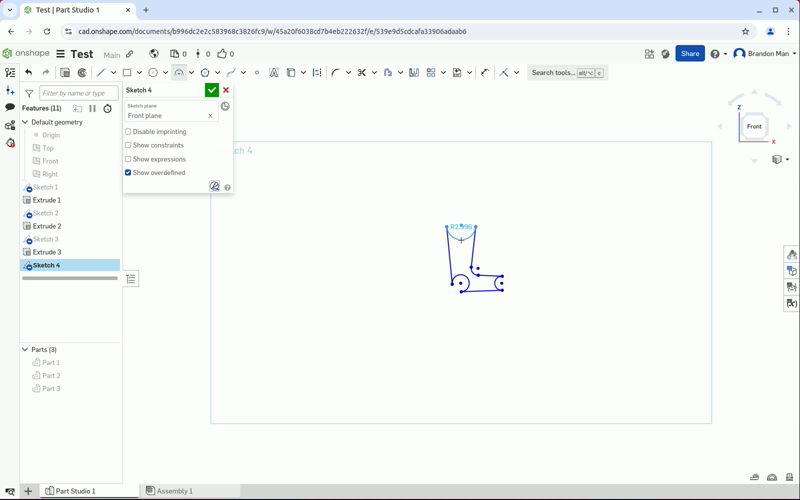
click(461, 239)
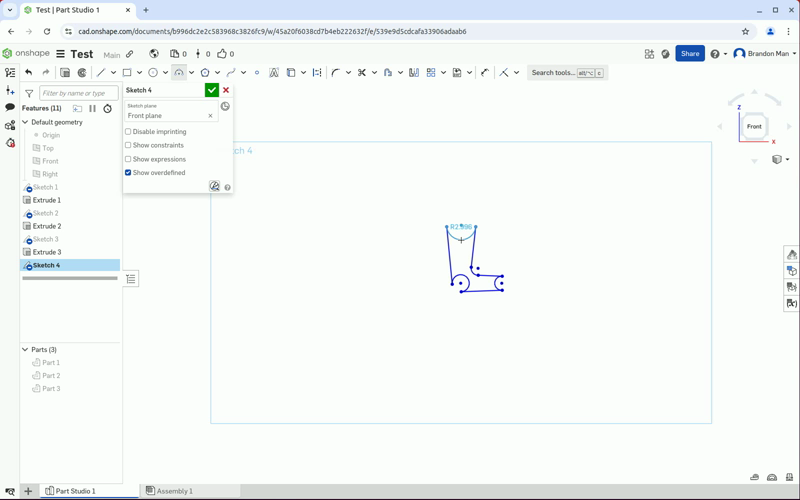
key_up(shift)
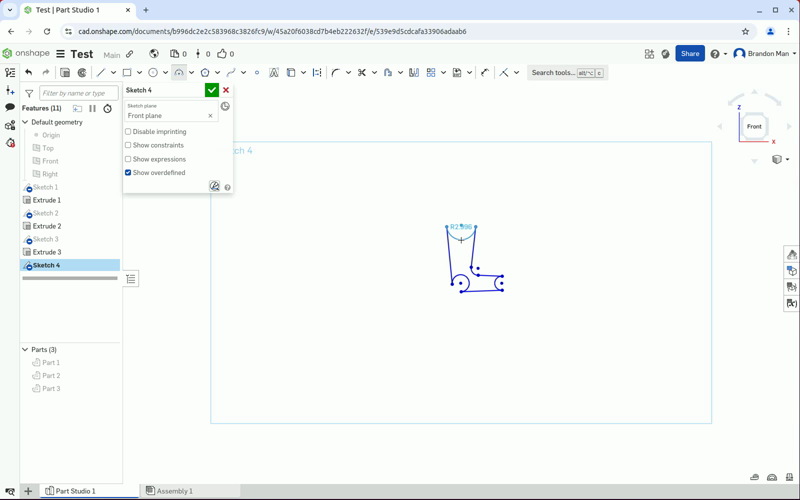
key(esc)
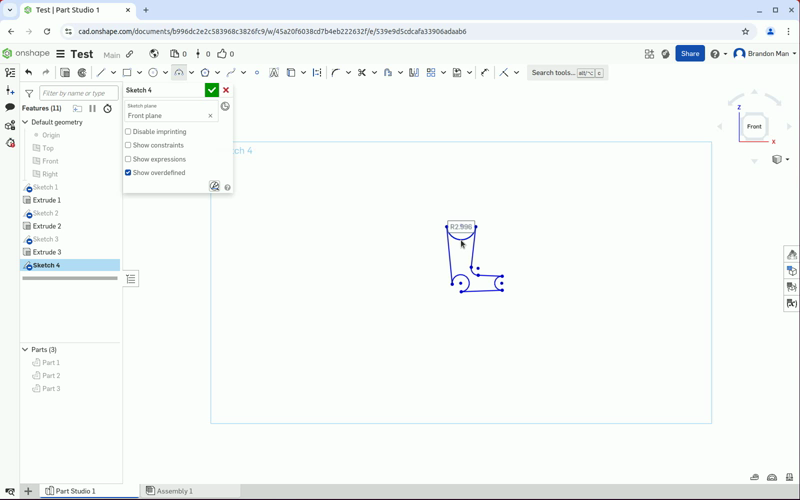
mouse_move(454, 264)
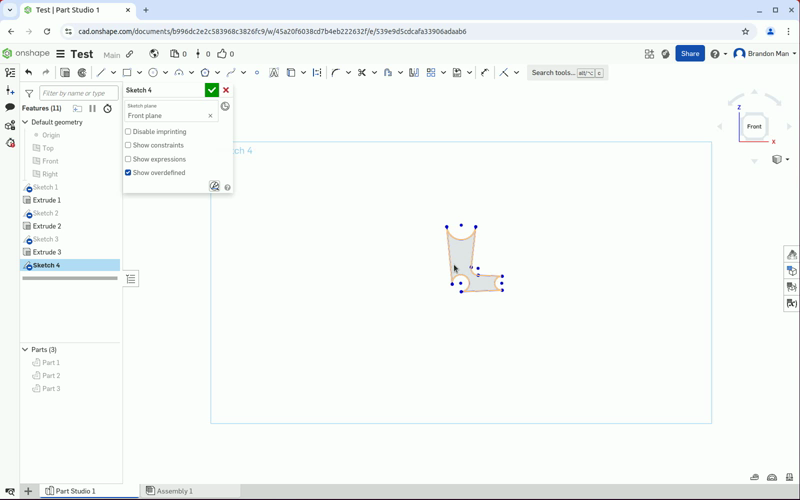
scroll(6)
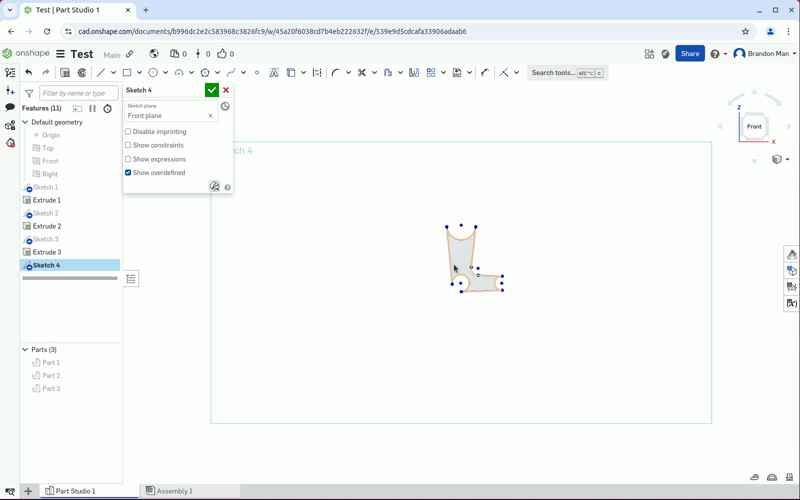
scroll(6)
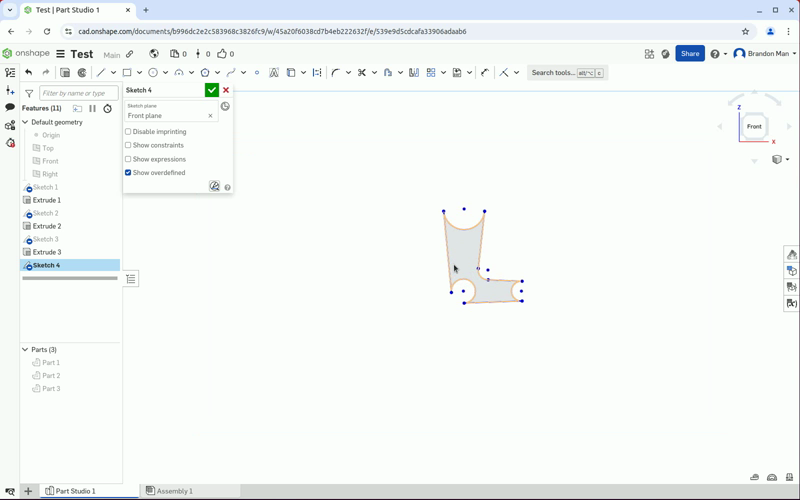
scroll(6)
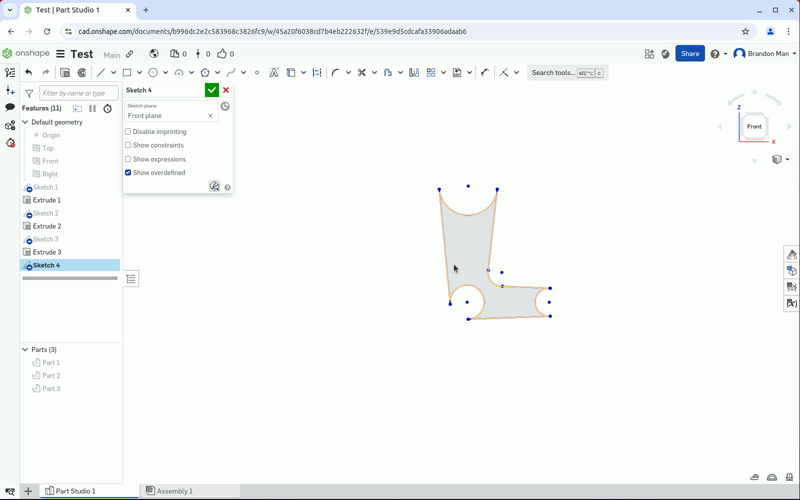
scroll(6)
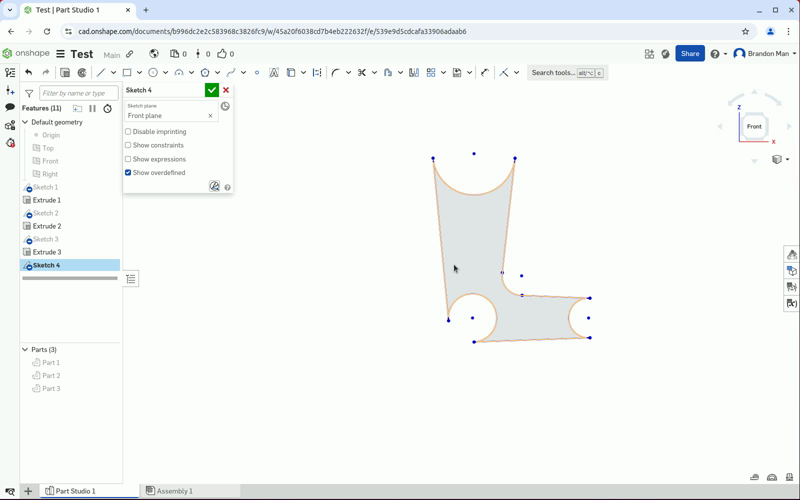
scroll(6)
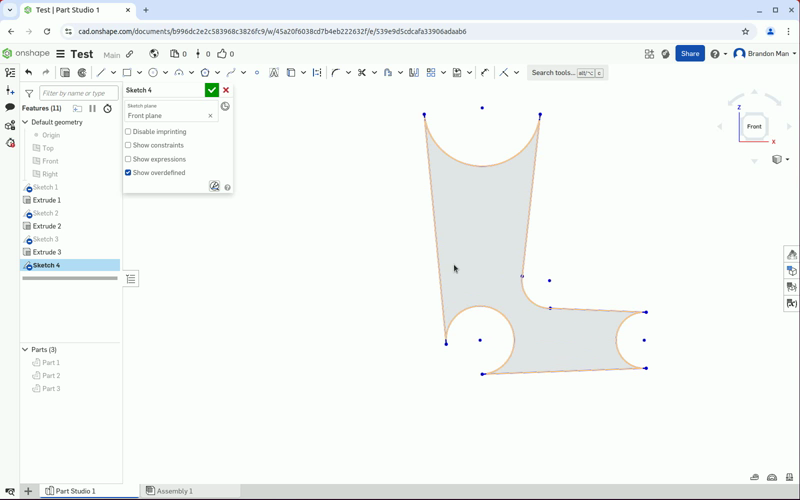
scroll(6)
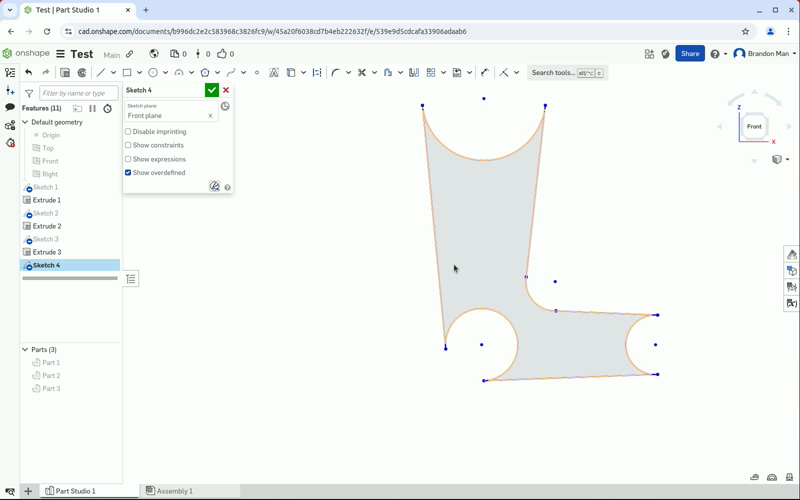
scroll(6)
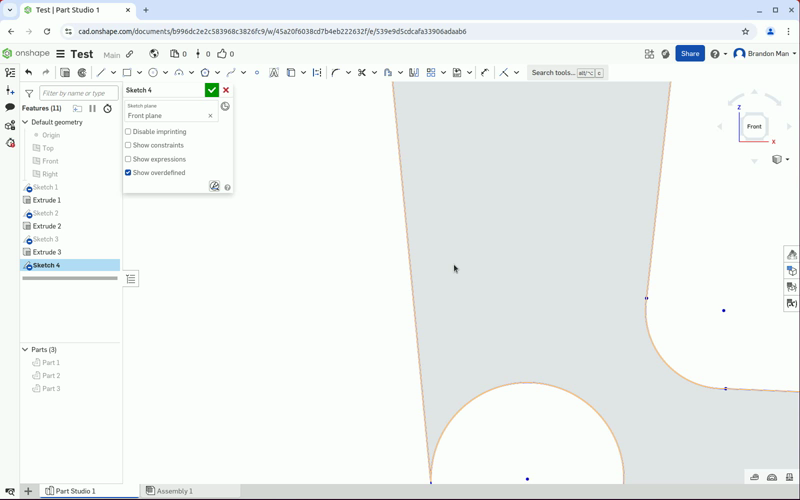
click(454, 264)
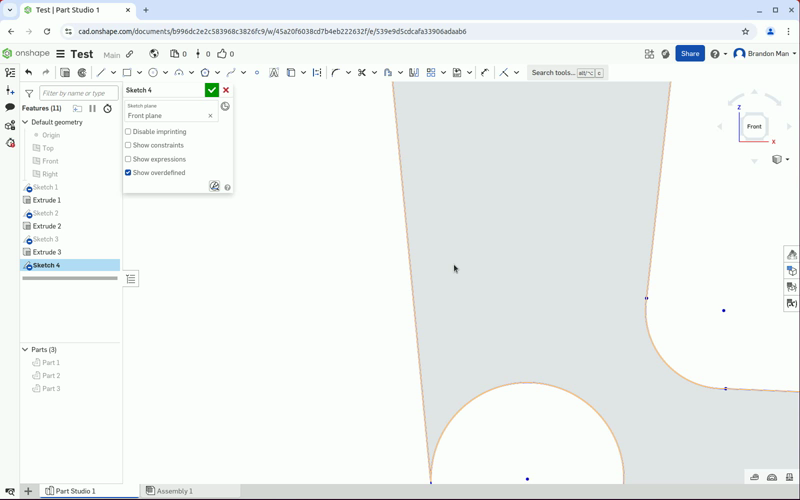
scroll(-6)
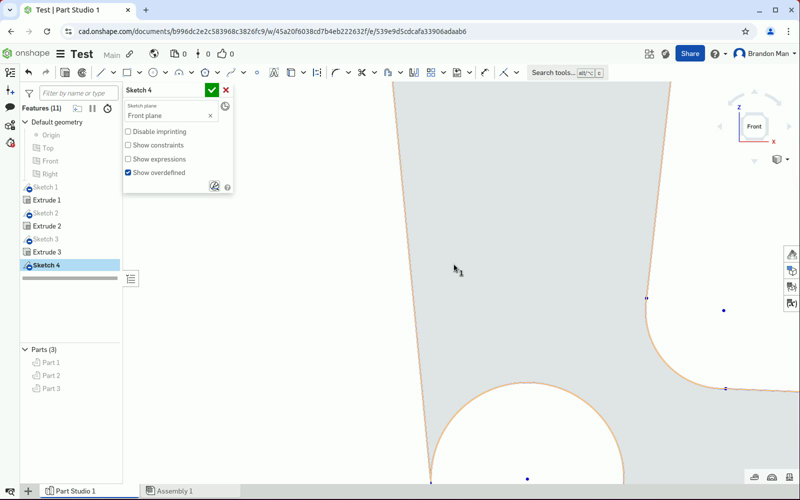
scroll(-6)
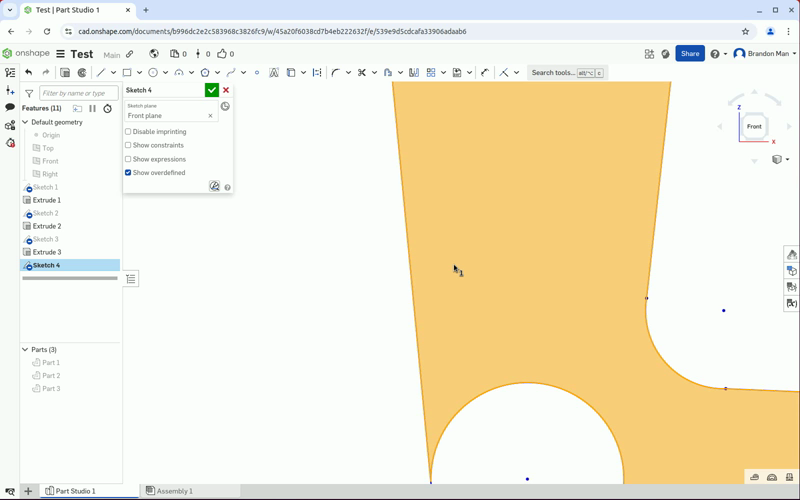
scroll(-6)
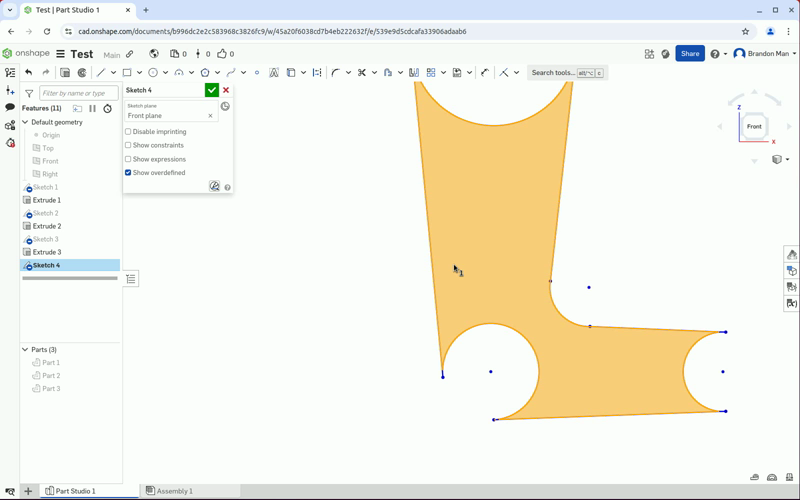
scroll(-6)
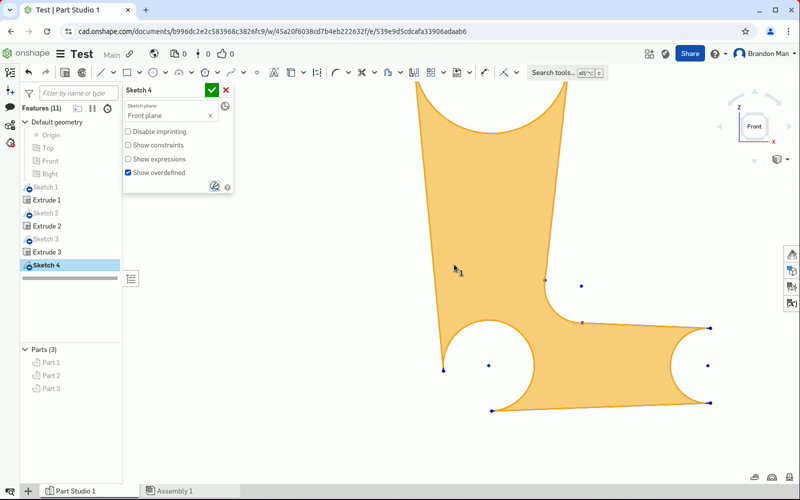
scroll(-6)
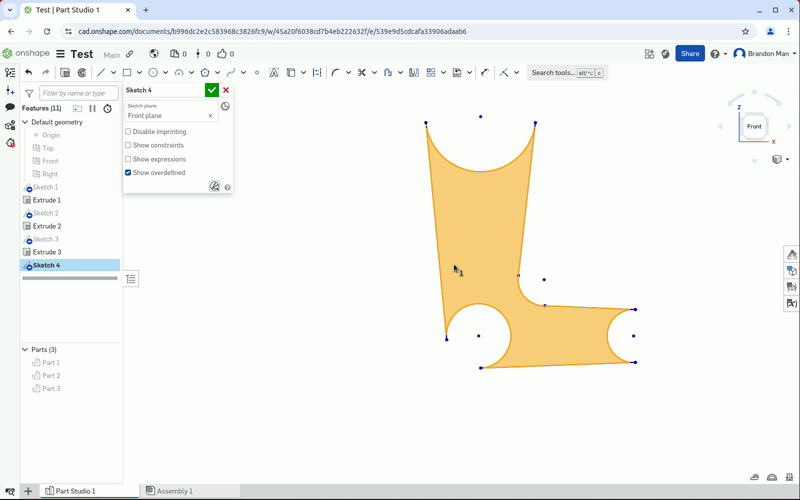
scroll(-6)
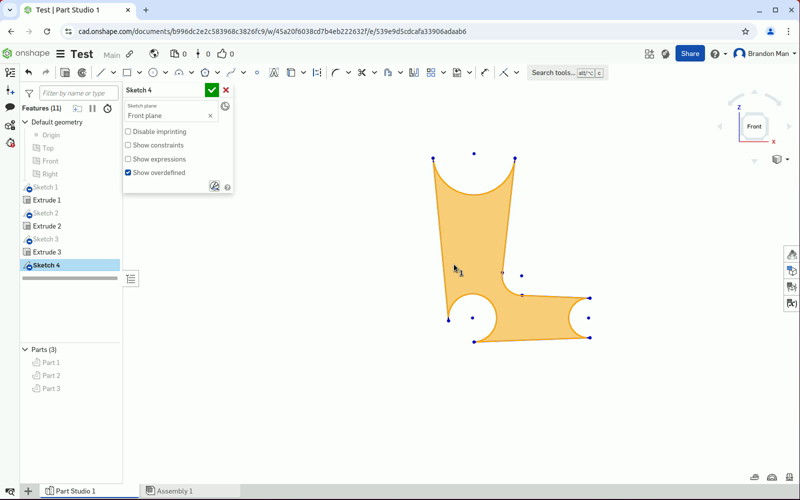
scroll(-6)
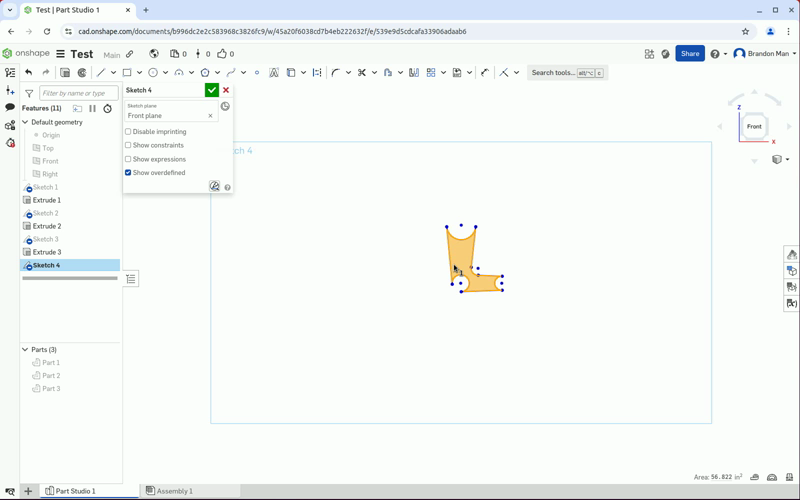
mouse_move(73, 352)
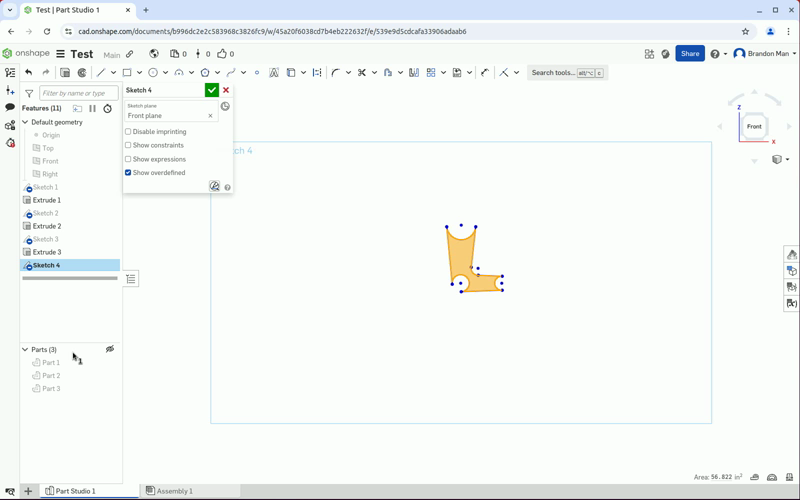
key(shift+y)
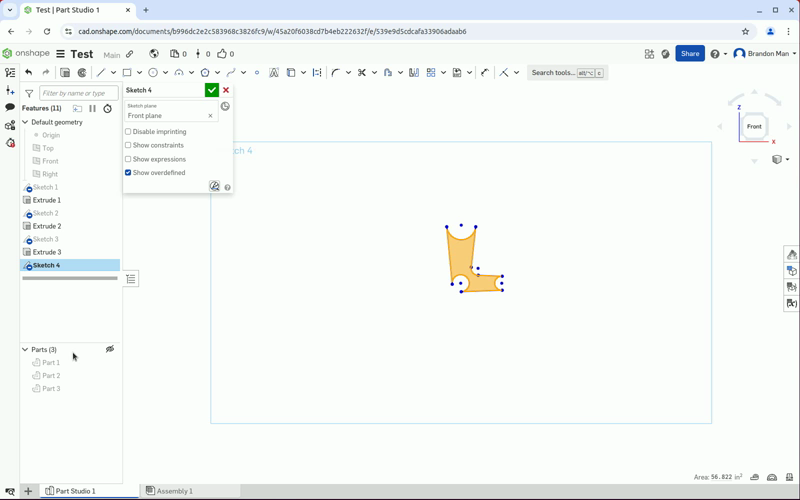
key(shift+e)
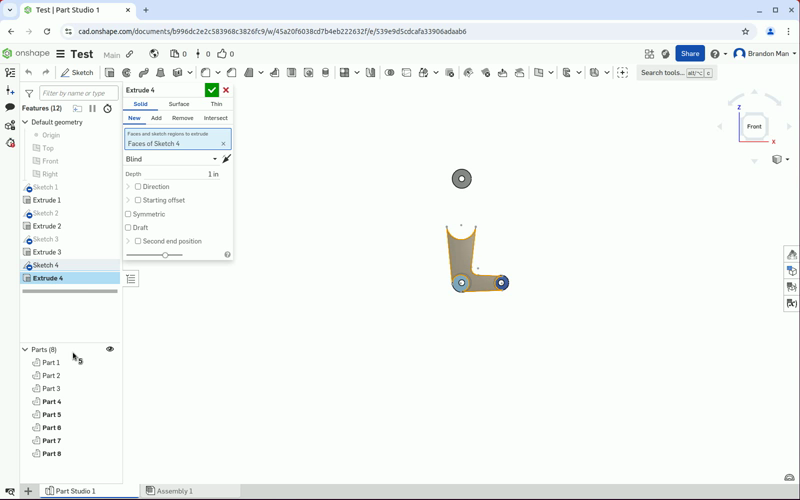
mouse_move(143, 106)
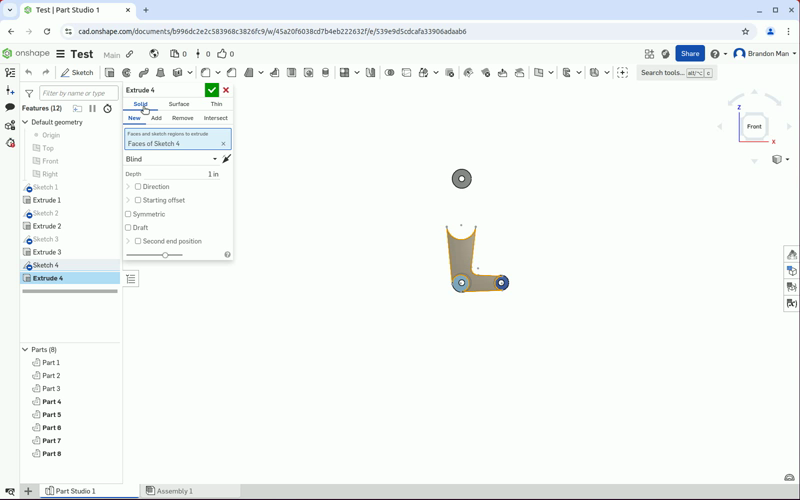
click(143, 106)
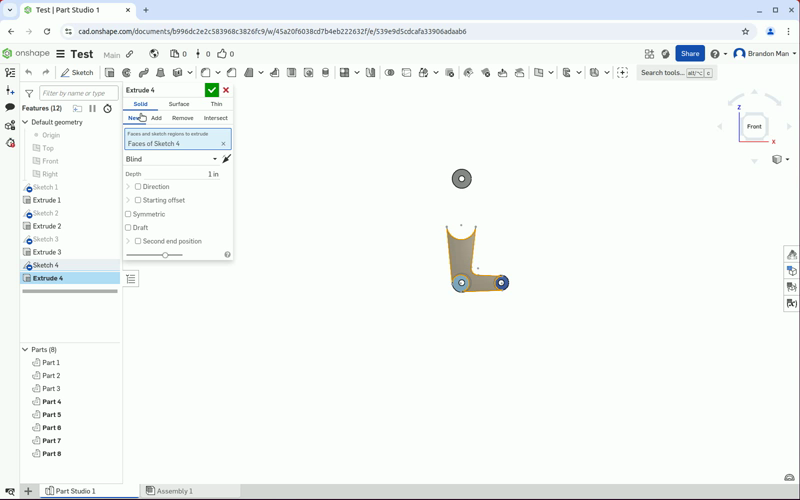
mouse_move(137, 120)
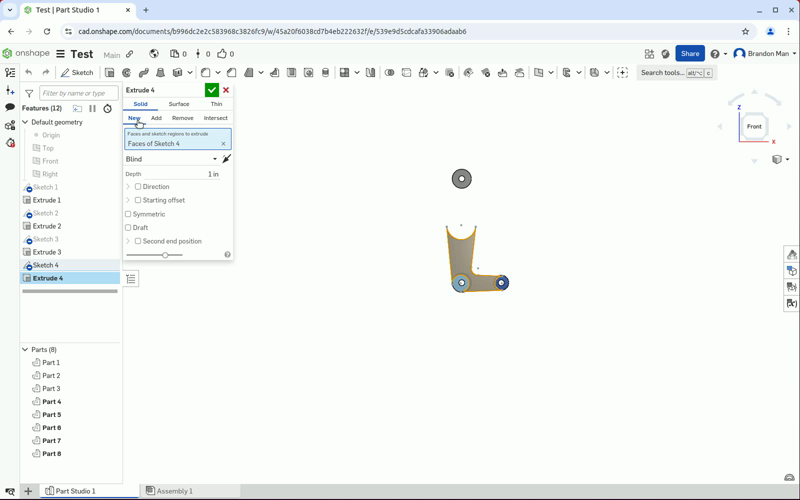
click(137, 120)
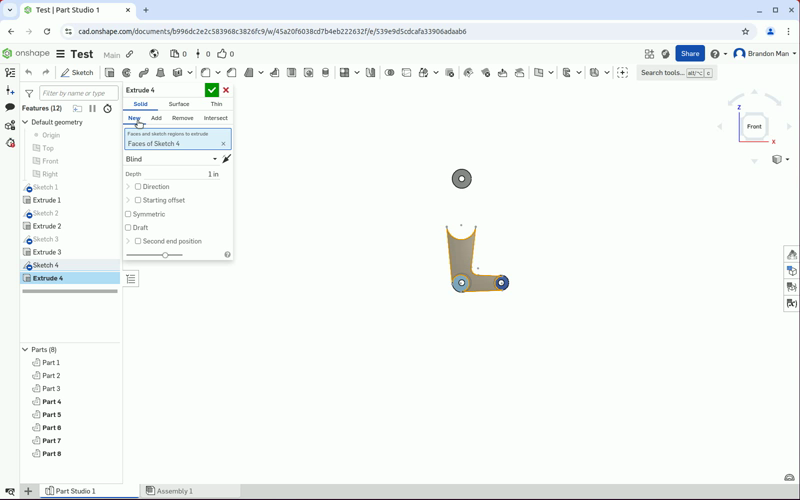
key(tab, 4)
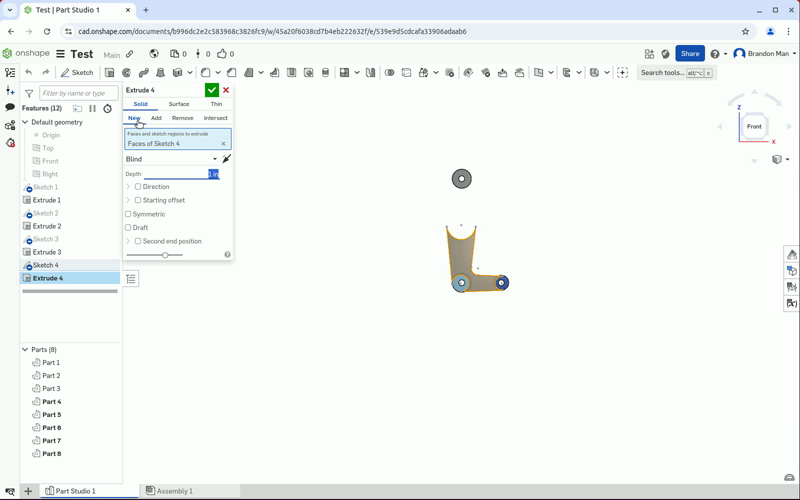
text(0.481)
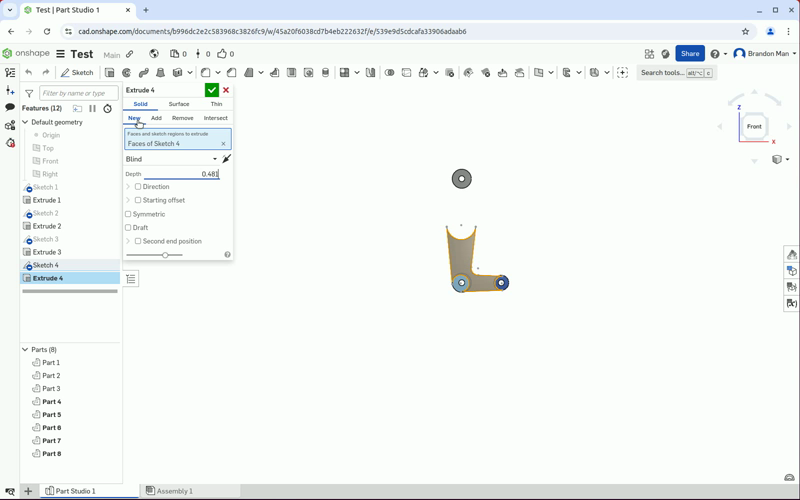
key(enter)
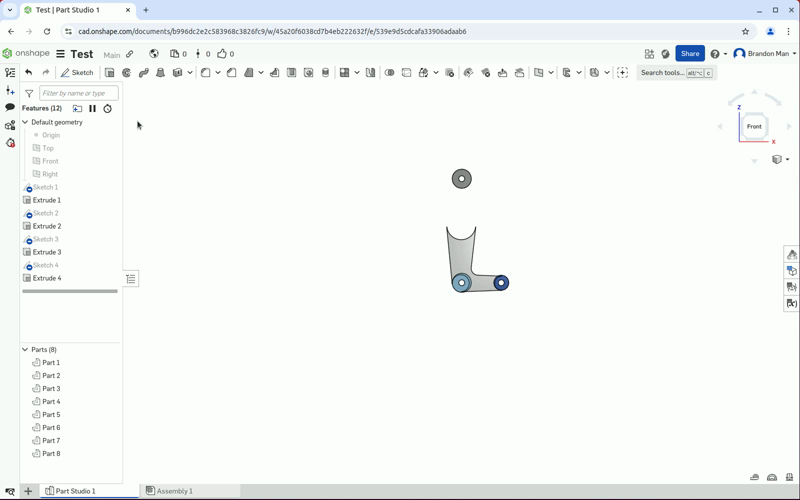
key(shift+h)
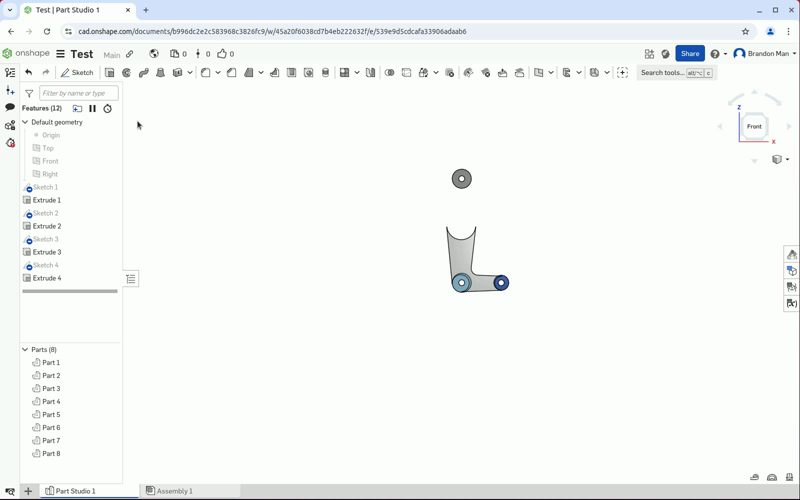
key(shift+h)
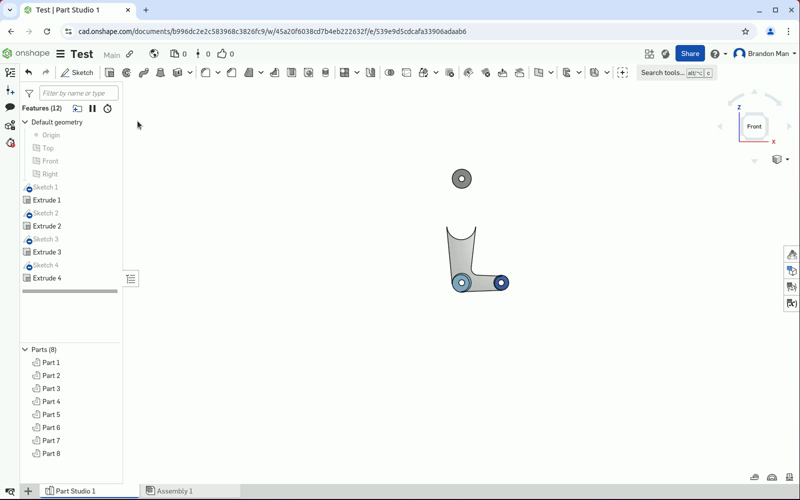
mouse_move(73, 189)
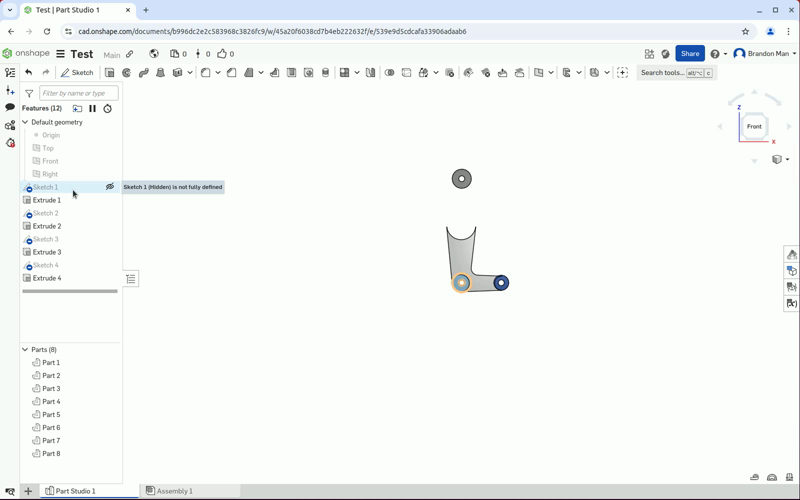
click(73, 189)
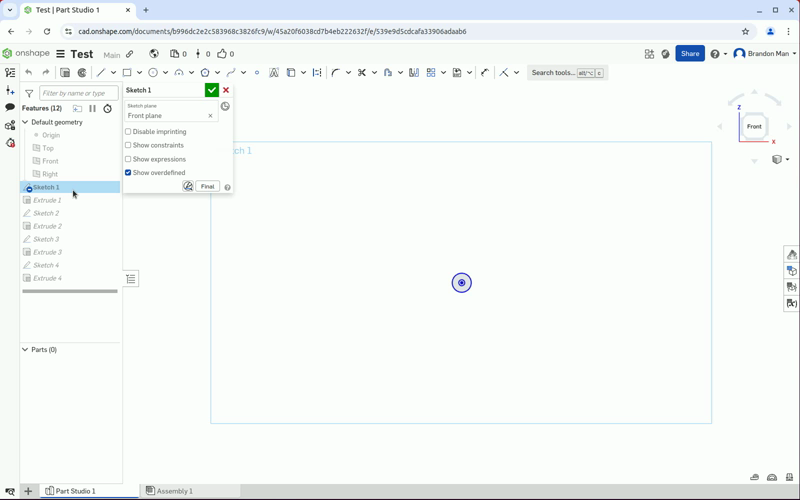
mouse_move(229, 92)
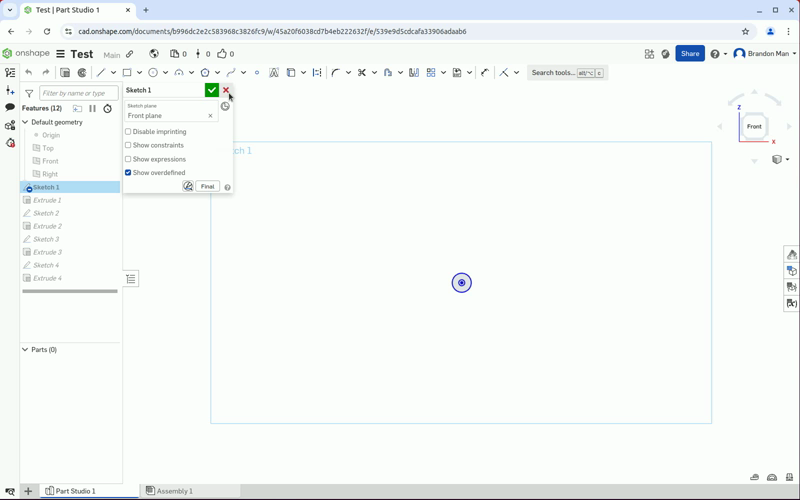
click(229, 92)
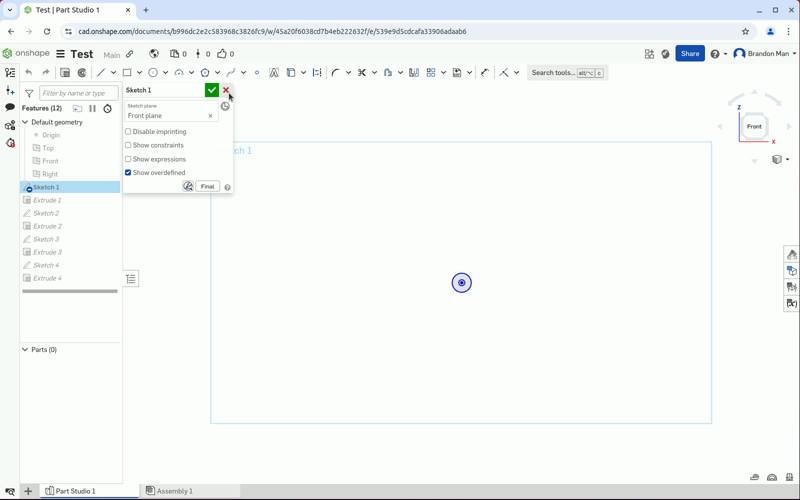
key(shift+s)
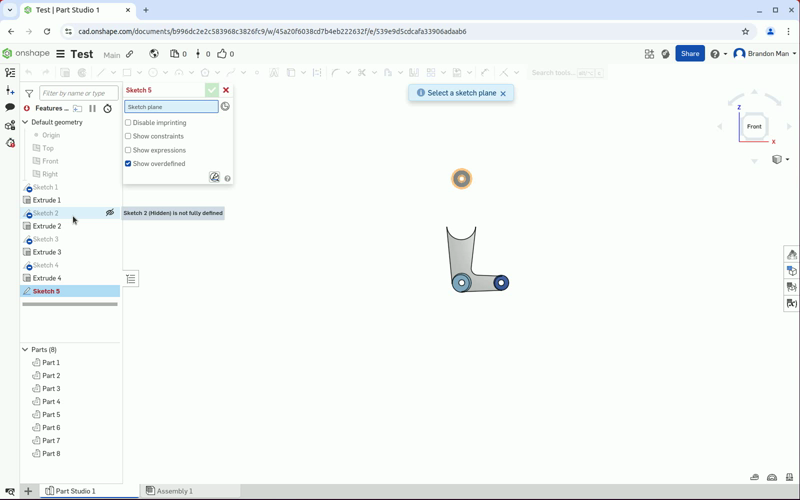
scroll(3)
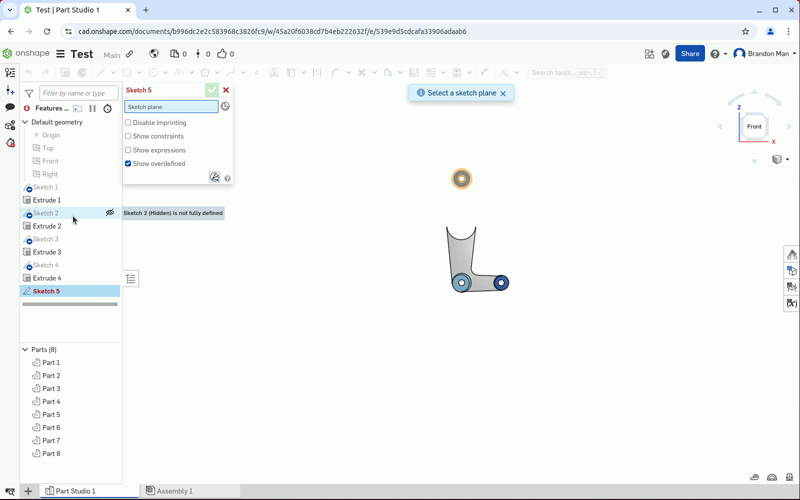
mouse_move(73, 163)
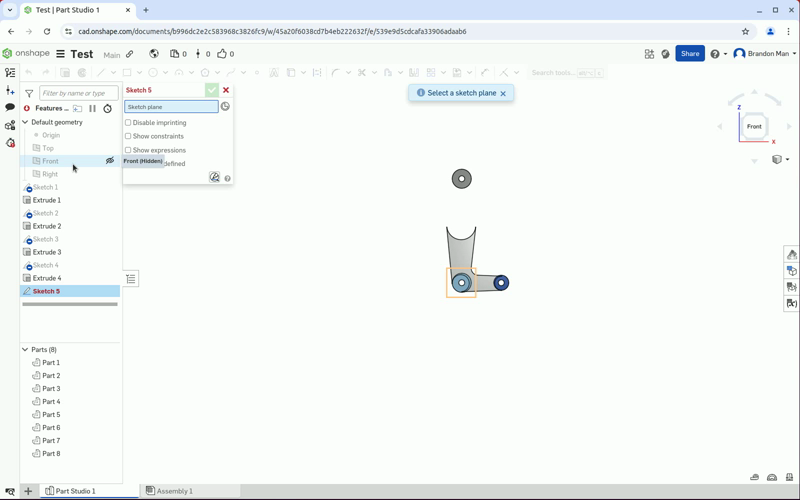
click(73, 163)
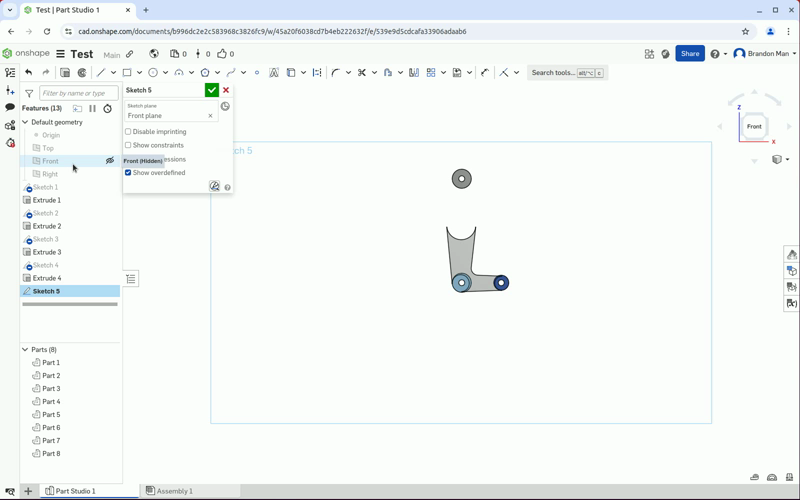
mouse_move(73, 352)
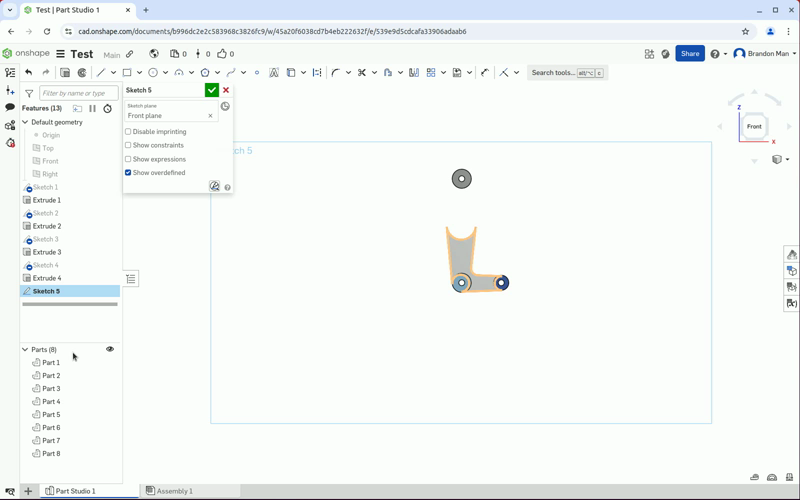
key(y)
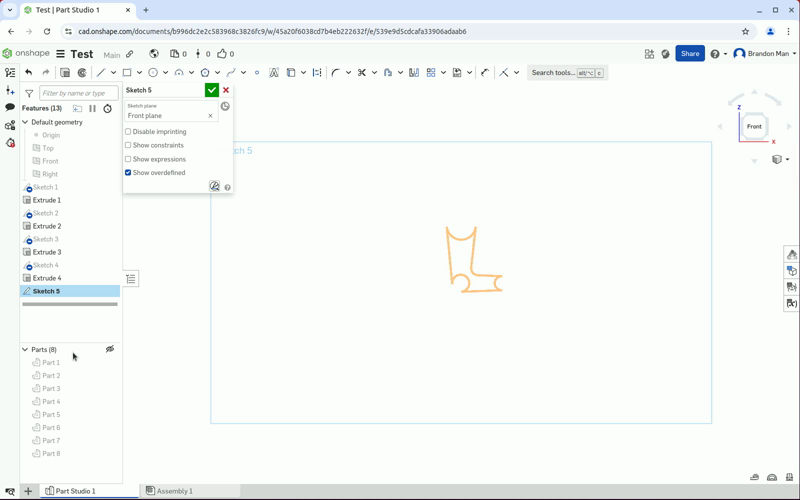
key(a)
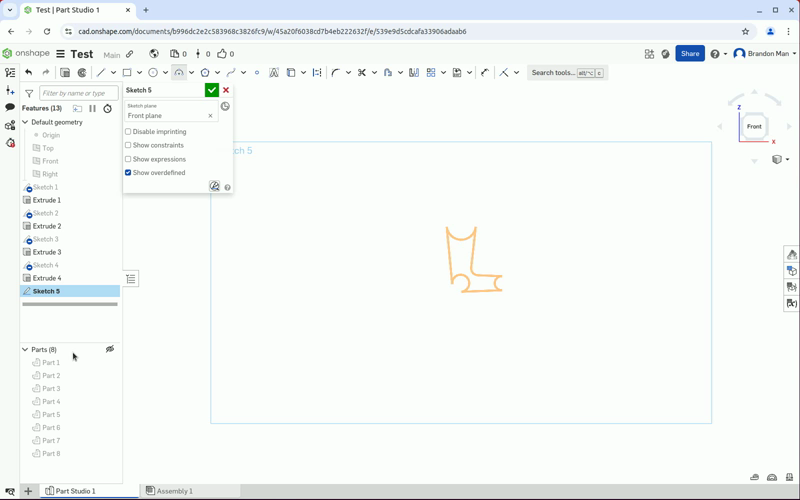
key_down(shift)
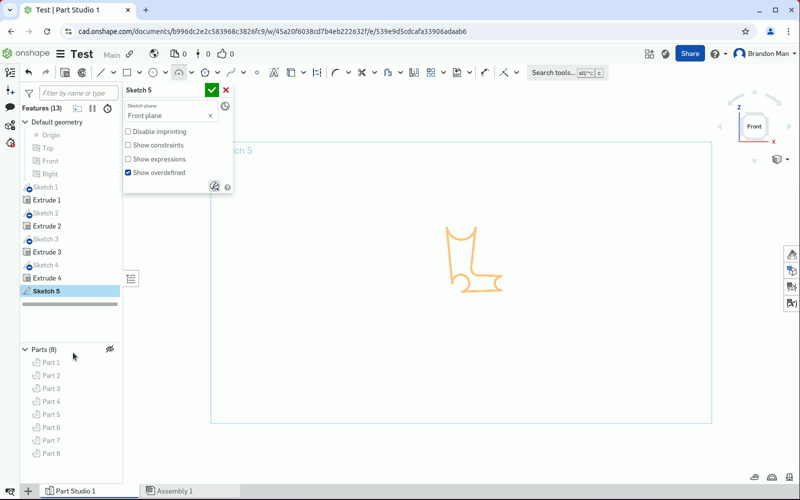
mouse_move(446, 223)
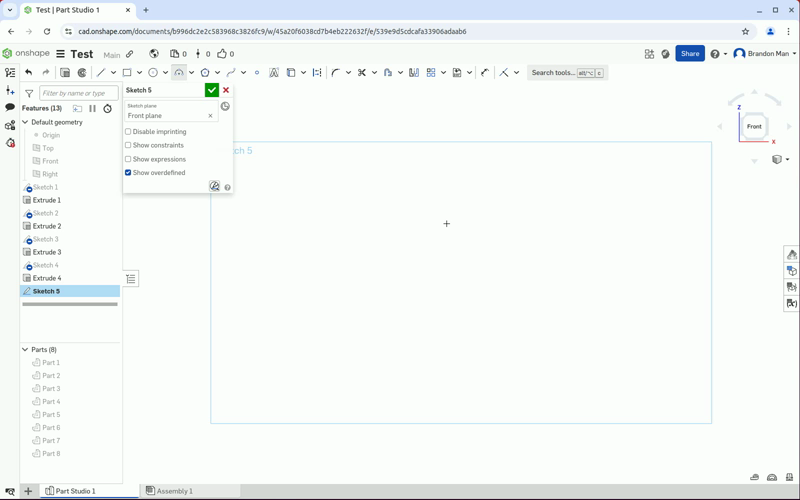
click(446, 223)
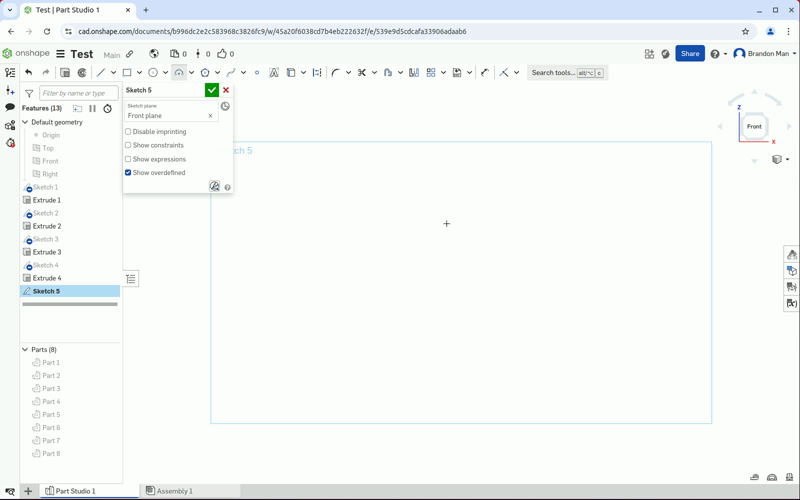
key_up(shift)
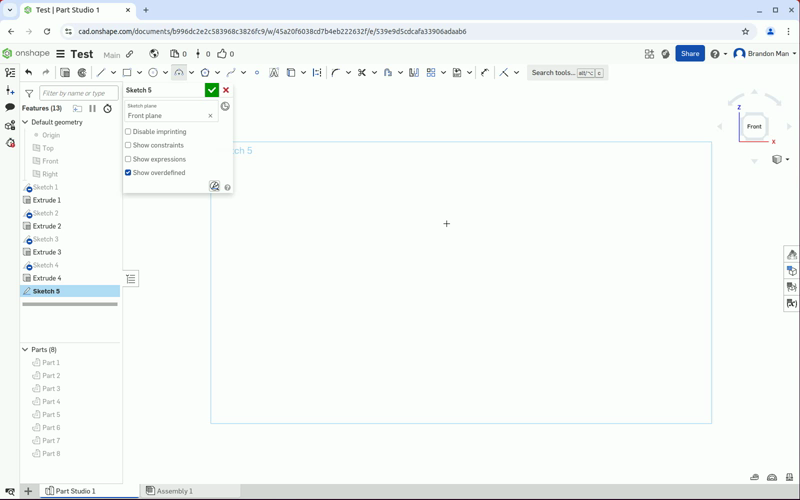
key_down(shift)
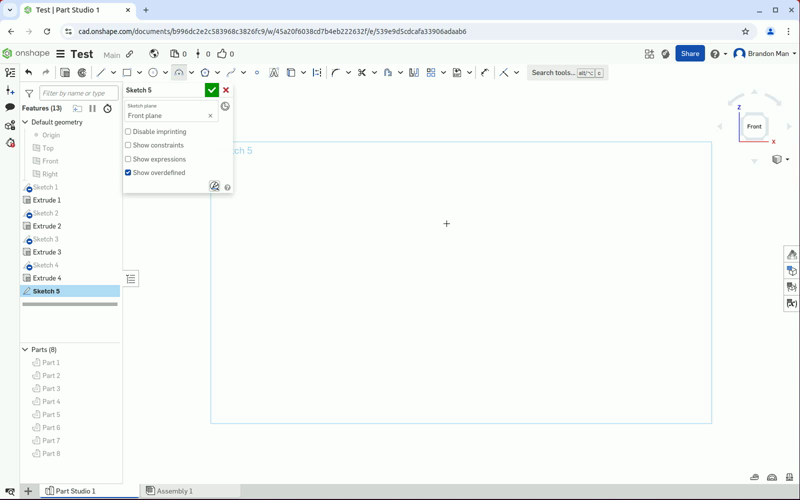
mouse_move(476, 223)
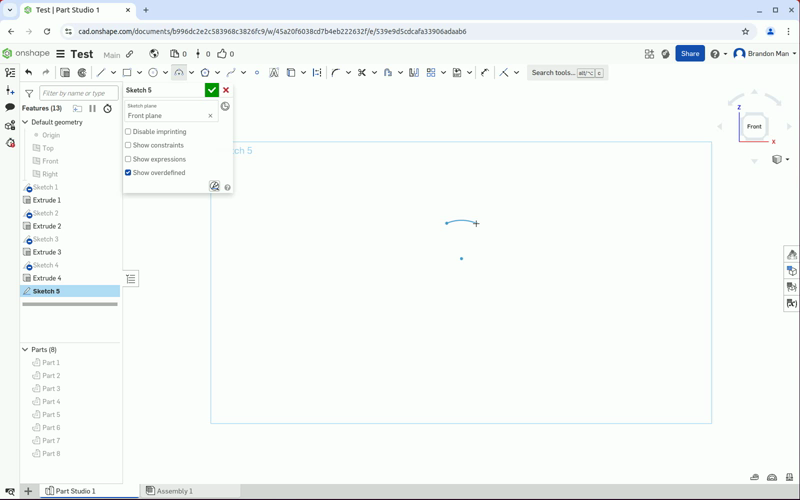
click(476, 223)
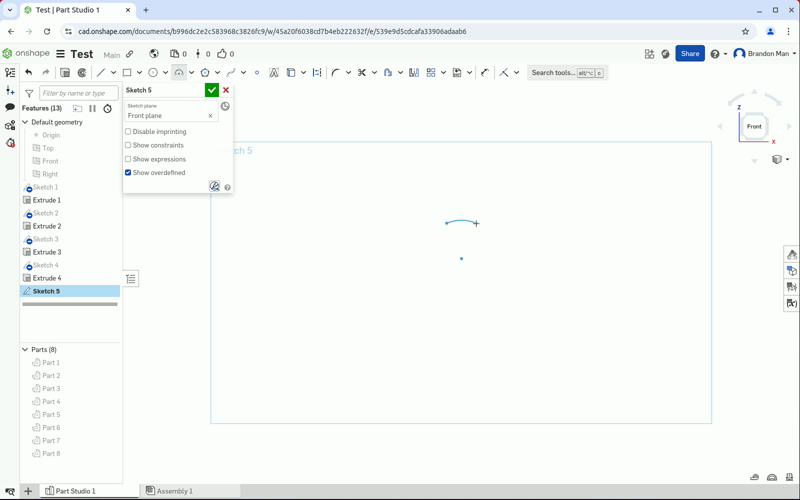
mouse_move(461, 210)
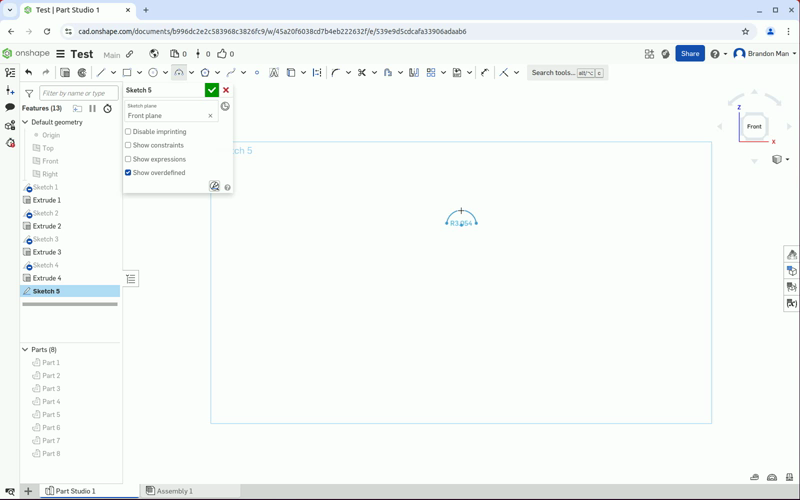
click(461, 210)
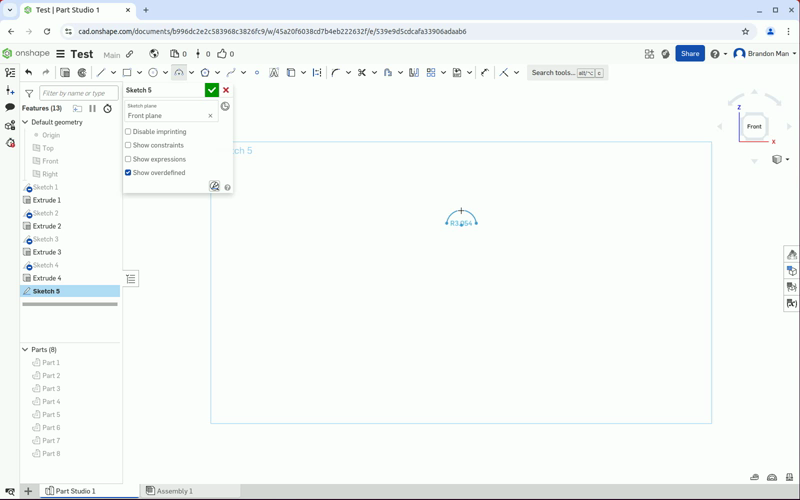
key_up(shift)
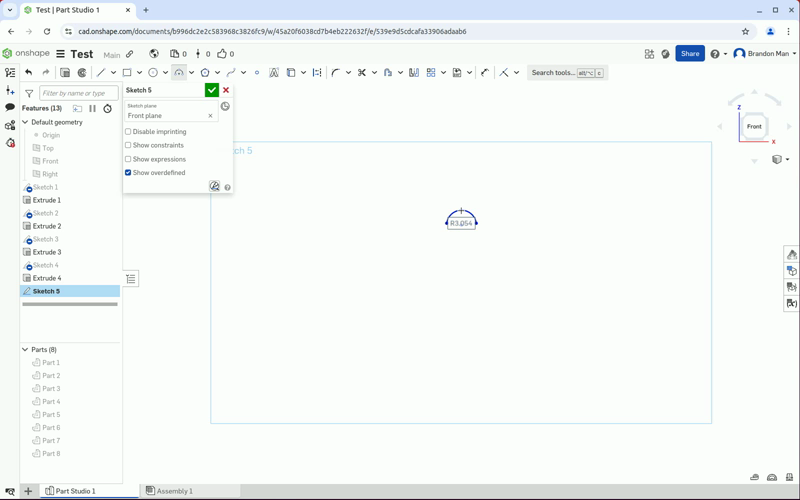
key(esc)
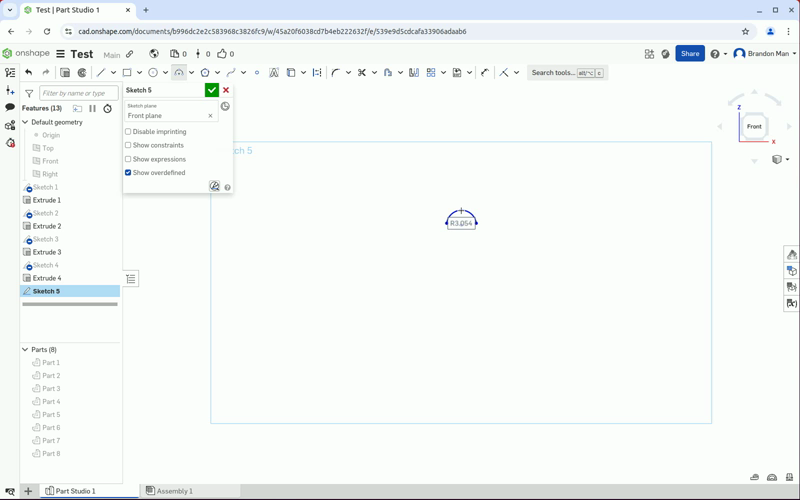
key(l)
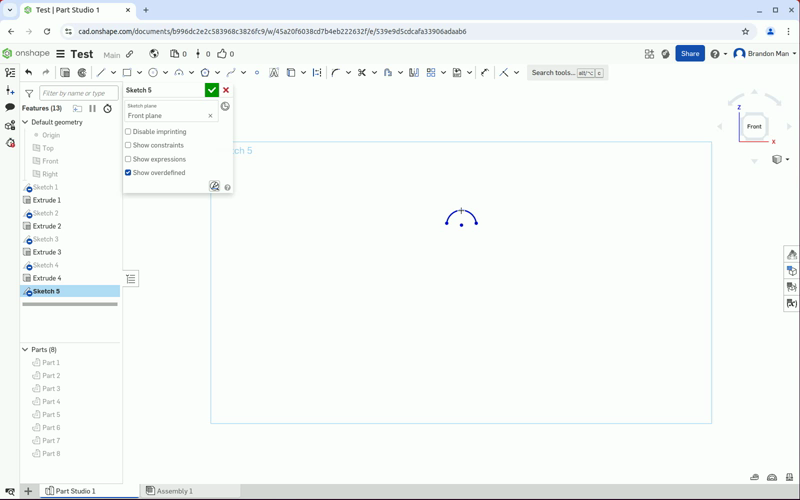
mouse_move(476, 223)
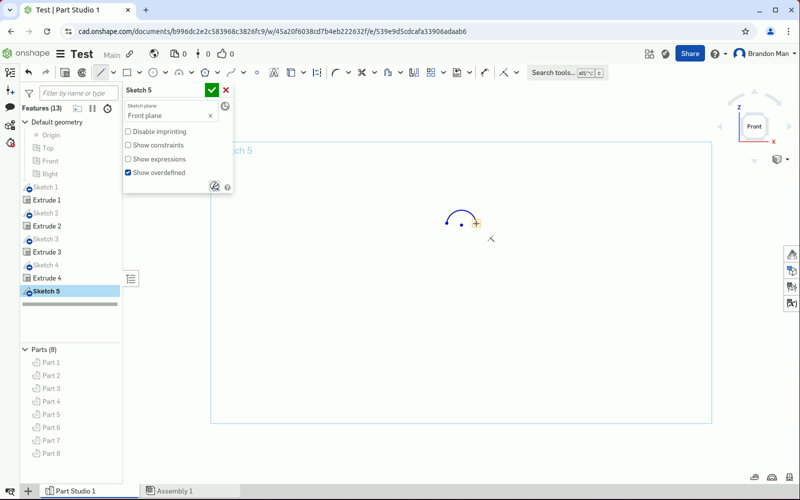
click(476, 223)
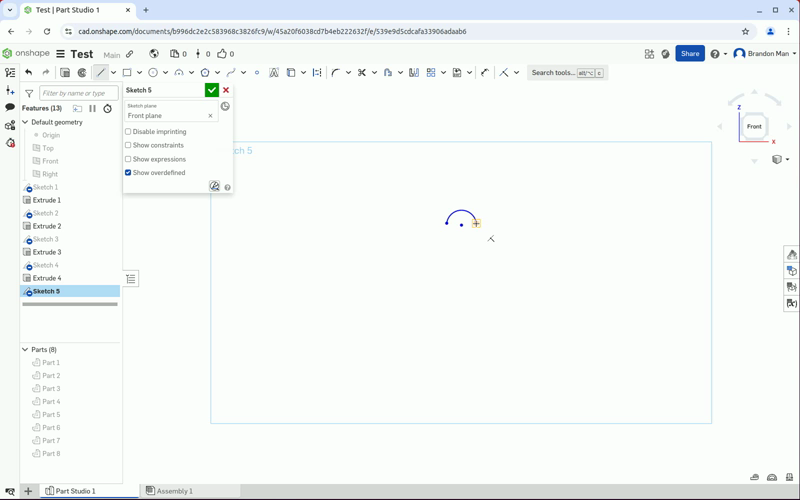
key_down(shift)
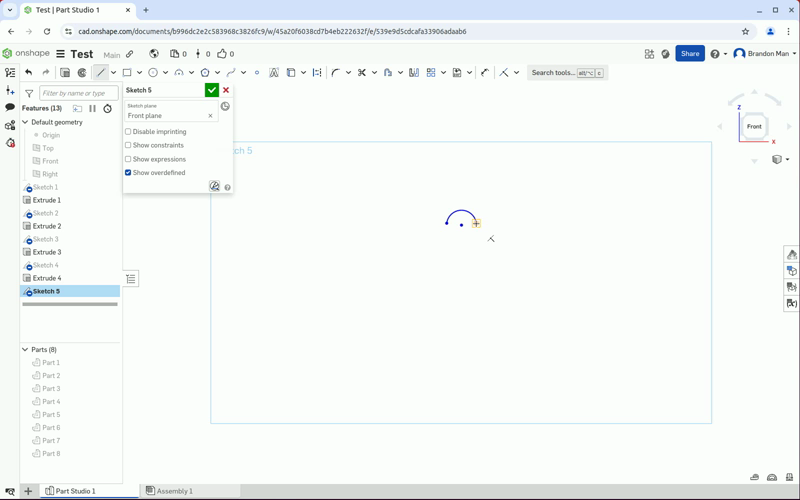
mouse_move(506, 223)
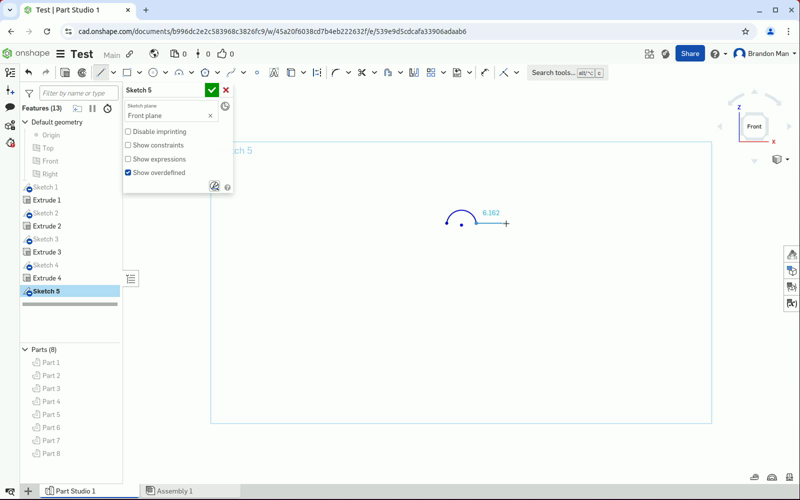
mouse_move(470, 176)
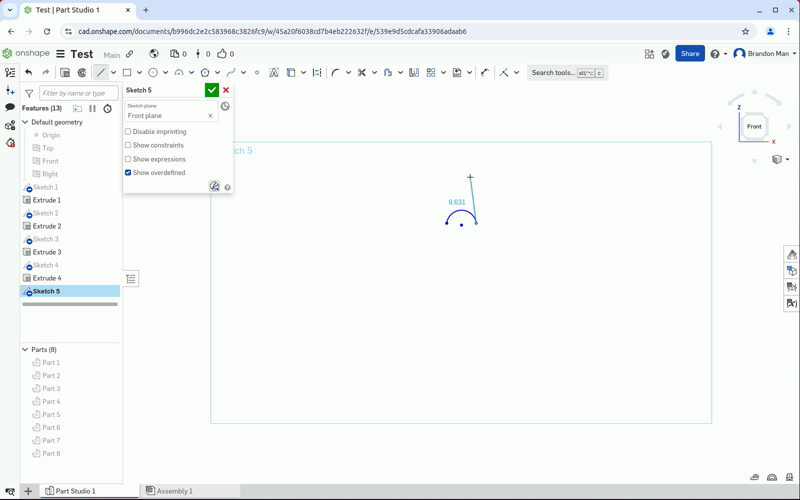
click(470, 176)
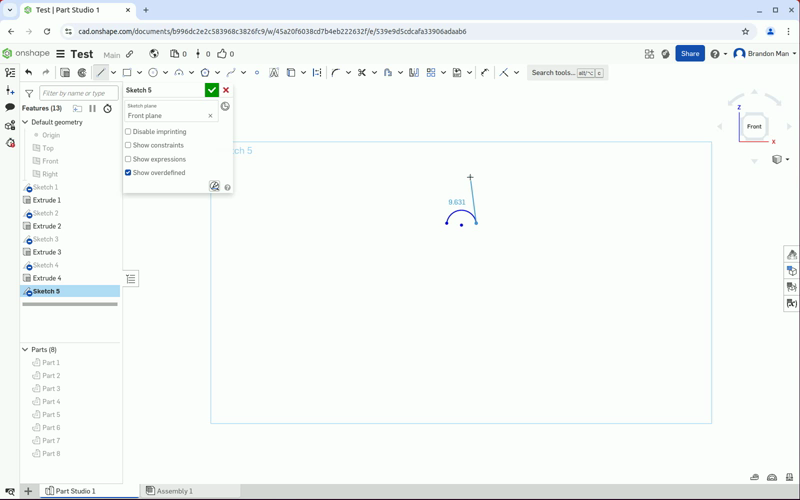
key_up(shift)
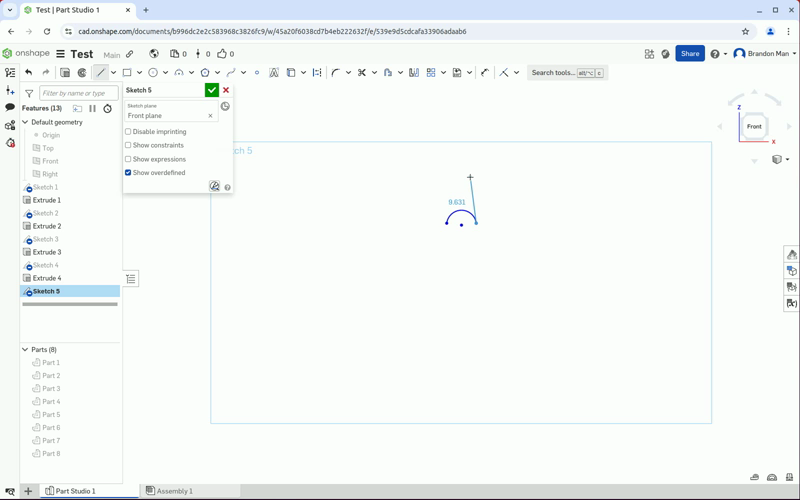
key(esc)
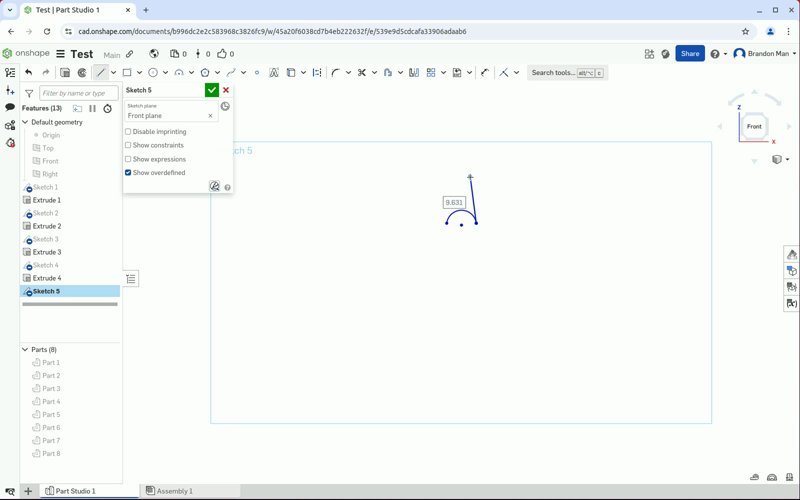
key(a)
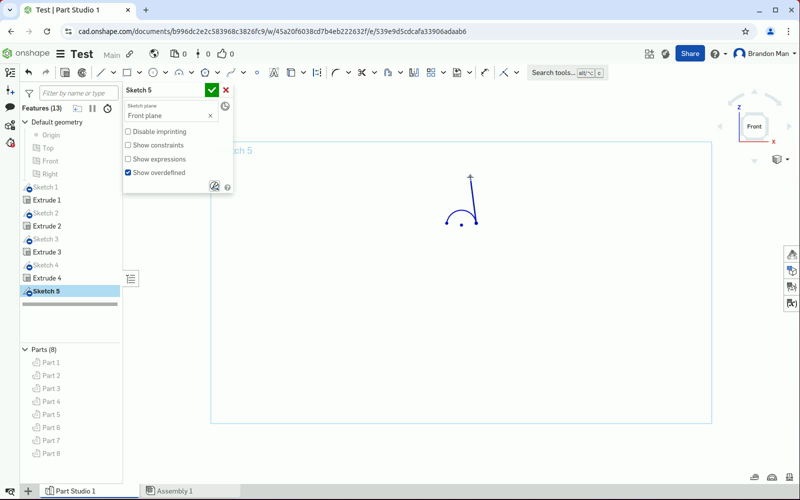
mouse_move(470, 176)
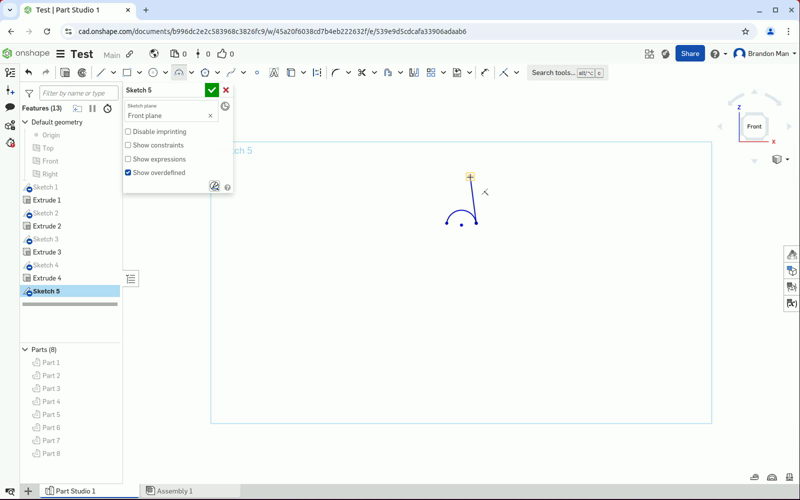
click(470, 176)
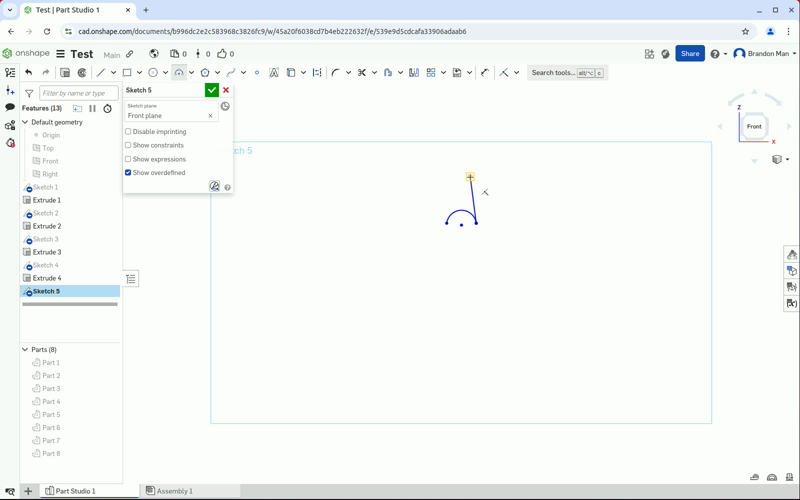
key_down(shift)
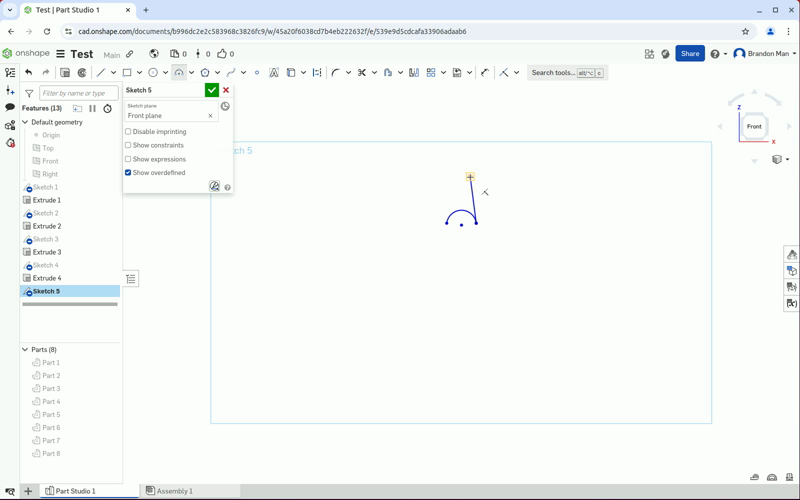
mouse_move(452, 176)
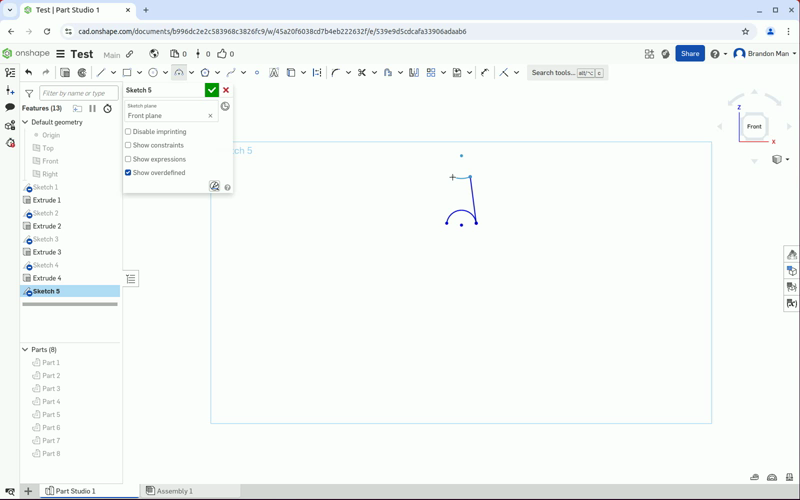
click(452, 176)
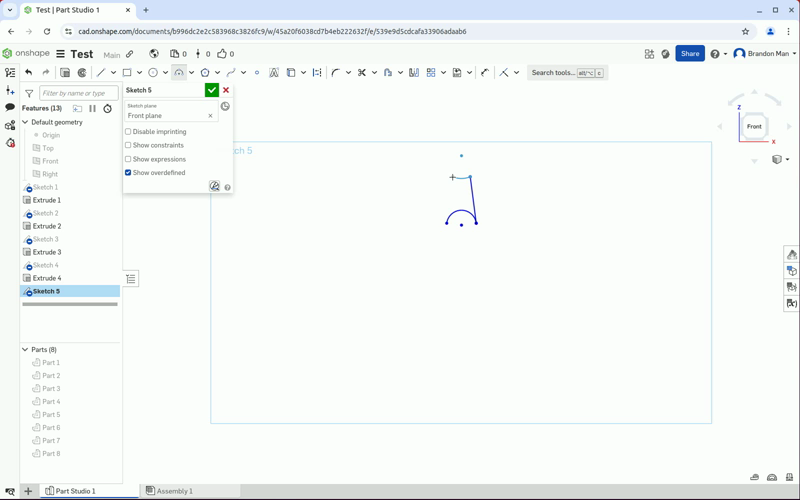
mouse_move(461, 186)
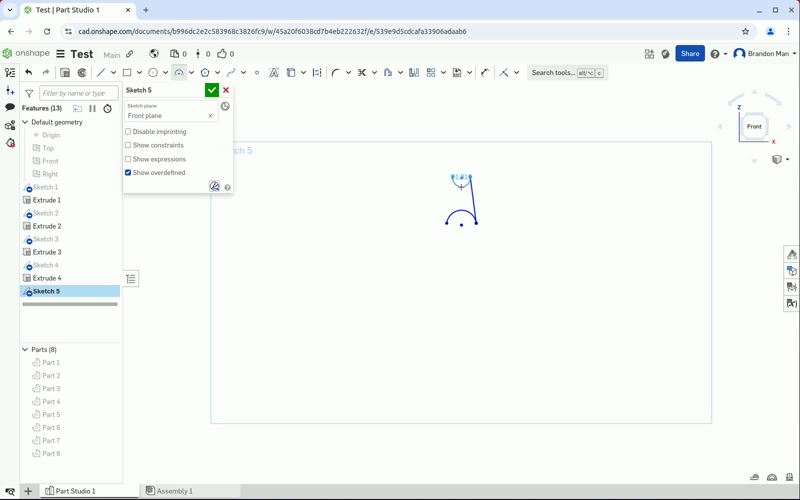
click(461, 186)
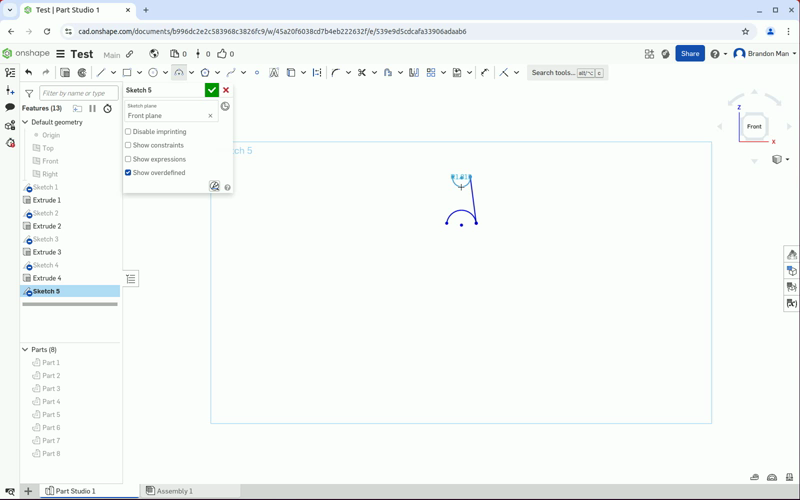
key_up(shift)
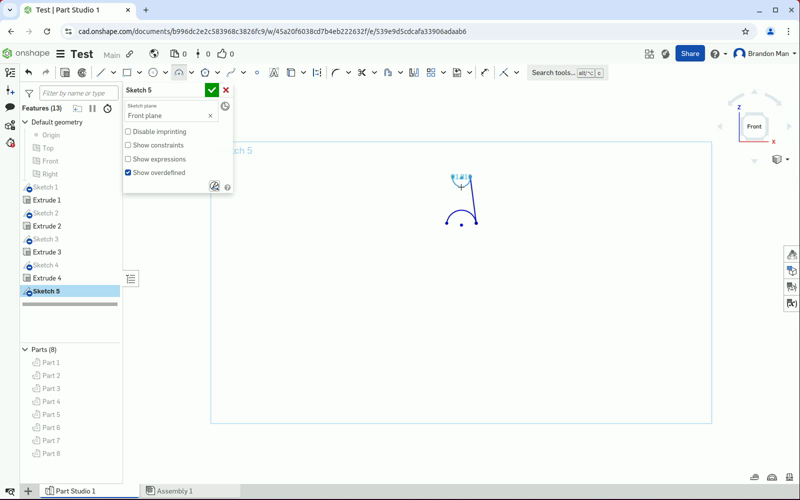
key(esc)
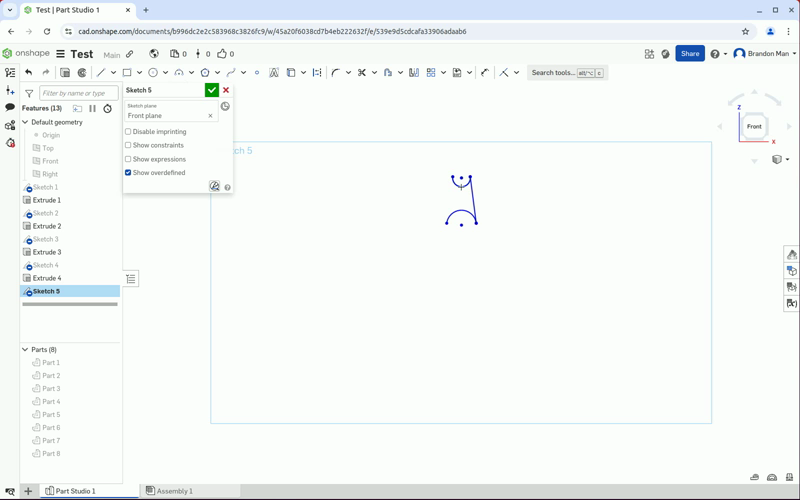
key(l)
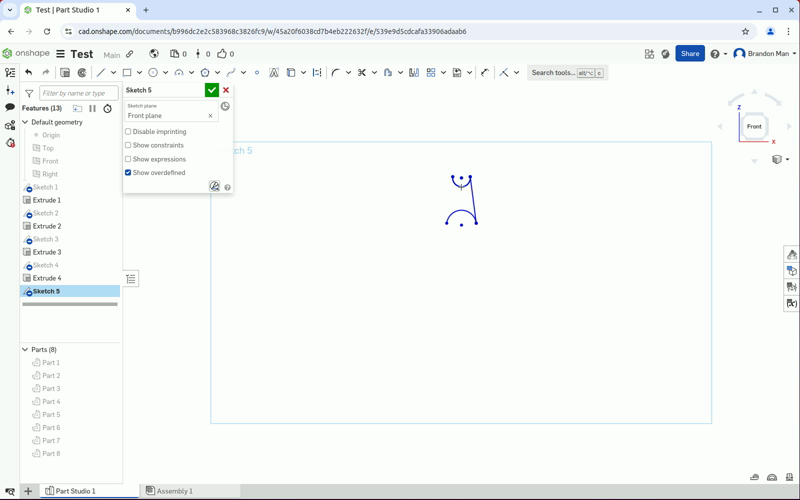
mouse_move(452, 176)
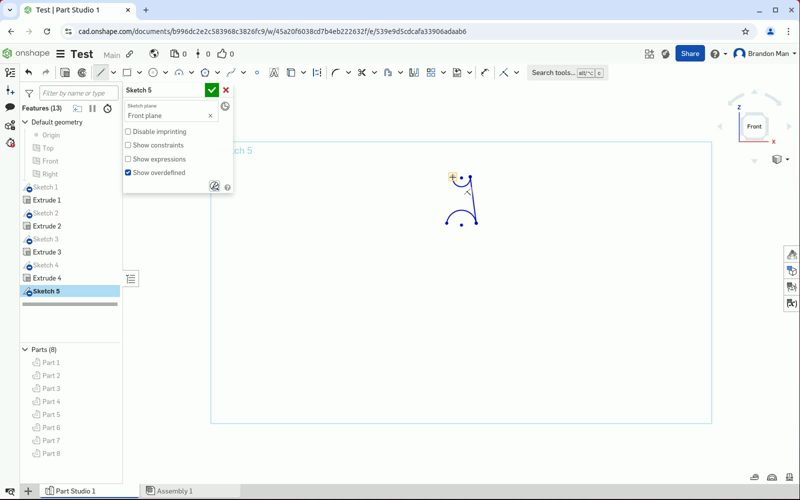
click(452, 176)
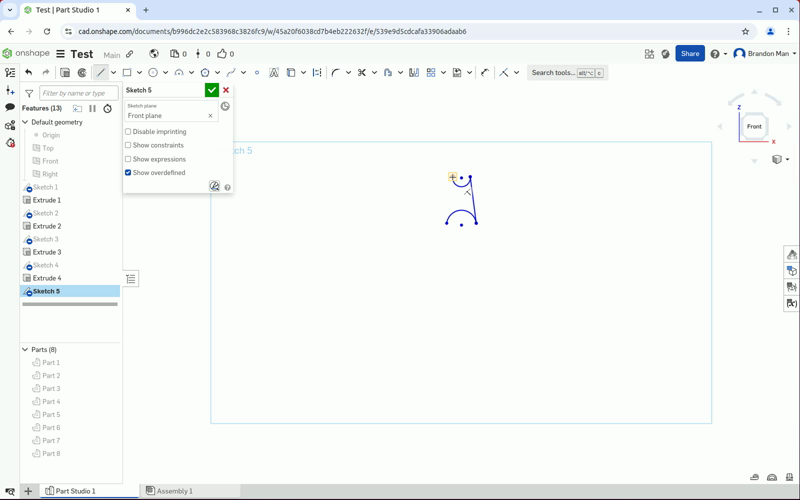
mouse_move(482, 176)
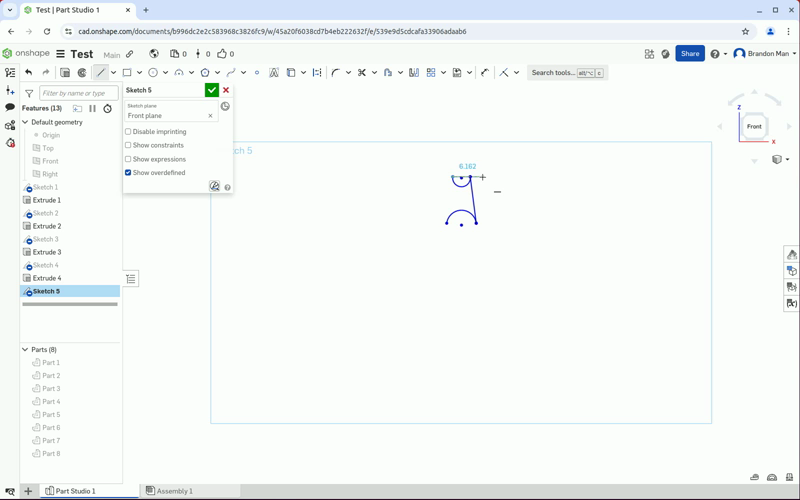
key_down(shift)
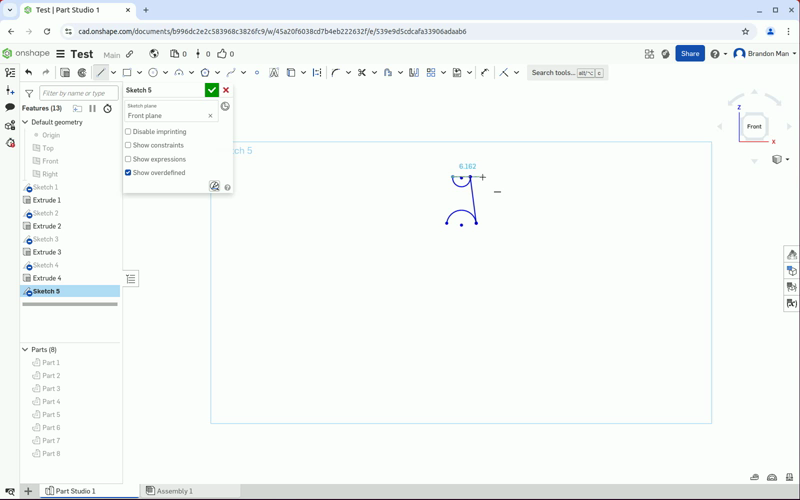
mouse_move(446, 223)
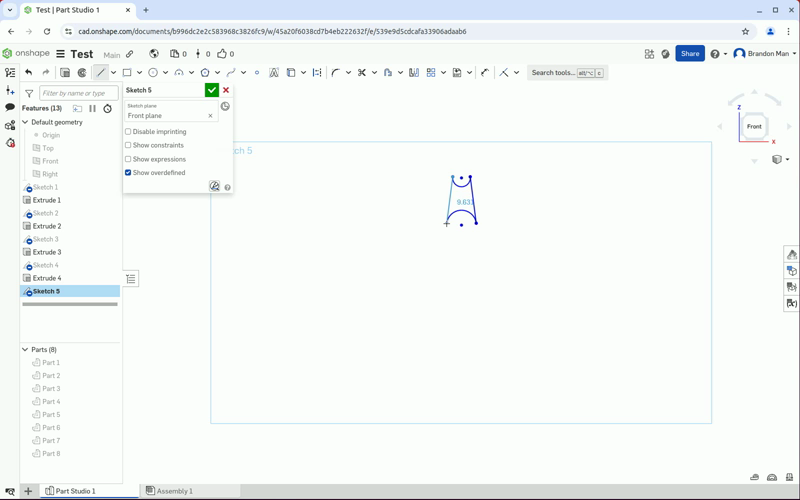
key_up(shift)
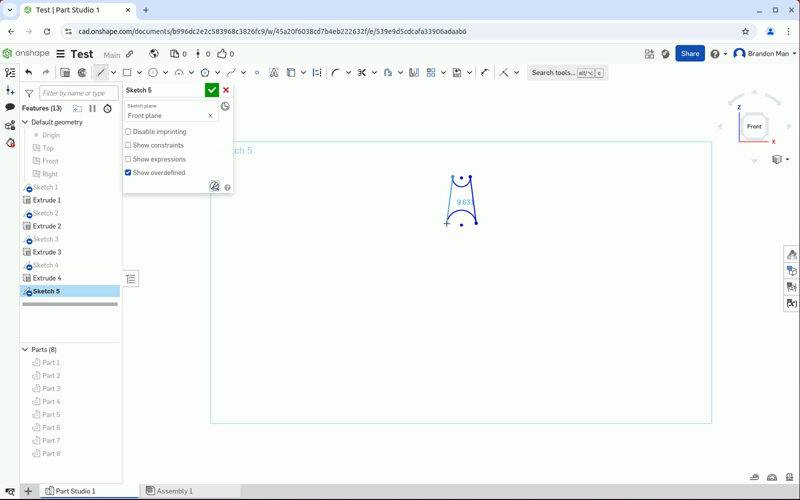
click(446, 223)
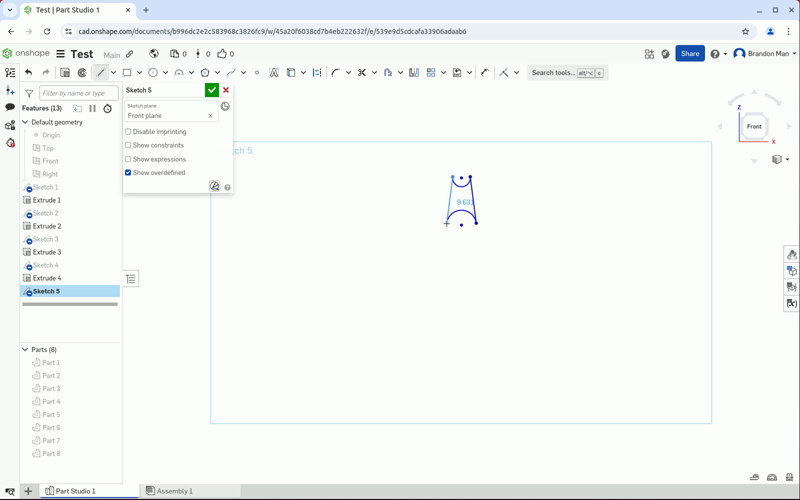
key(esc)
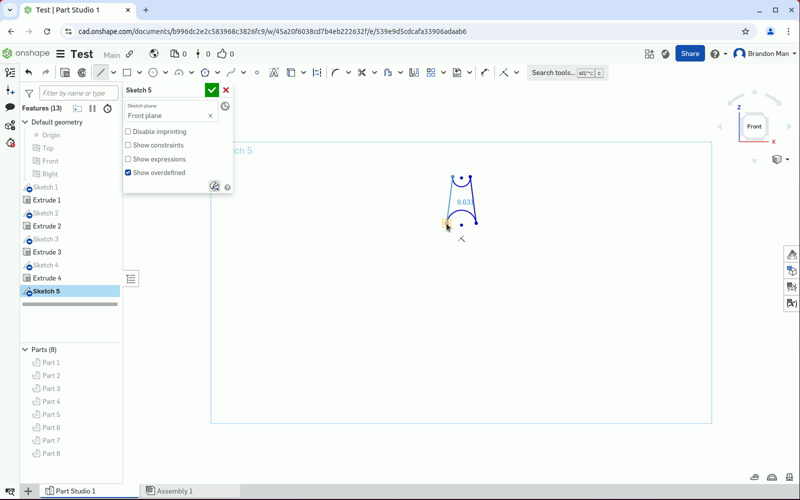
key(c)
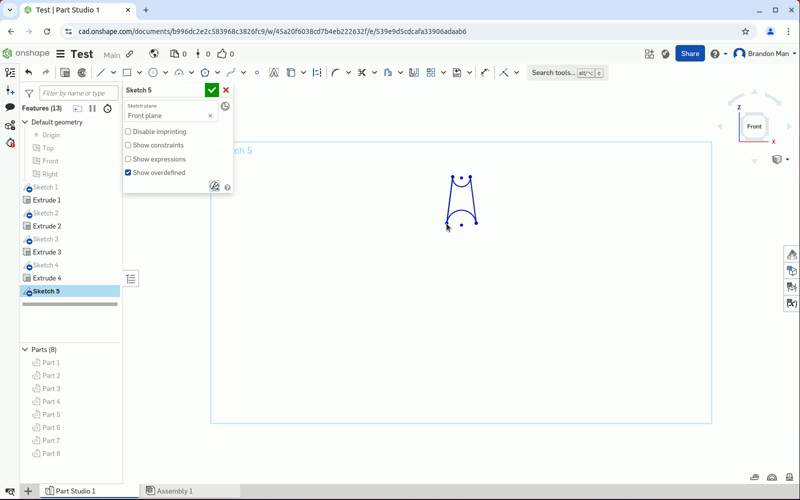
key_down(shift)
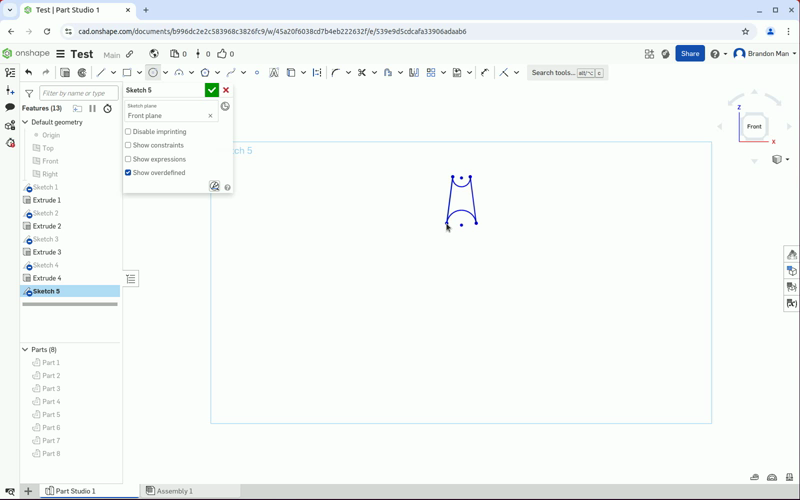
mouse_move(458, 191)
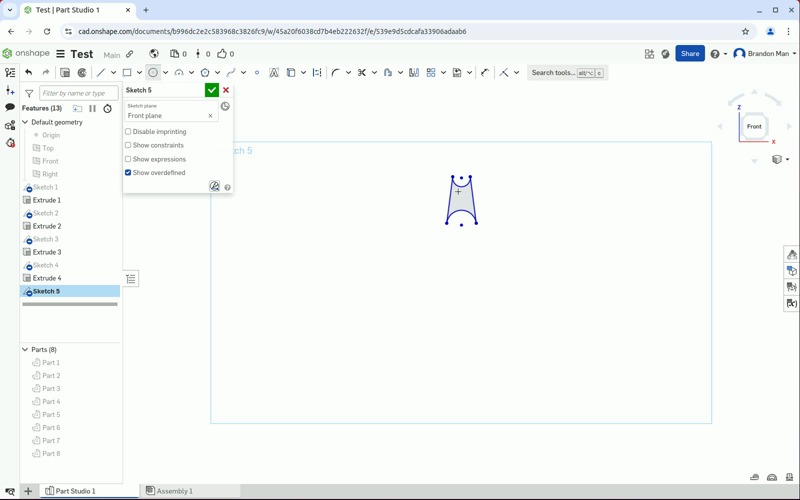
click(458, 191)
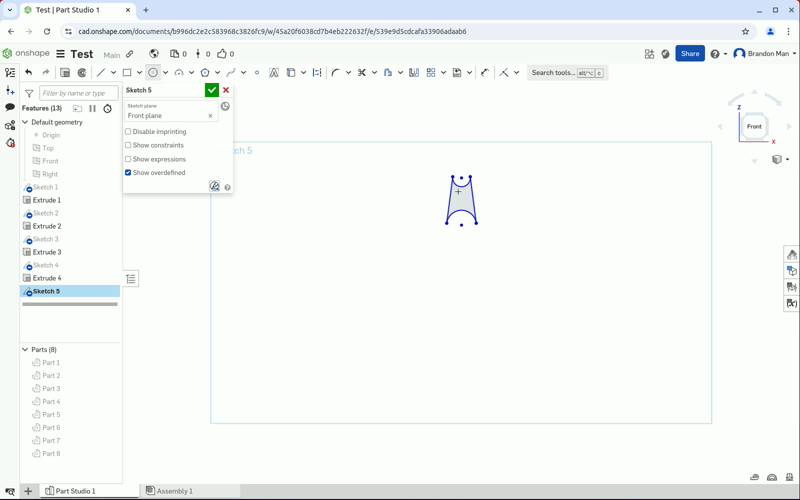
key_up(shift)
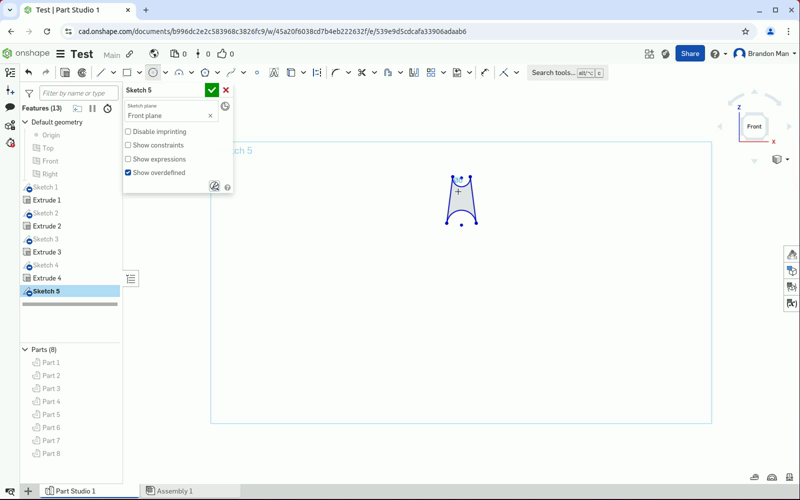
mouse_move(461, 191)
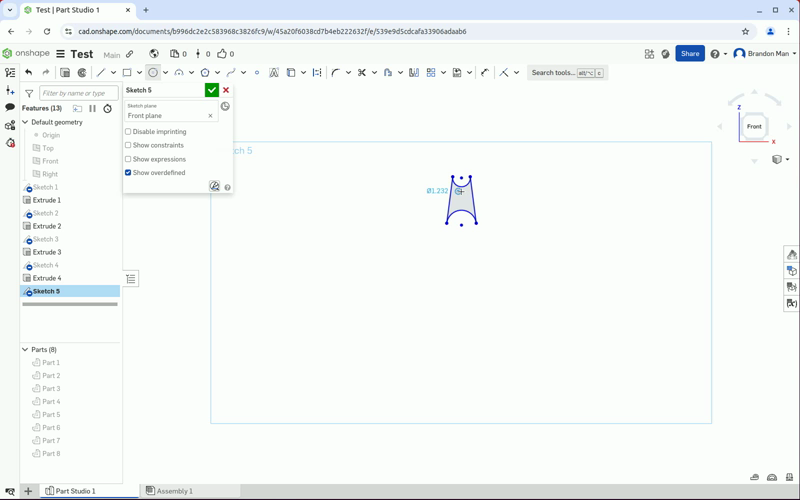
scroll(6)
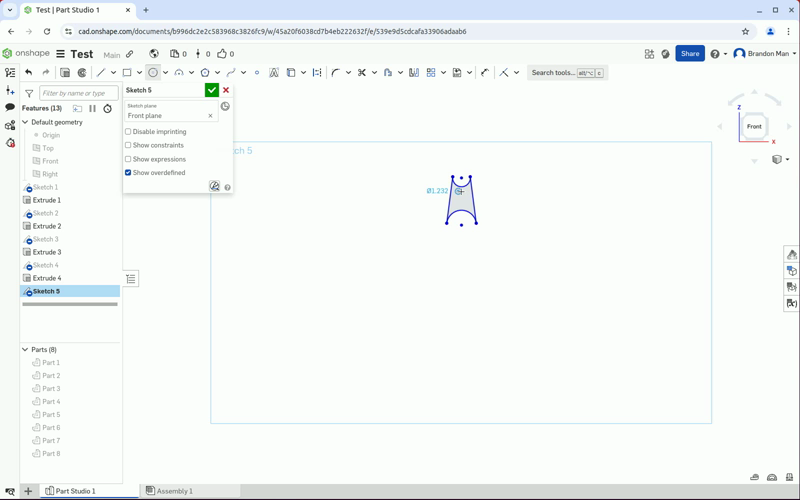
scroll(6)
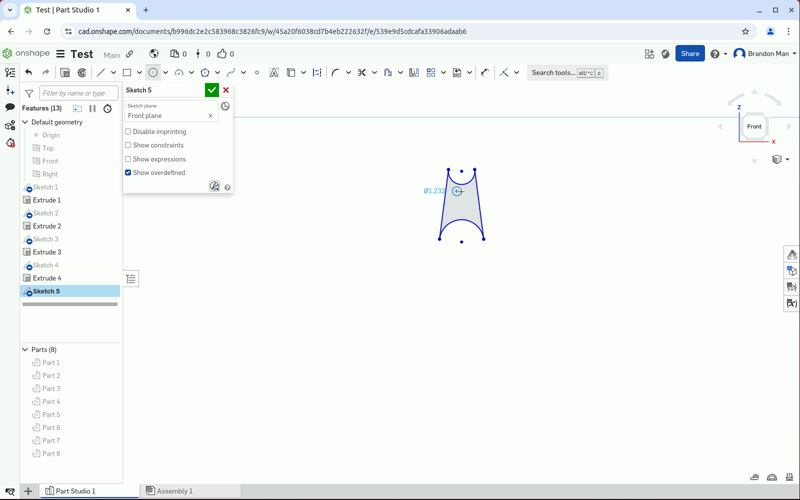
scroll(6)
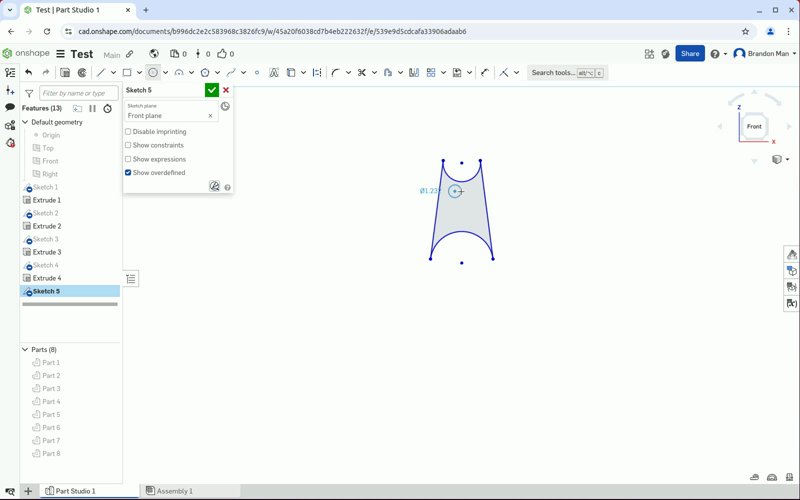
scroll(6)
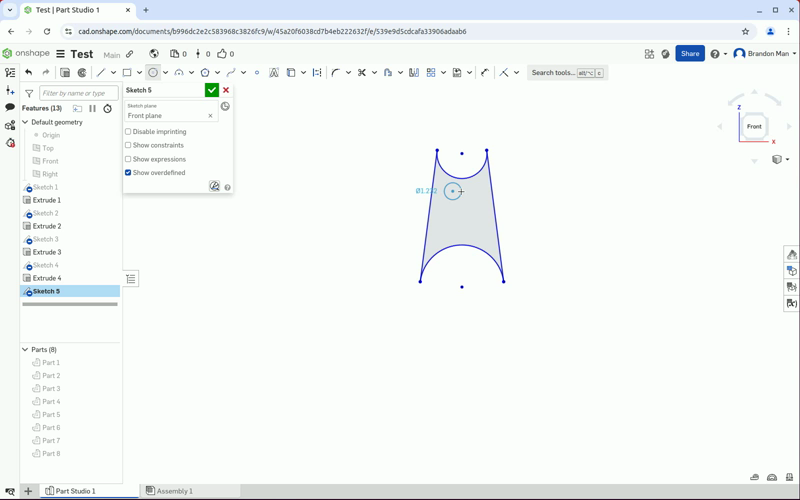
scroll(6)
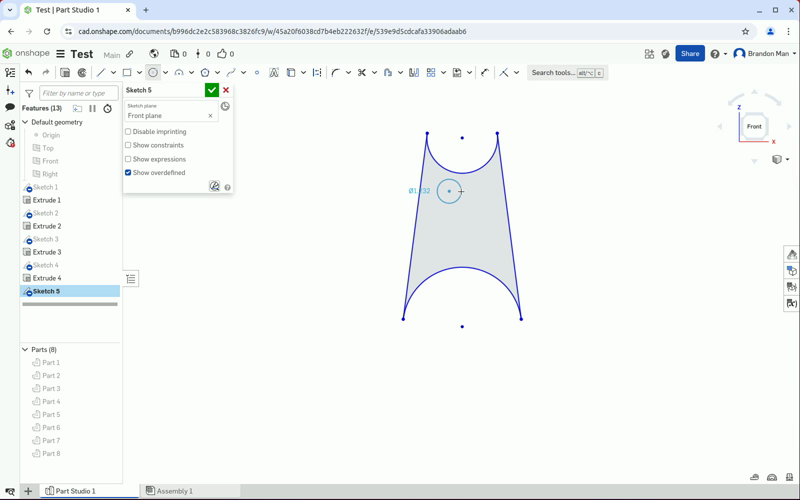
scroll(6)
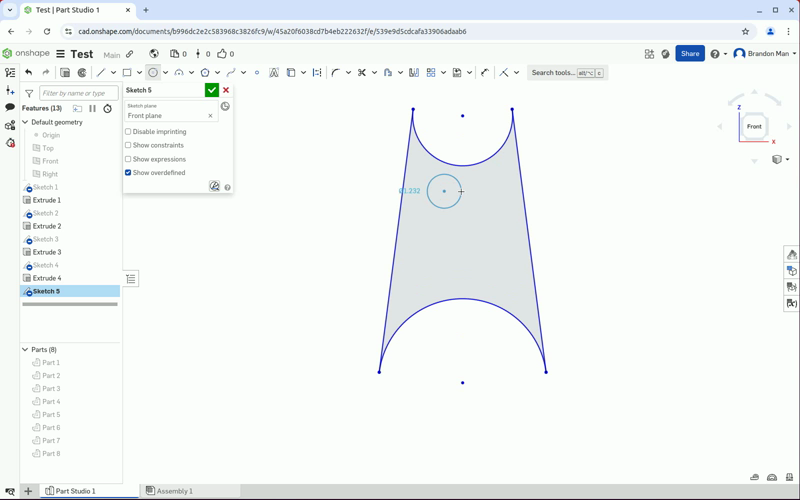
scroll(6)
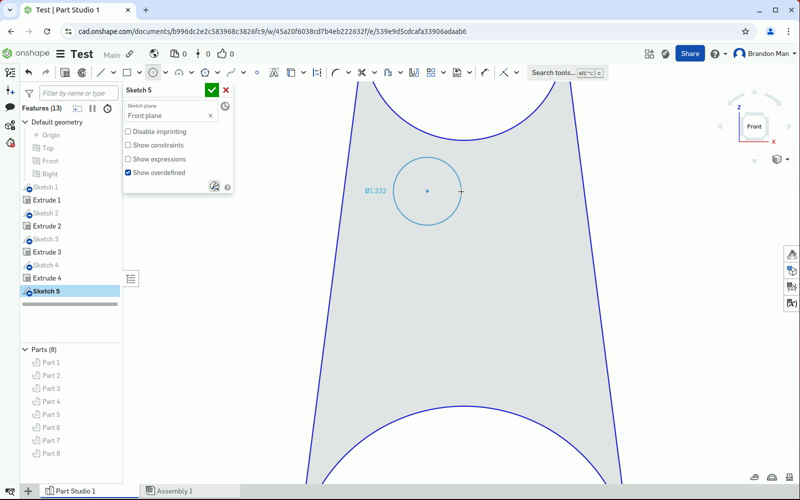
click(461, 191)
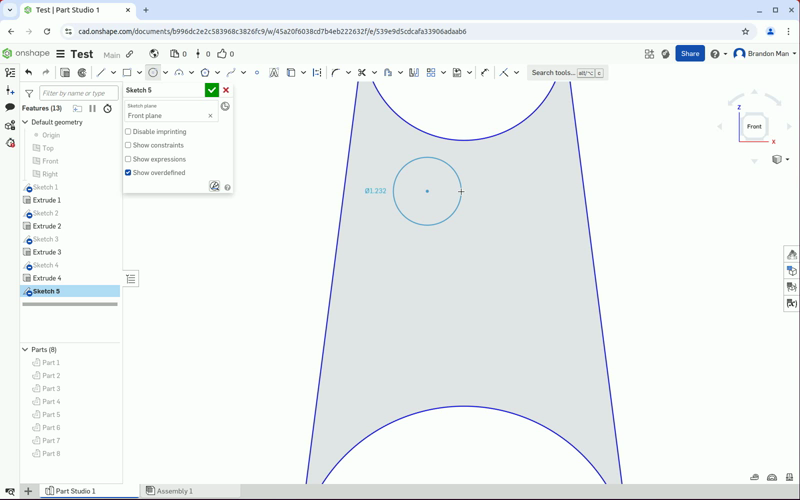
scroll(-6)
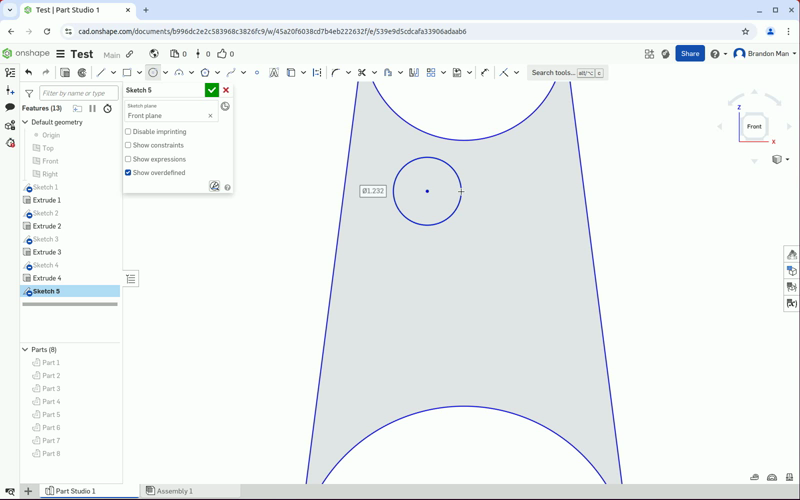
scroll(-6)
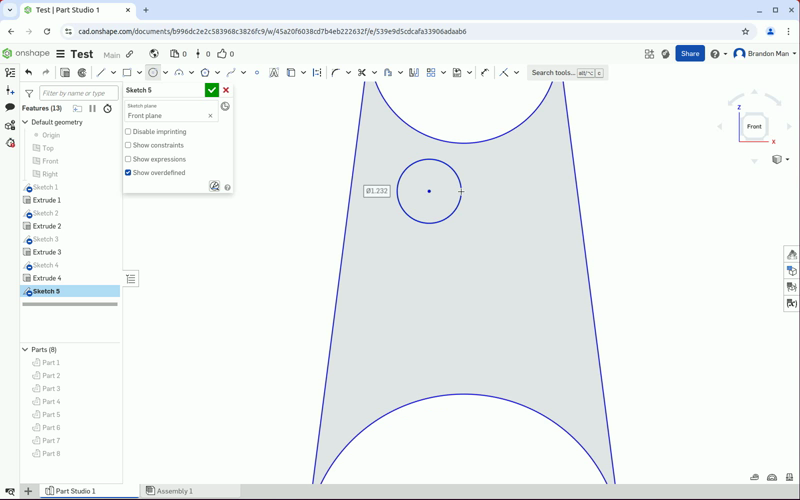
scroll(-6)
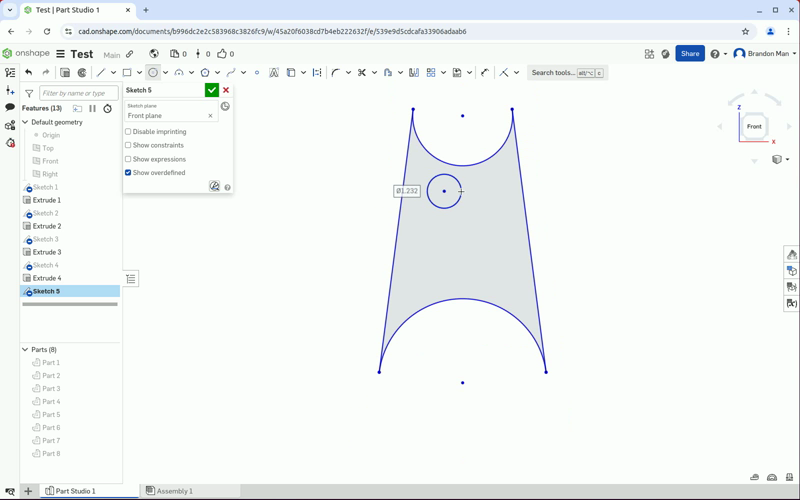
scroll(-6)
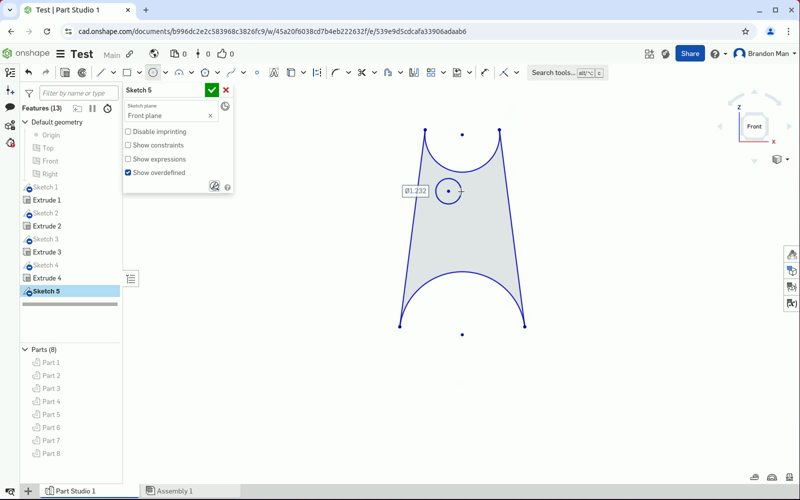
scroll(-6)
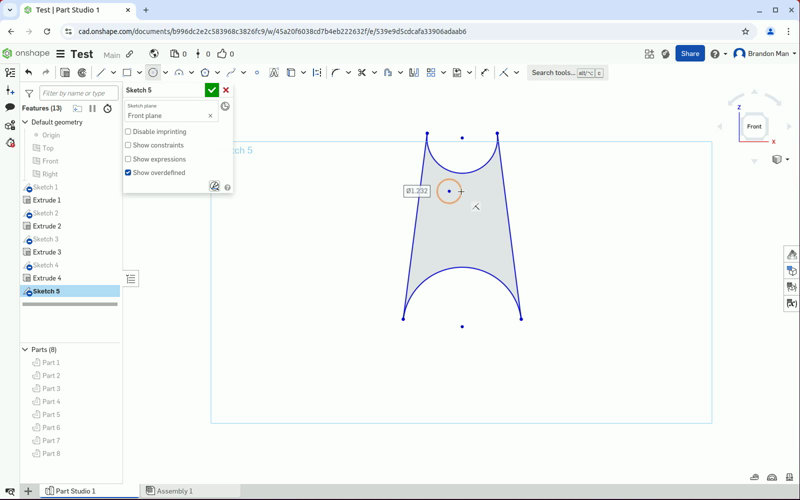
scroll(-6)
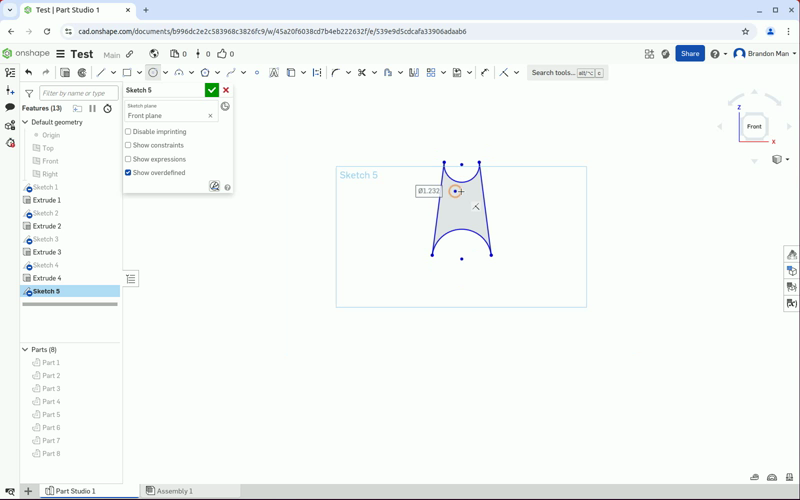
scroll(-6)
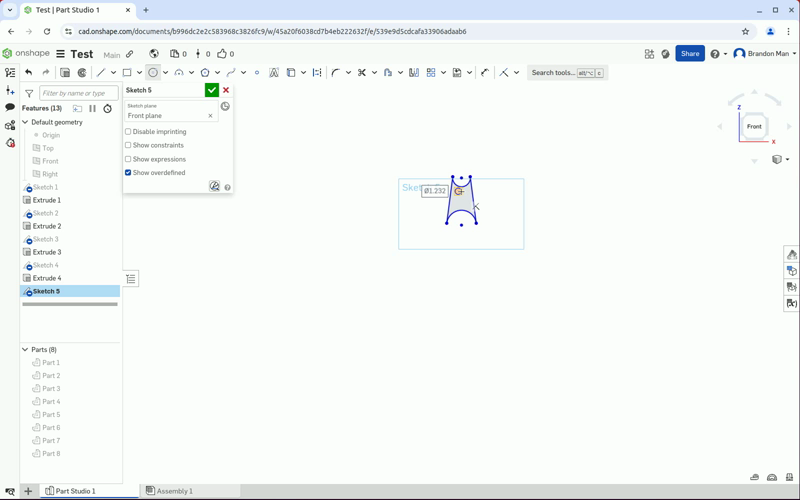
key(esc)
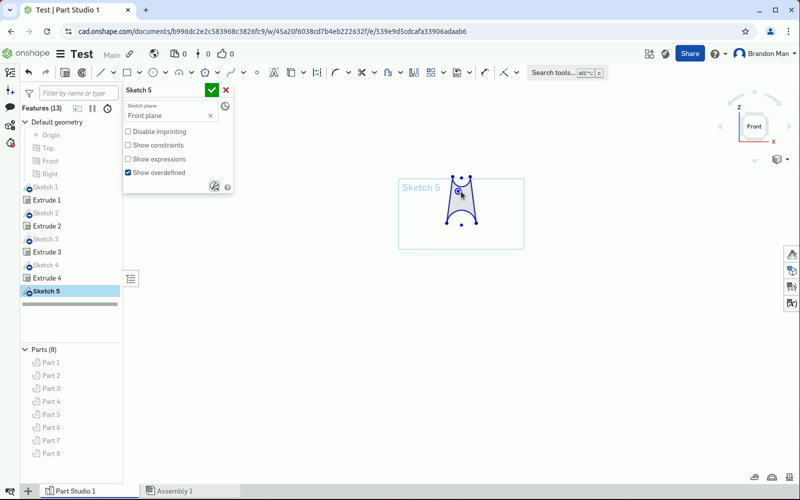
mouse_move(452, 211)
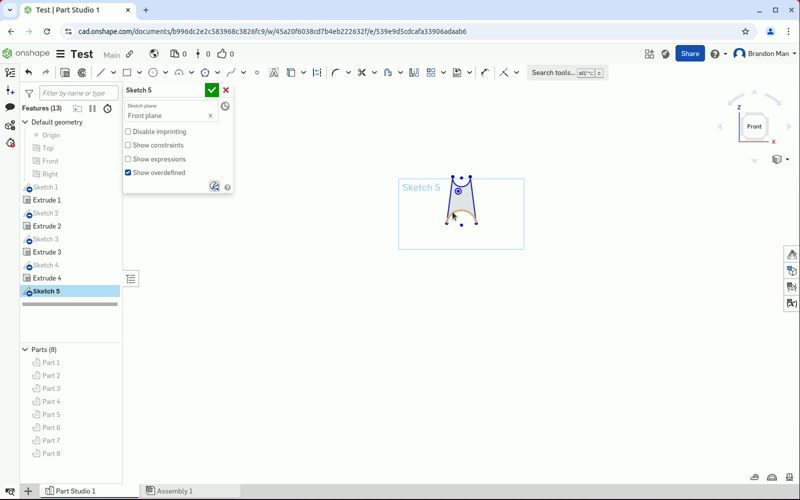
scroll(6)
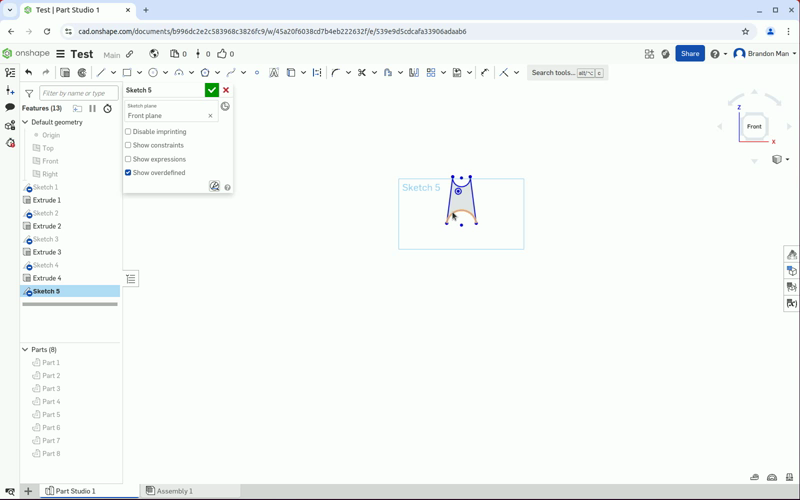
scroll(6)
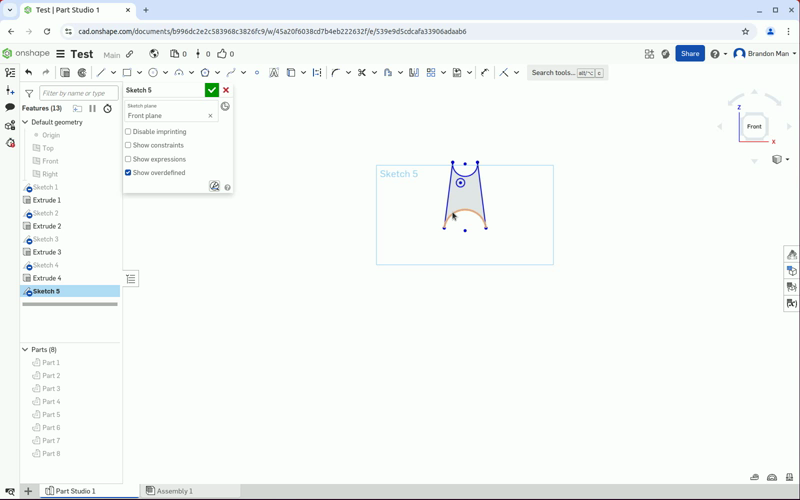
scroll(6)
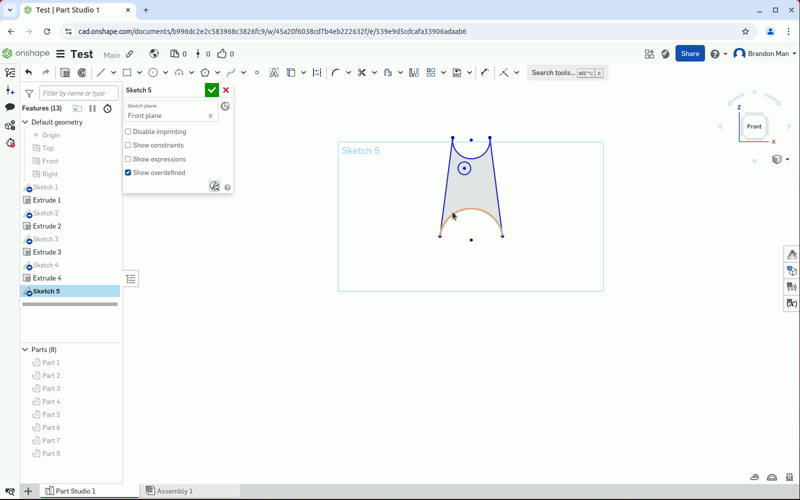
scroll(6)
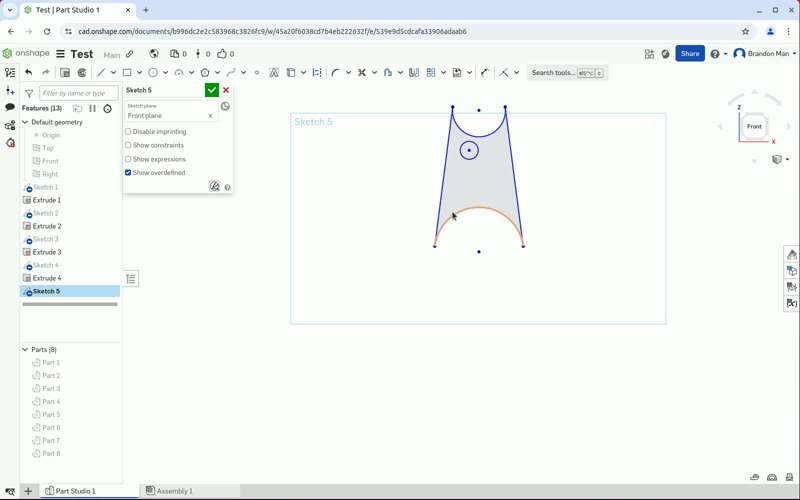
scroll(6)
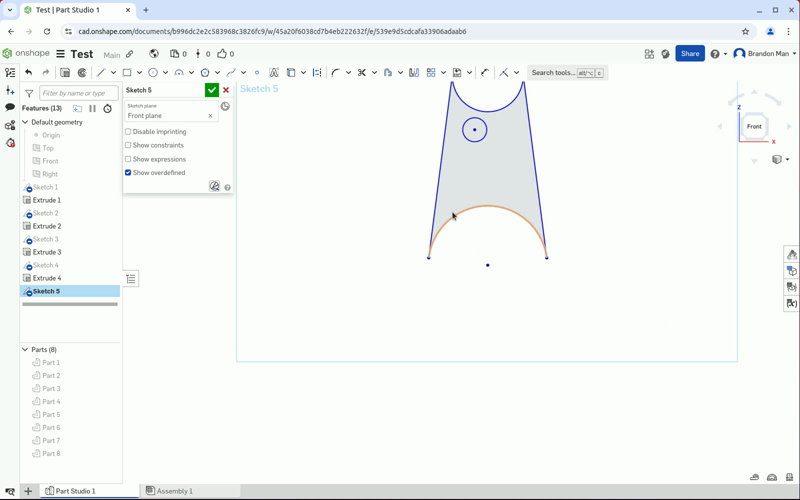
scroll(6)
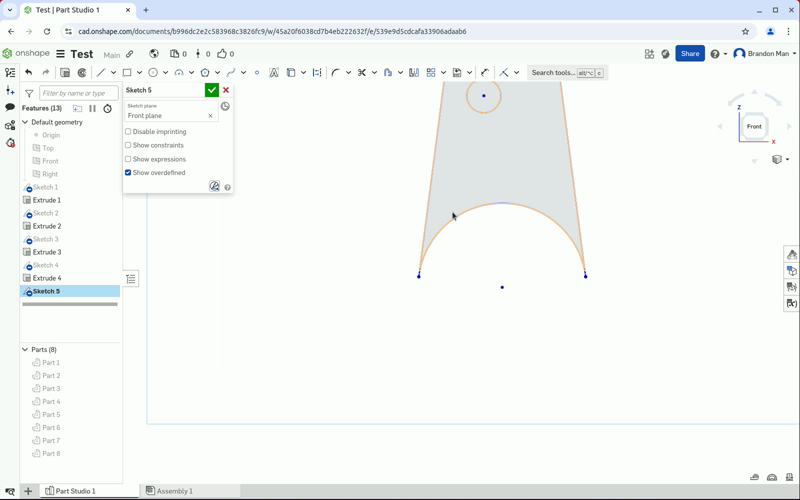
scroll(6)
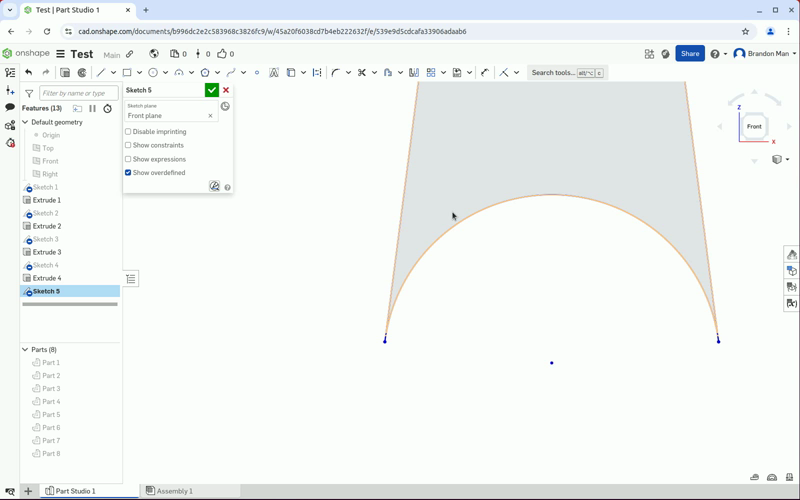
click(452, 211)
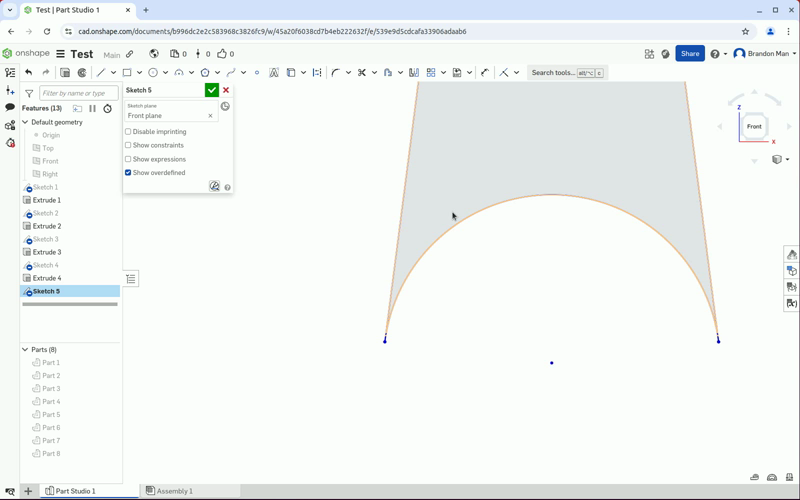
scroll(-6)
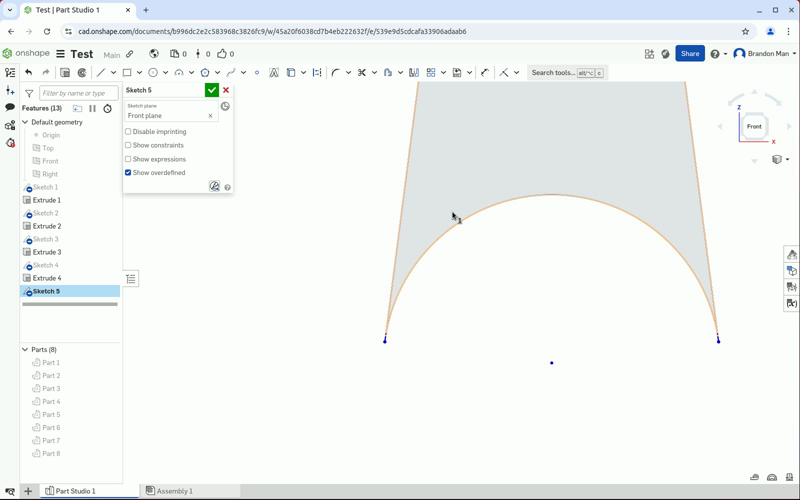
scroll(-6)
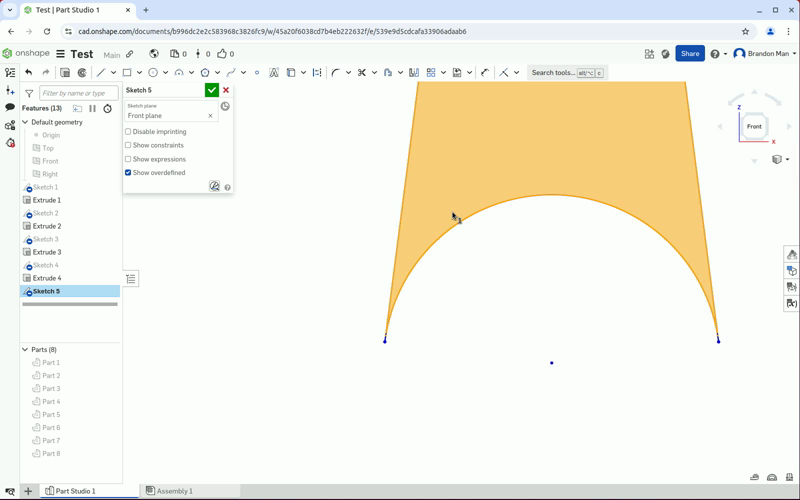
scroll(-6)
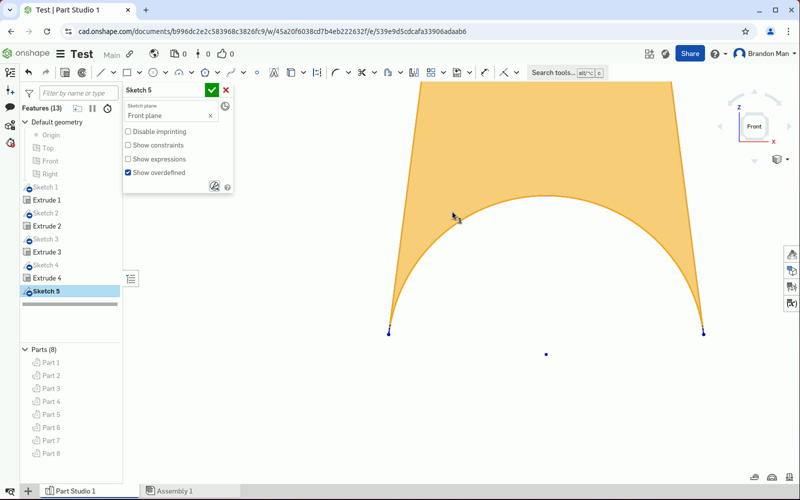
scroll(-6)
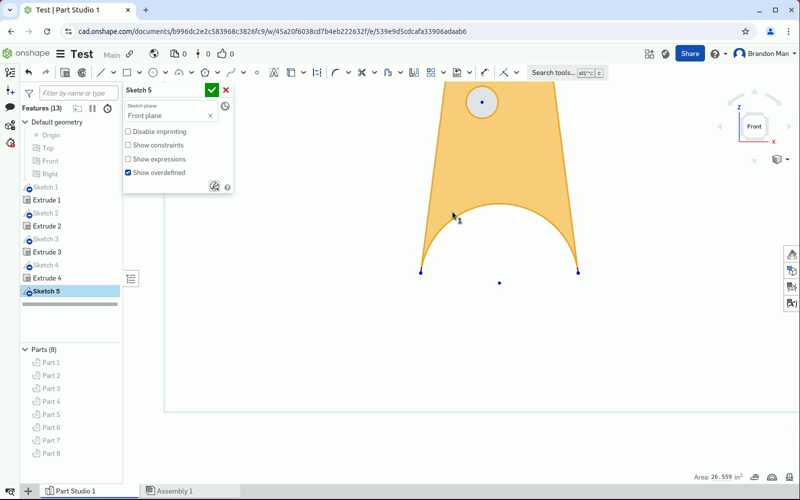
scroll(-6)
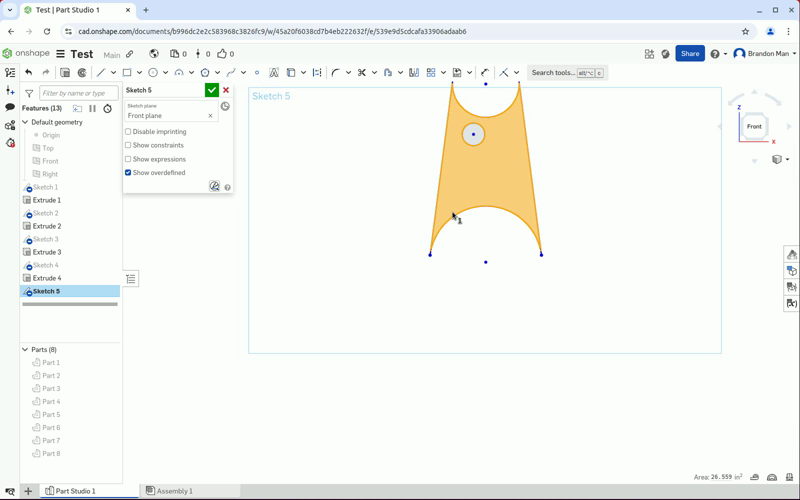
scroll(-6)
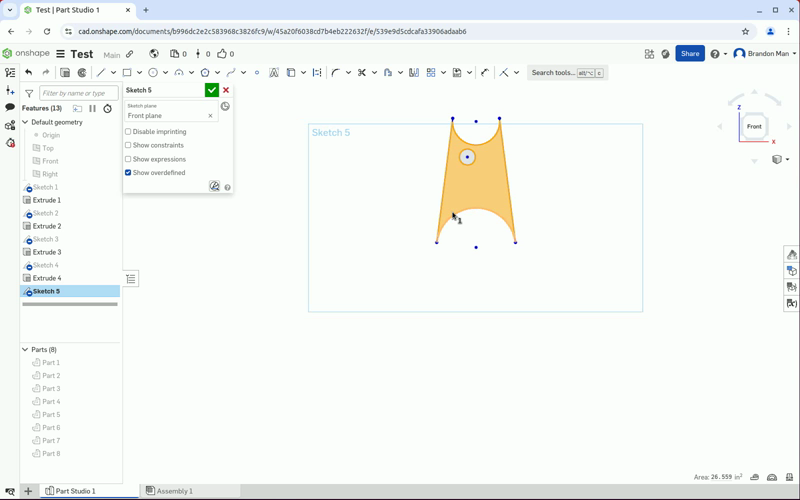
scroll(-6)
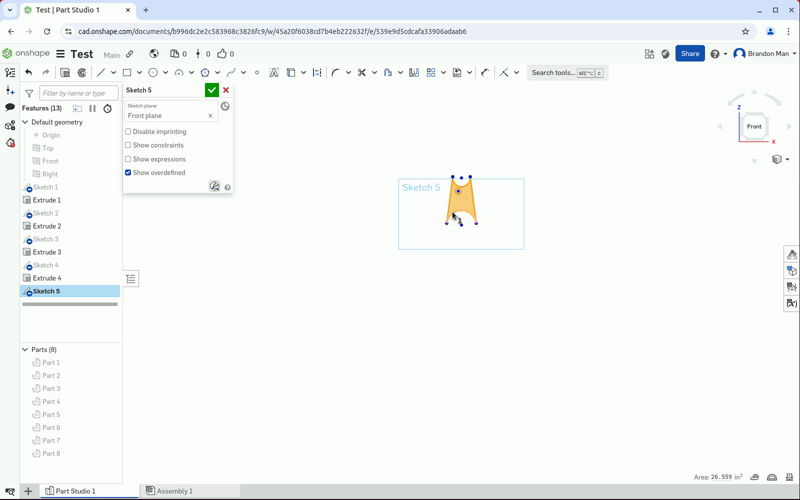
mouse_move(73, 352)
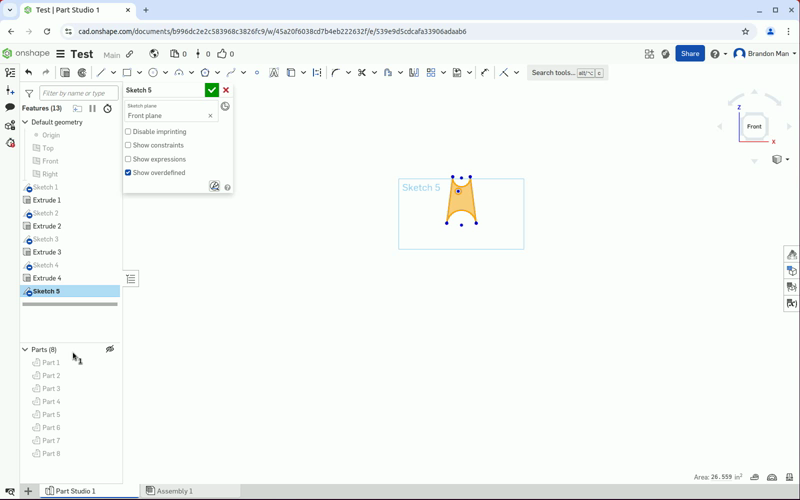
key(shift+y)
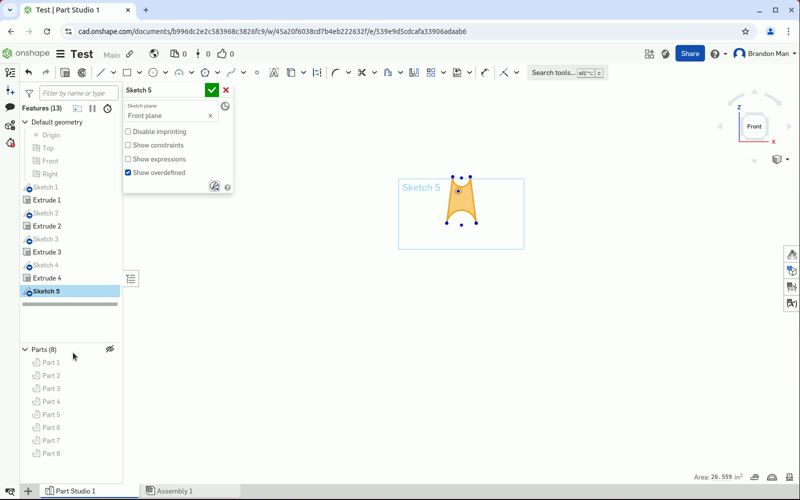
key(shift+e)
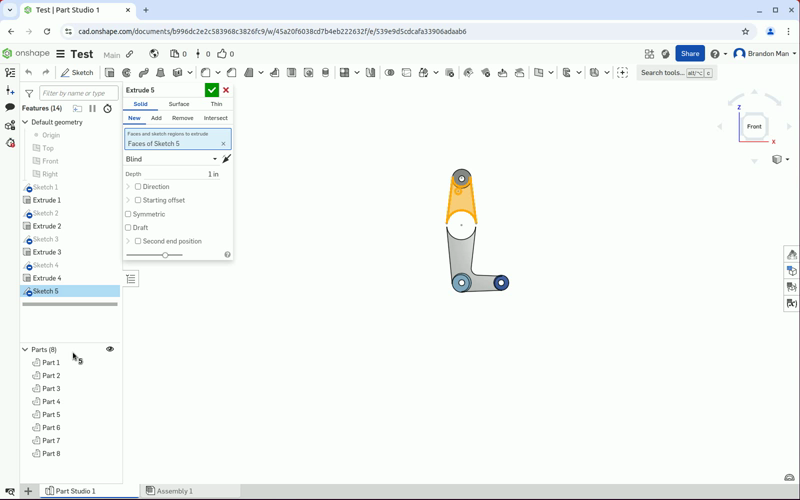
mouse_move(143, 106)
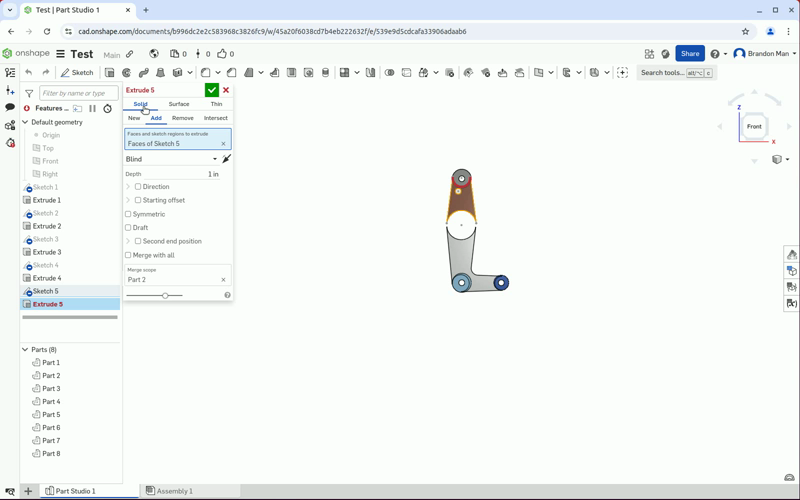
click(143, 106)
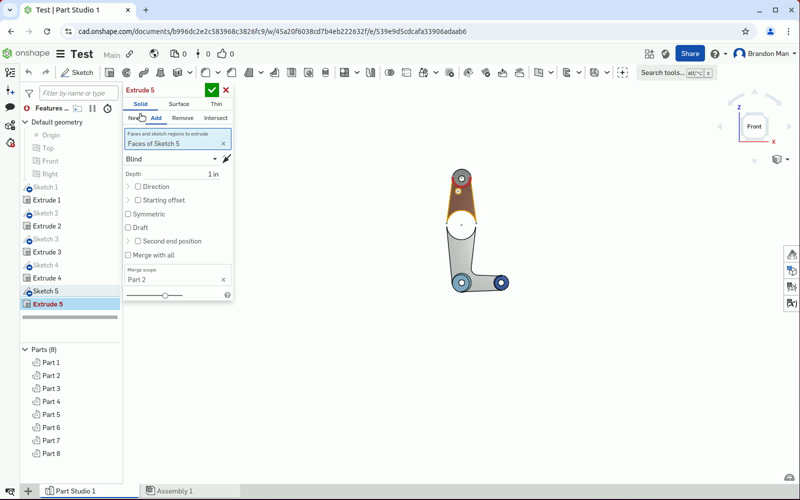
mouse_move(137, 120)
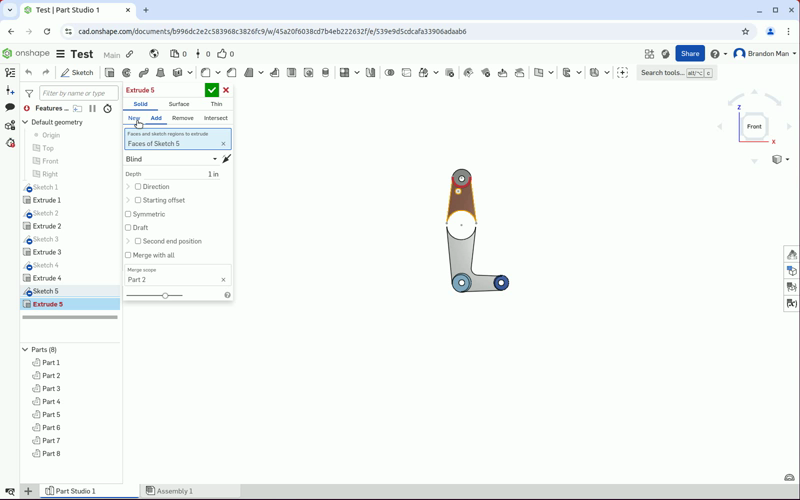
click(137, 120)
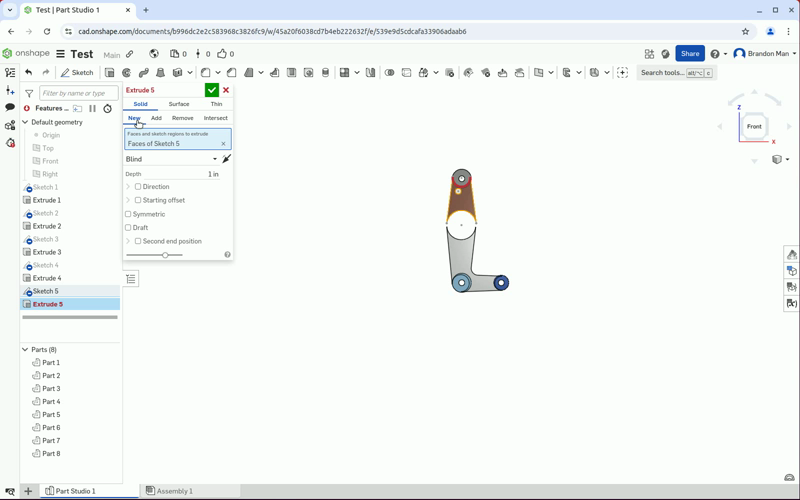
key(tab, 4)
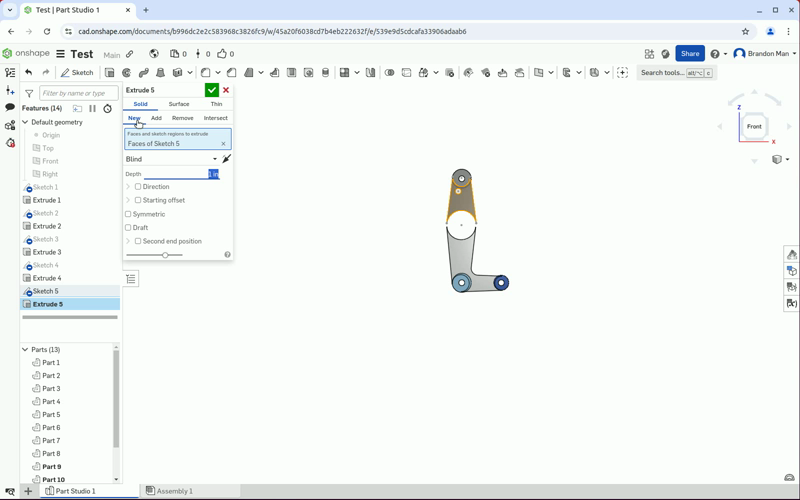
text(0.481)
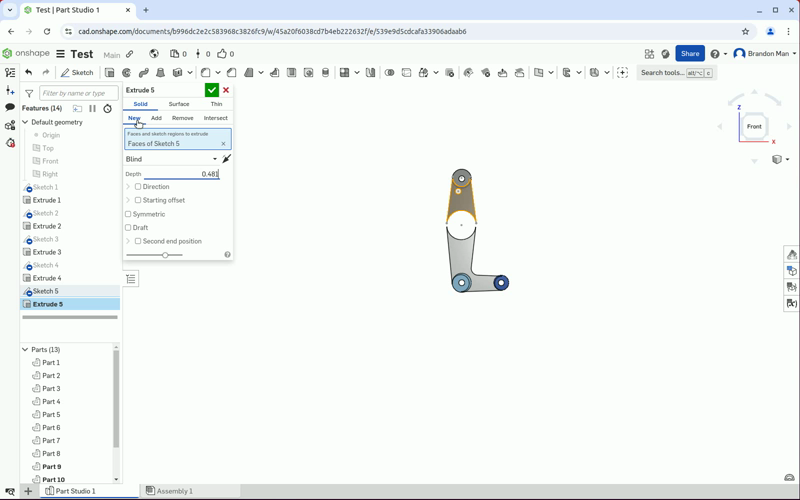
key(enter)
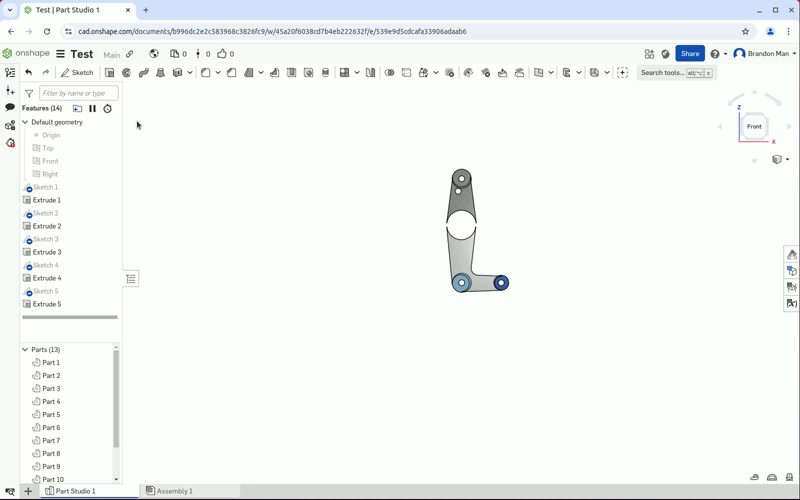
key(shift+h)
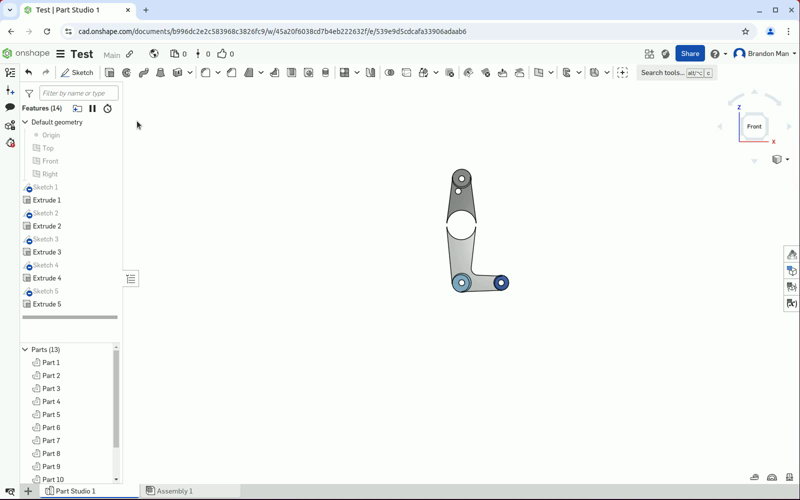
key(shift+h)
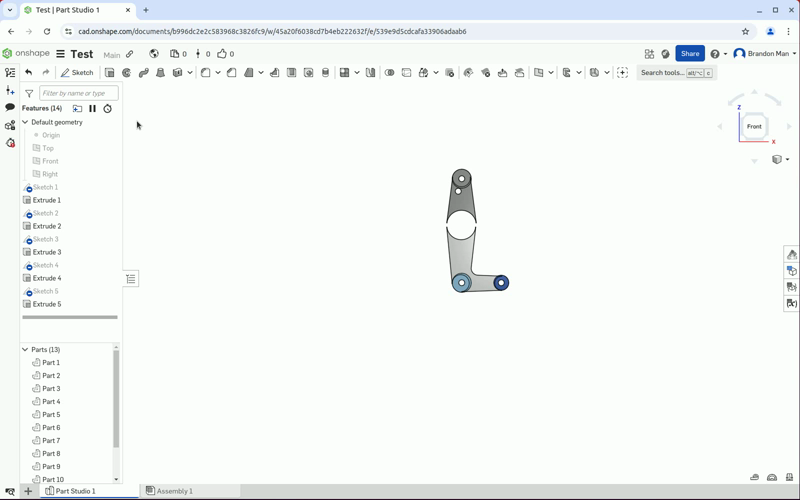
mouse_move(73, 189)
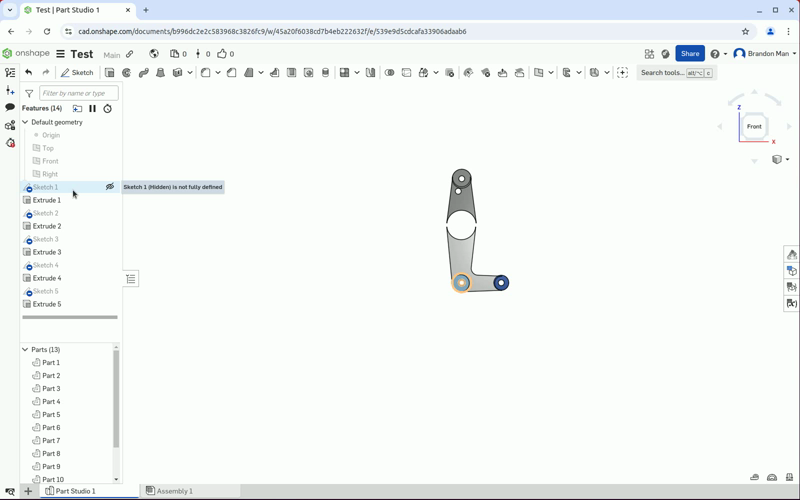
click(73, 189)
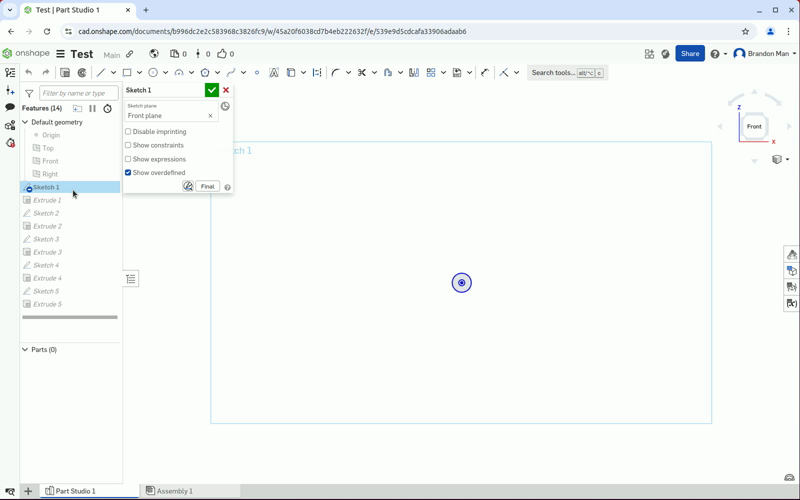
mouse_move(229, 92)
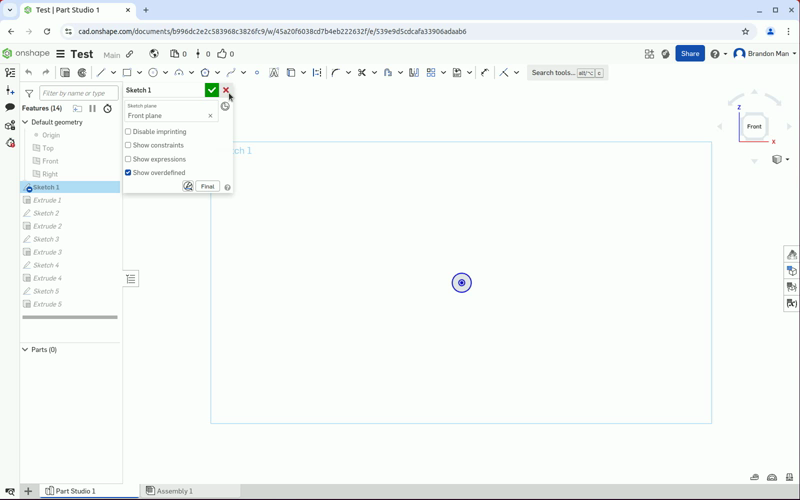
click(229, 92)
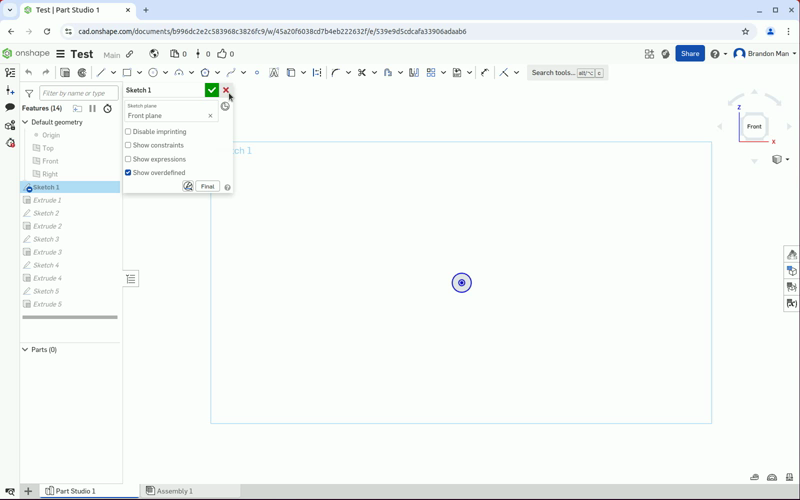
key(shift+s)
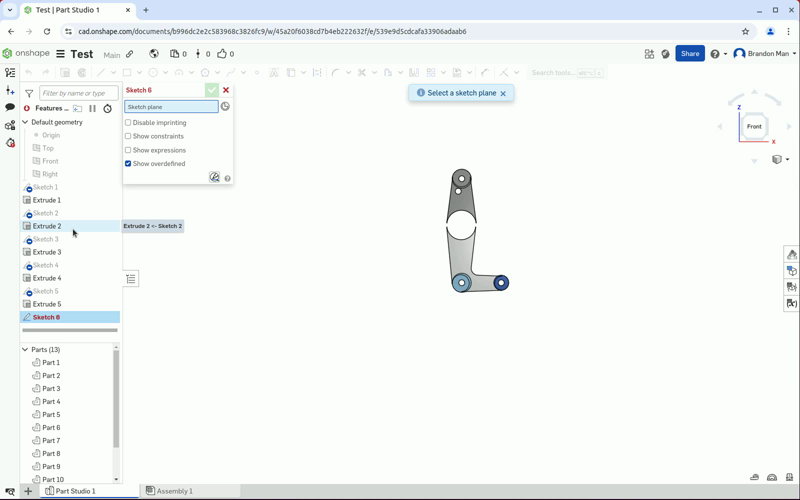
scroll(3)
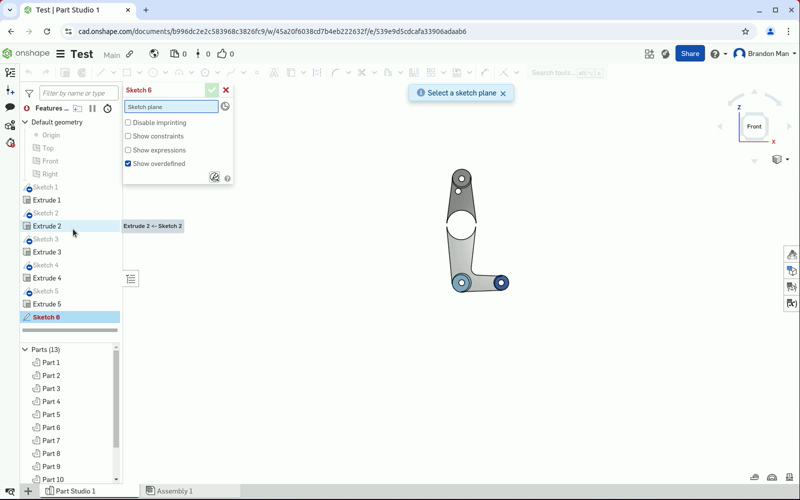
mouse_move(73, 163)
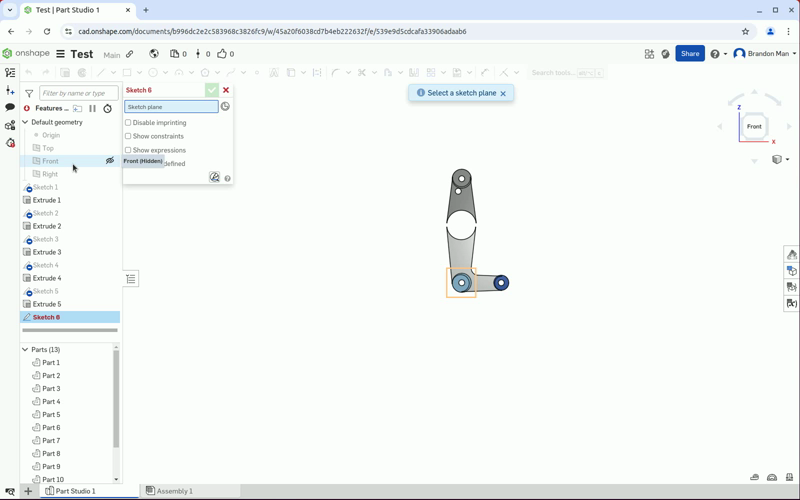
click(73, 163)
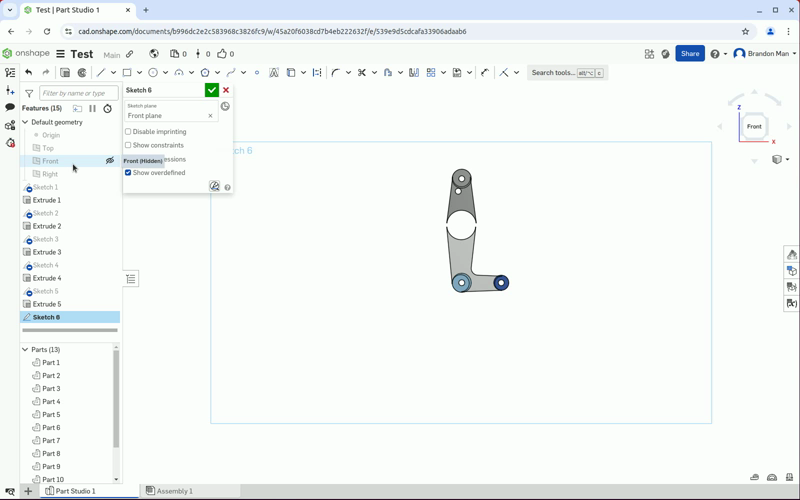
mouse_move(69, 352)
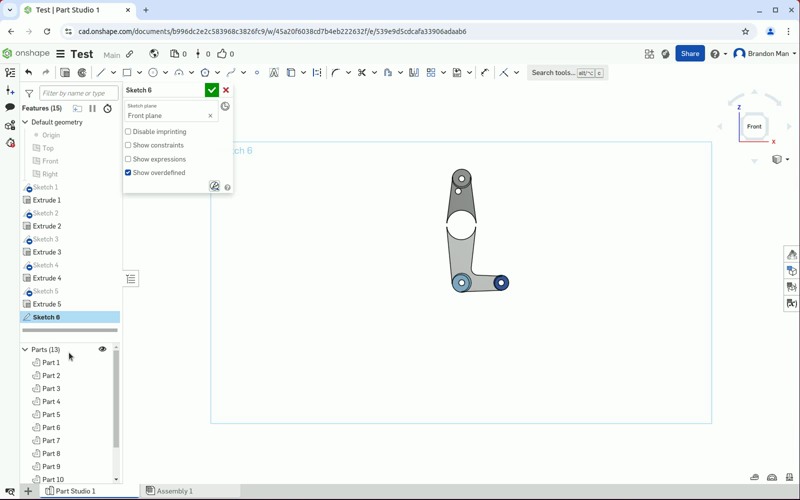
key(y)
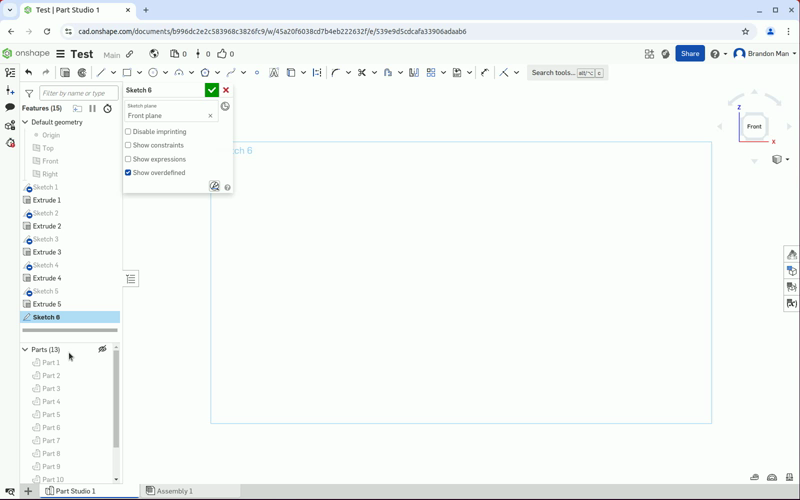
key(c)
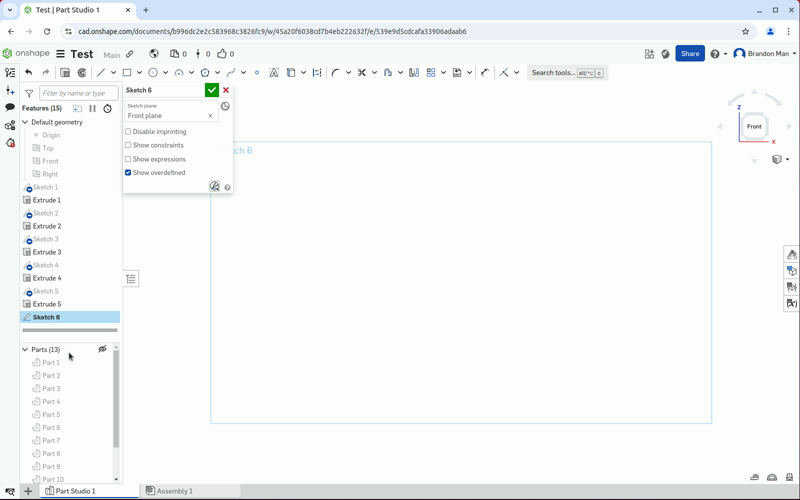
key_down(shift)
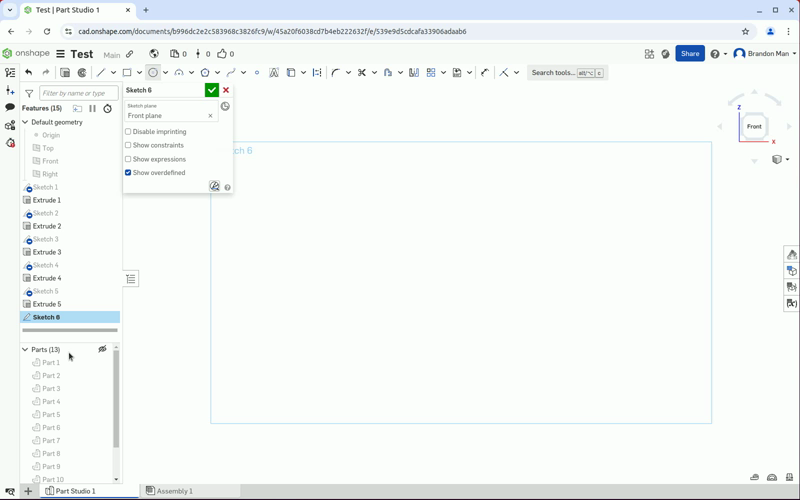
mouse_move(461, 225)
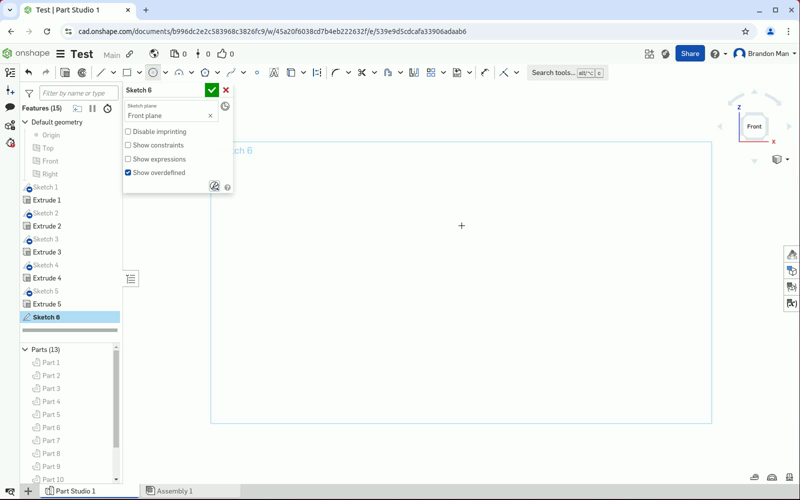
click(461, 225)
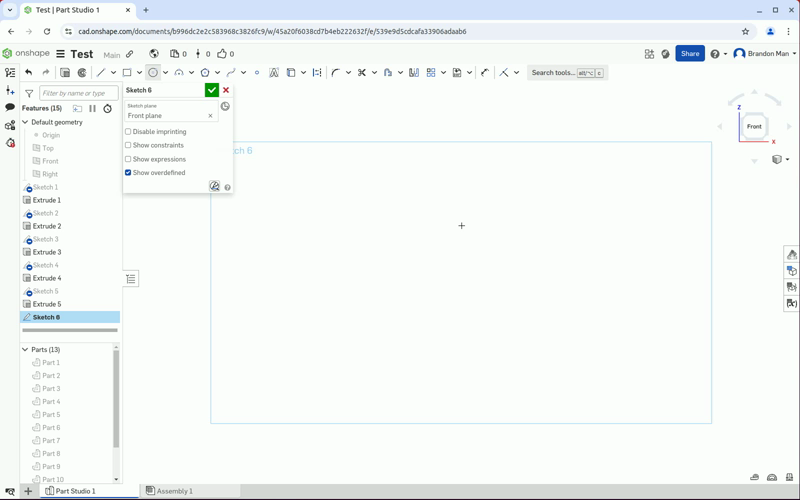
key_up(shift)
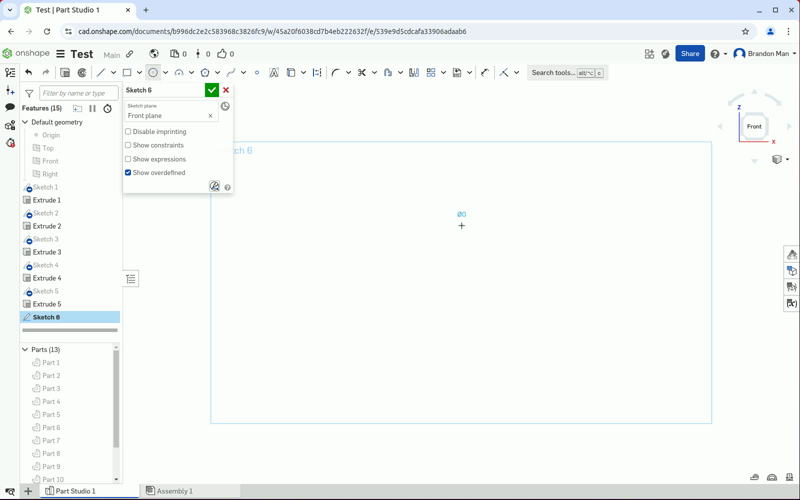
mouse_move(477, 225)
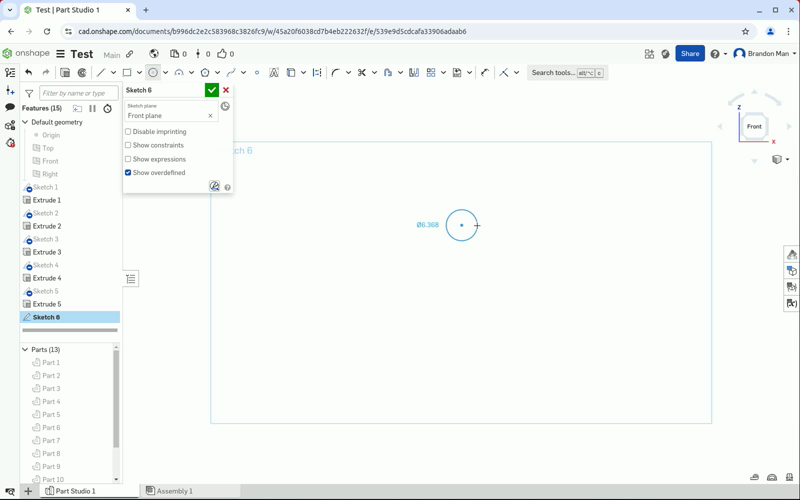
click(477, 225)
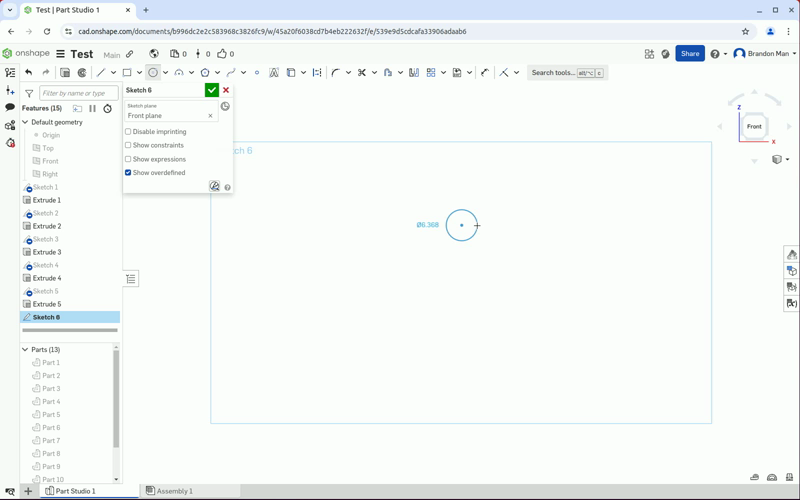
key(esc)
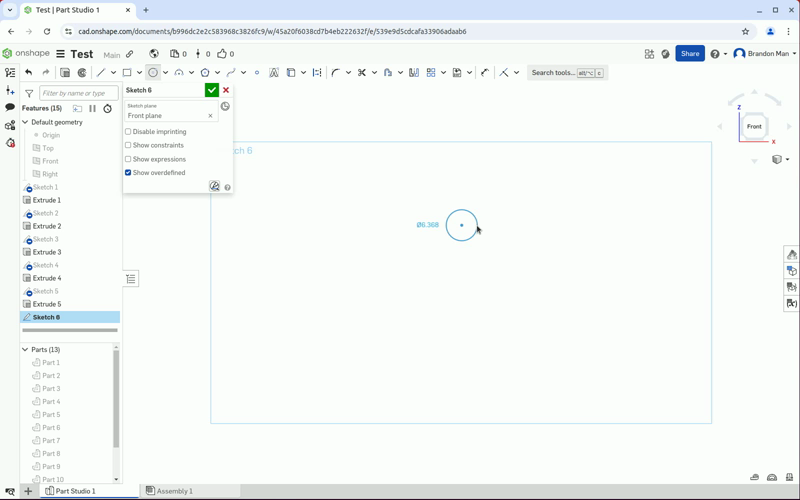
key(c)
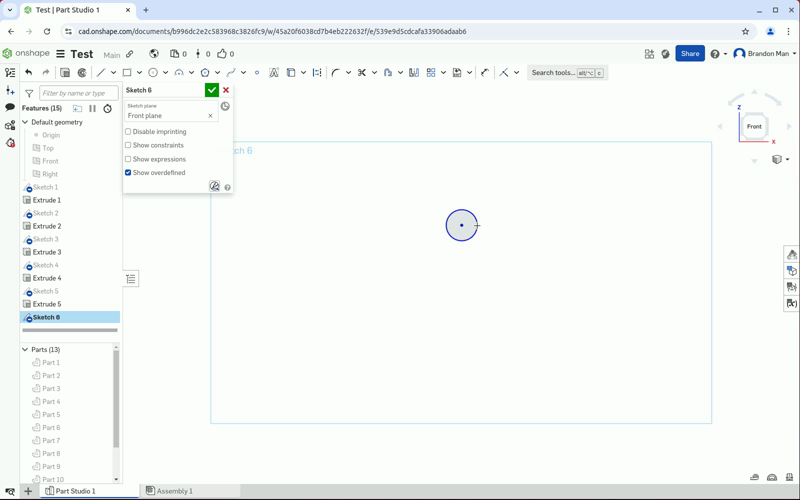
key_down(shift)
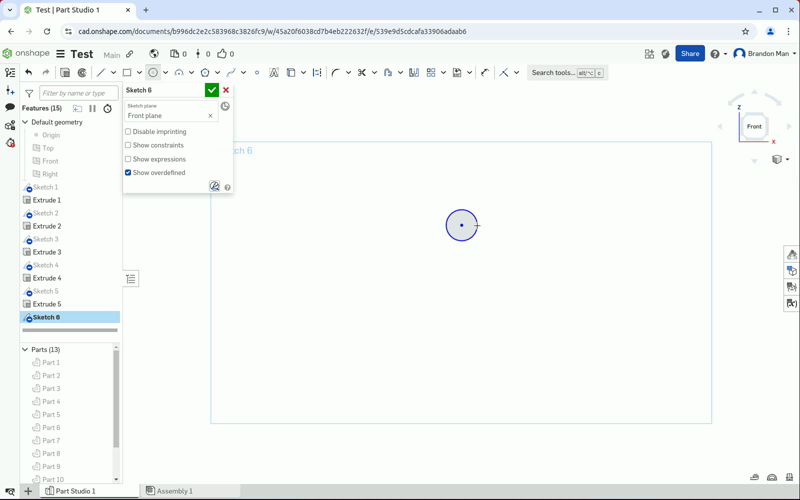
mouse_move(461, 225)
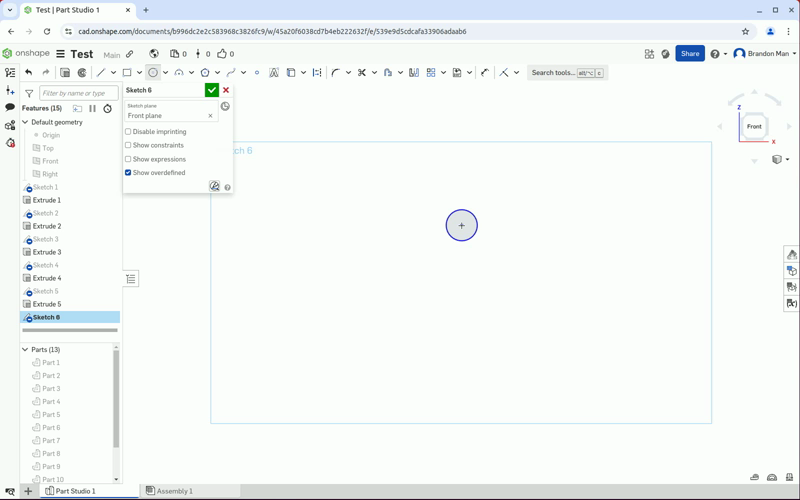
click(461, 225)
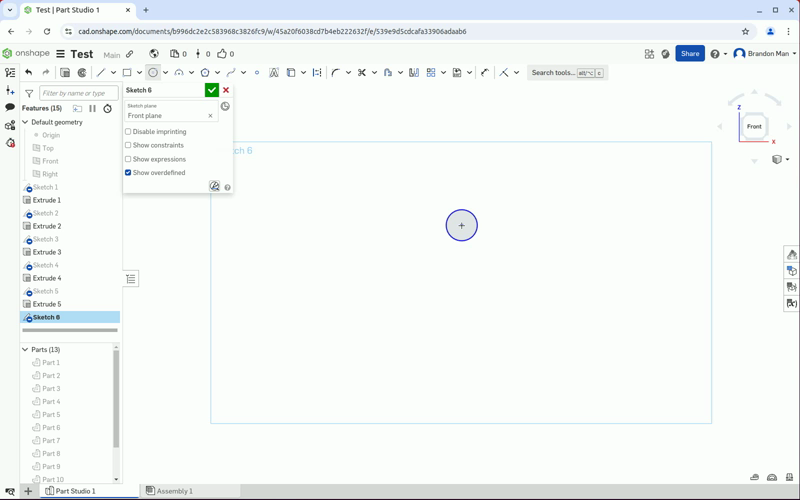
key_up(shift)
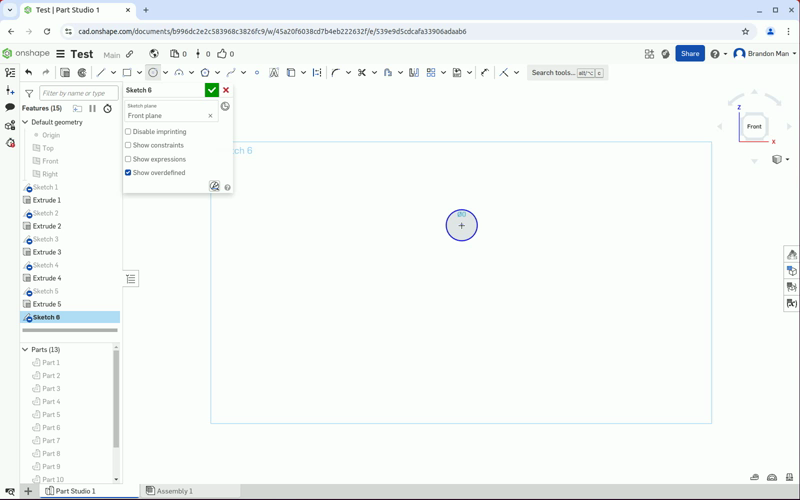
mouse_move(465, 225)
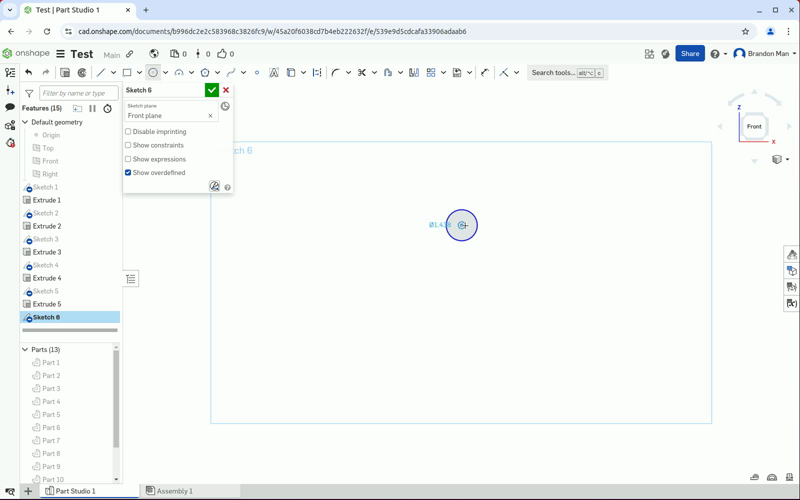
scroll(6)
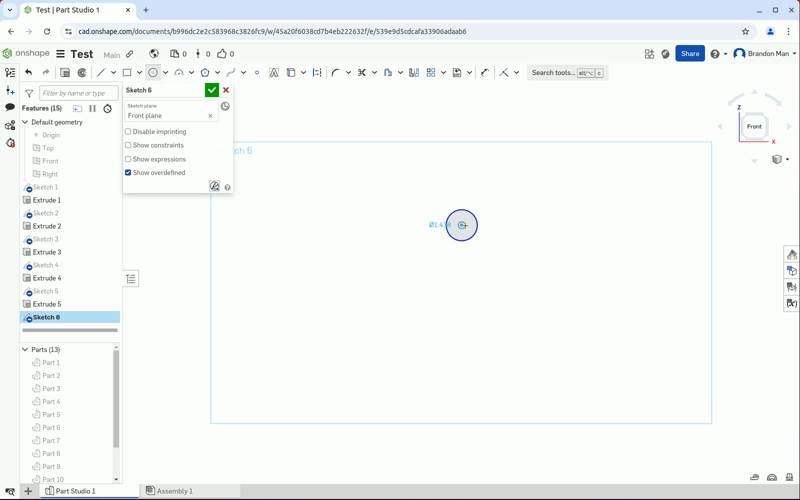
scroll(6)
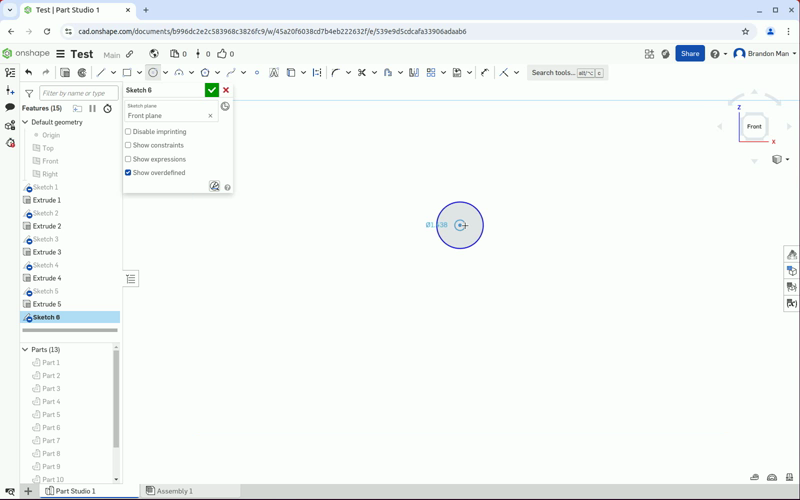
scroll(6)
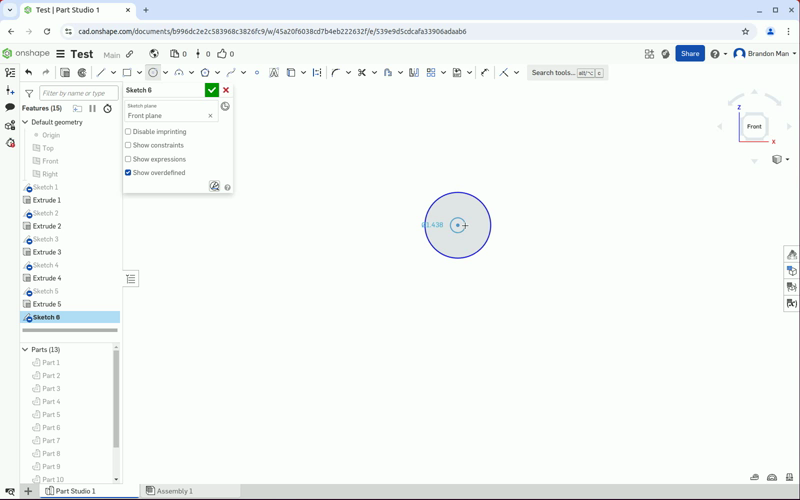
scroll(6)
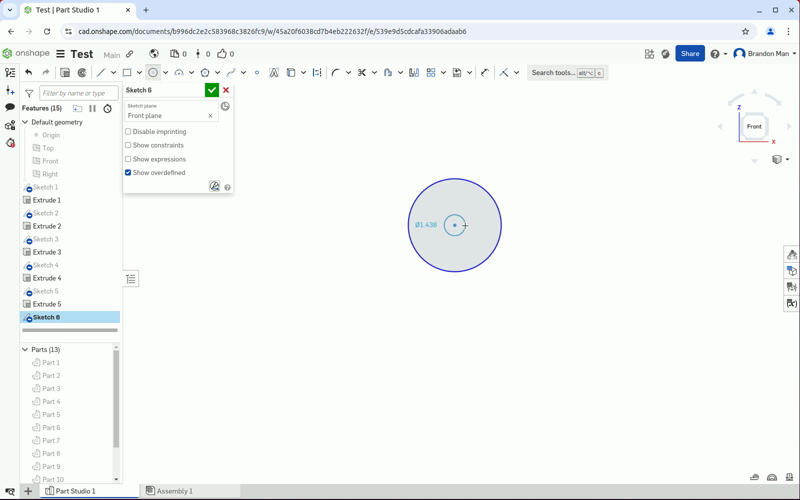
scroll(6)
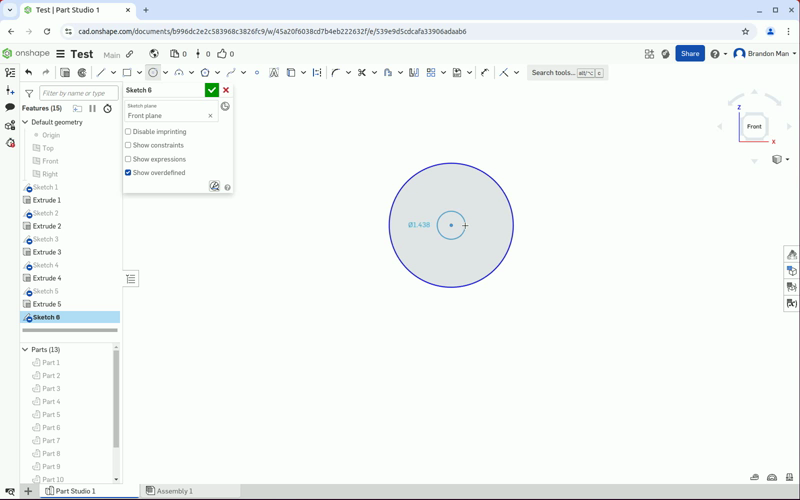
scroll(6)
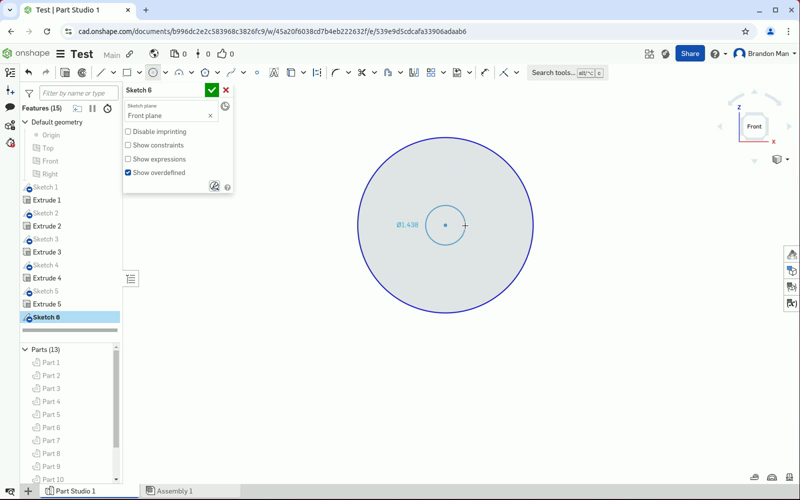
scroll(6)
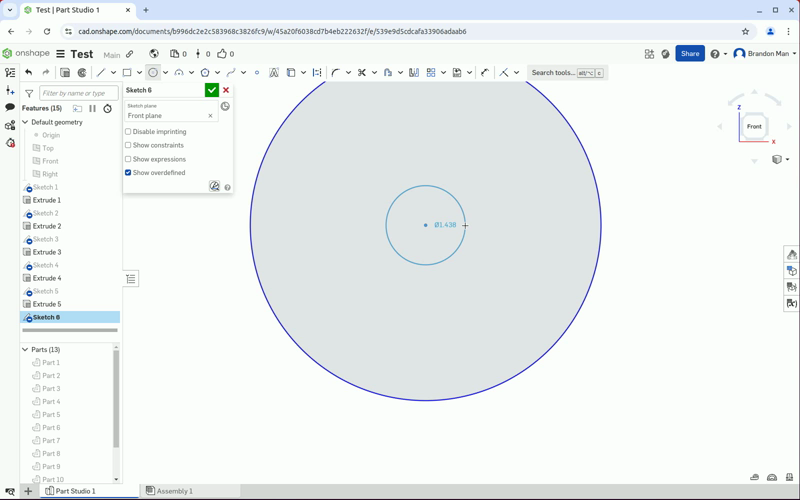
click(465, 225)
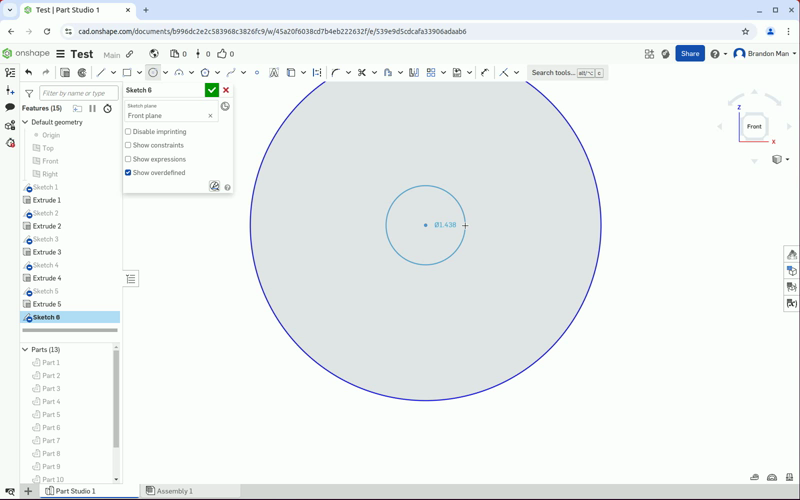
scroll(-6)
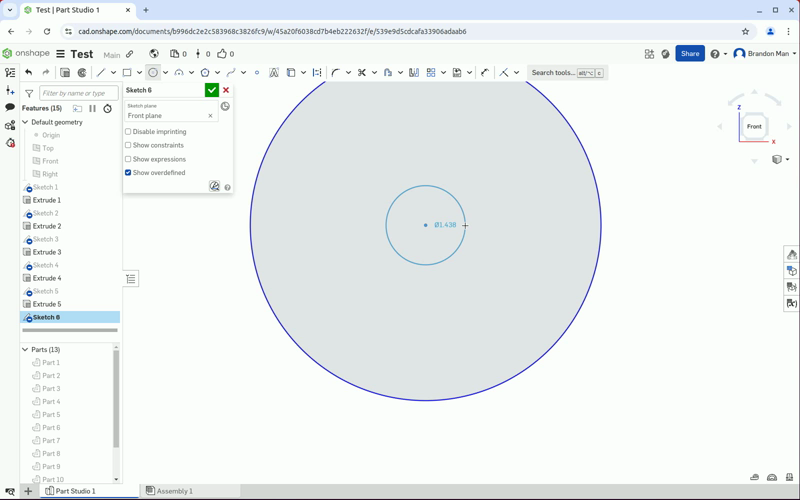
scroll(-6)
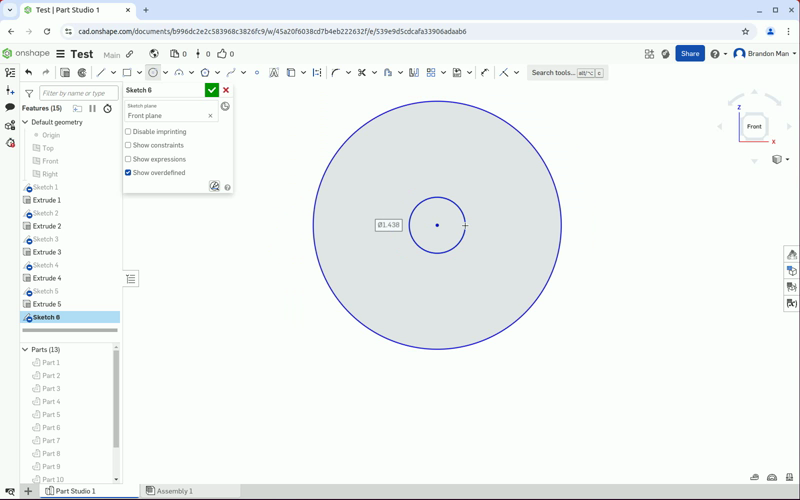
scroll(-6)
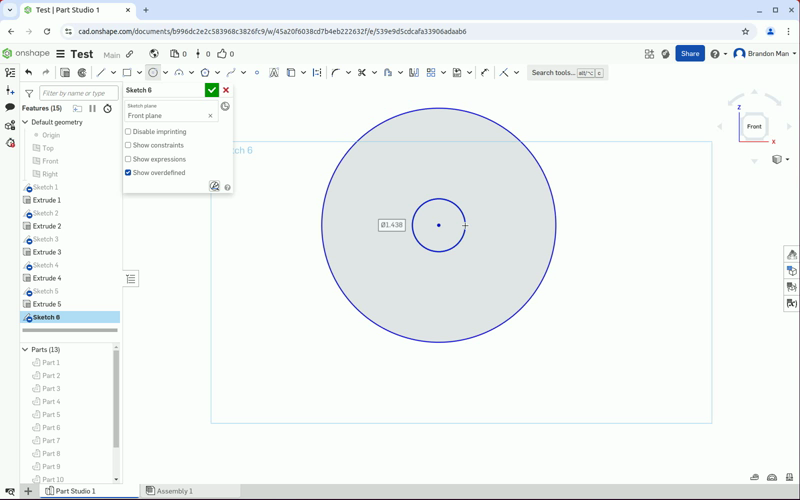
scroll(-6)
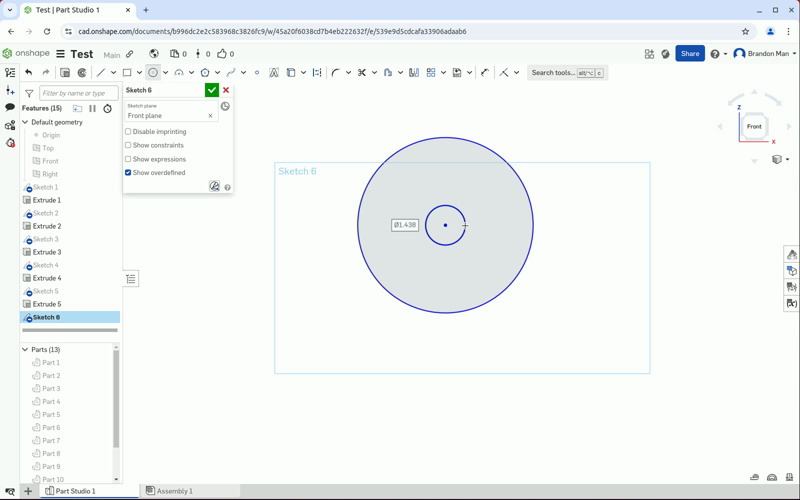
scroll(-6)
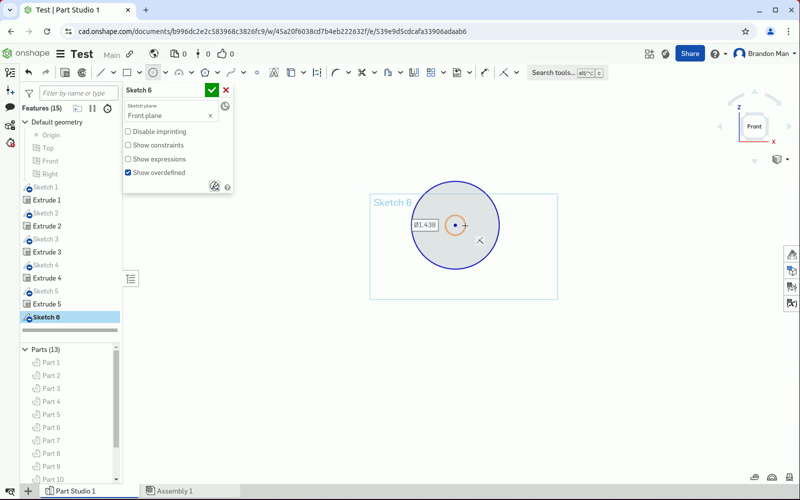
scroll(-6)
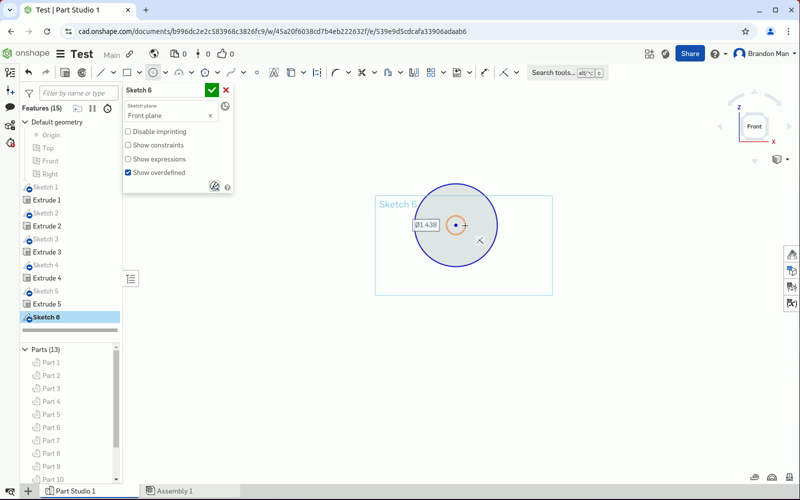
scroll(-6)
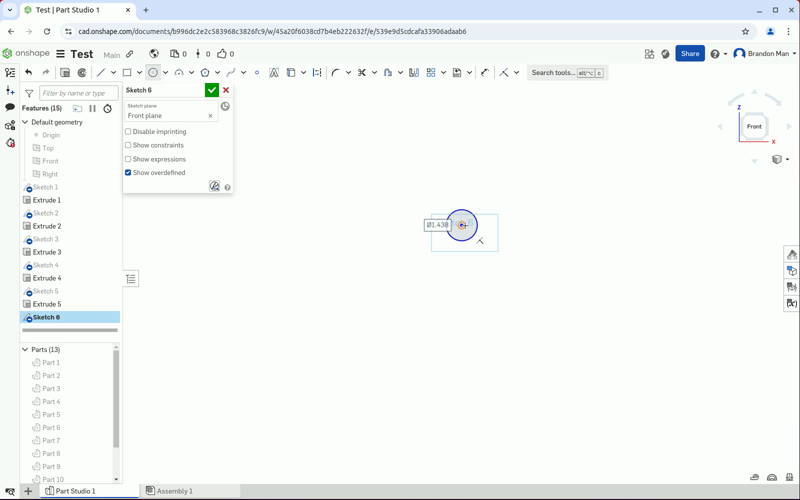
key(esc)
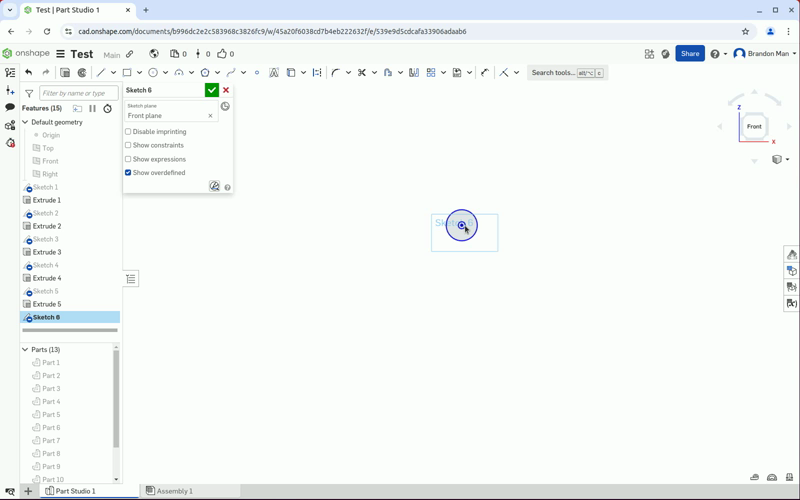
mouse_move(457, 229)
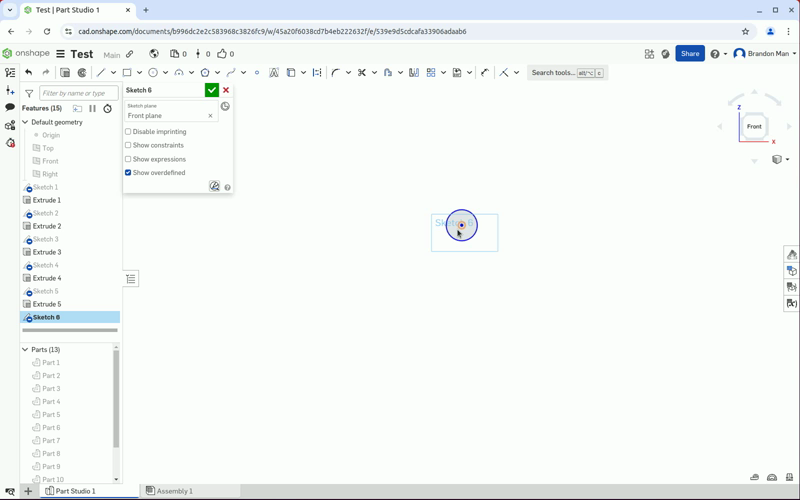
scroll(6)
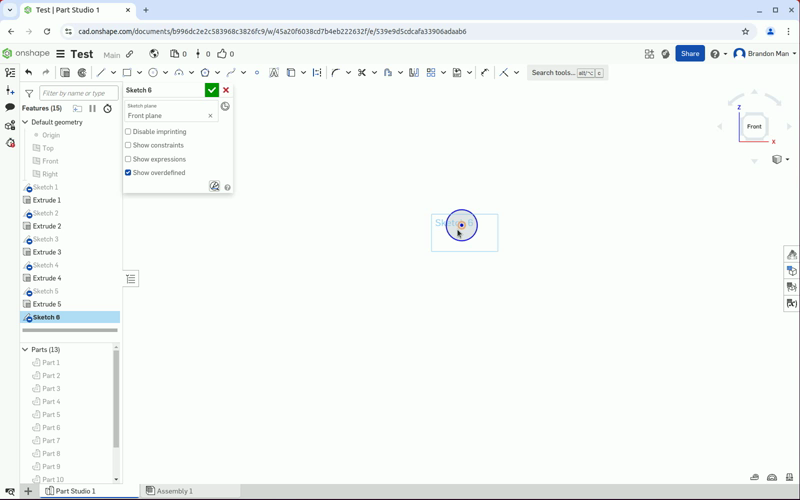
scroll(6)
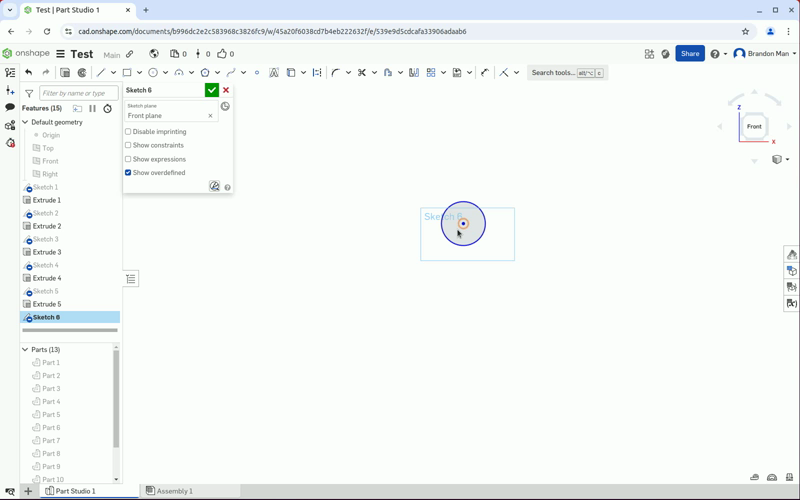
scroll(6)
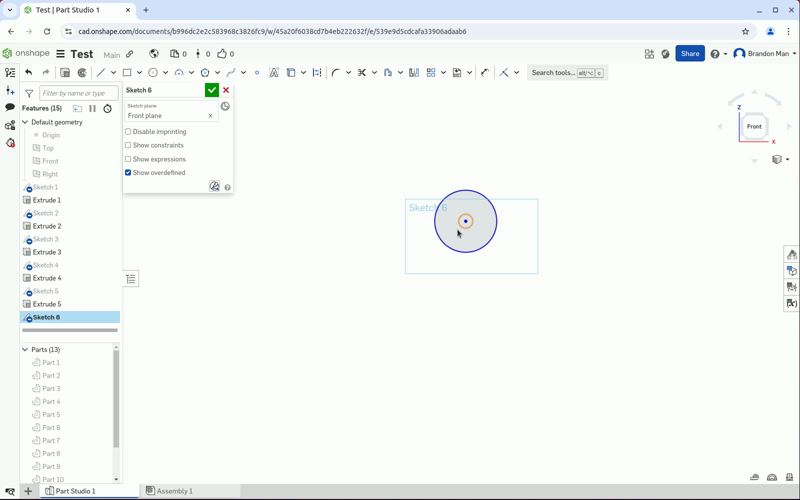
scroll(6)
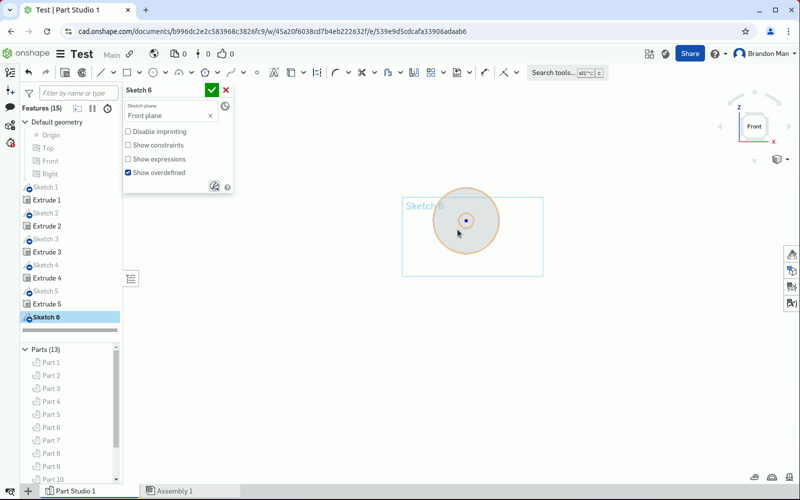
scroll(6)
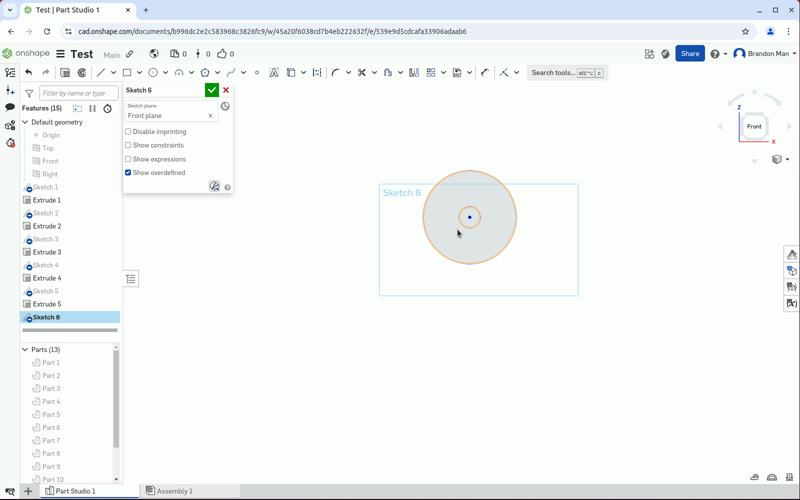
scroll(6)
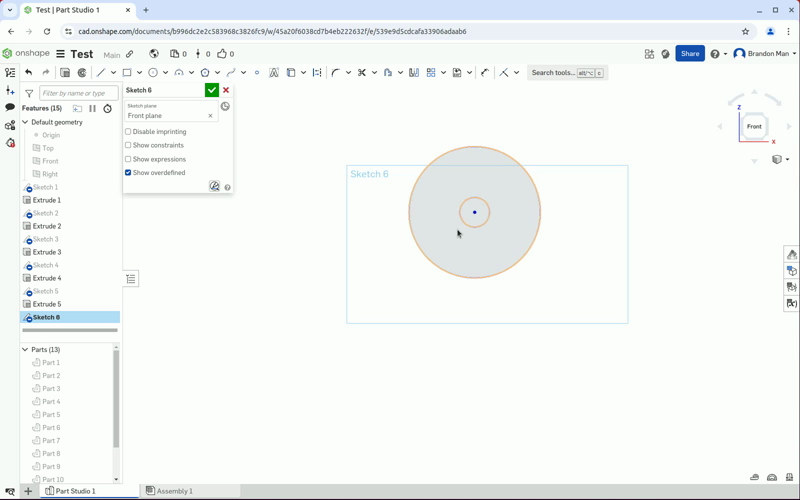
scroll(6)
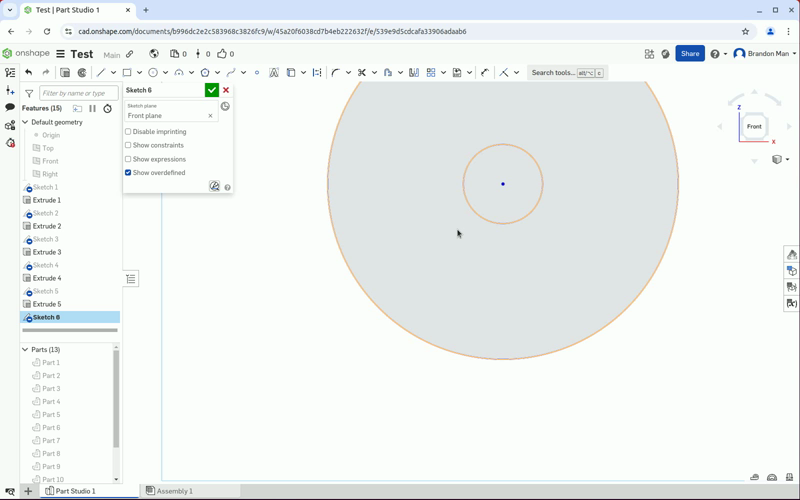
click(457, 229)
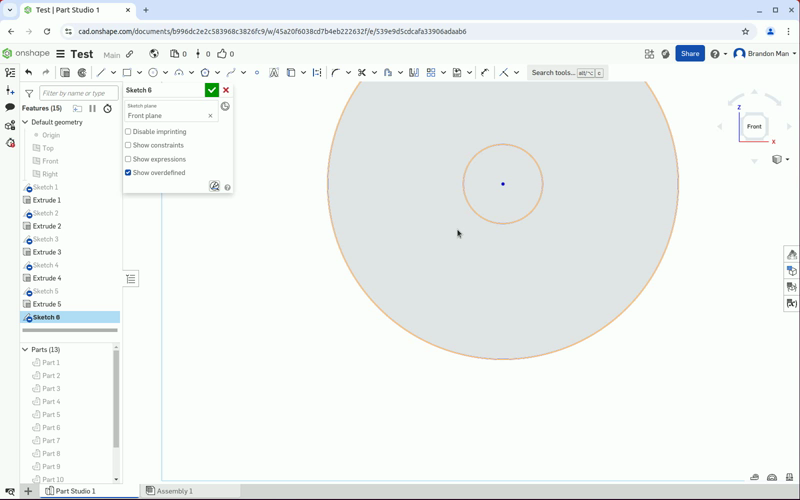
scroll(-6)
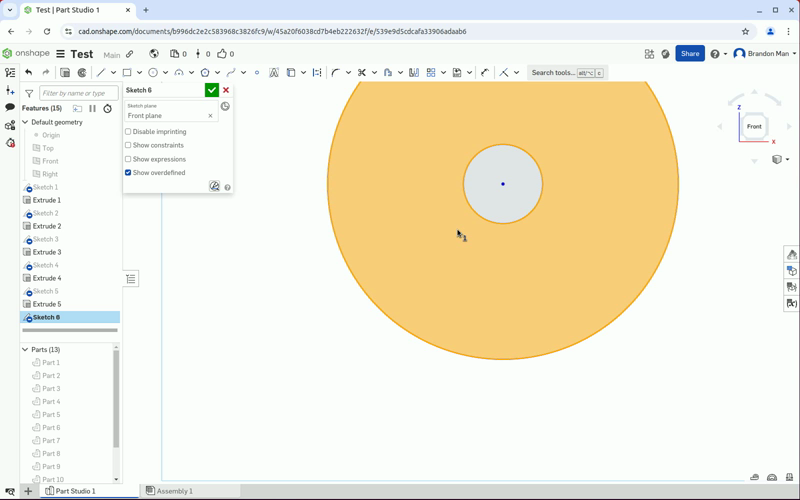
scroll(-6)
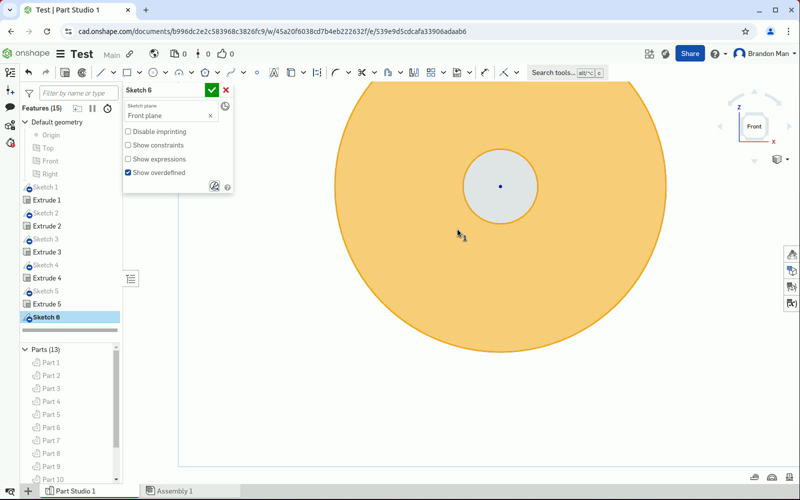
scroll(-6)
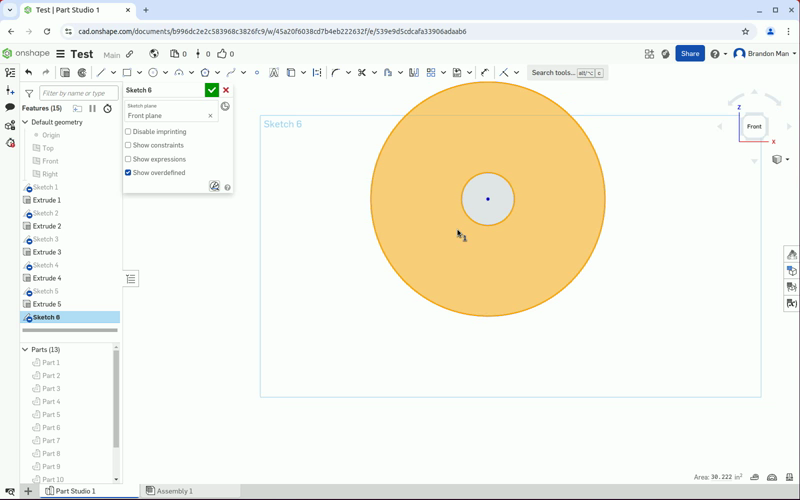
scroll(-6)
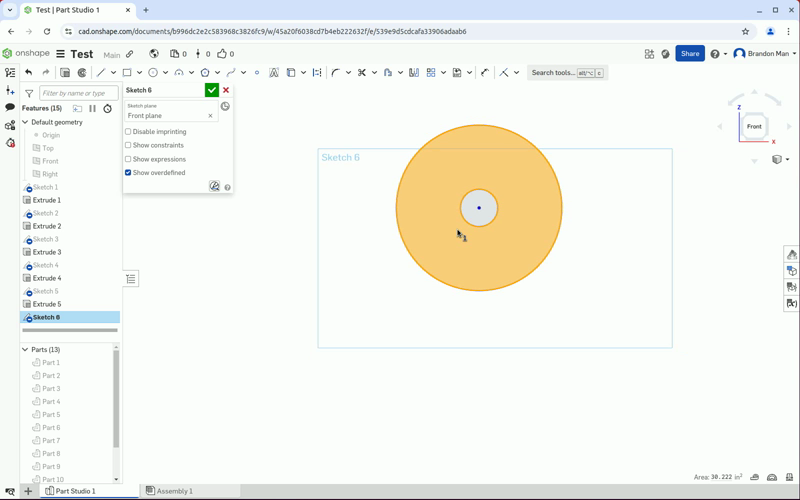
scroll(-6)
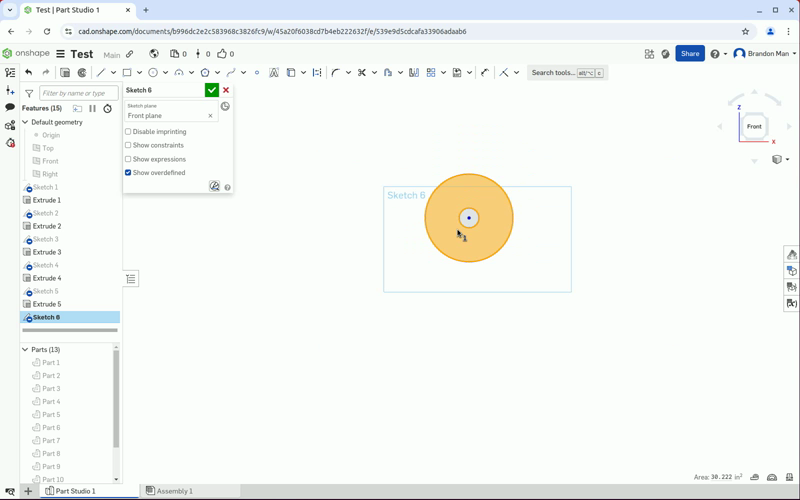
scroll(-6)
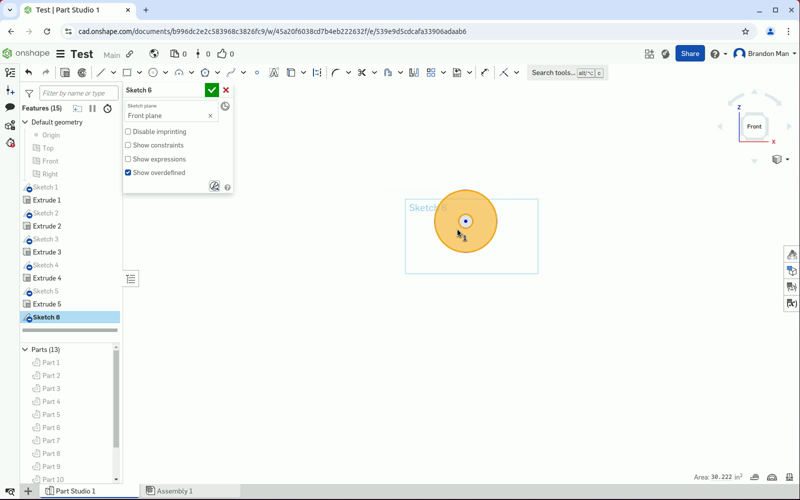
scroll(-6)
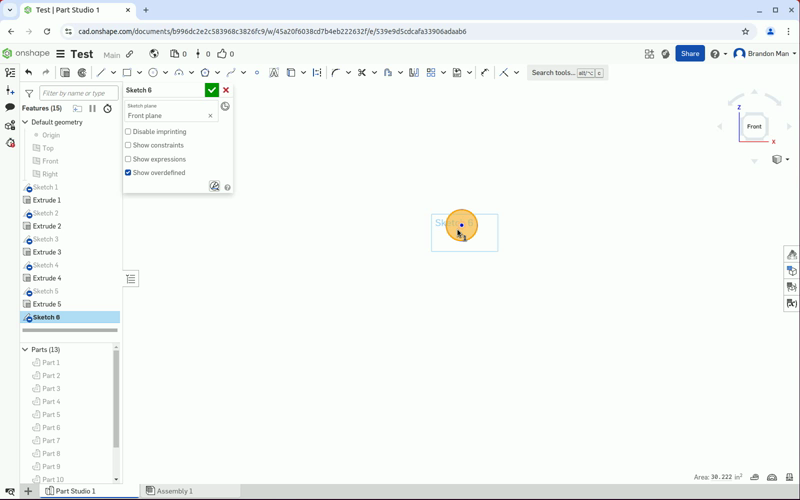
mouse_move(69, 352)
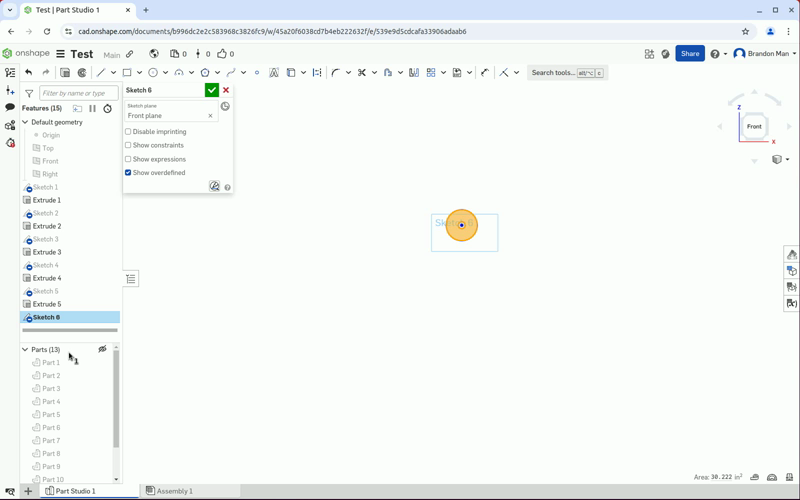
key(shift+y)
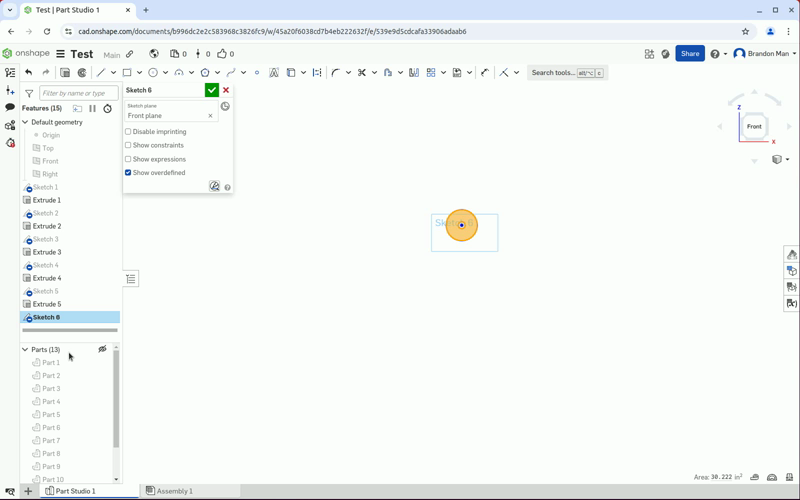
key(shift+e)
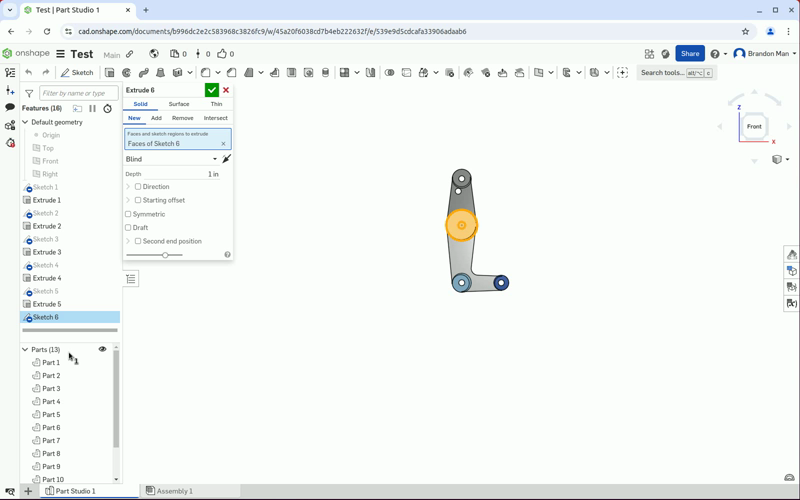
mouse_move(143, 106)
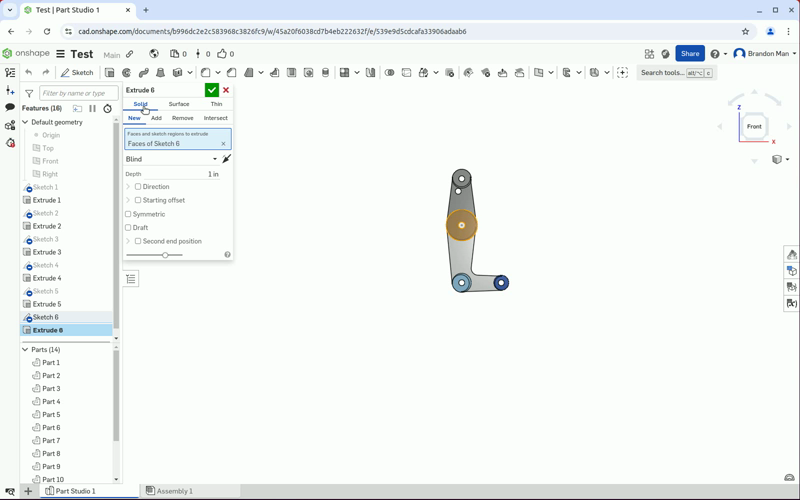
click(143, 106)
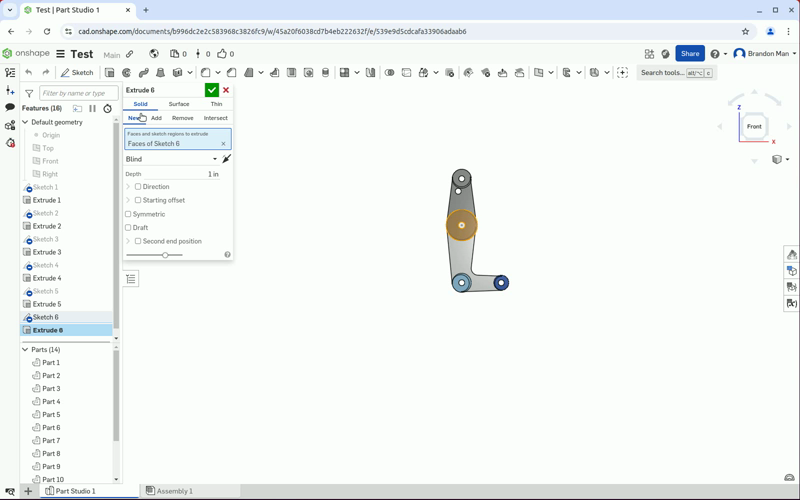
mouse_move(137, 120)
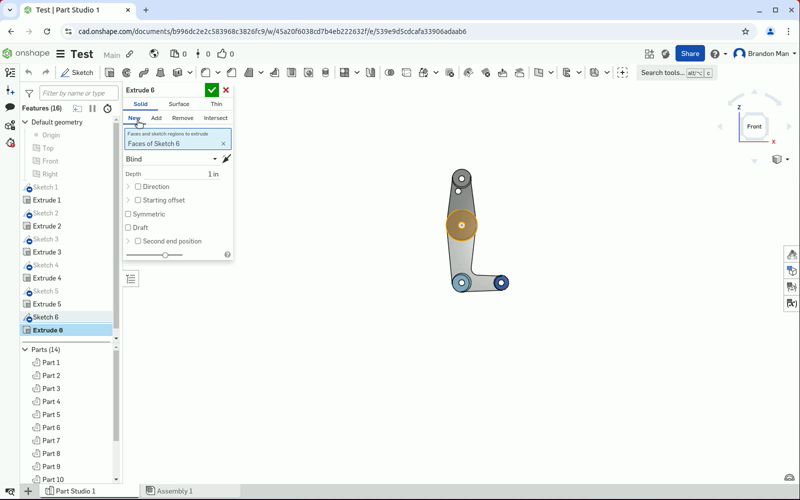
click(137, 120)
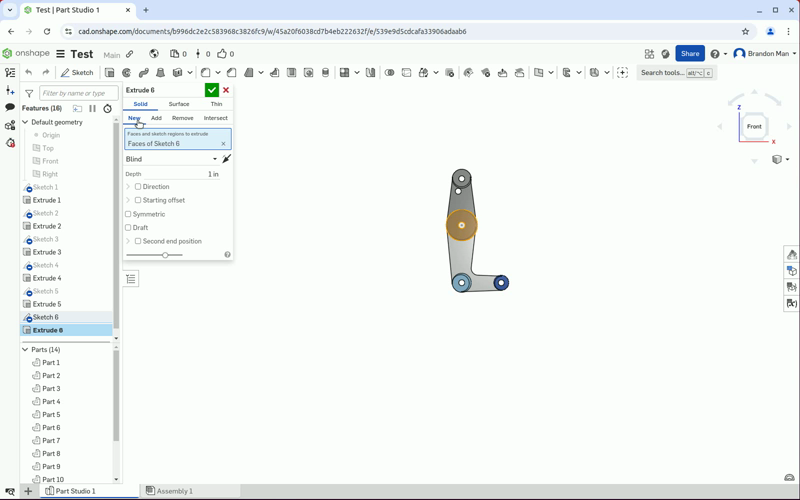
key(tab, 4)
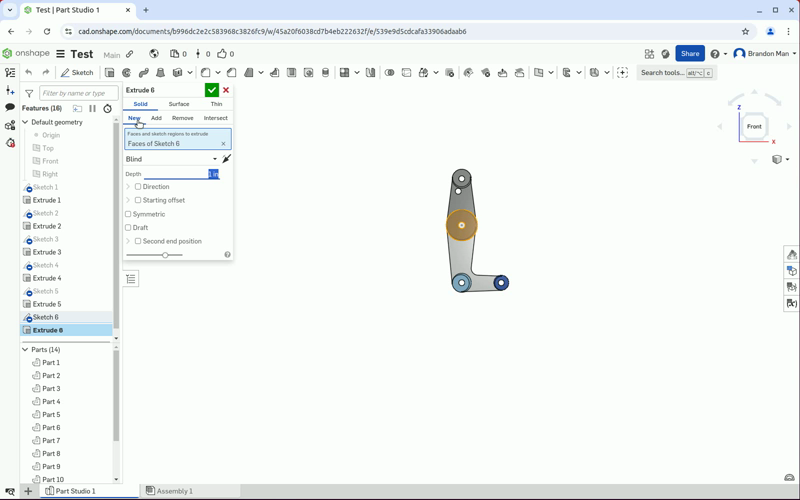
text(0.481)
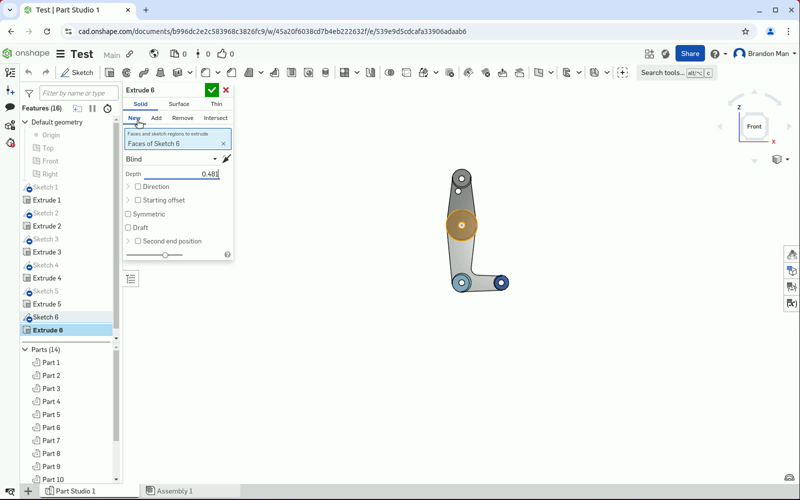
key(enter)
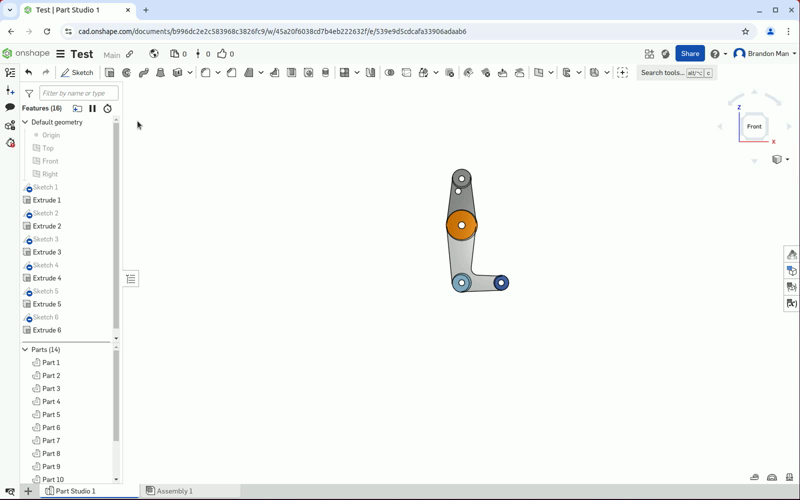
key(shift+h)
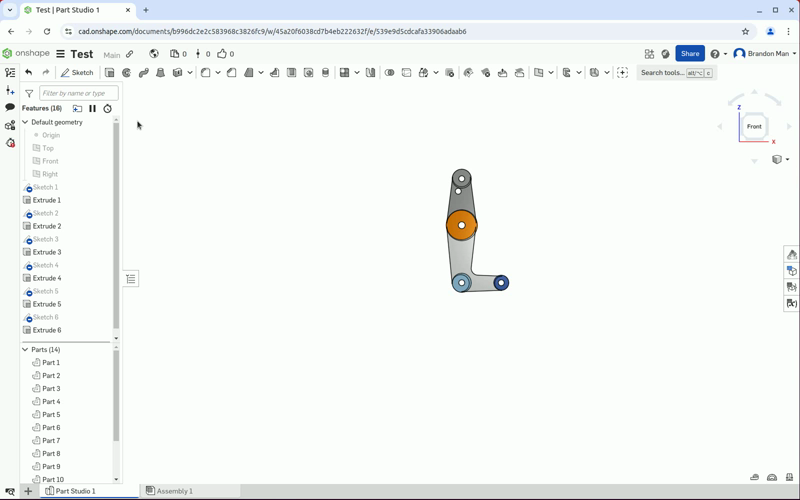
key(shift+h)
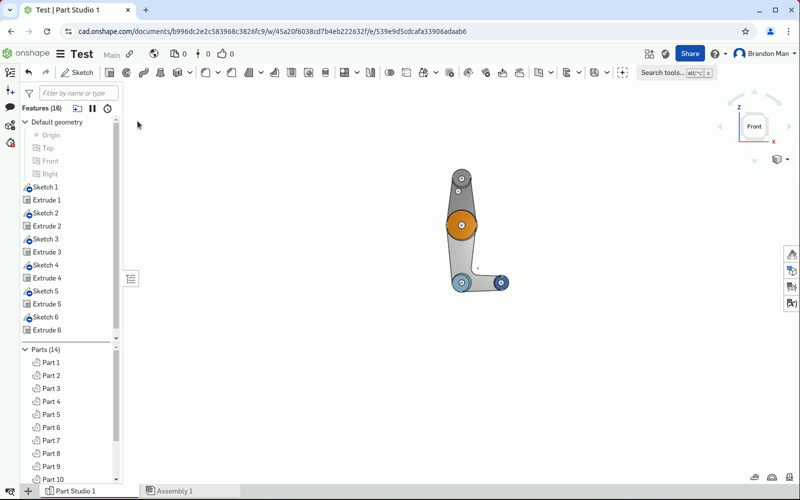
key(shift+7)
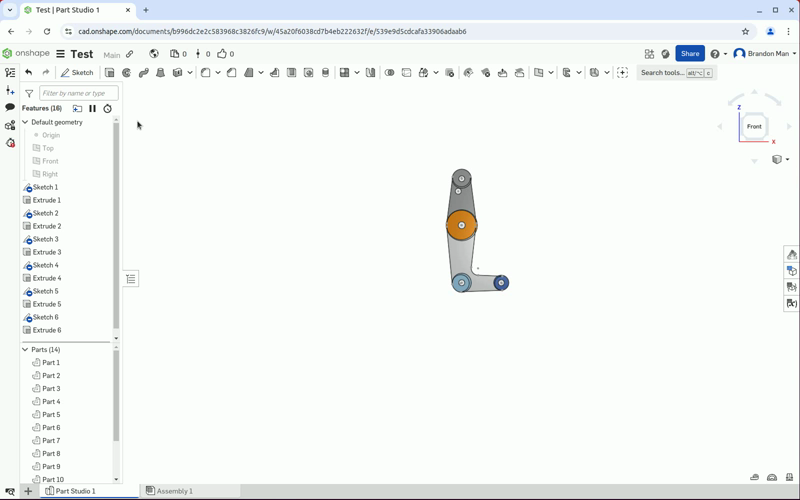
key(left, 2)
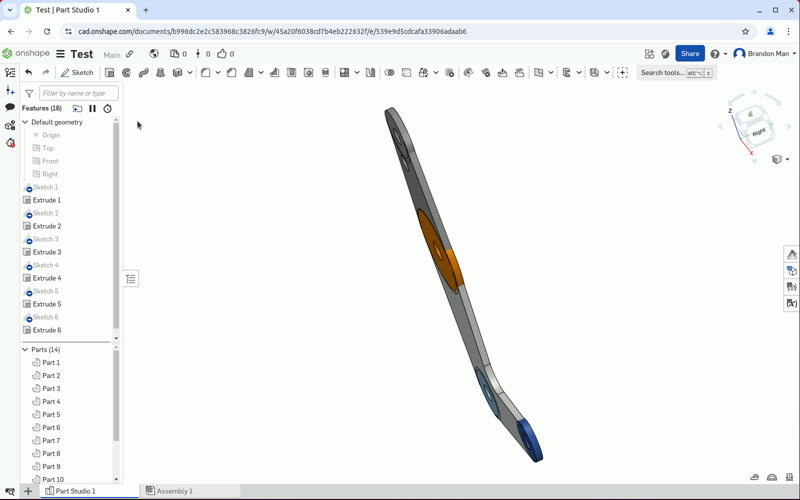
key(down, 2)
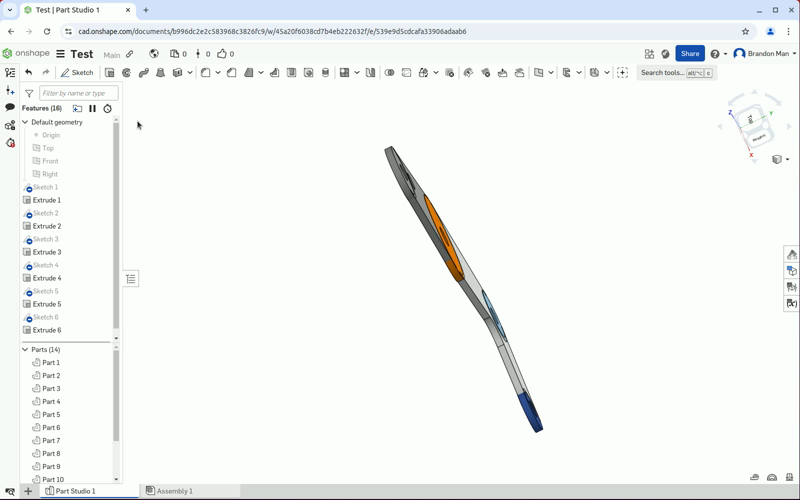
key(up, 2)
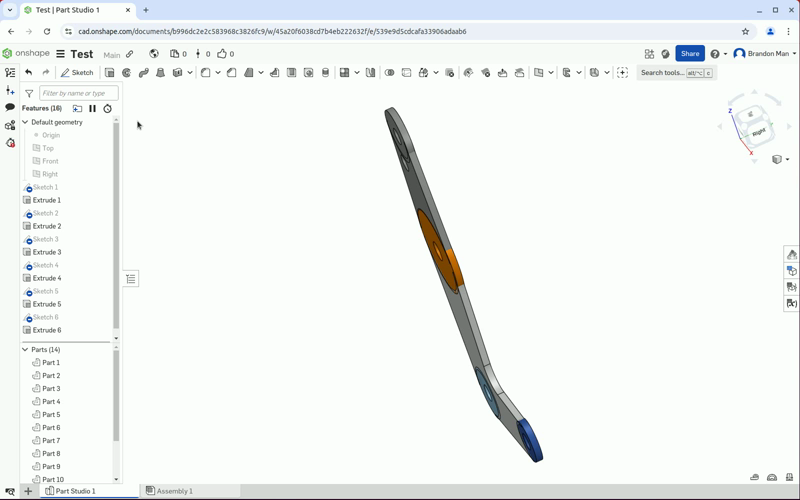
key(right, 2)
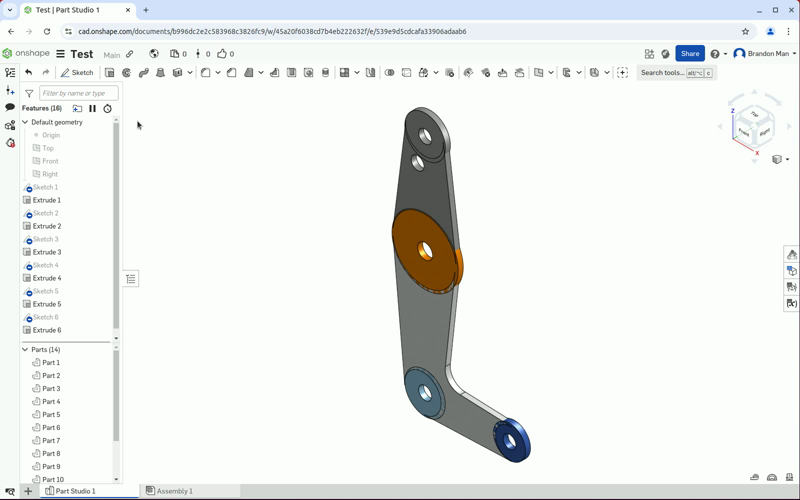
mouse_move(69, 189)
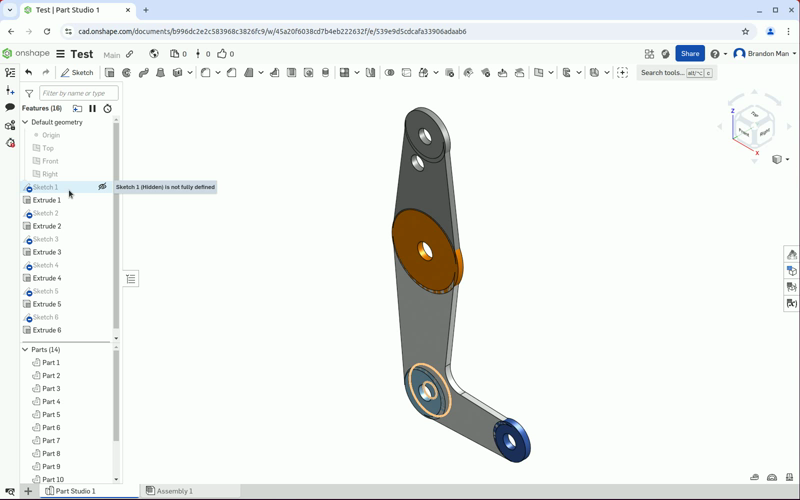
click(69, 189)